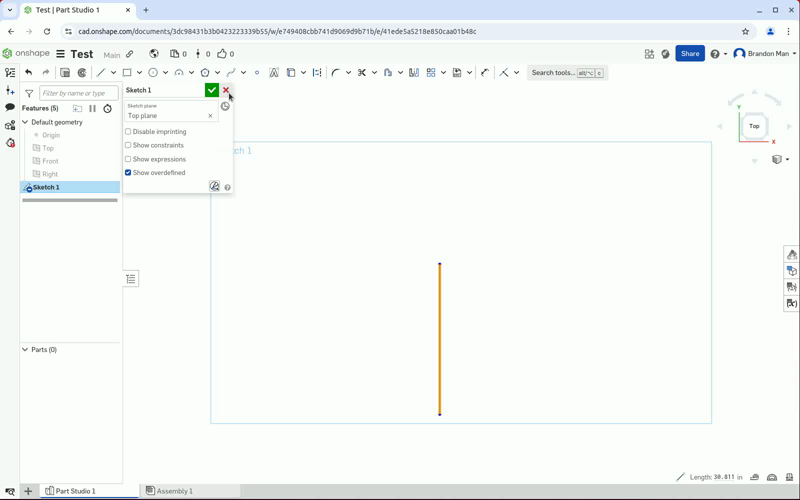
key(shift+h)
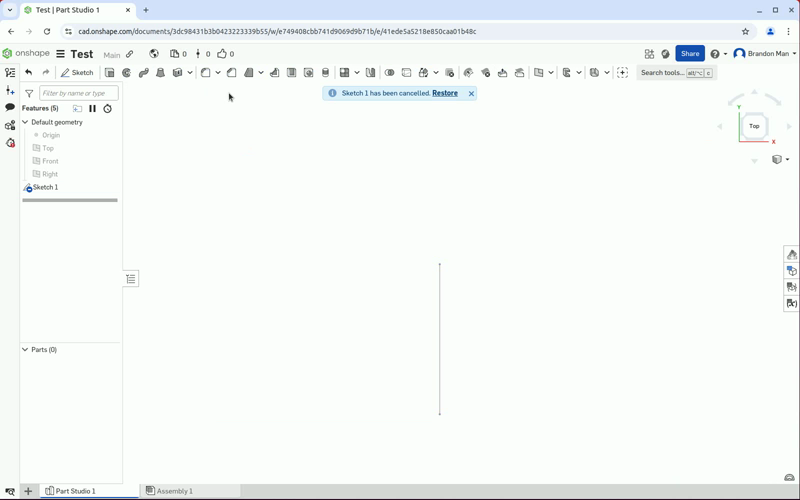
key(shift+s)
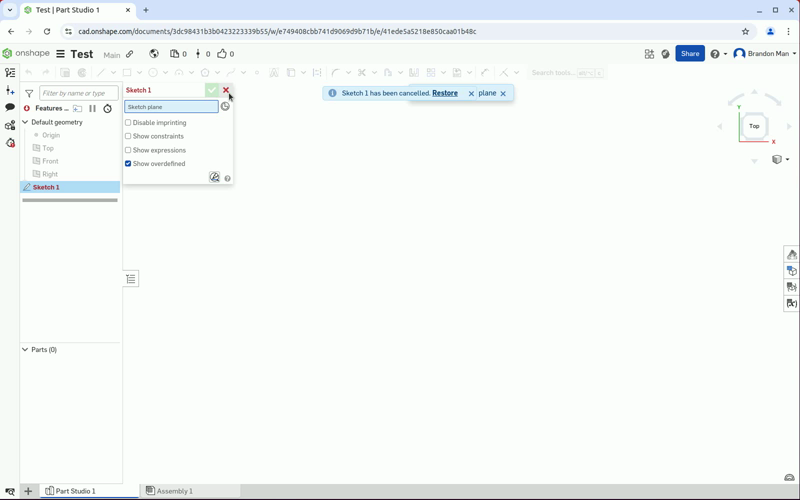
mouse_move(73, 150)
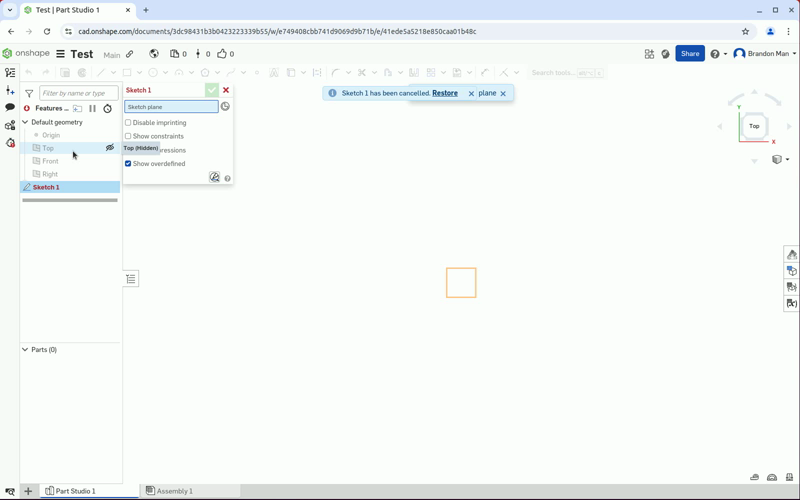
click(73, 150)
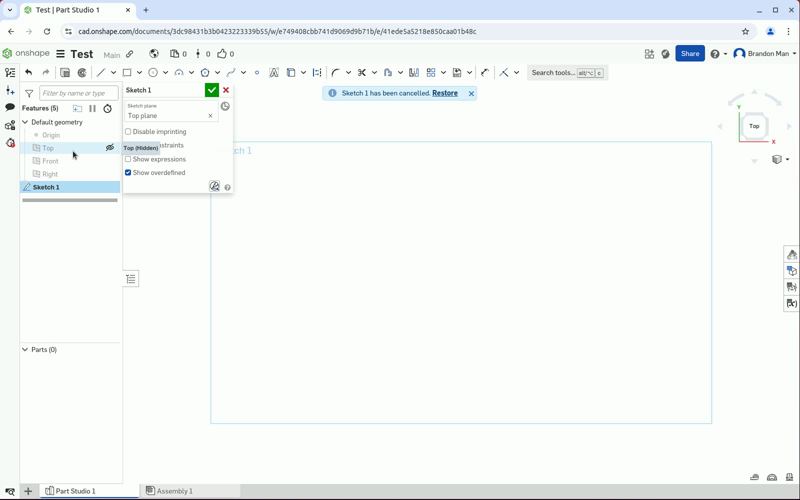
mouse_move(73, 352)
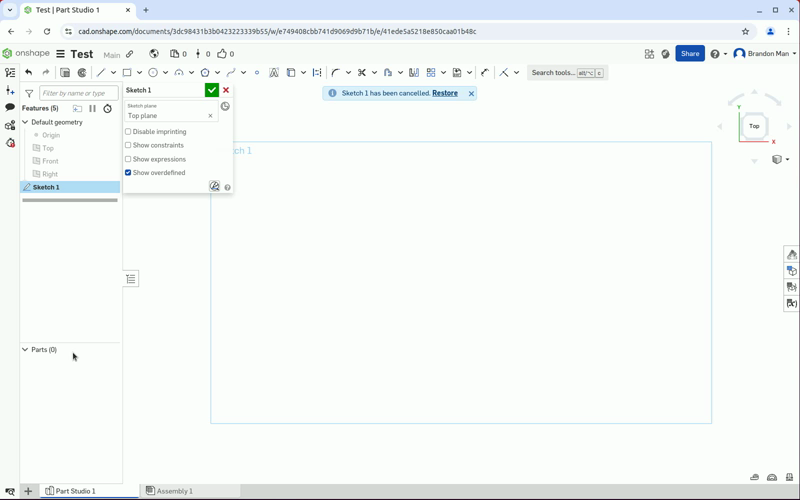
key(y)
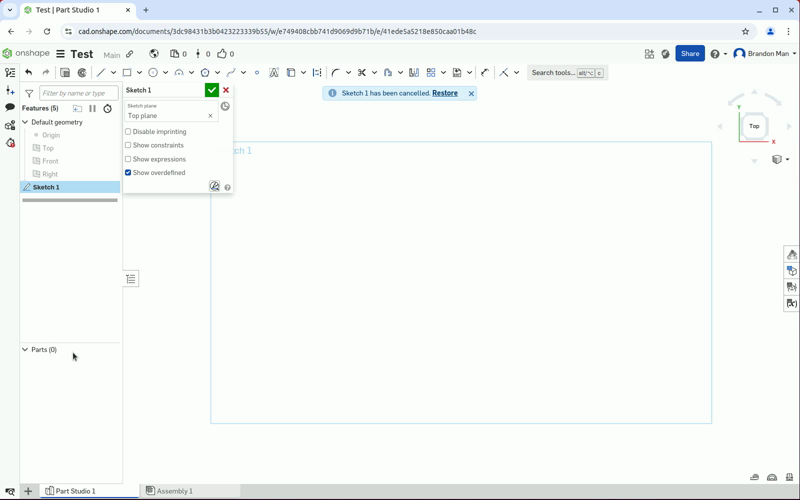
key(c)
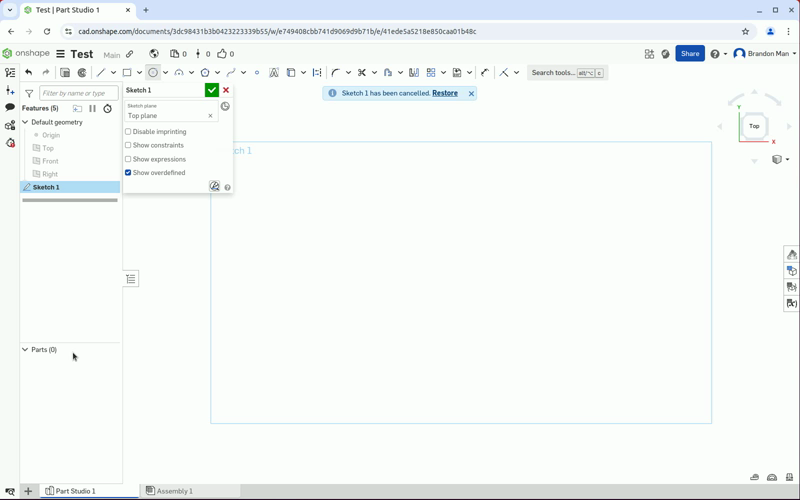
key_down(shift)
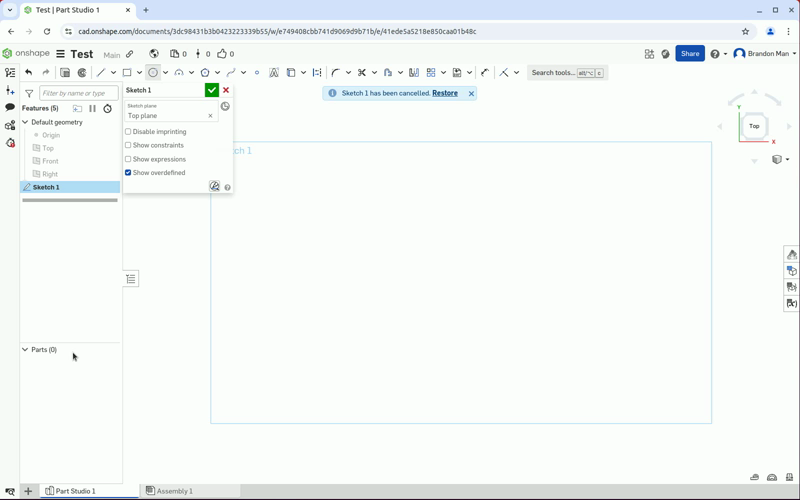
mouse_move(358, 282)
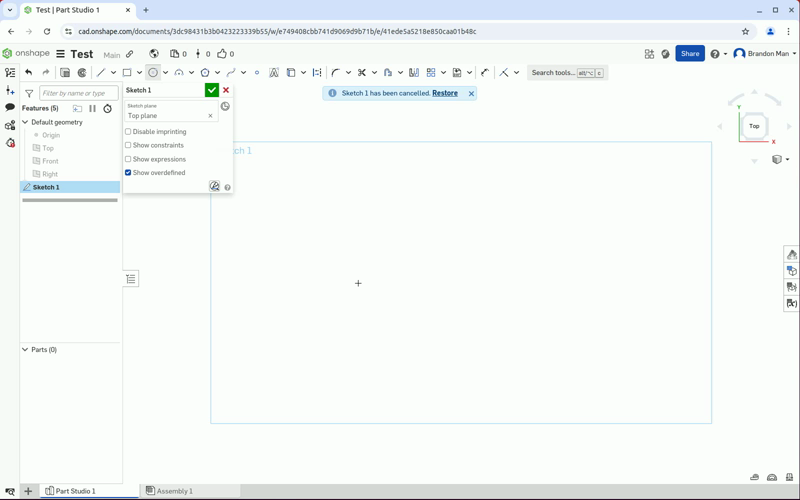
click(358, 282)
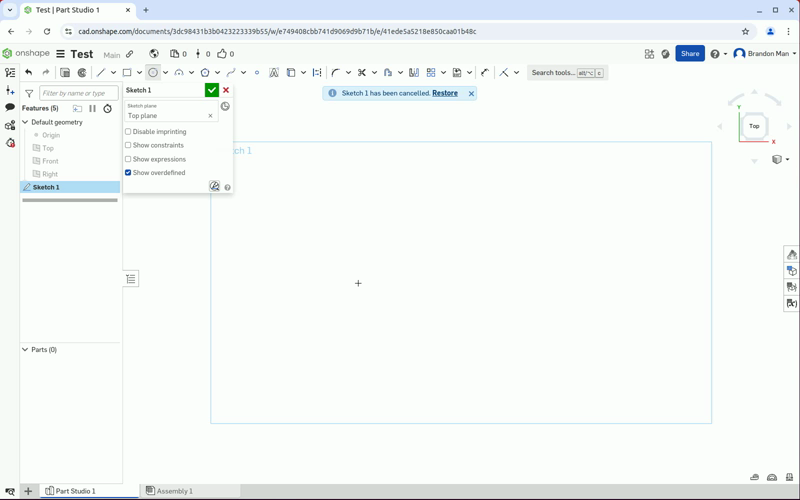
key_up(shift)
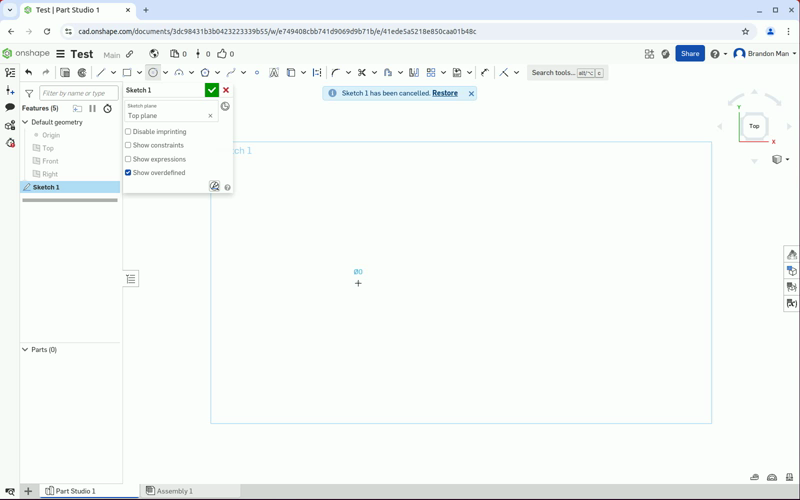
mouse_move(368, 282)
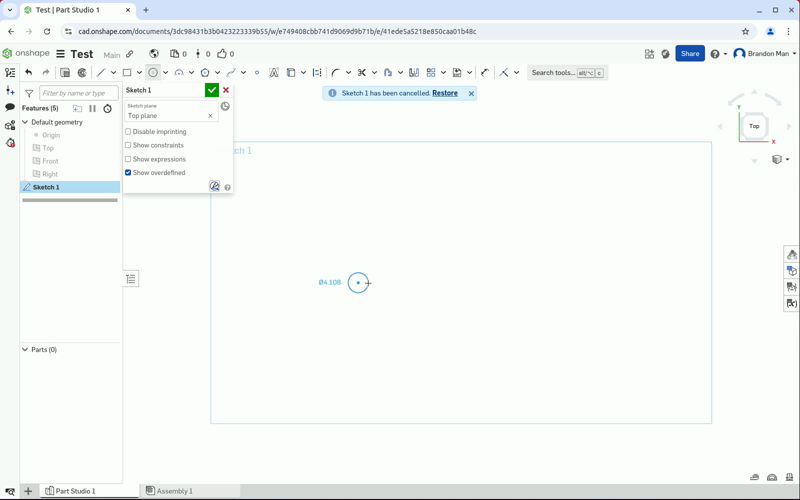
click(368, 282)
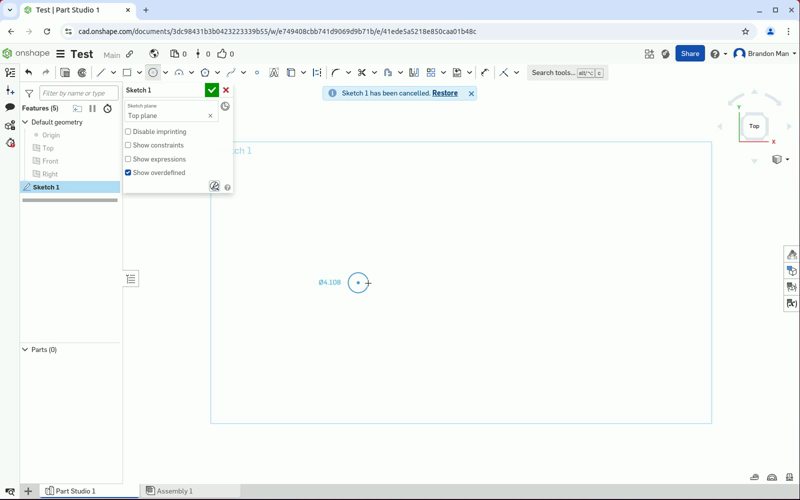
key(esc)
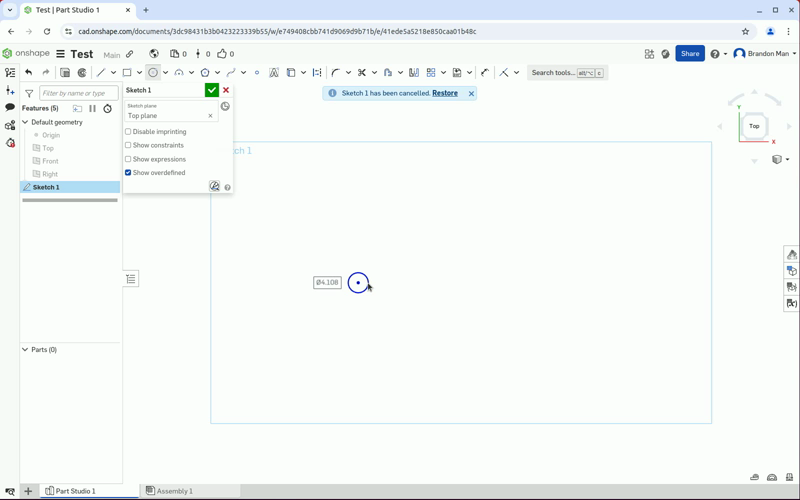
key(c)
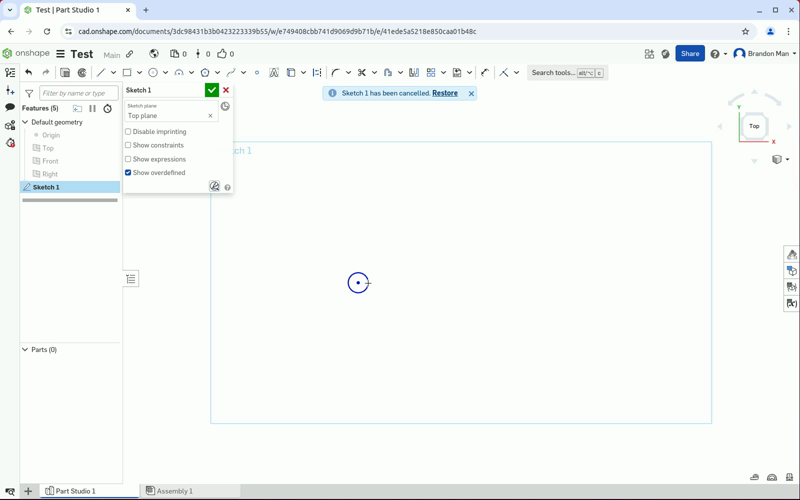
key_down(shift)
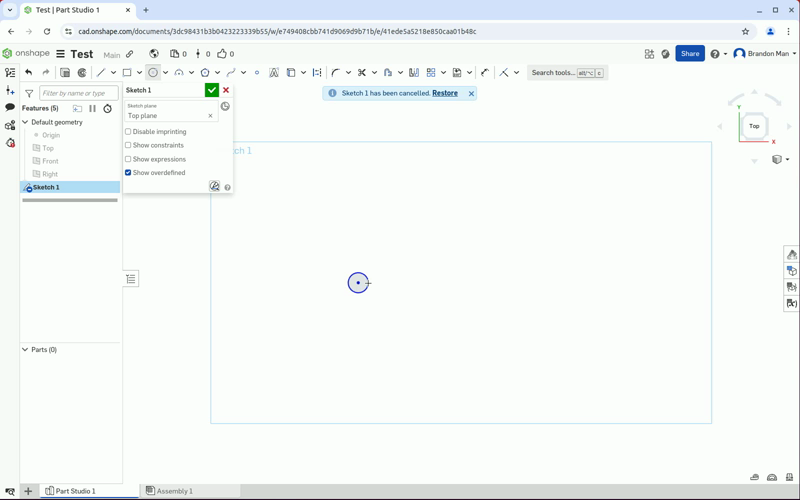
mouse_move(358, 282)
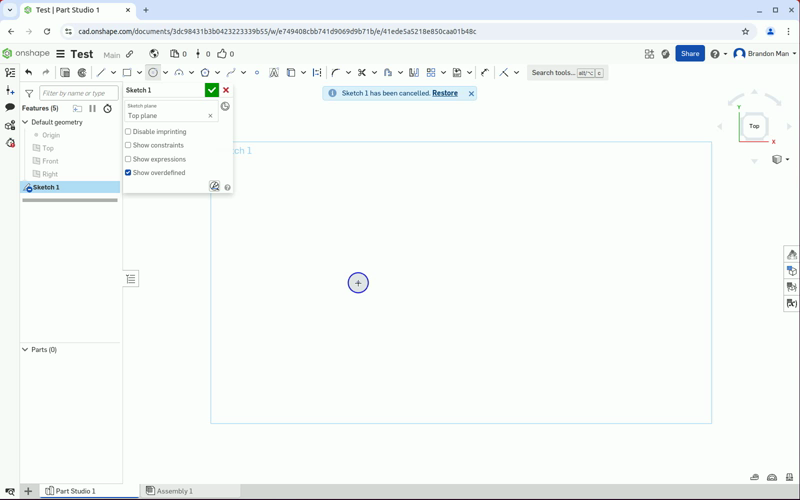
click(358, 282)
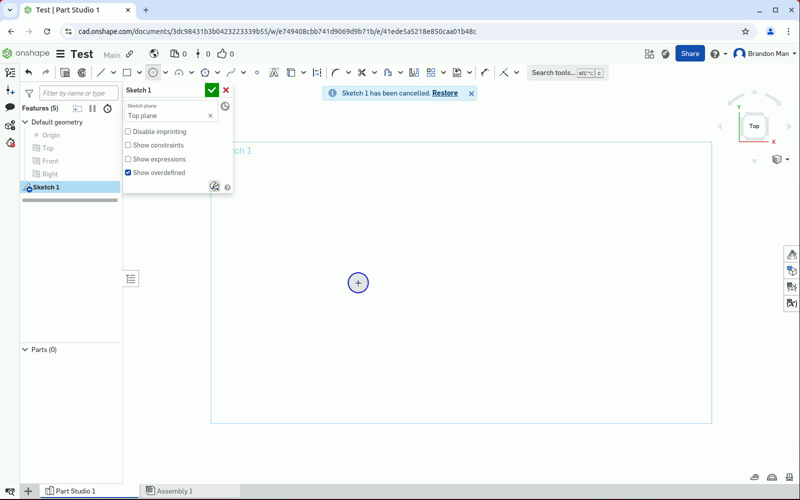
key_up(shift)
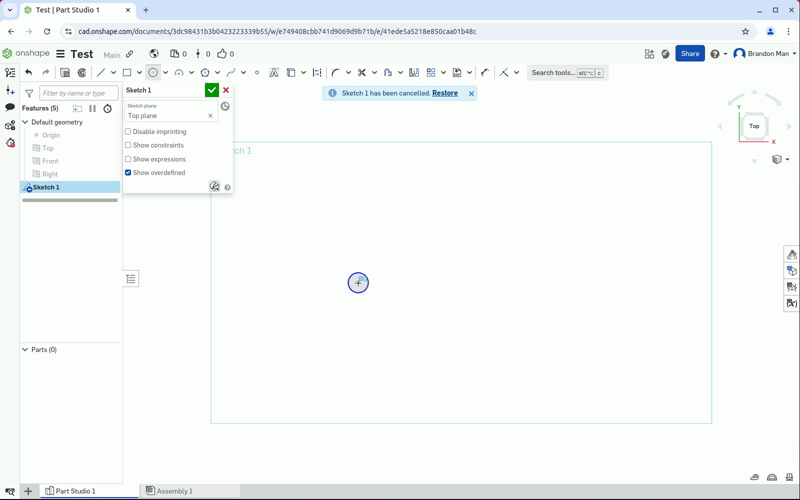
mouse_move(362, 282)
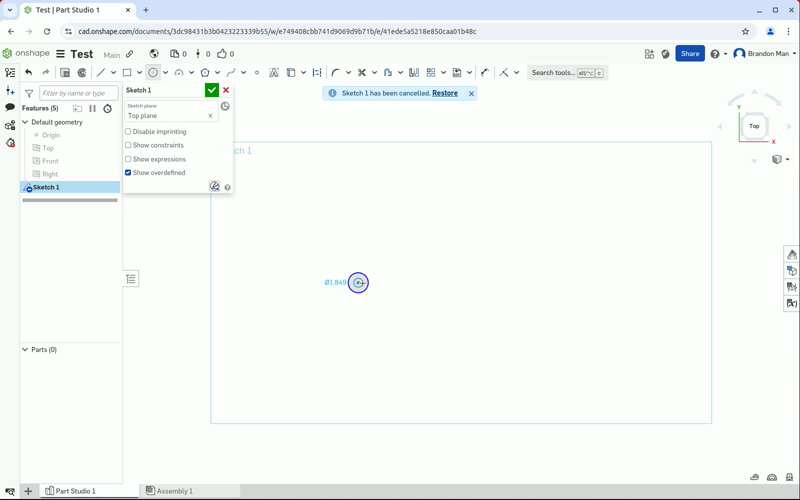
scroll(6)
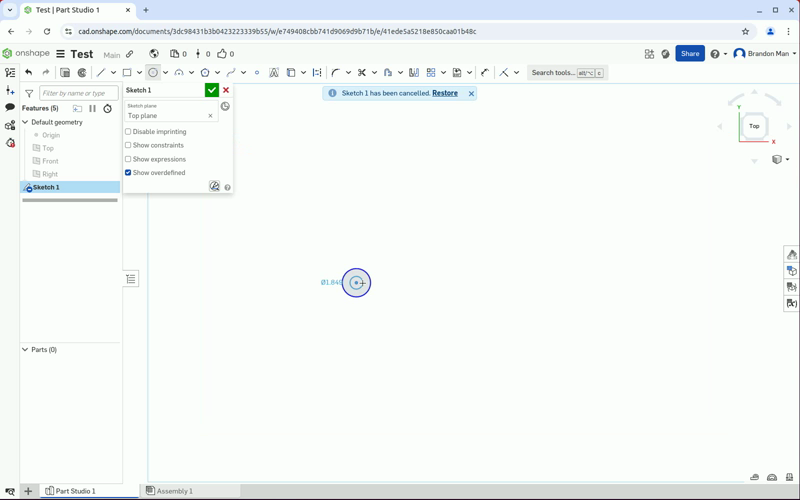
scroll(6)
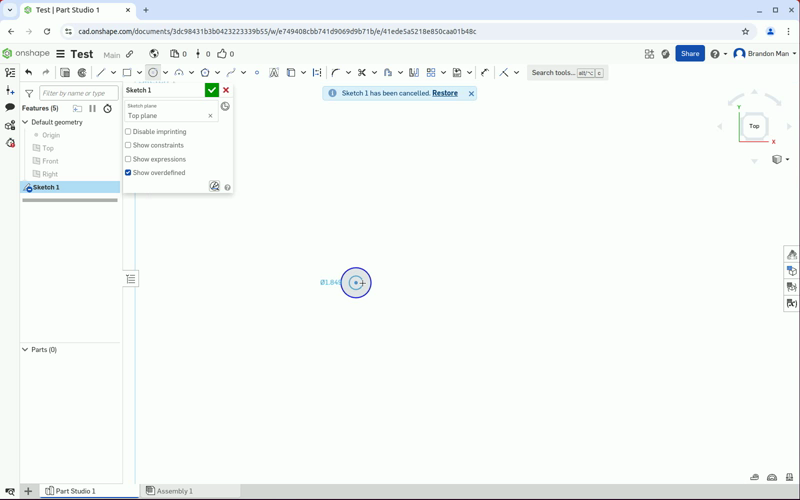
scroll(6)
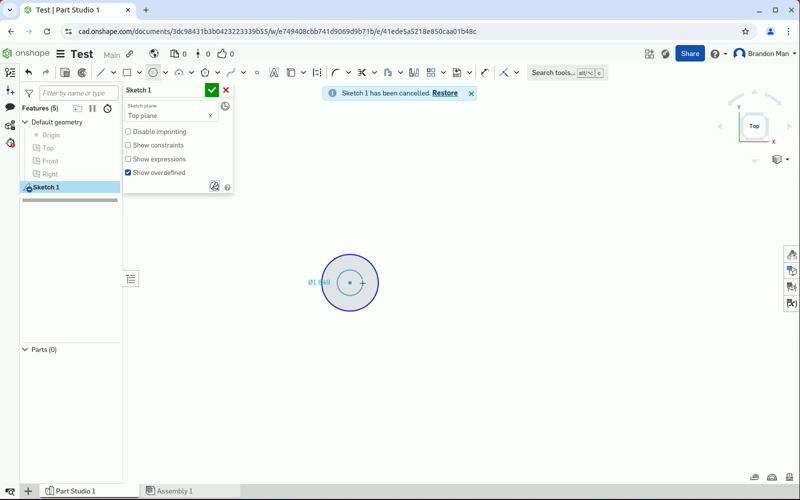
scroll(6)
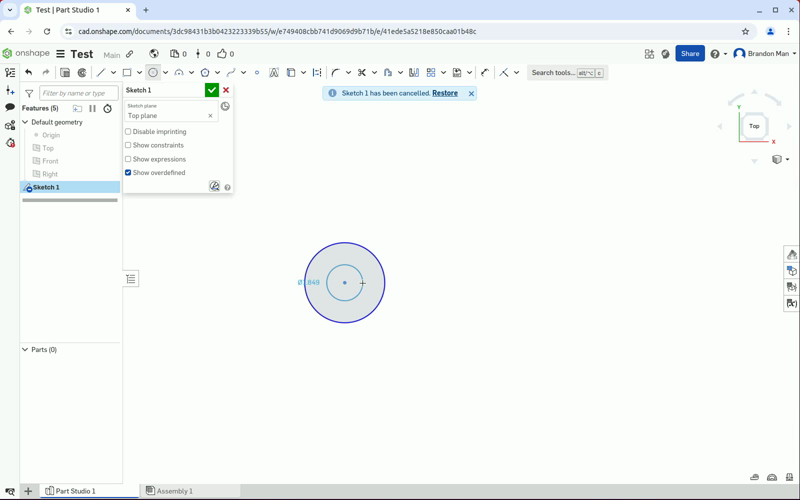
scroll(6)
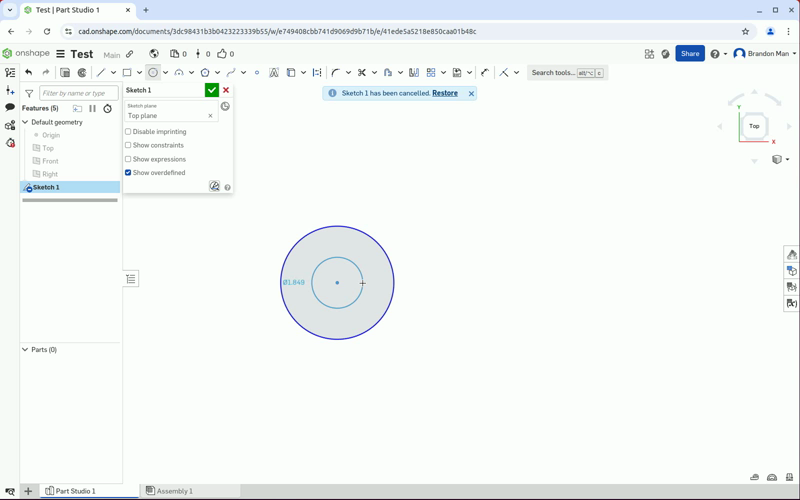
scroll(6)
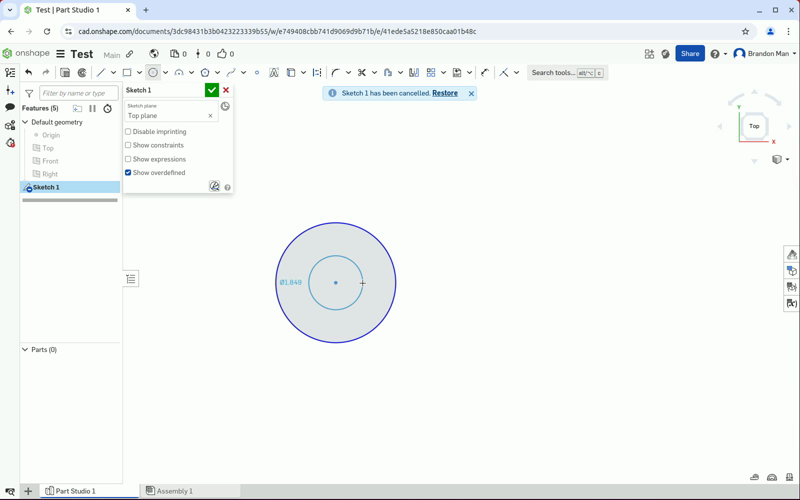
scroll(6)
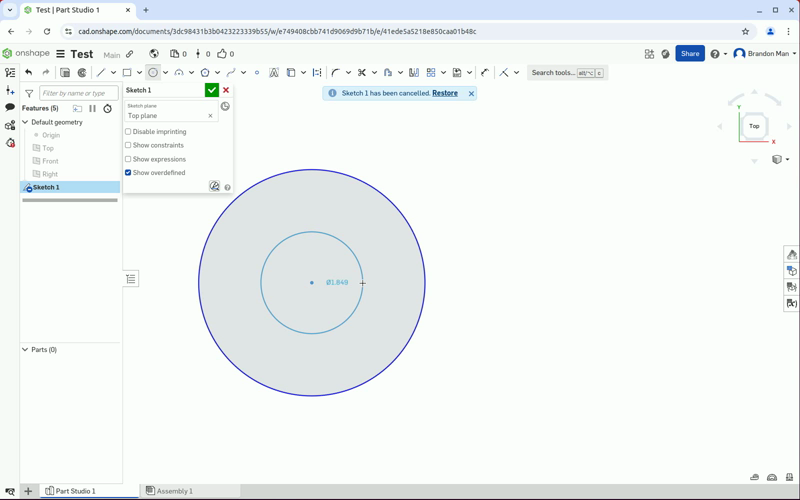
click(362, 282)
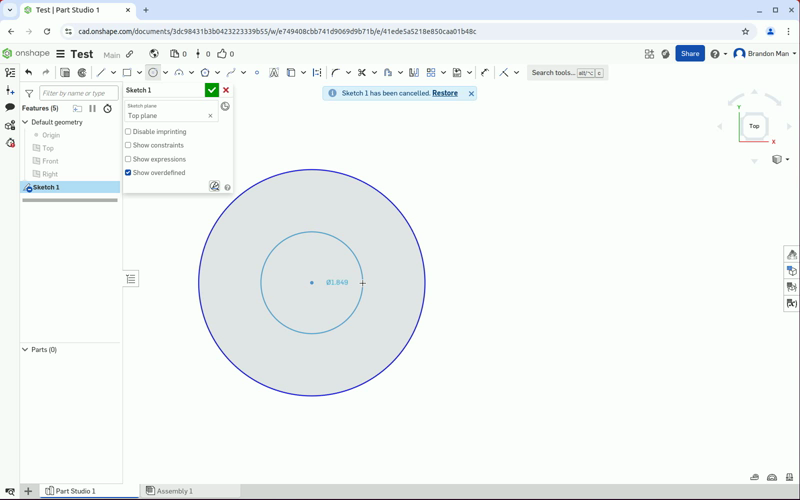
scroll(-6)
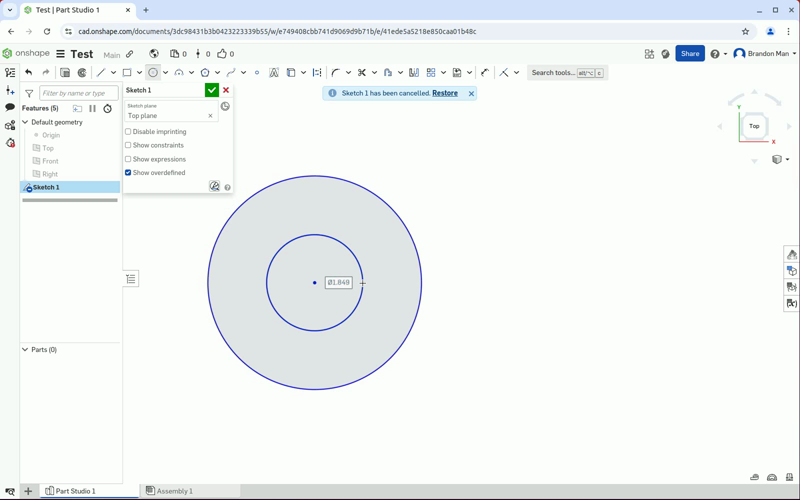
scroll(-6)
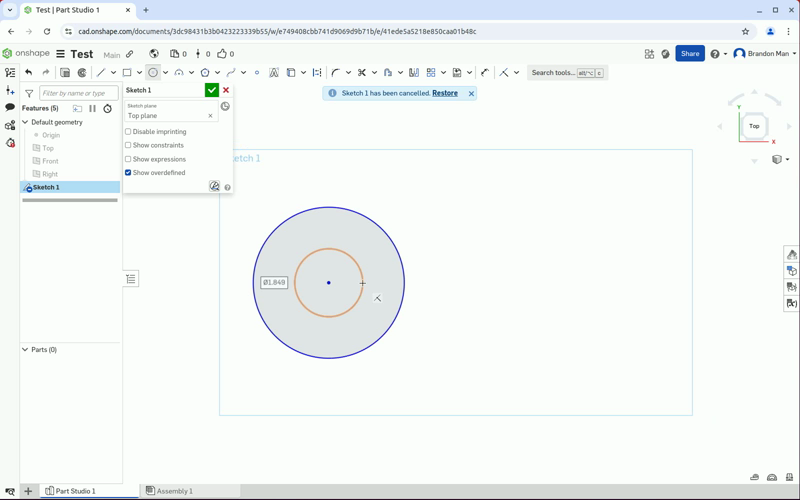
scroll(-6)
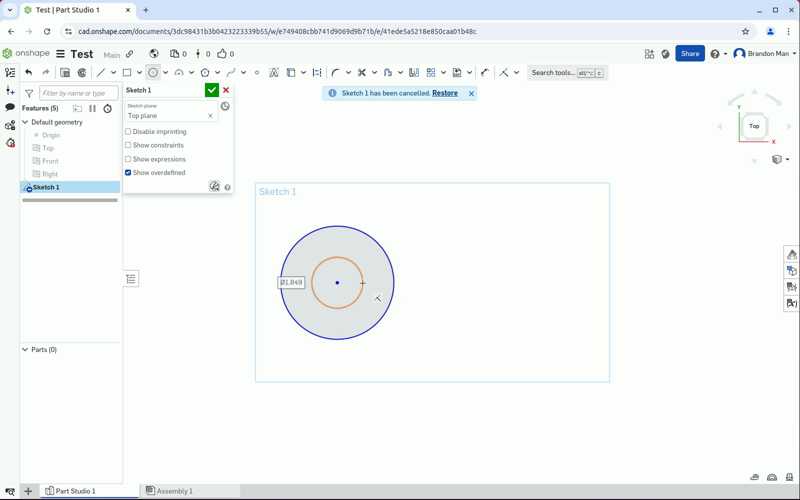
scroll(-6)
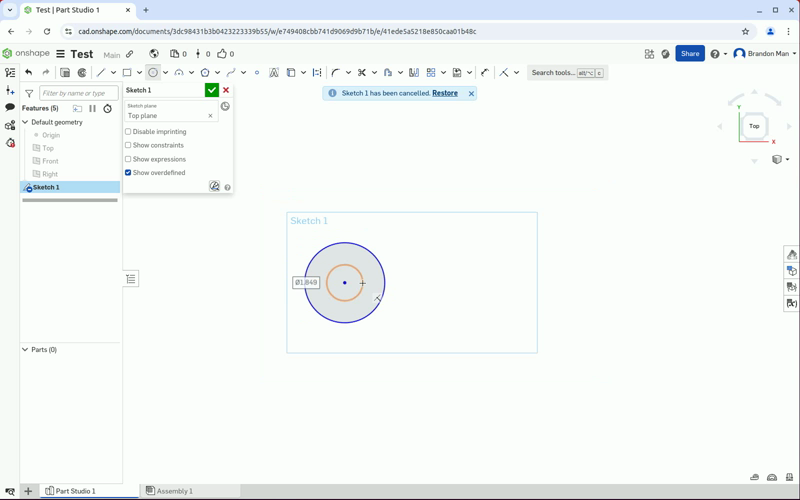
scroll(-6)
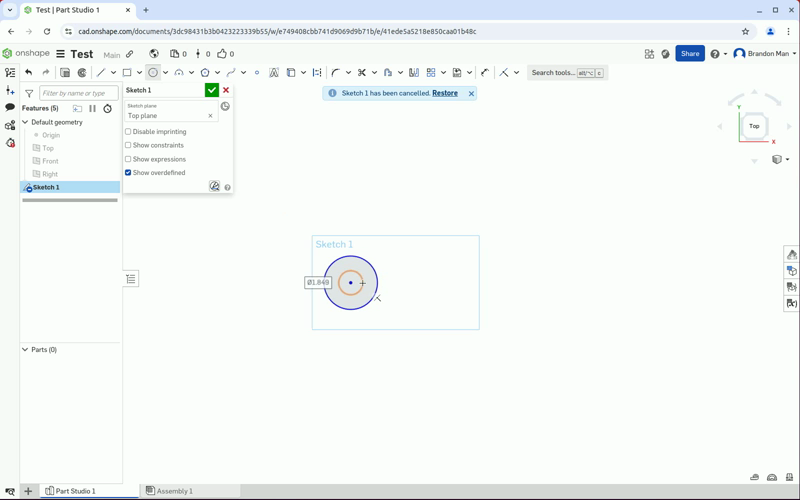
scroll(-6)
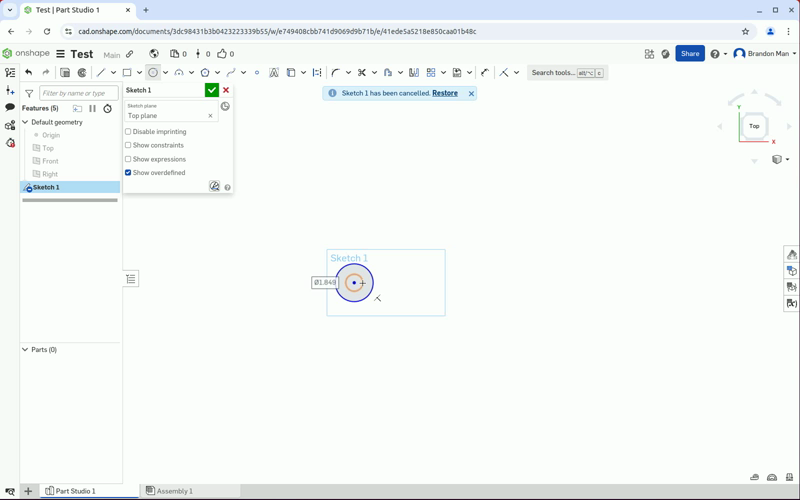
scroll(-6)
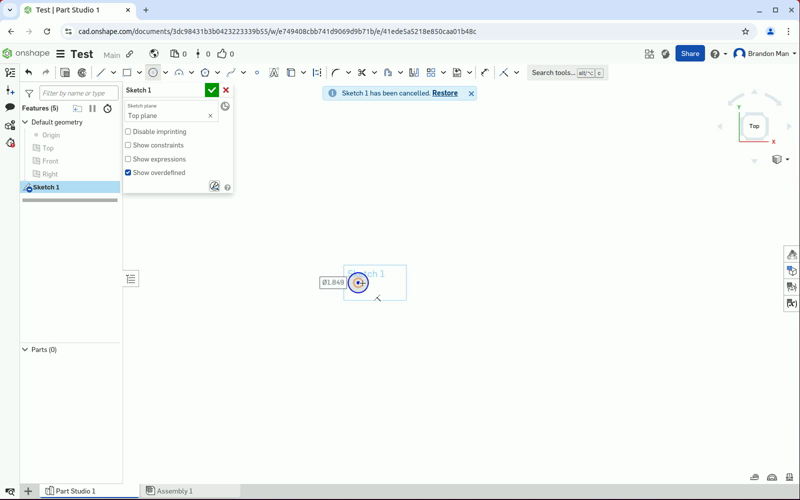
key(esc)
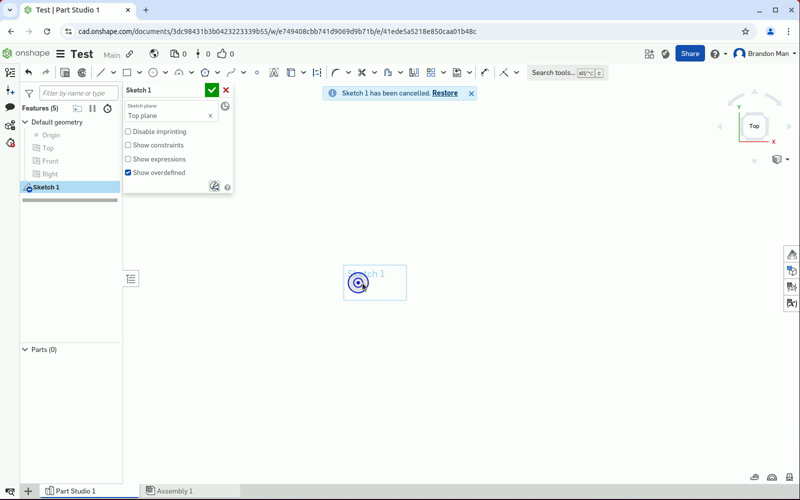
mouse_move(362, 277)
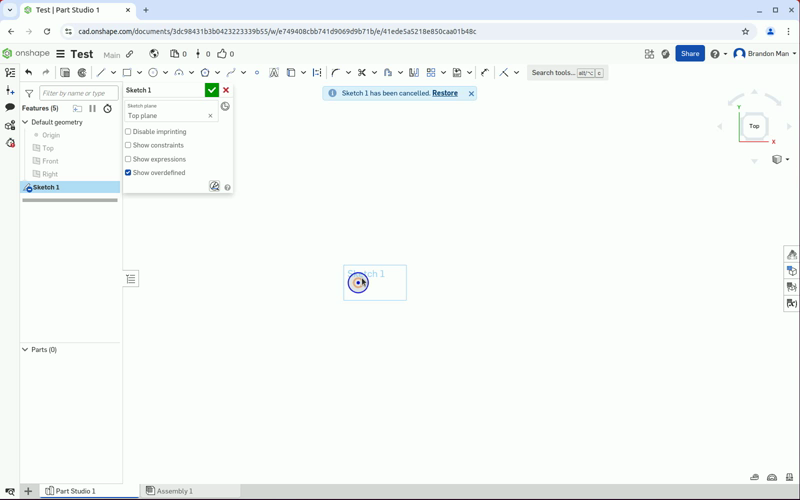
scroll(6)
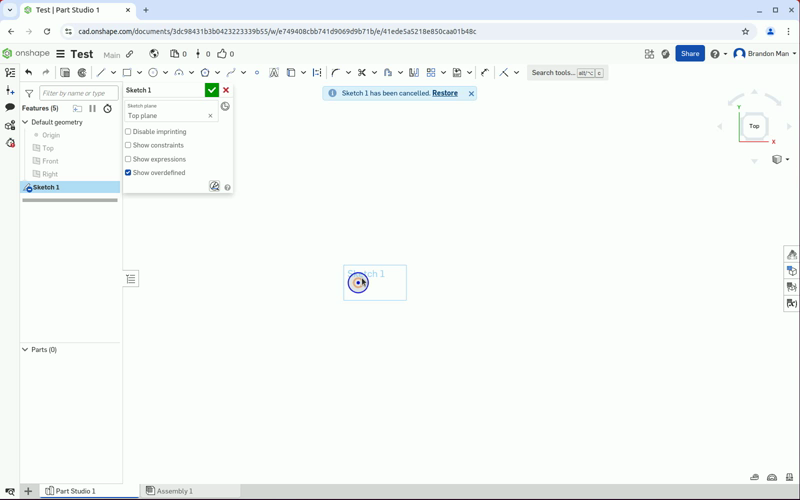
scroll(6)
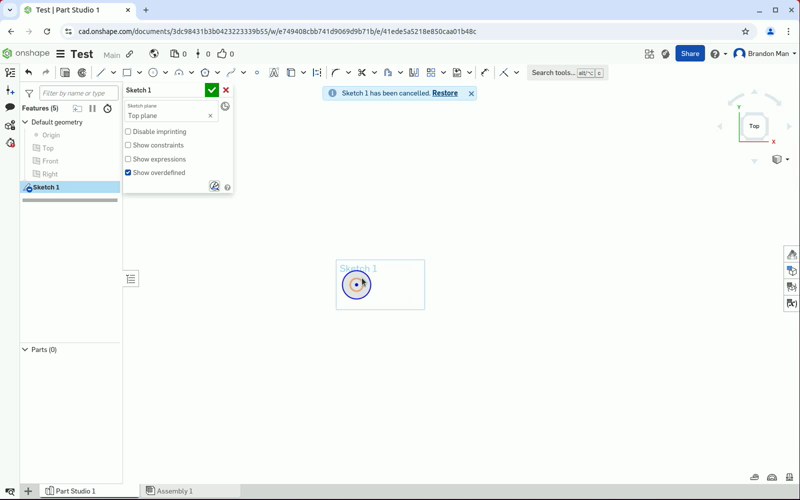
scroll(6)
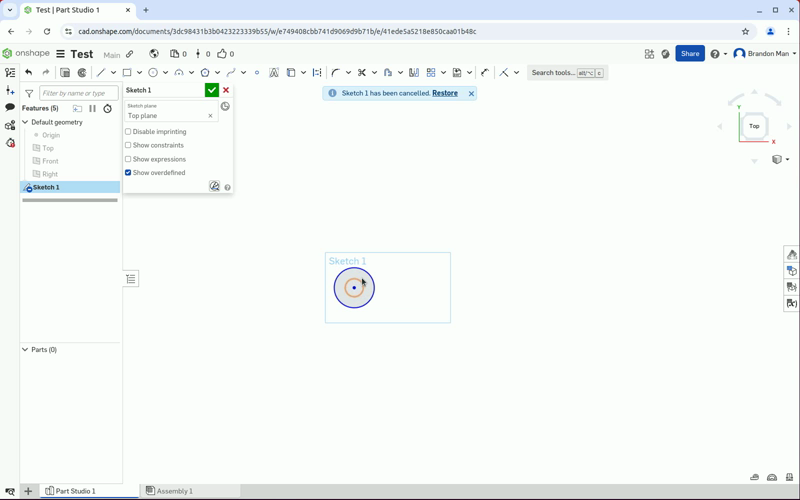
scroll(6)
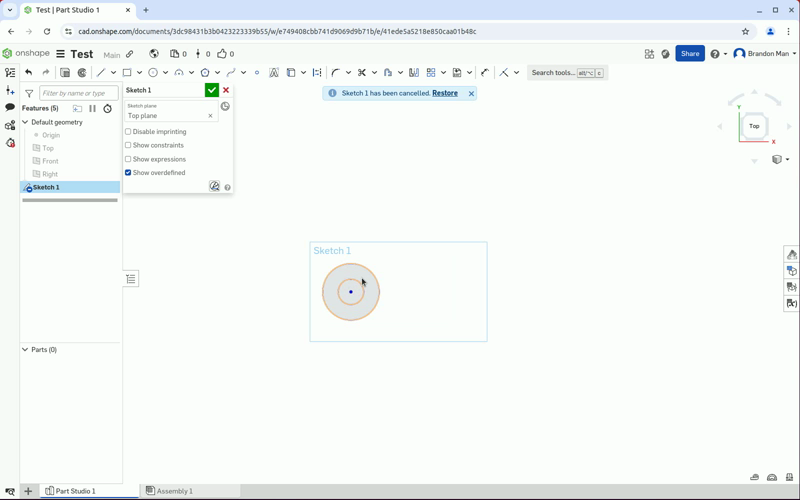
scroll(6)
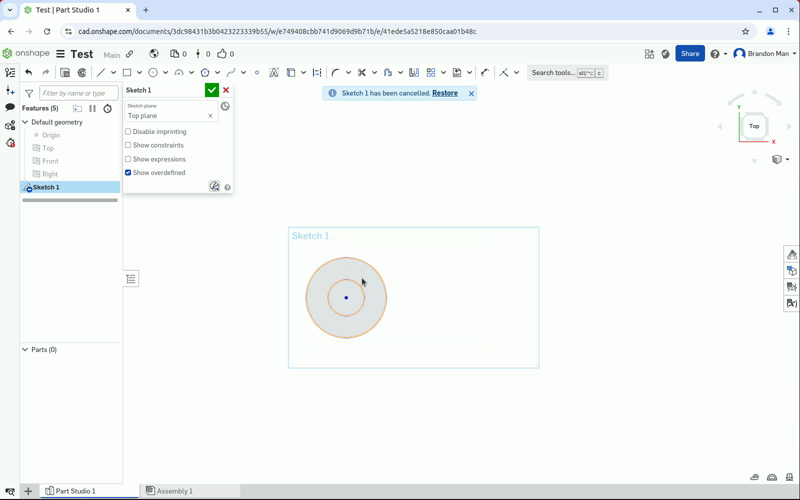
scroll(6)
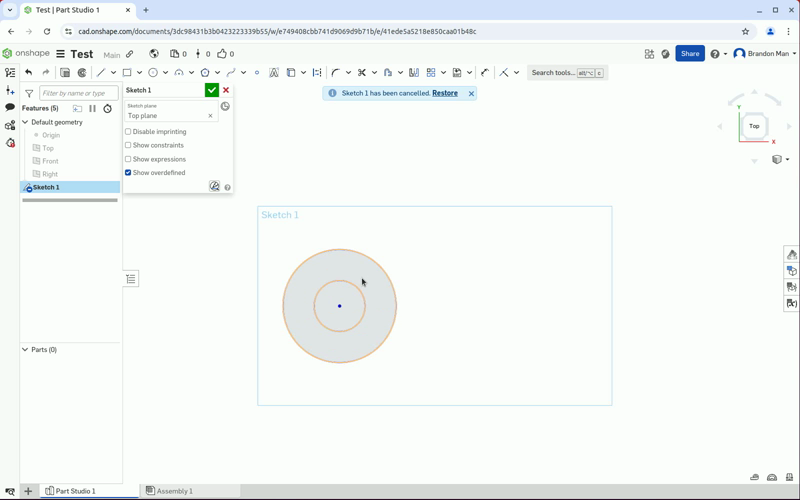
scroll(6)
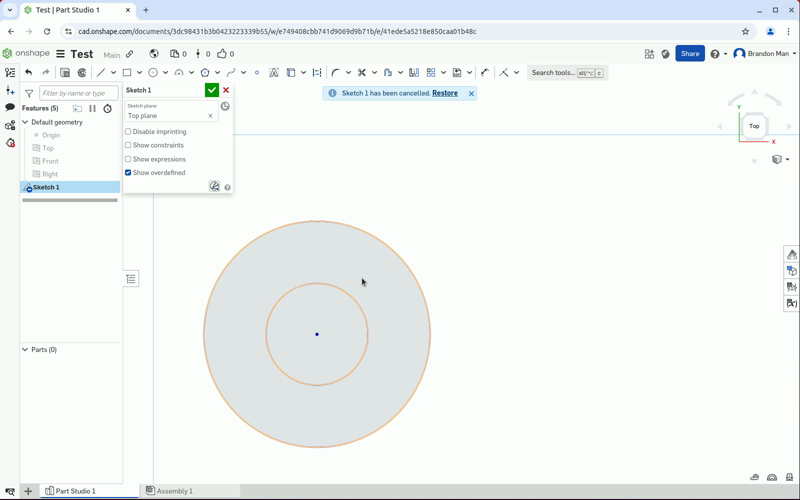
click(362, 277)
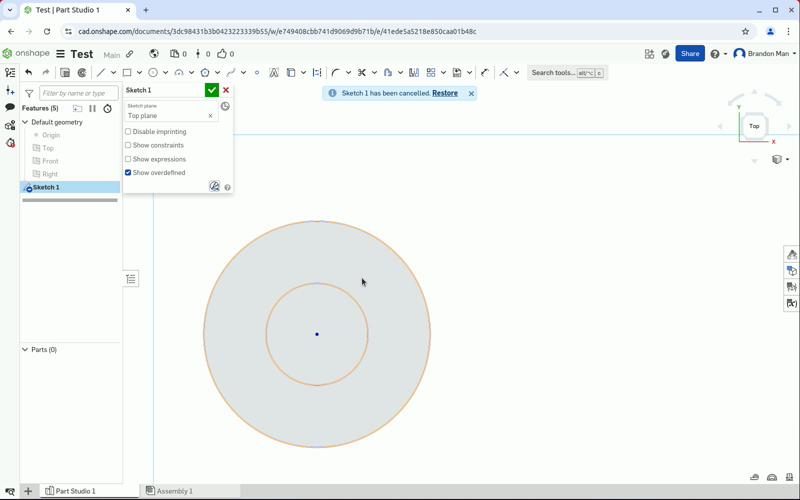
scroll(-6)
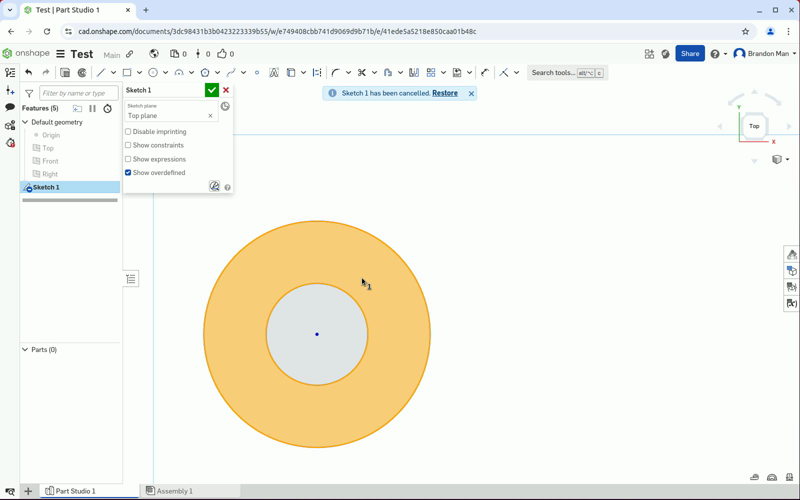
scroll(-6)
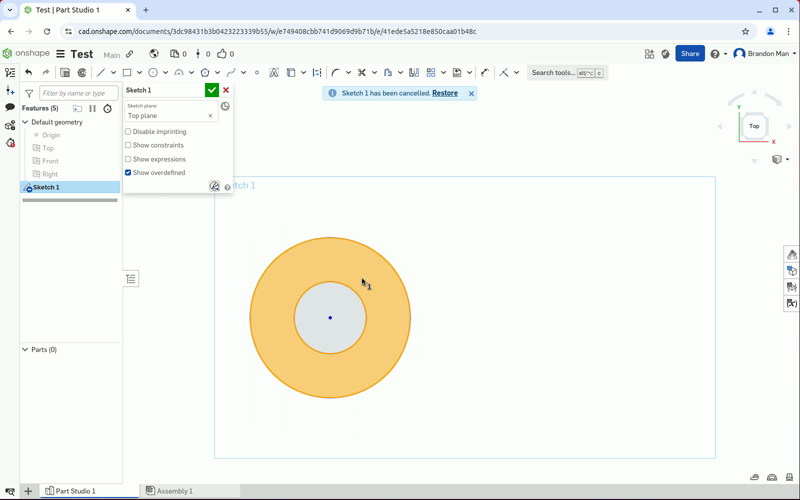
scroll(-6)
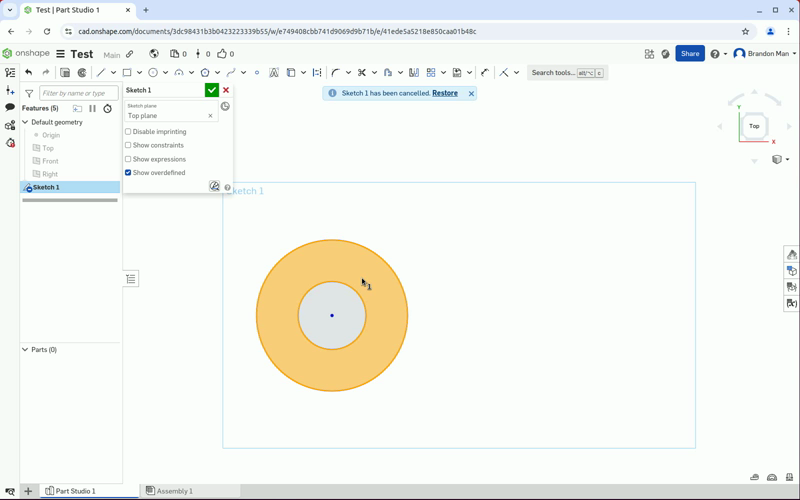
scroll(-6)
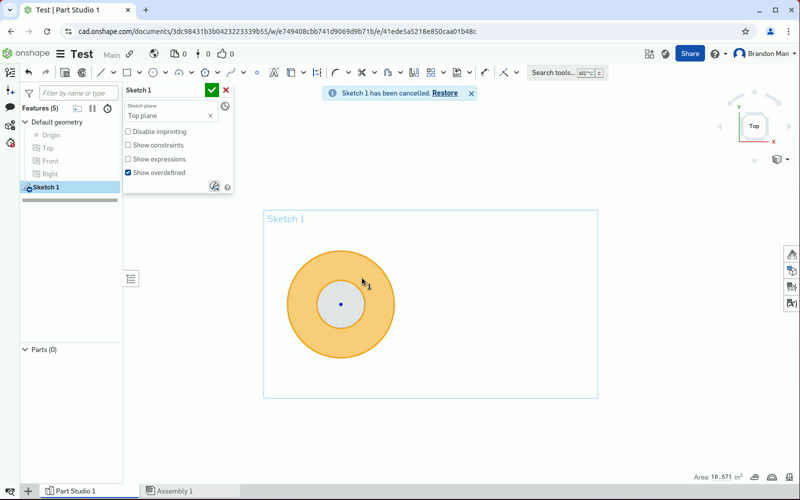
scroll(-6)
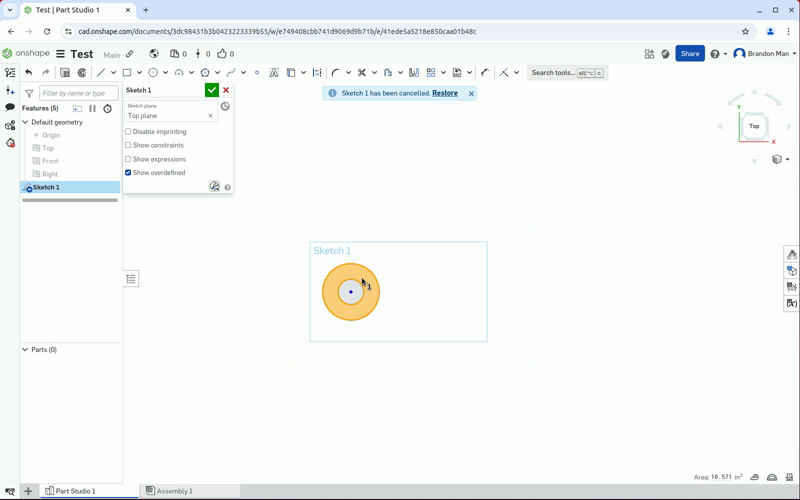
scroll(-6)
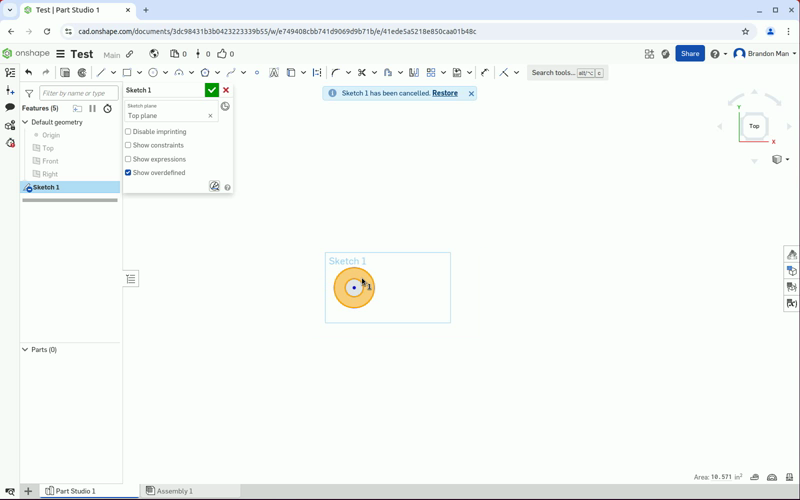
scroll(-6)
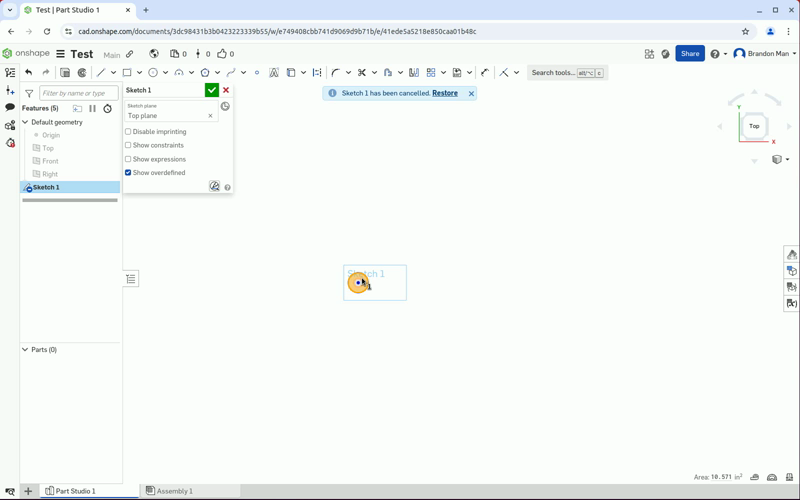
mouse_move(73, 352)
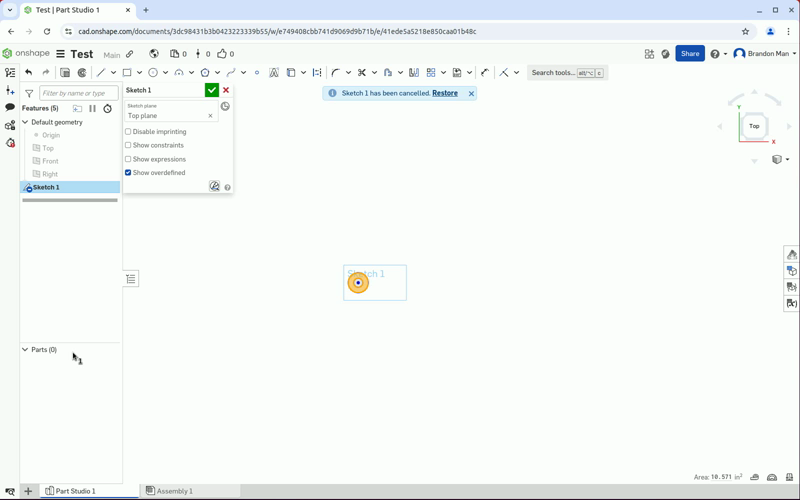
key(shift+y)
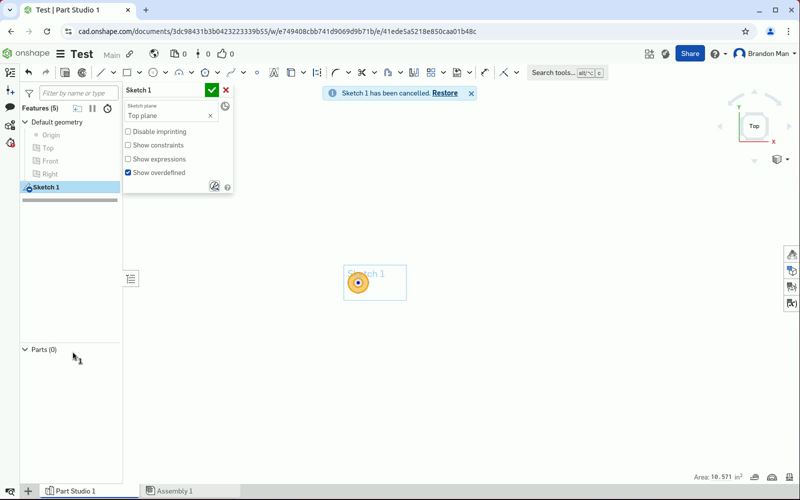
key(shift+e)
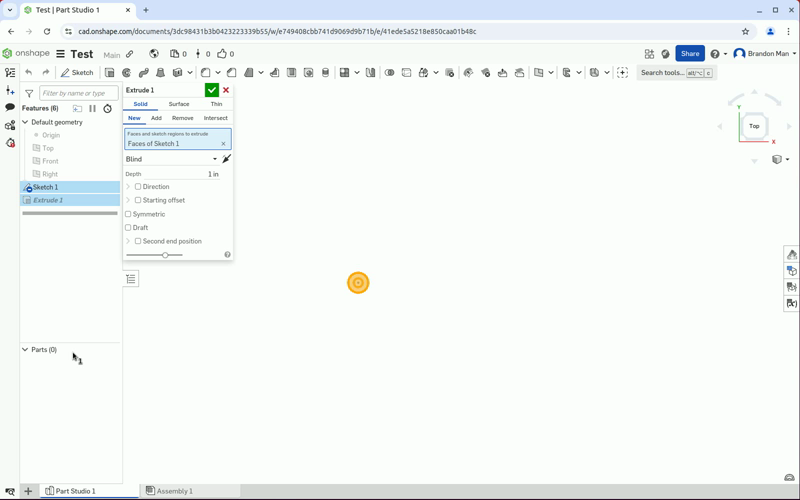
mouse_move(143, 106)
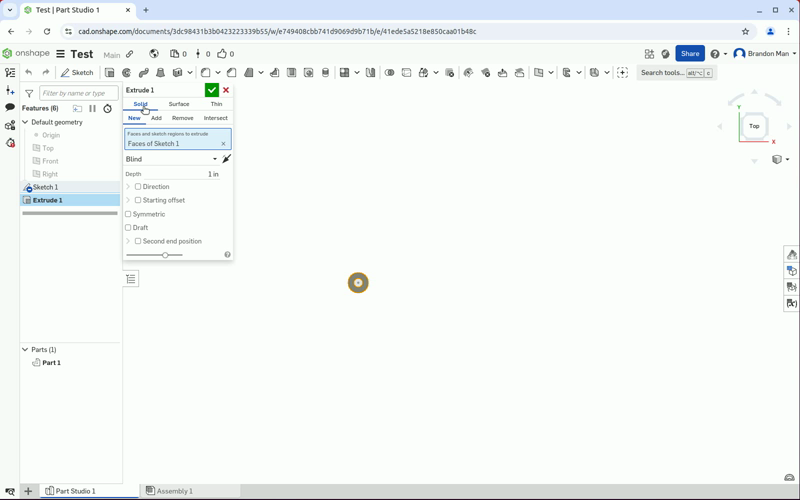
click(143, 106)
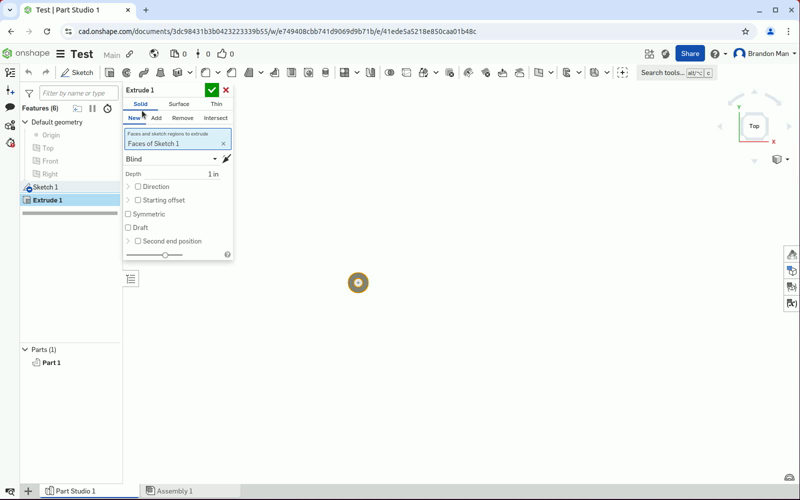
mouse_move(137, 120)
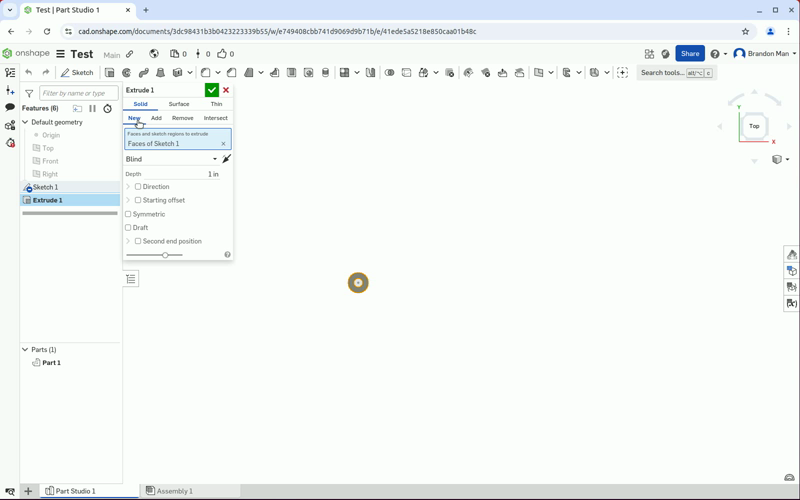
click(137, 120)
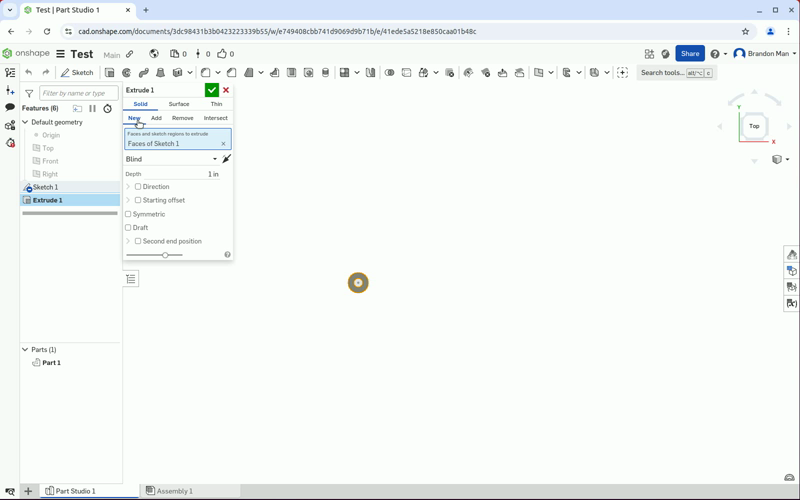
key(tab, 4)
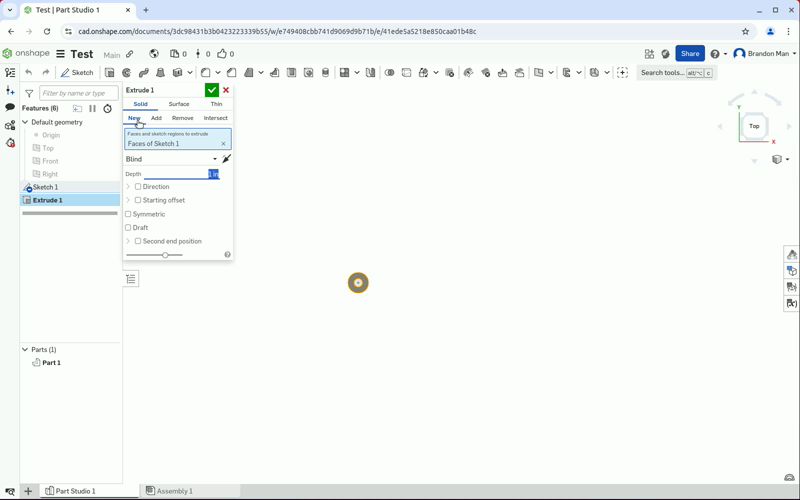
text(-1.204)
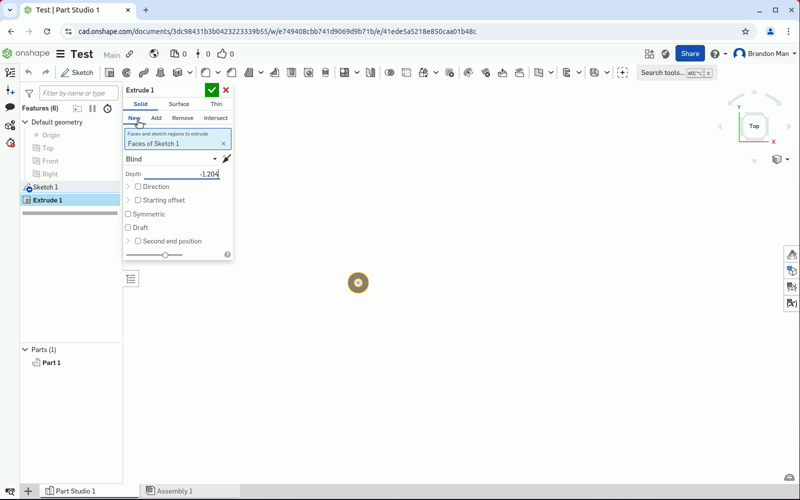
key(enter)
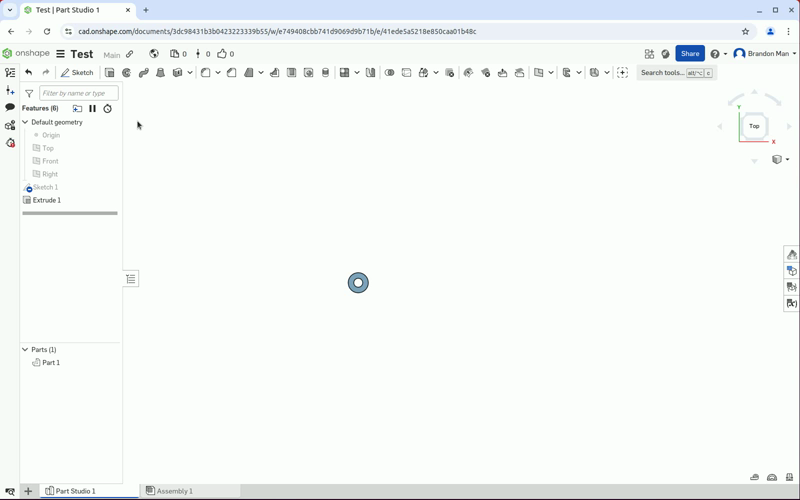
key(shift+h)
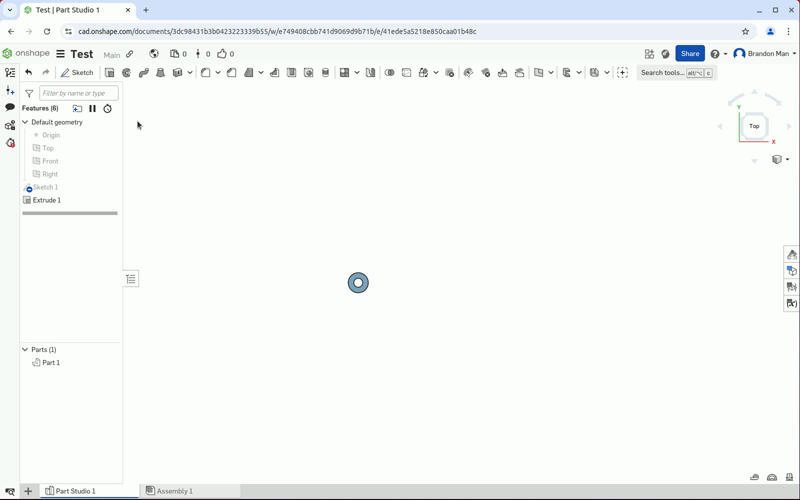
key(shift+h)
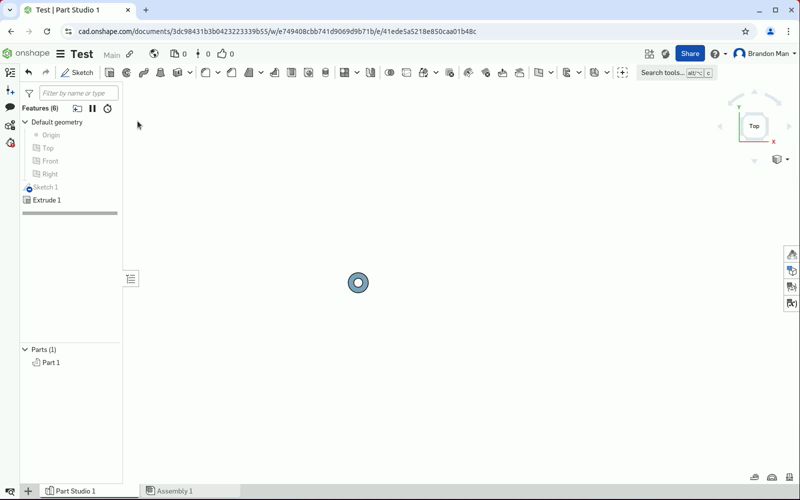
mouse_move(73, 189)
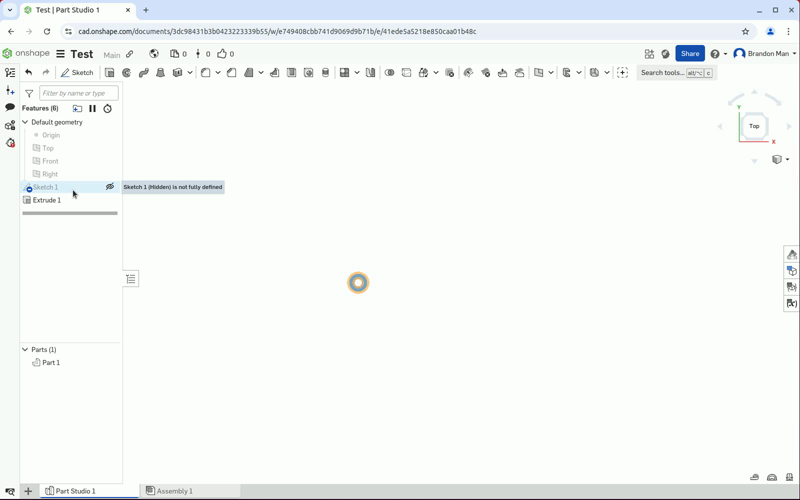
click(73, 189)
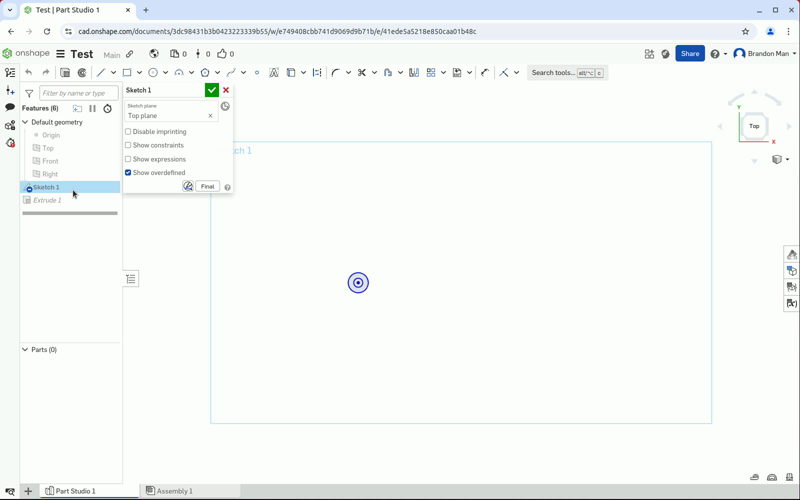
mouse_move(229, 92)
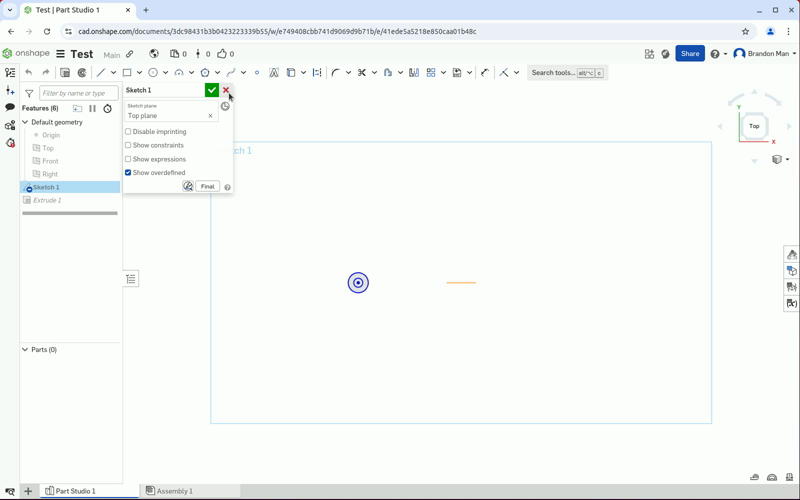
click(229, 92)
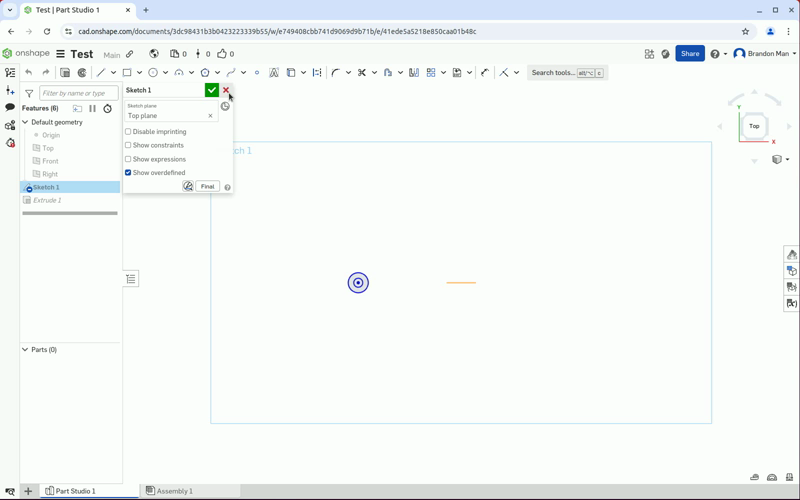
key(shift+s)
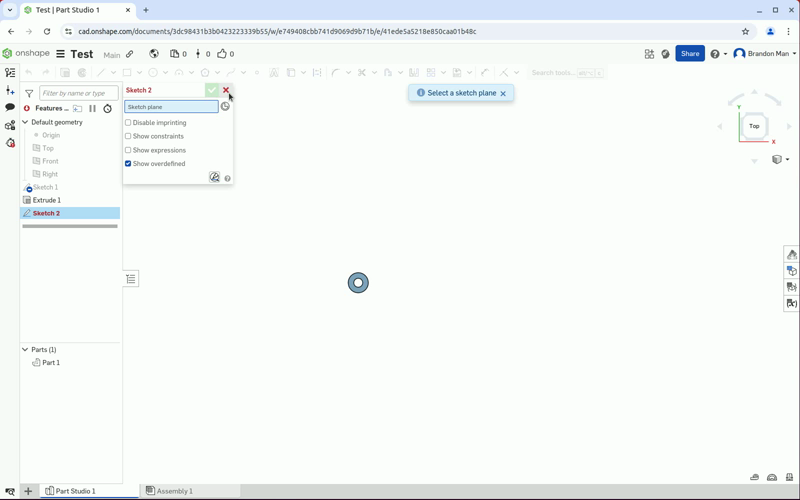
mouse_move(73, 150)
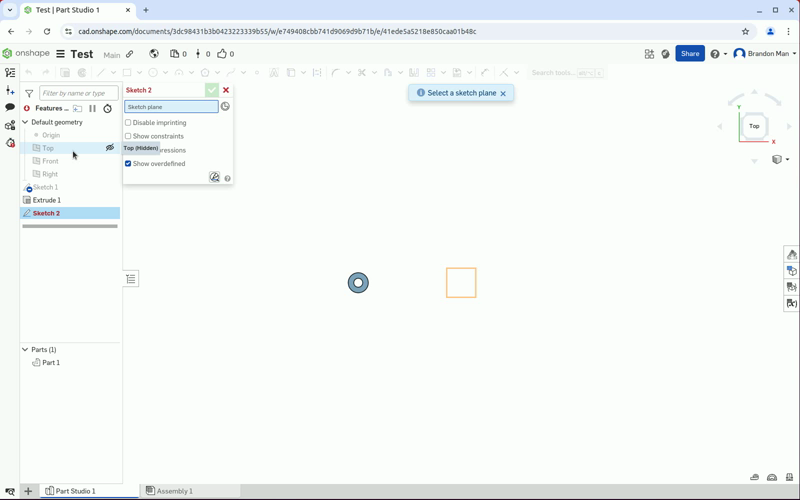
click(73, 150)
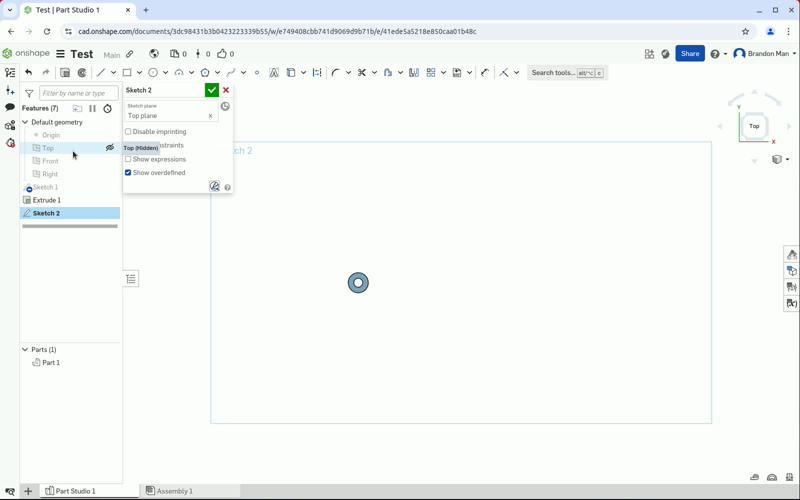
mouse_move(73, 352)
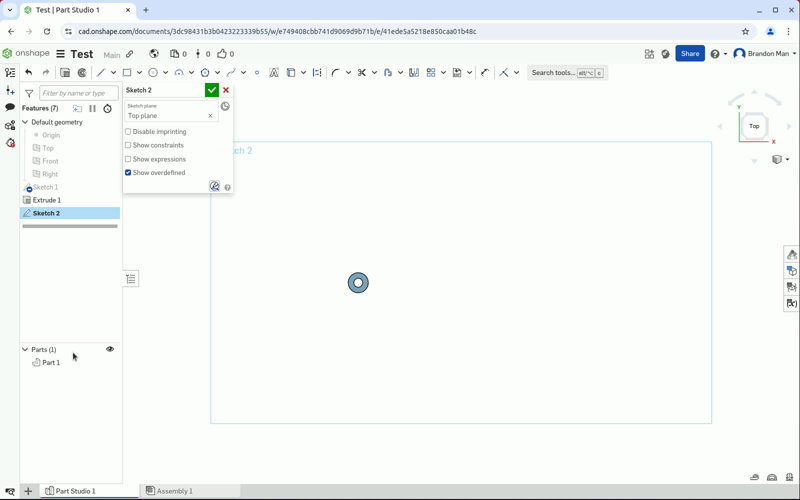
key(y)
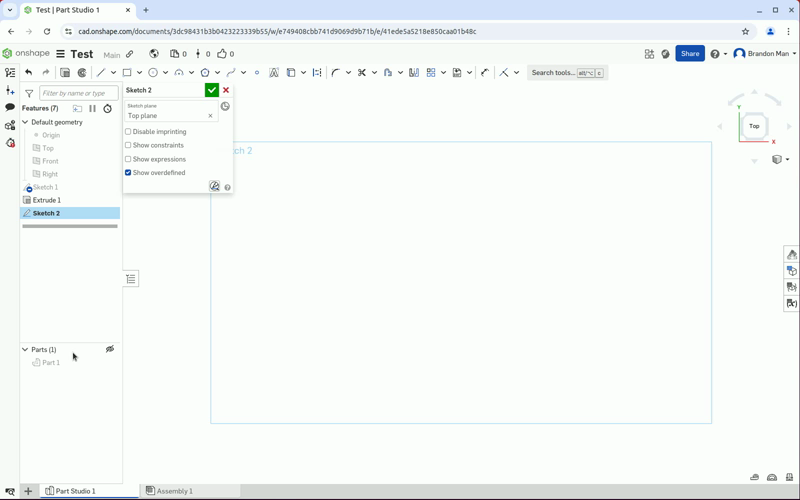
key(l)
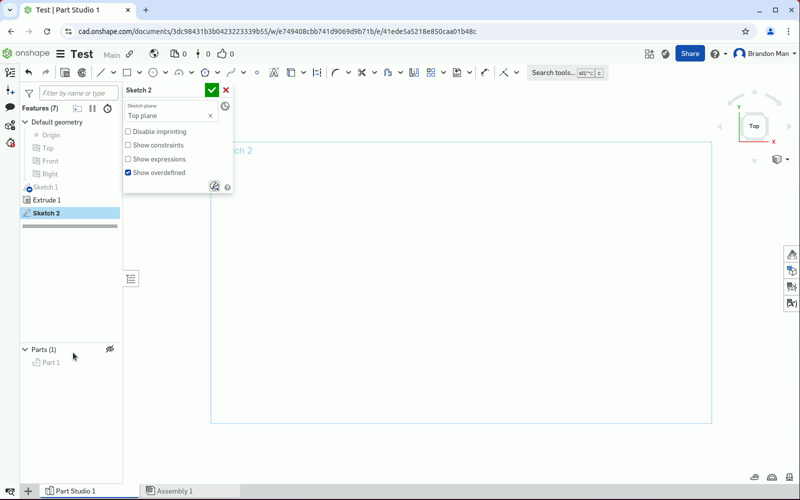
key_down(shift)
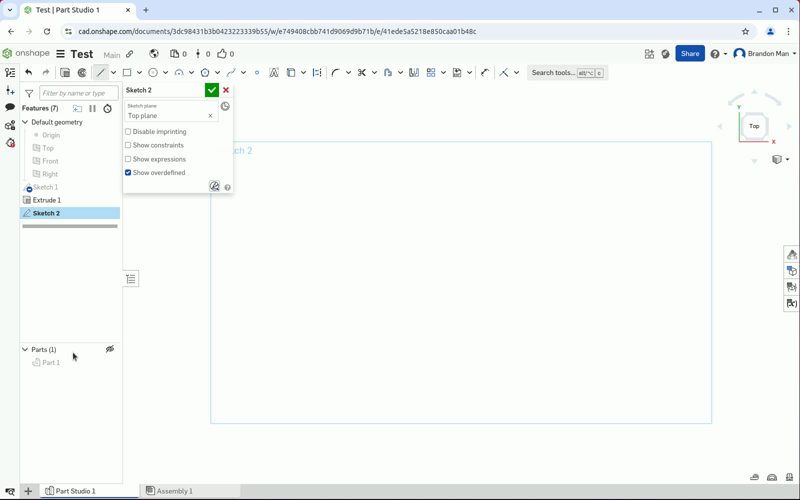
mouse_move(357, 292)
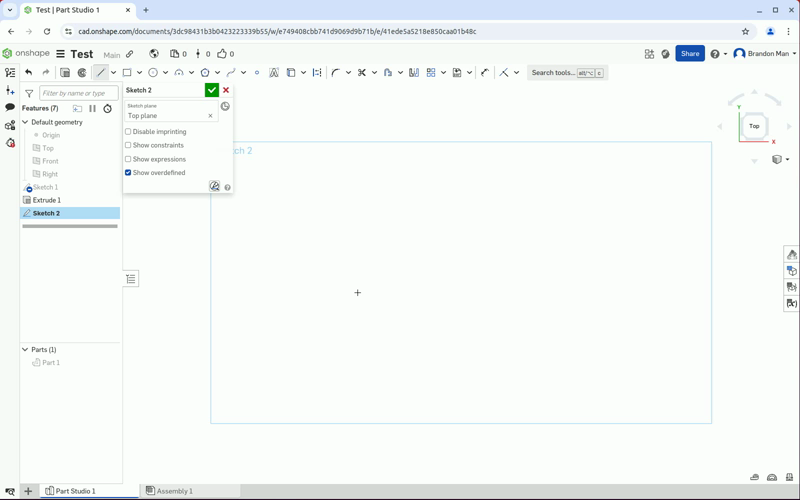
click(357, 292)
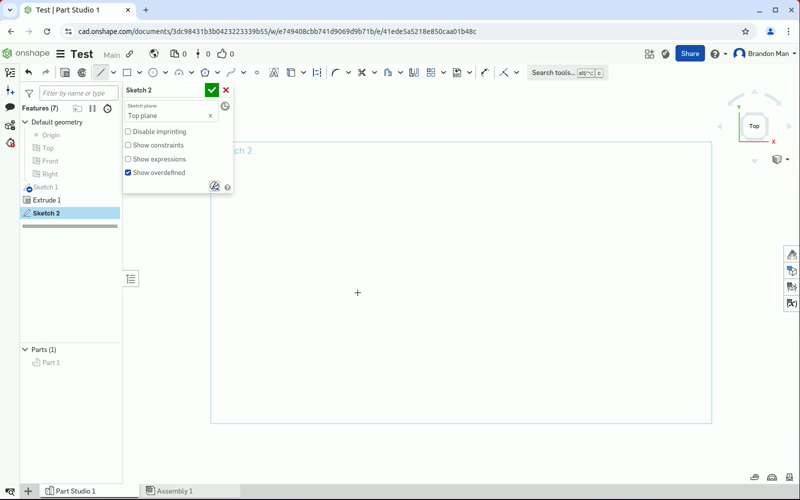
key_up(shift)
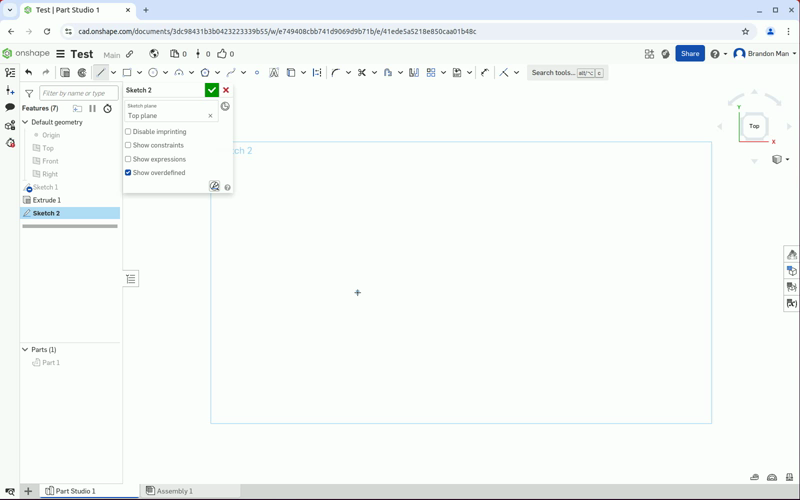
key_down(shift)
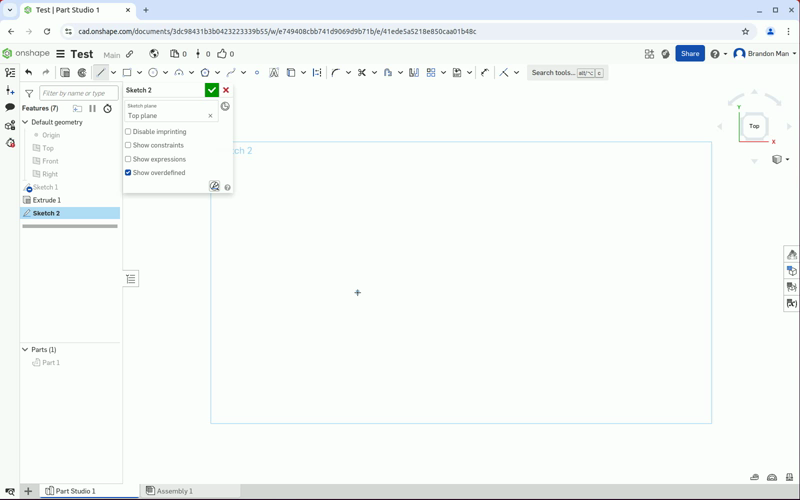
mouse_move(562, 292)
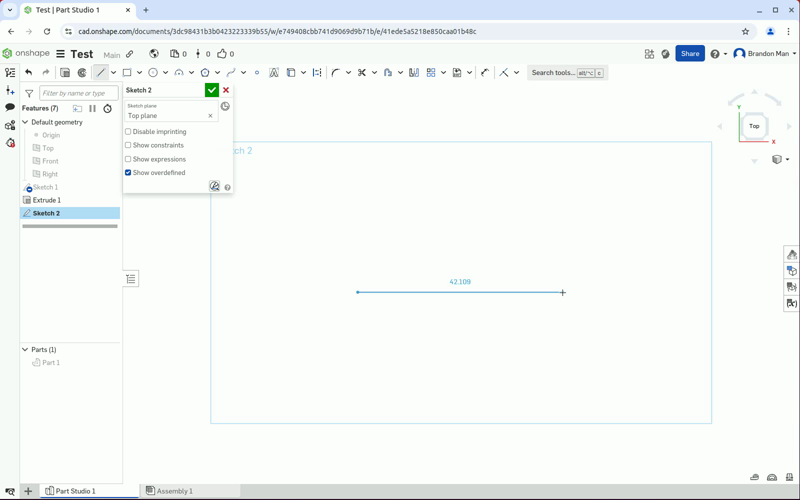
click(562, 292)
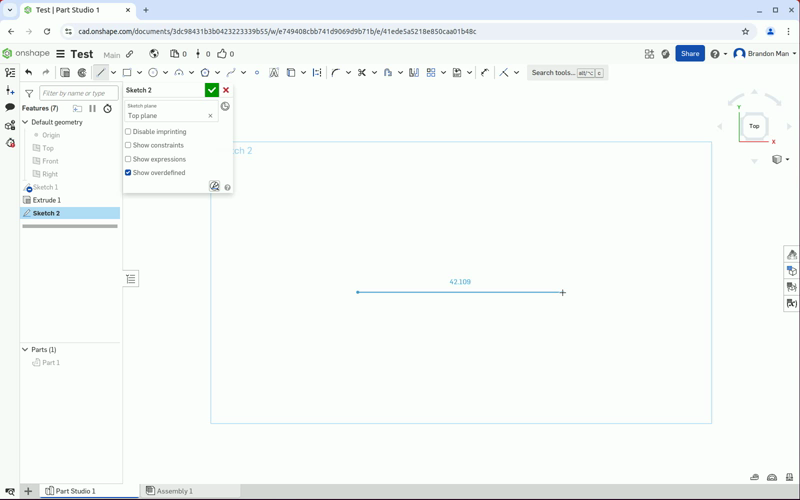
key_up(shift)
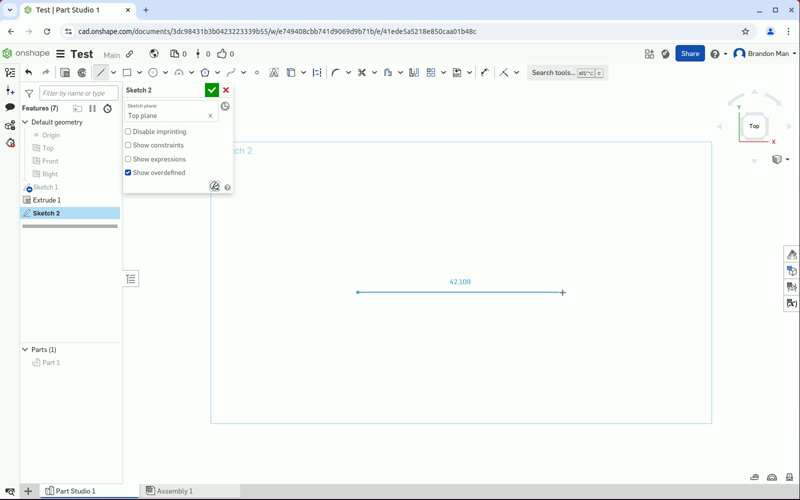
key(esc)
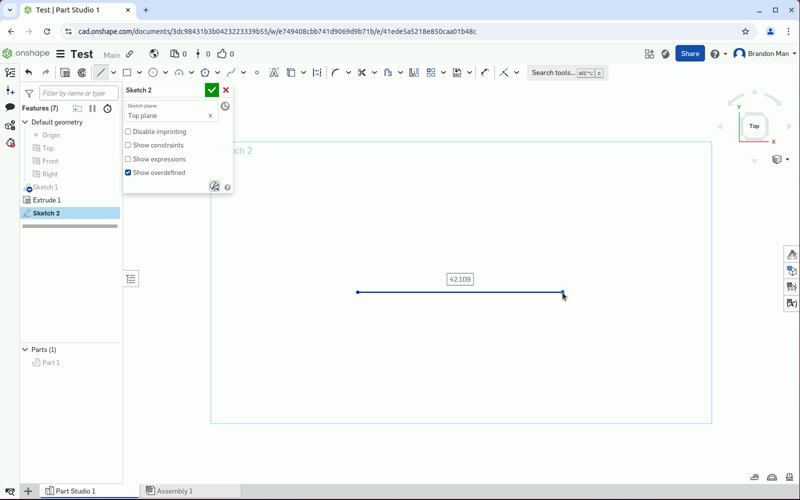
key(a)
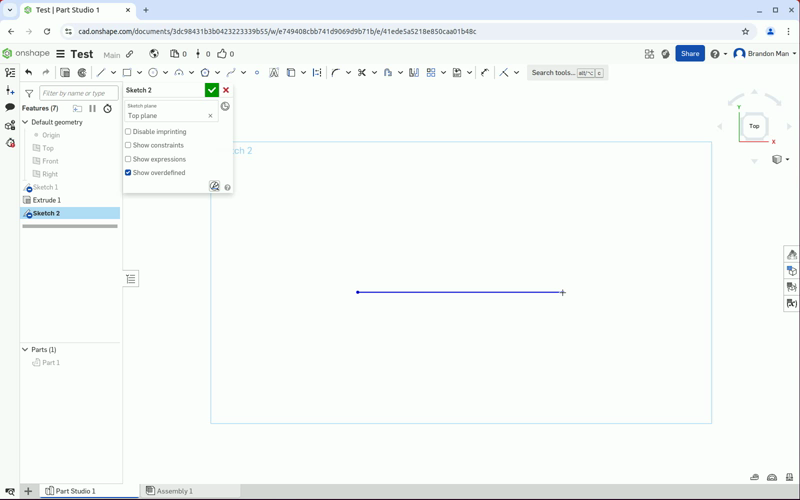
mouse_move(562, 292)
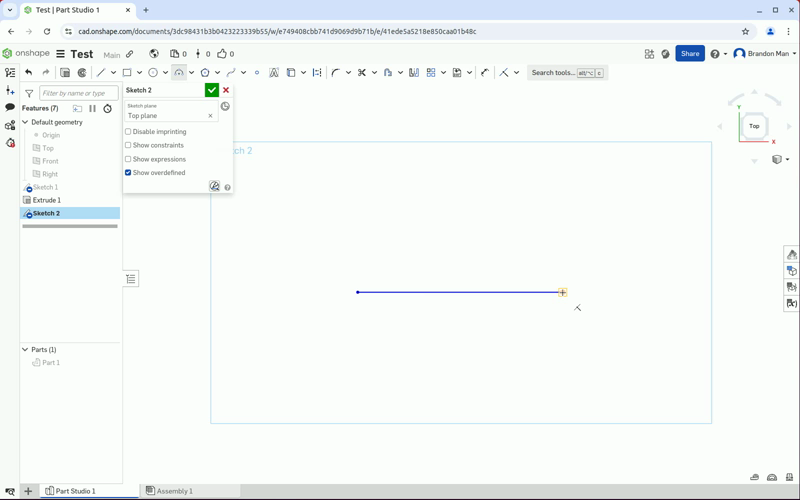
click(562, 292)
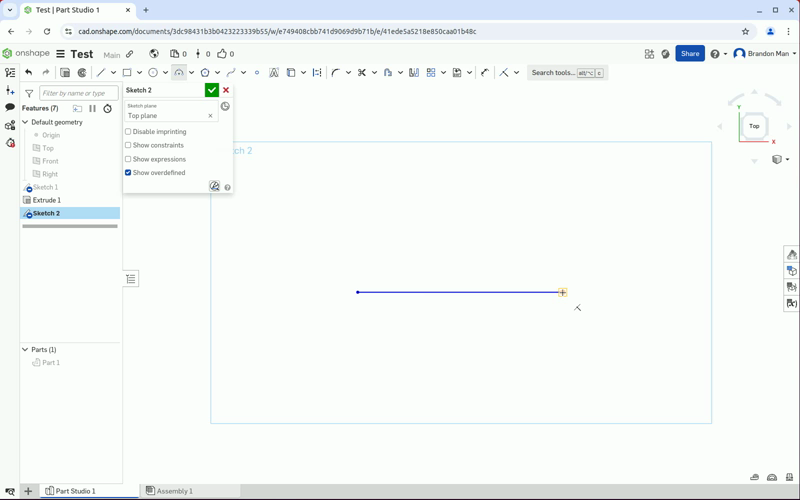
key_down(shift)
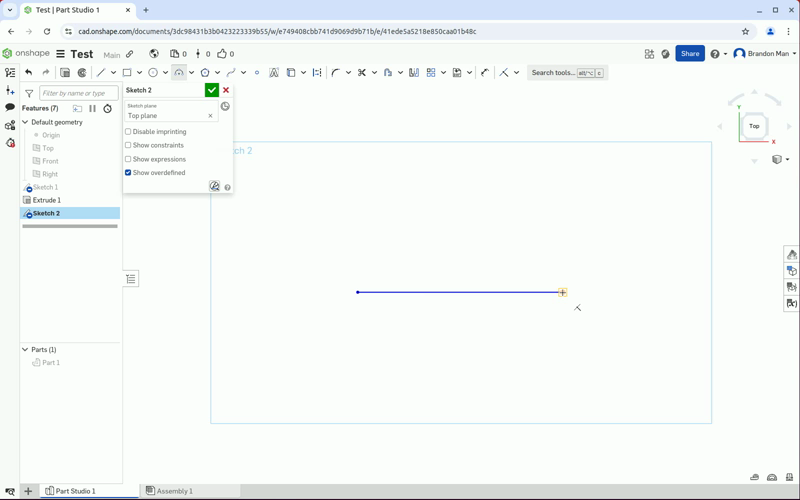
mouse_move(562, 272)
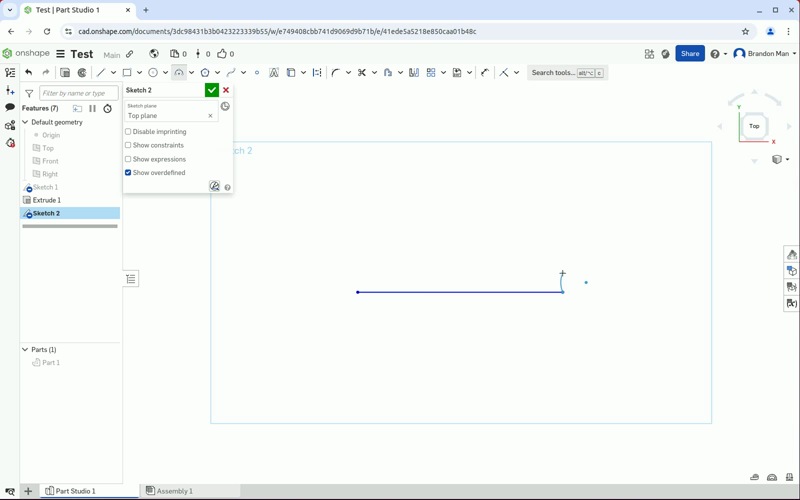
click(562, 272)
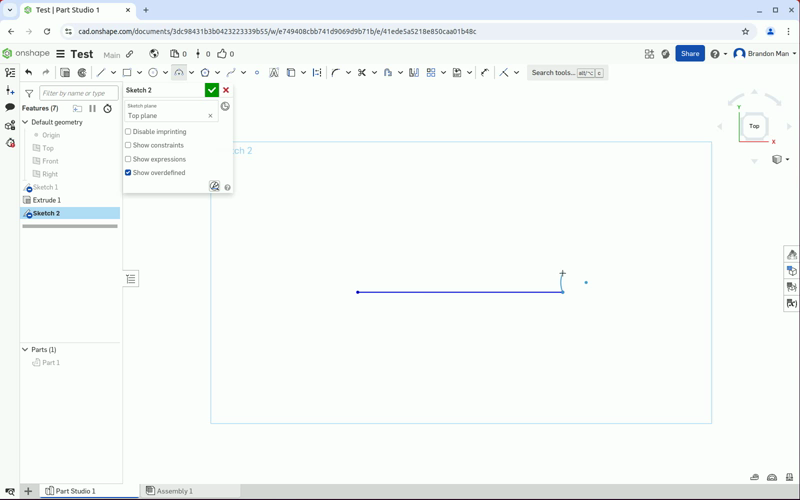
mouse_move(553, 282)
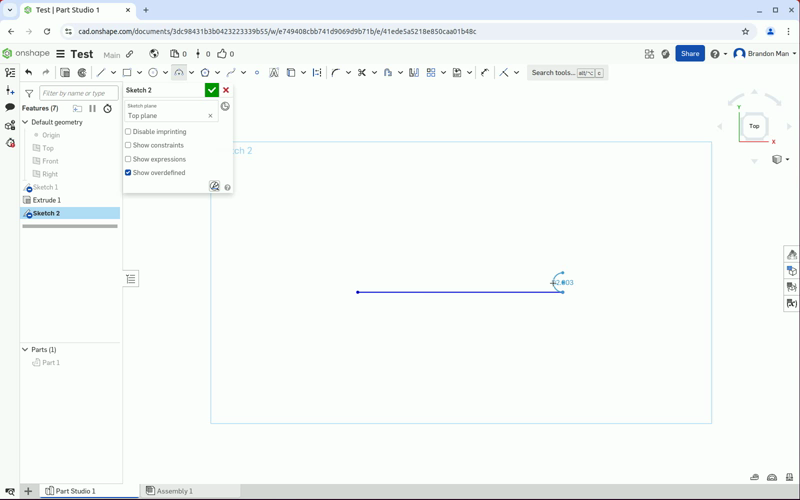
click(553, 282)
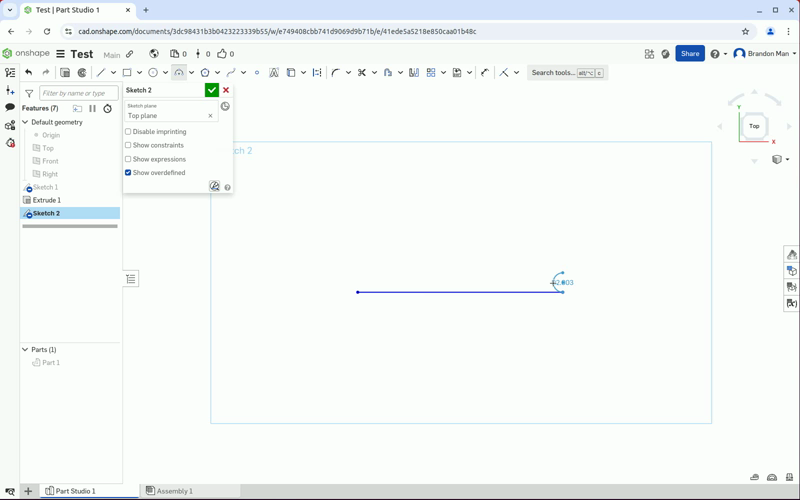
key_up(shift)
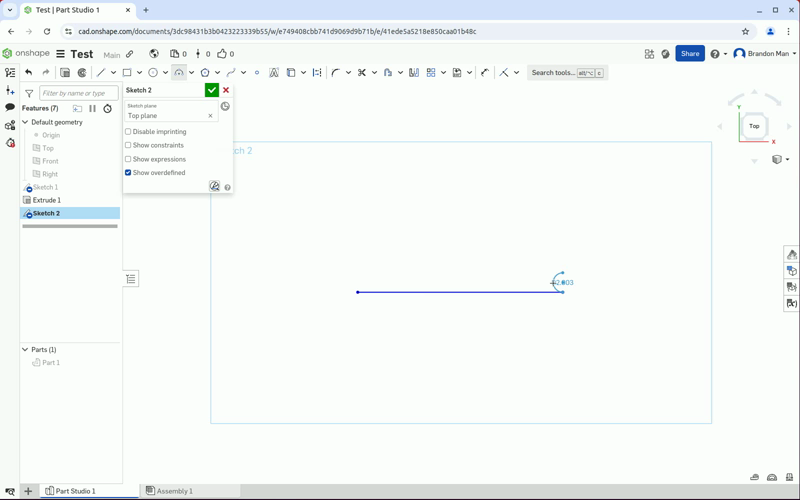
key(esc)
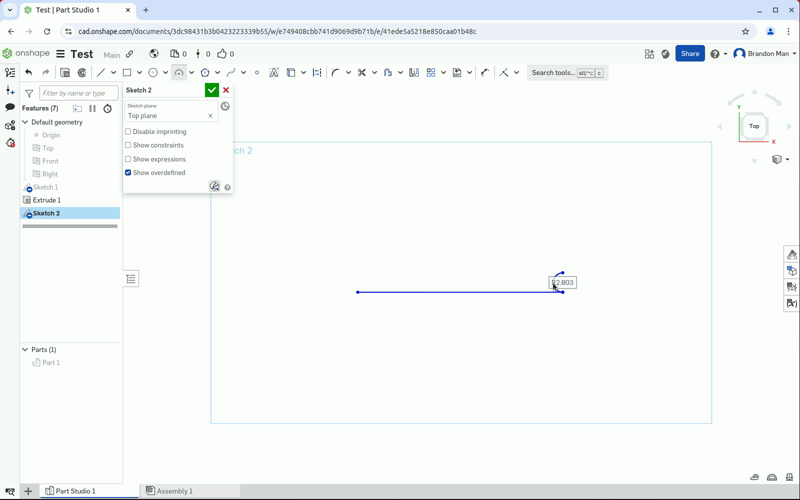
key(l)
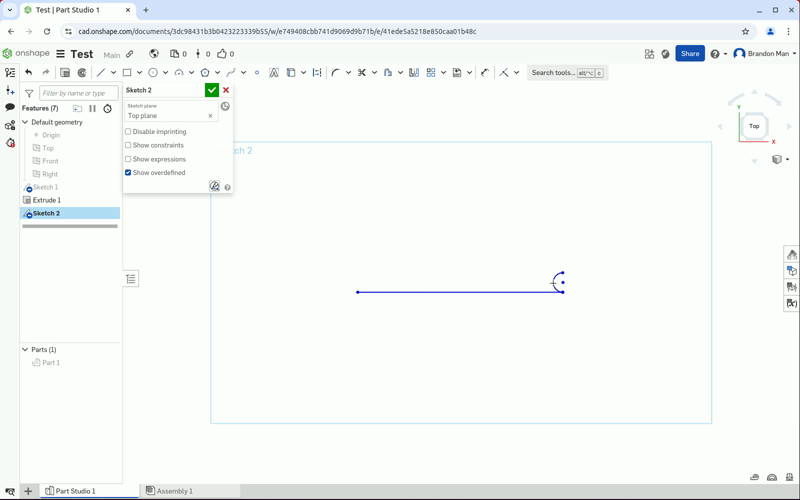
mouse_move(562, 272)
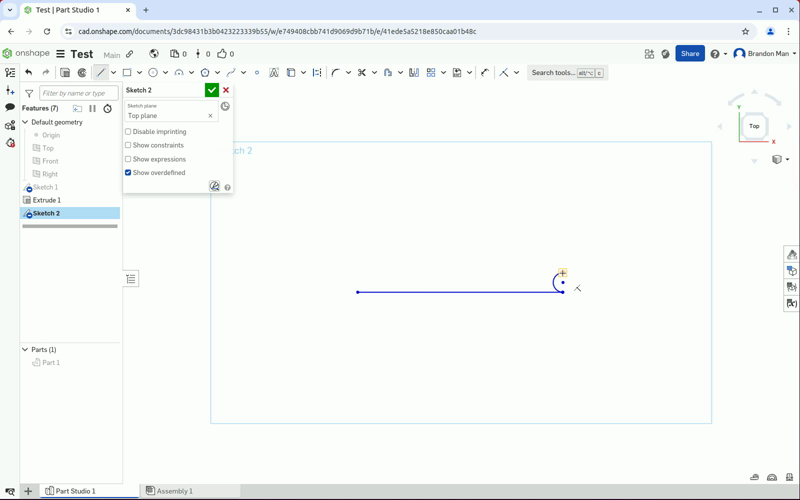
click(562, 272)
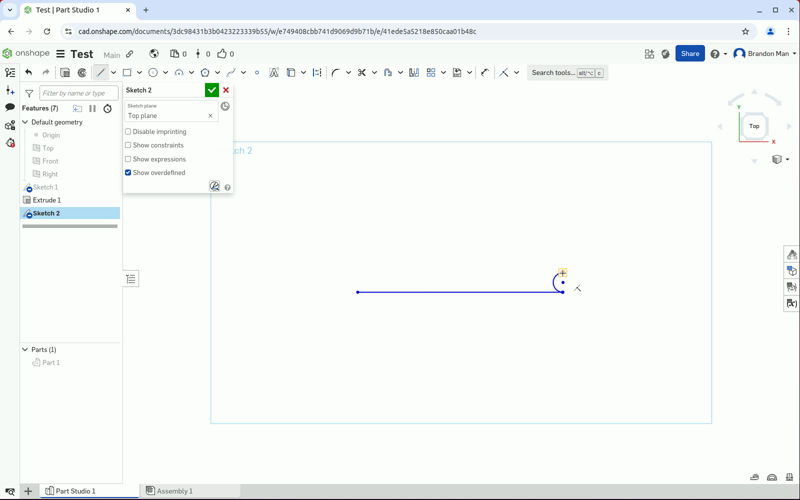
key_down(shift)
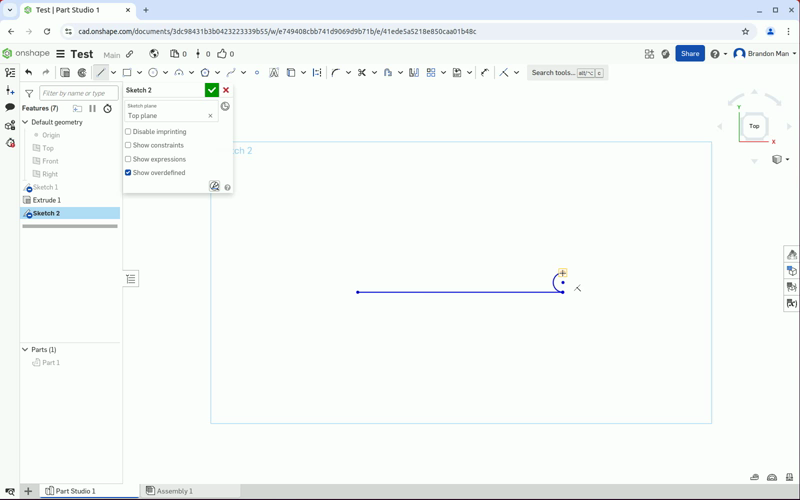
mouse_move(357, 272)
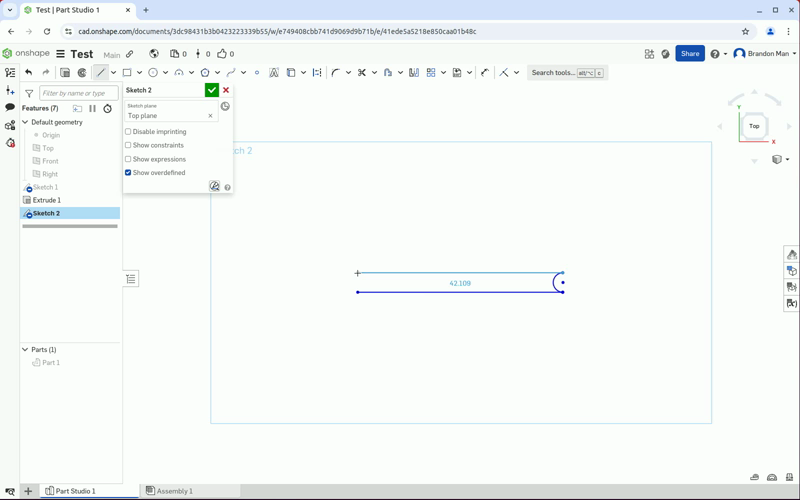
click(357, 272)
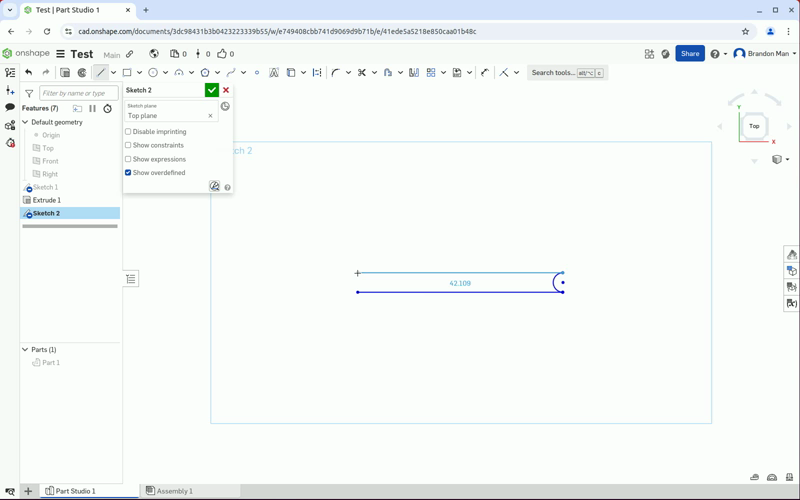
key_up(shift)
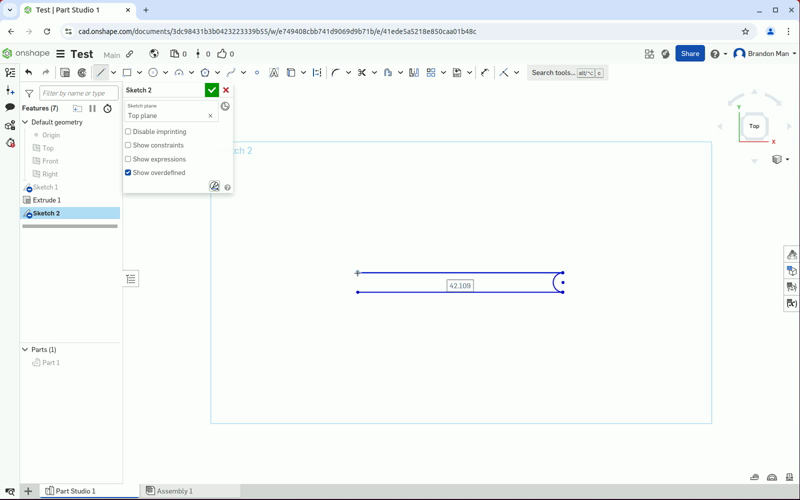
key(esc)
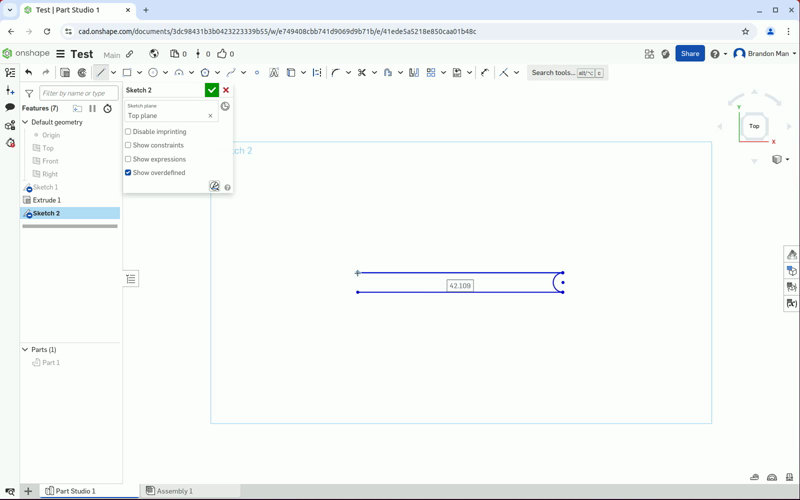
key(a)
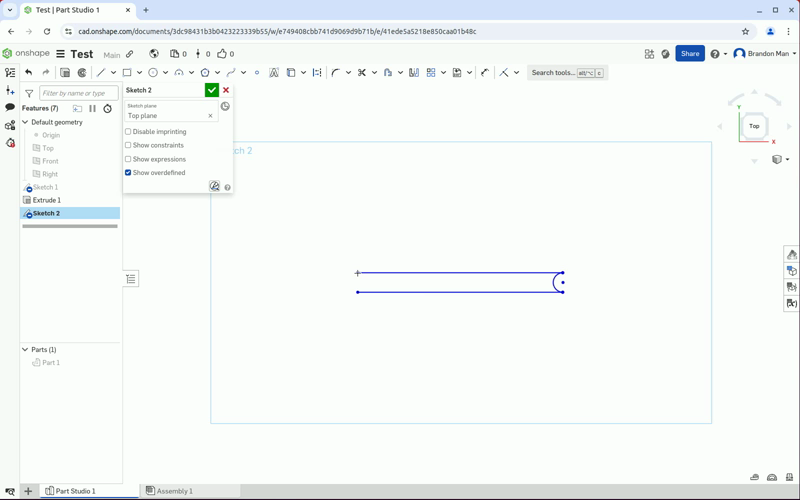
mouse_move(357, 272)
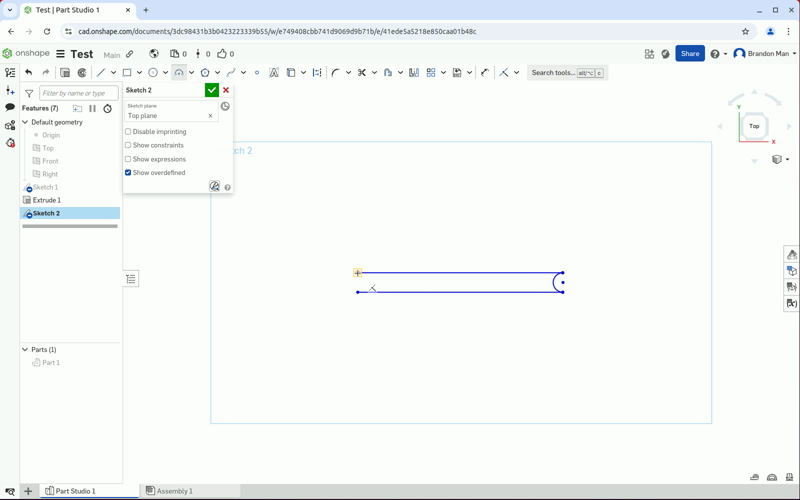
click(357, 272)
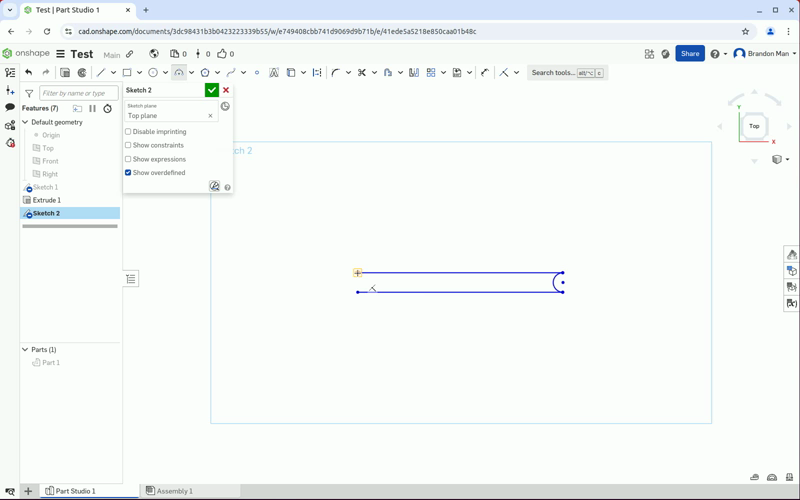
mouse_move(357, 292)
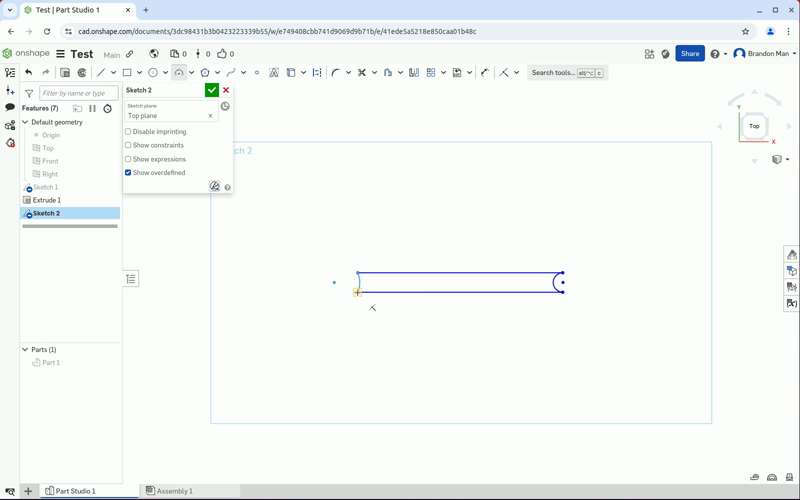
click(357, 292)
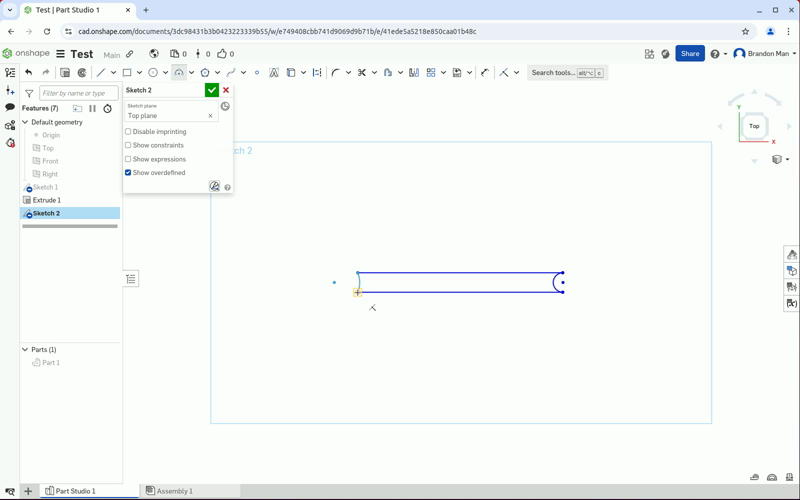
key_down(shift)
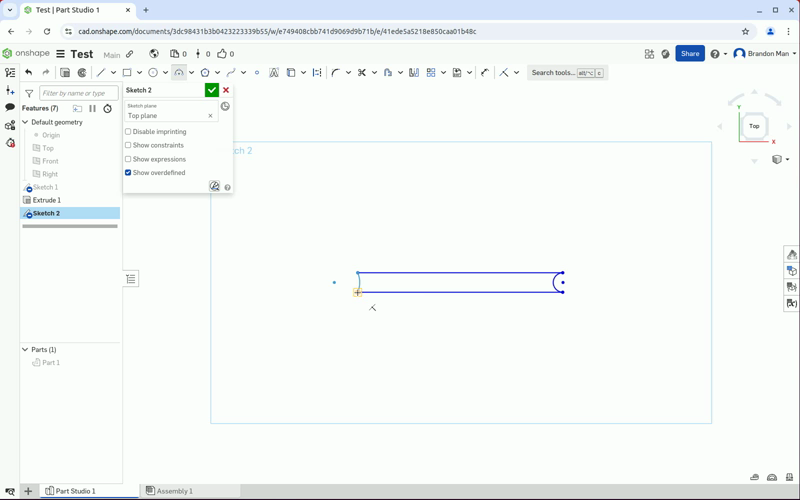
mouse_move(367, 282)
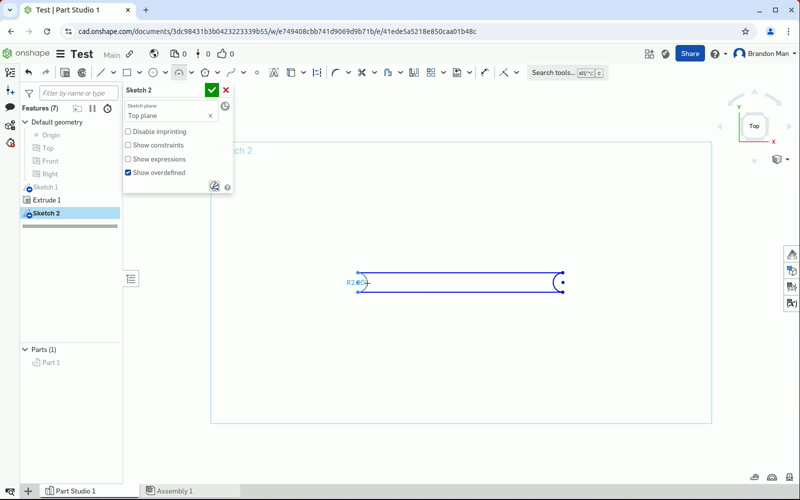
click(367, 282)
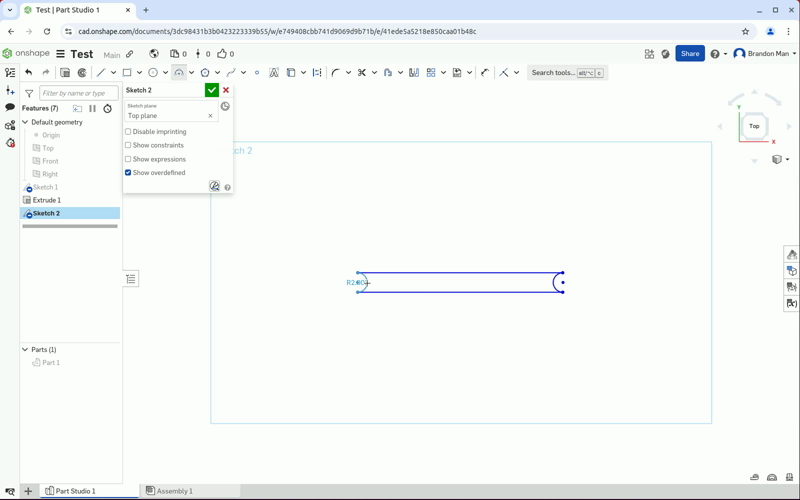
key_up(shift)
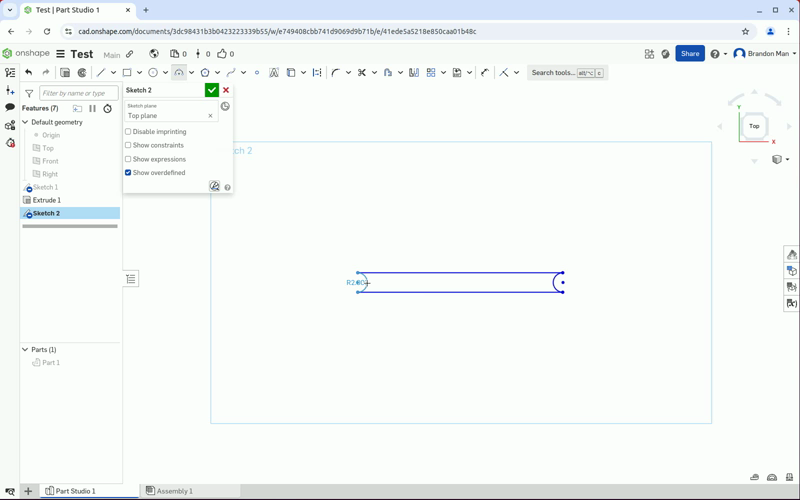
key(esc)
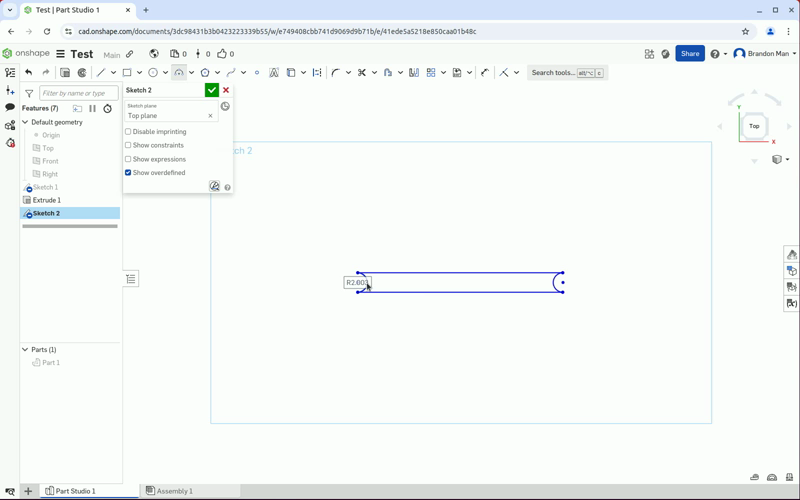
key(l)
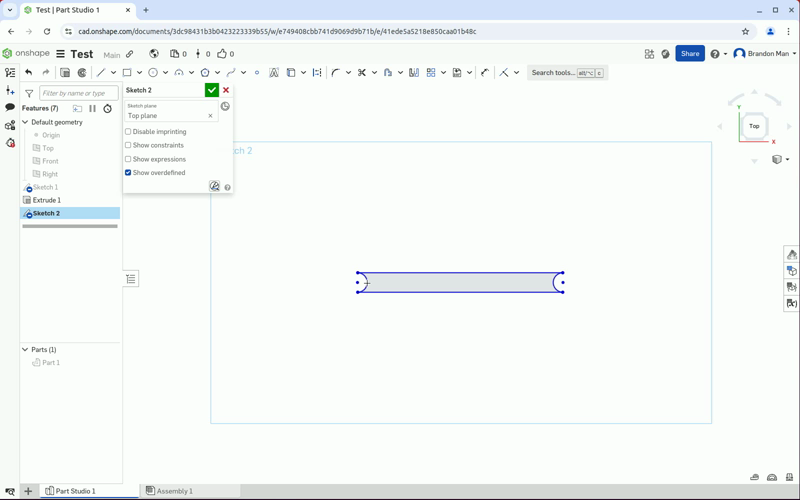
key_down(shift)
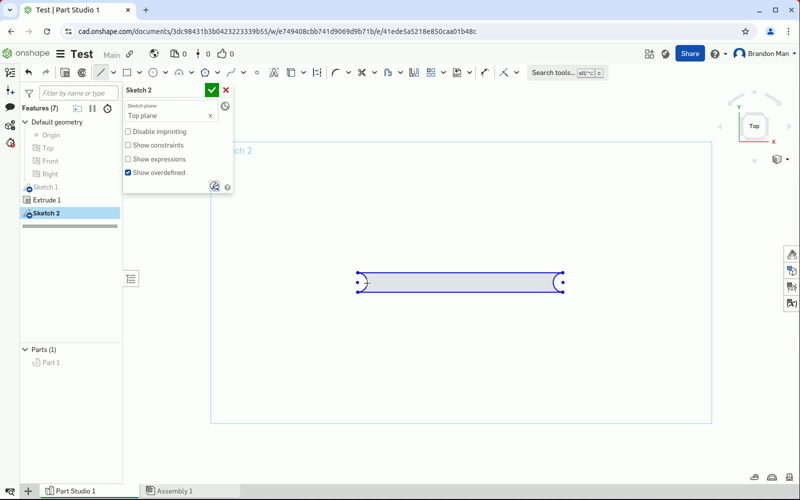
mouse_move(398, 288)
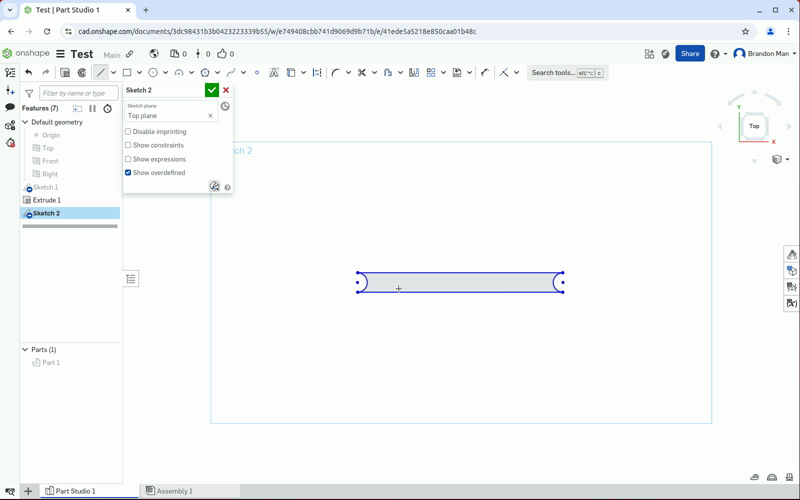
click(398, 288)
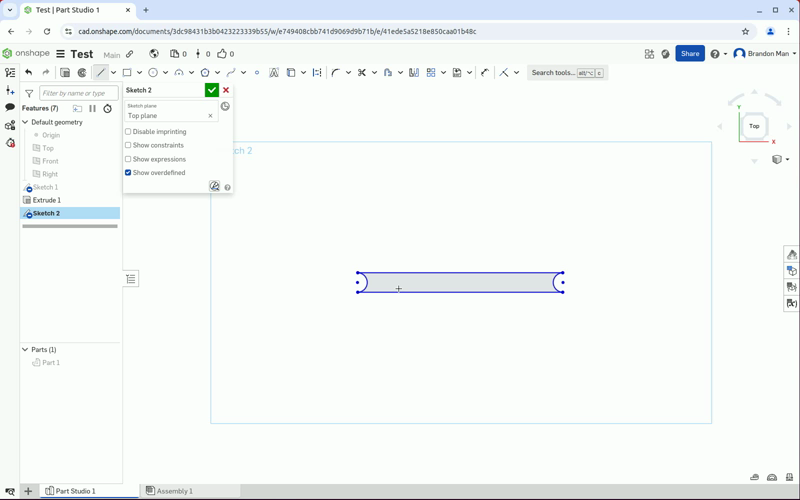
key_up(shift)
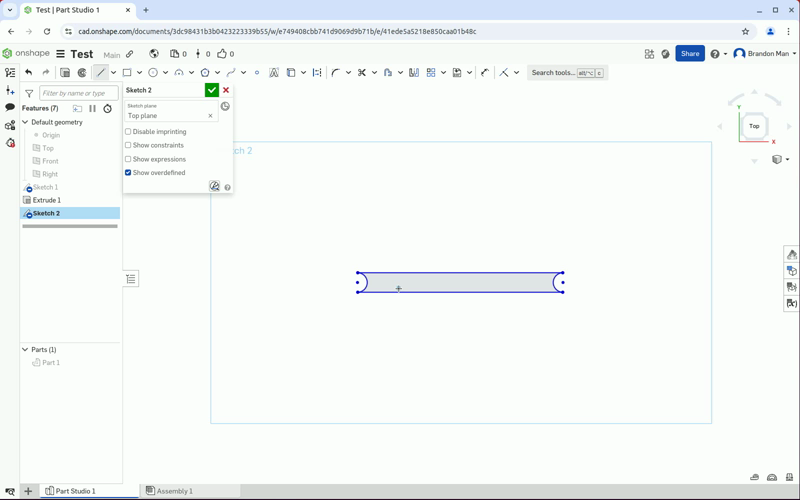
key_down(shift)
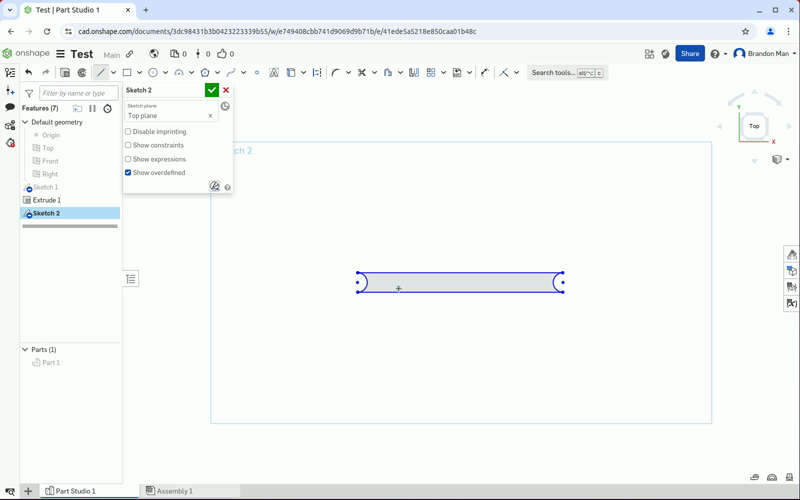
mouse_move(428, 288)
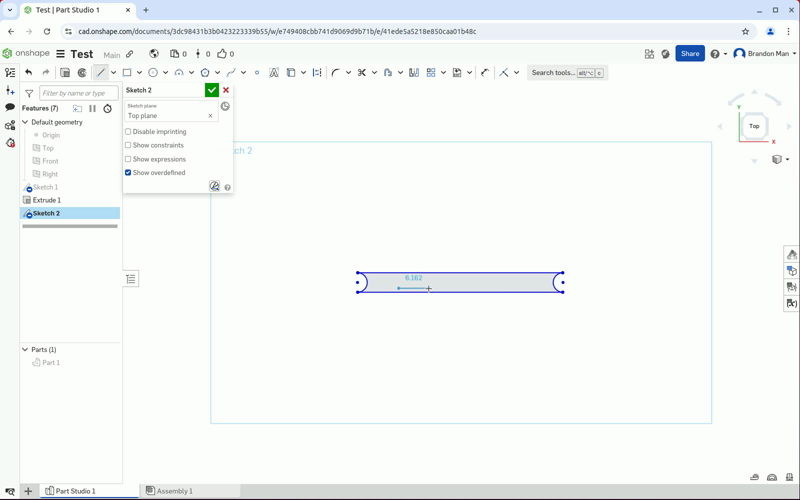
mouse_move(426, 288)
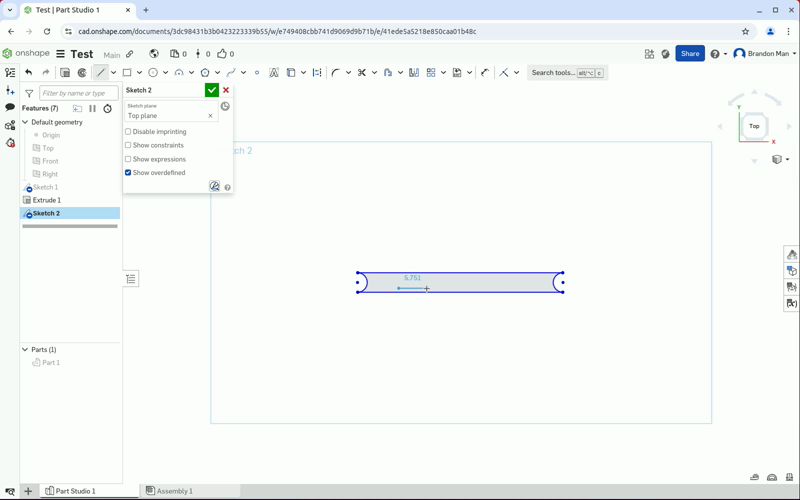
click(426, 288)
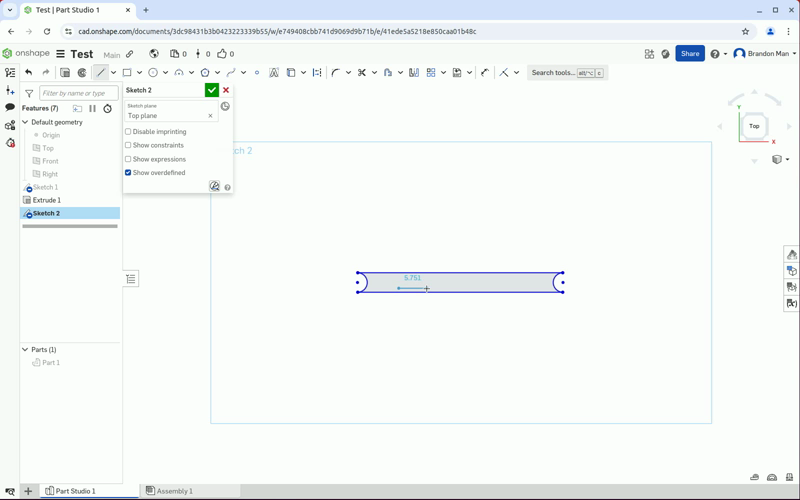
key_up(shift)
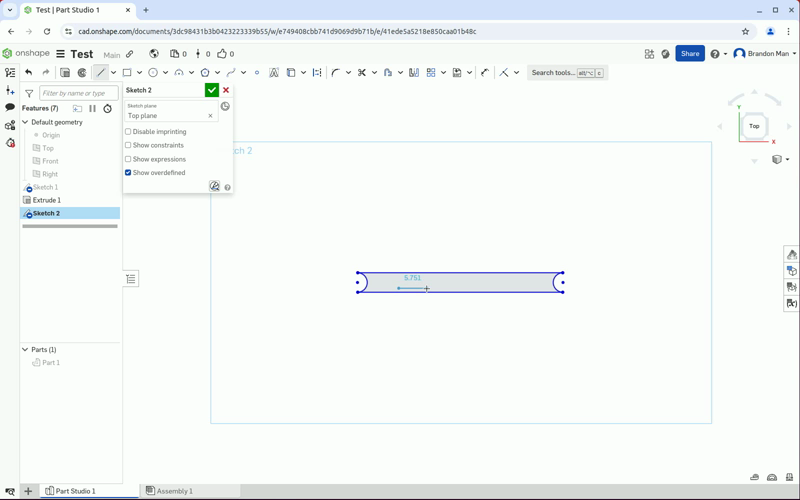
key_down(shift)
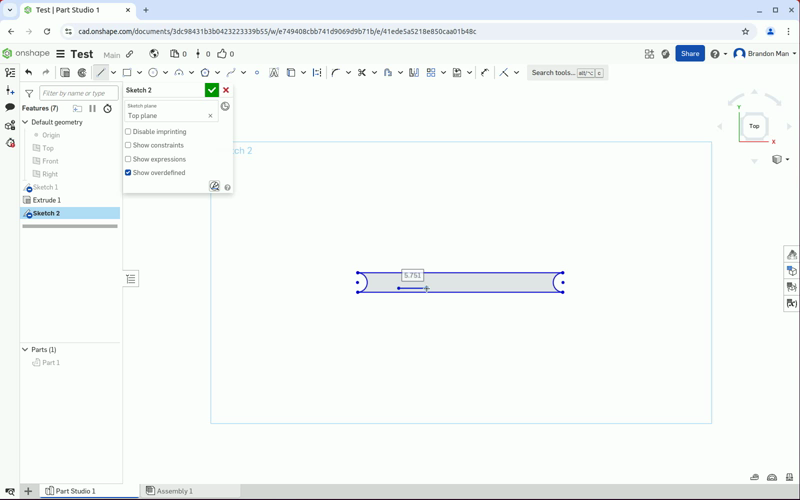
mouse_move(456, 288)
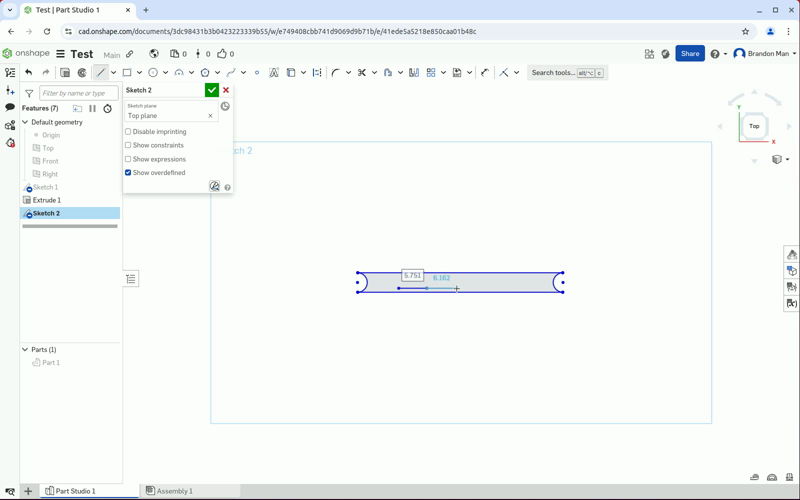
mouse_move(426, 279)
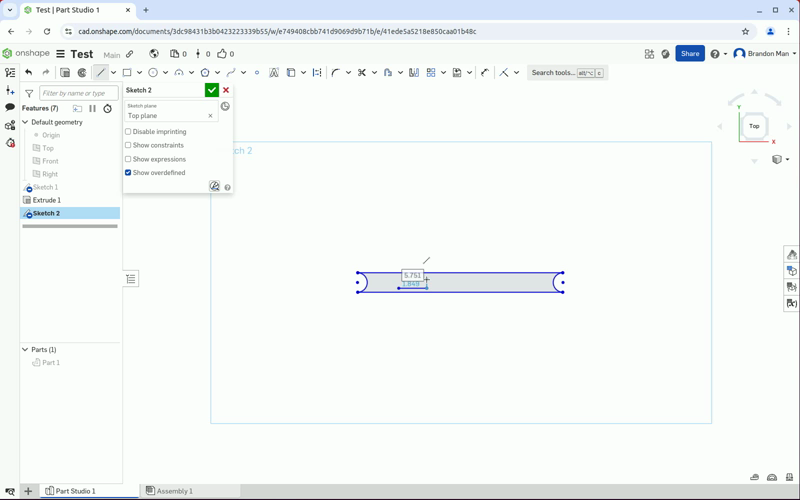
click(426, 279)
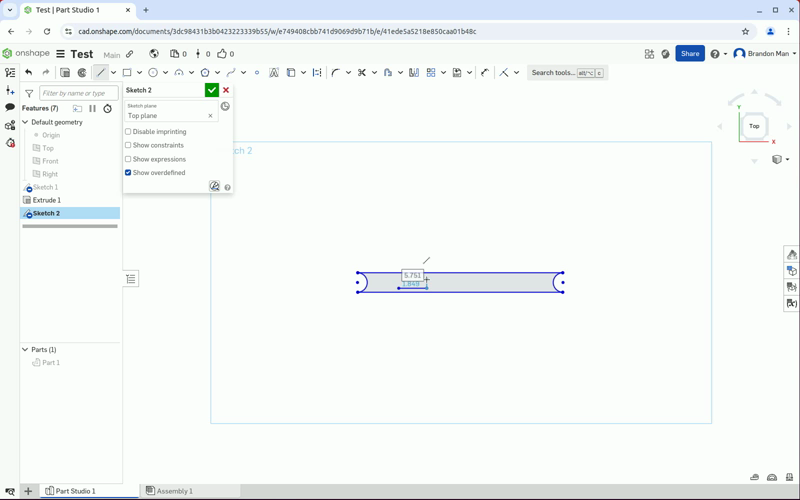
key_up(shift)
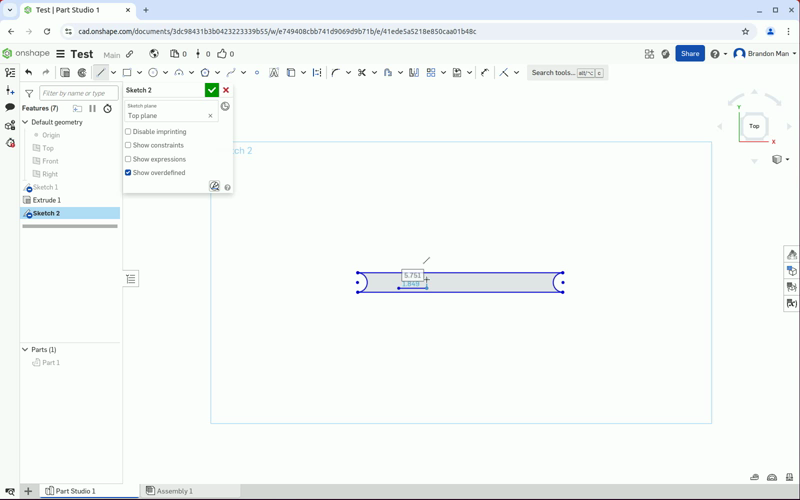
key_down(shift)
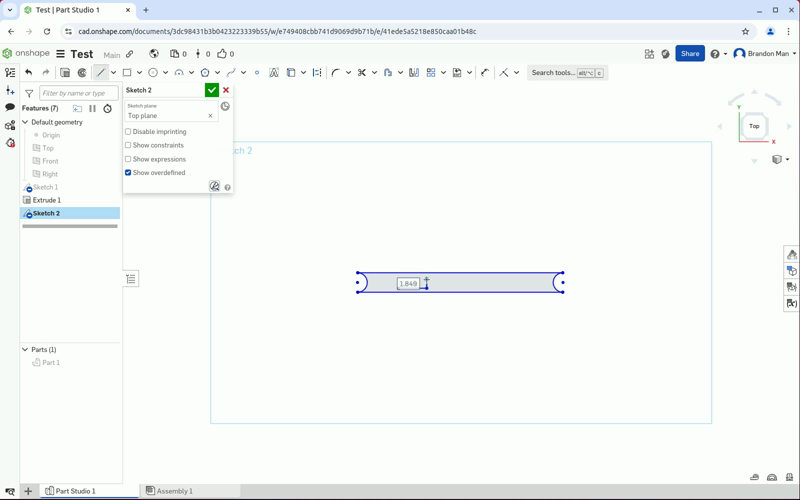
mouse_move(456, 279)
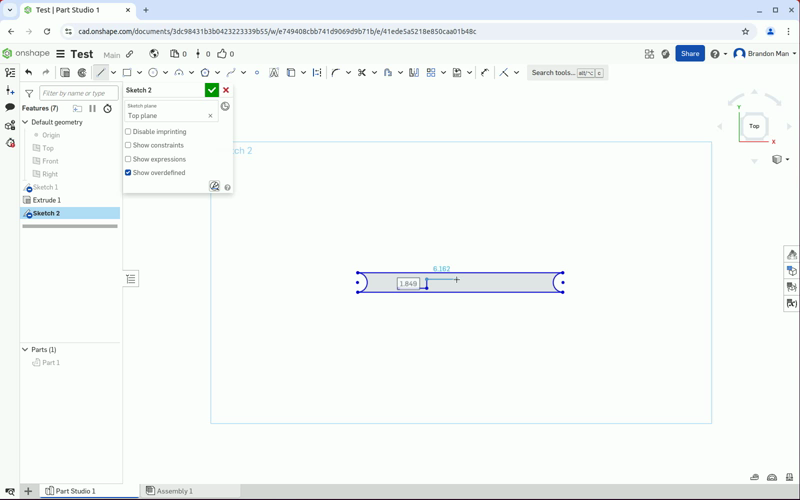
mouse_move(398, 279)
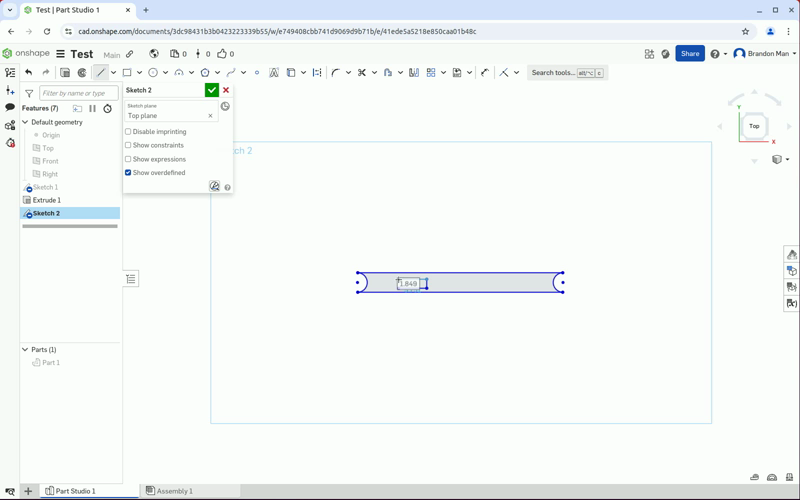
click(398, 279)
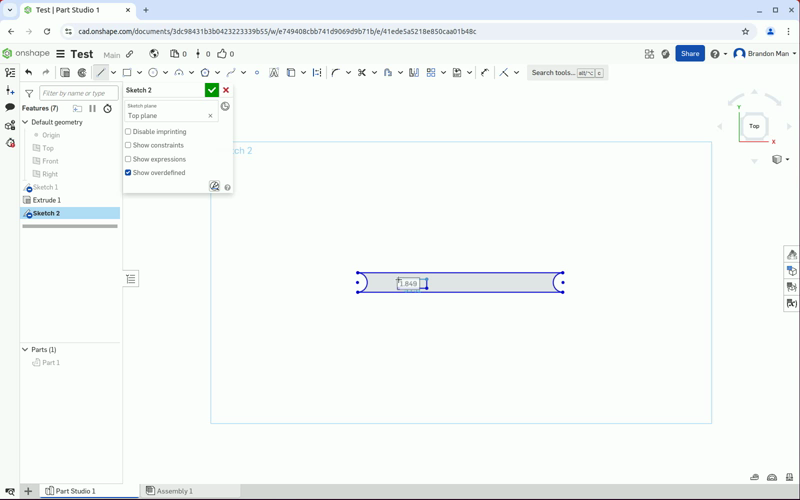
key_up(shift)
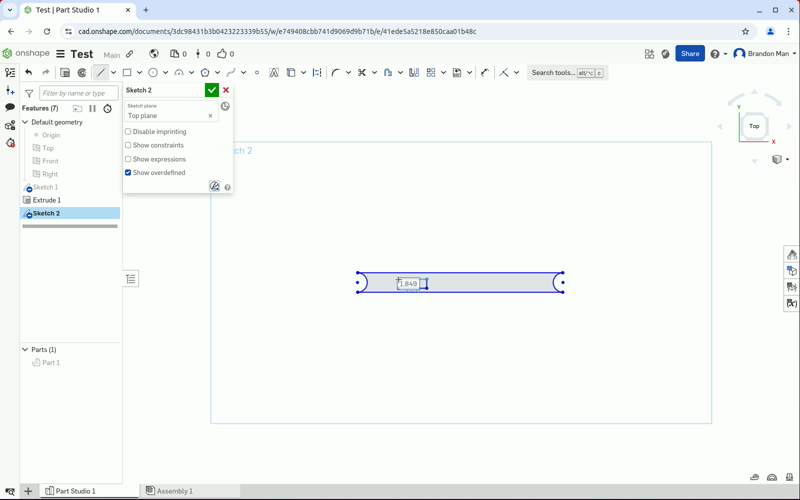
mouse_move(428, 279)
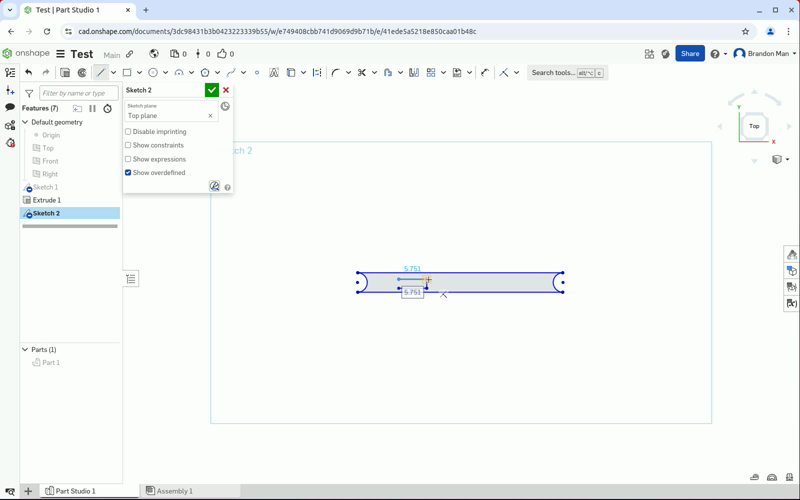
key_down(shift)
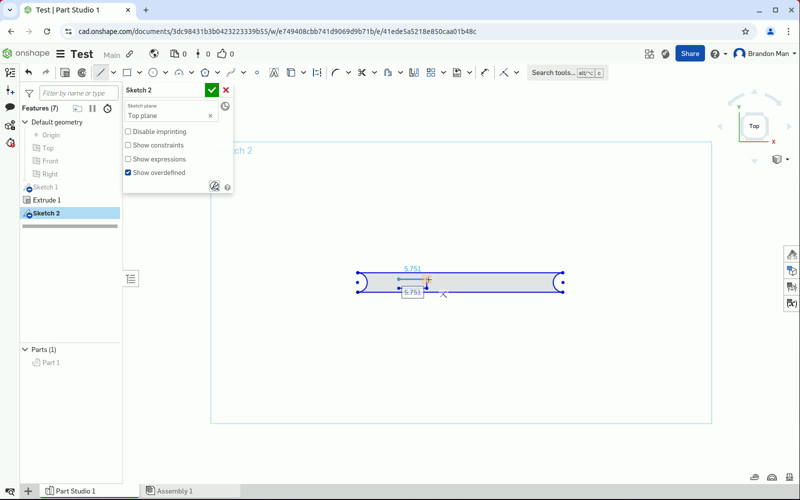
mouse_move(398, 288)
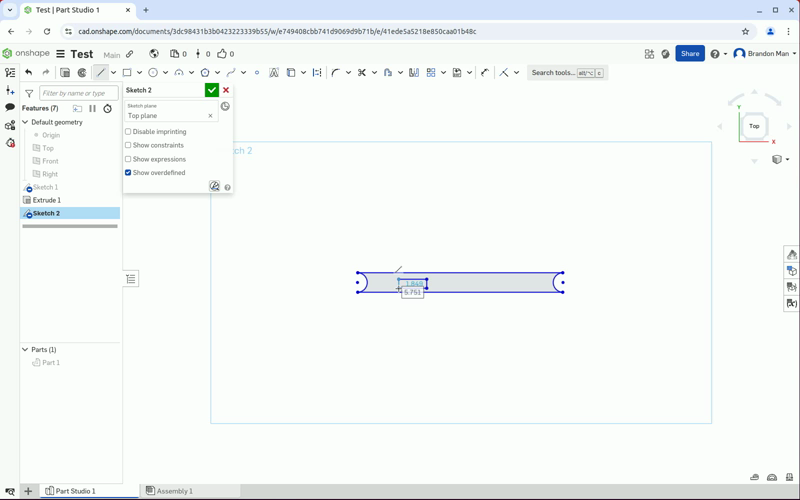
key_up(shift)
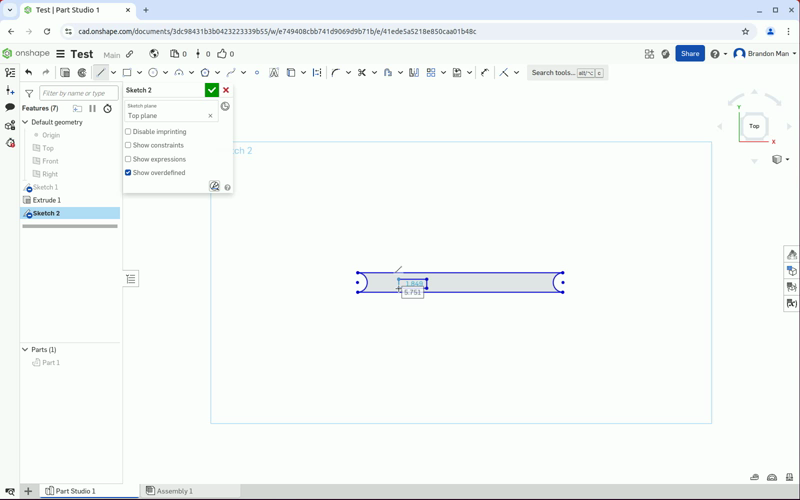
click(398, 288)
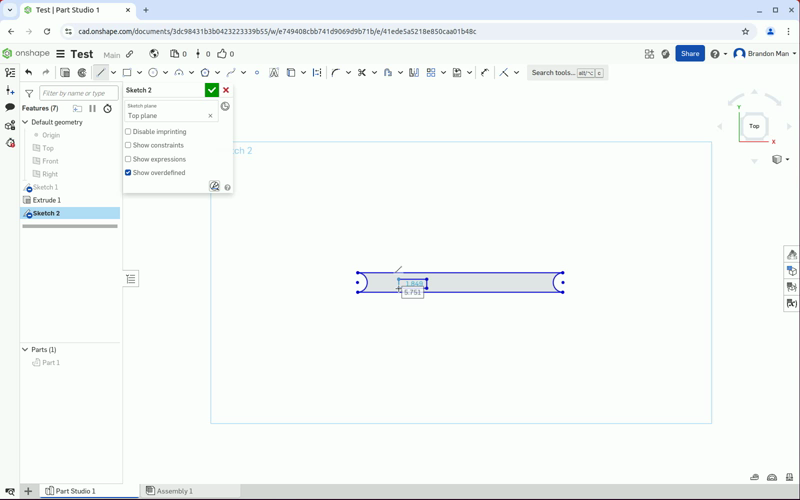
key(esc)
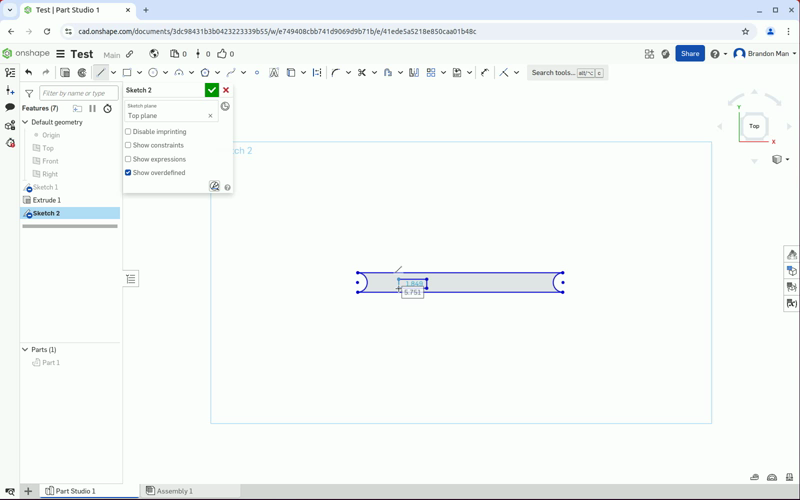
key(l)
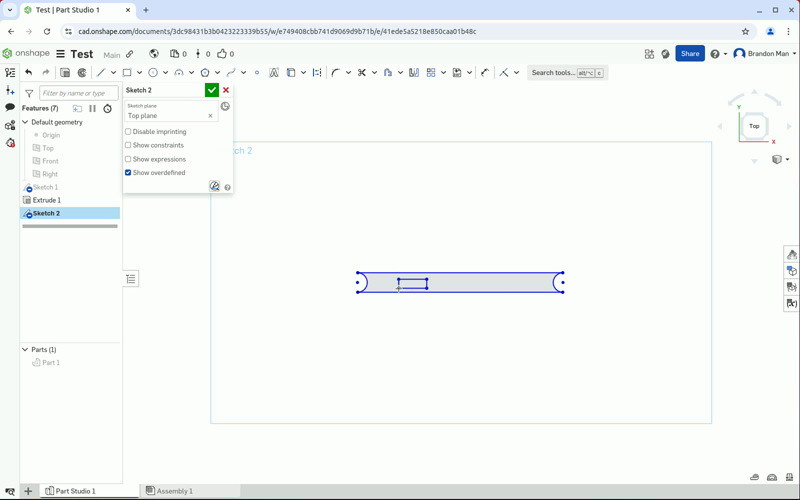
key_down(shift)
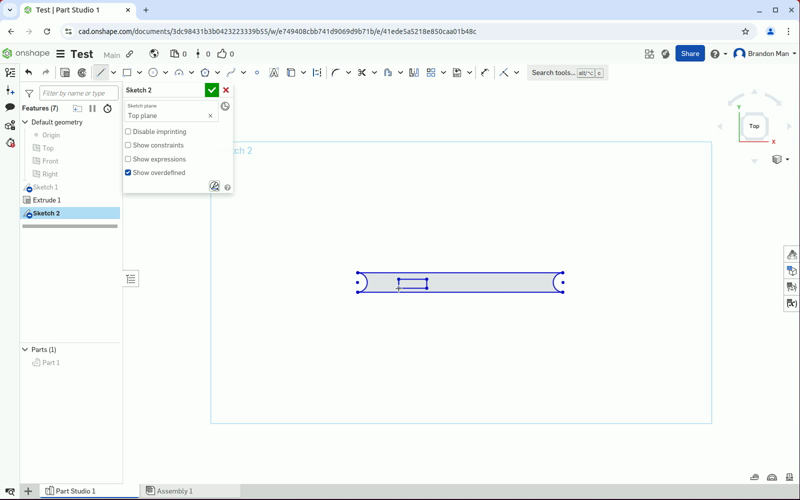
mouse_move(493, 288)
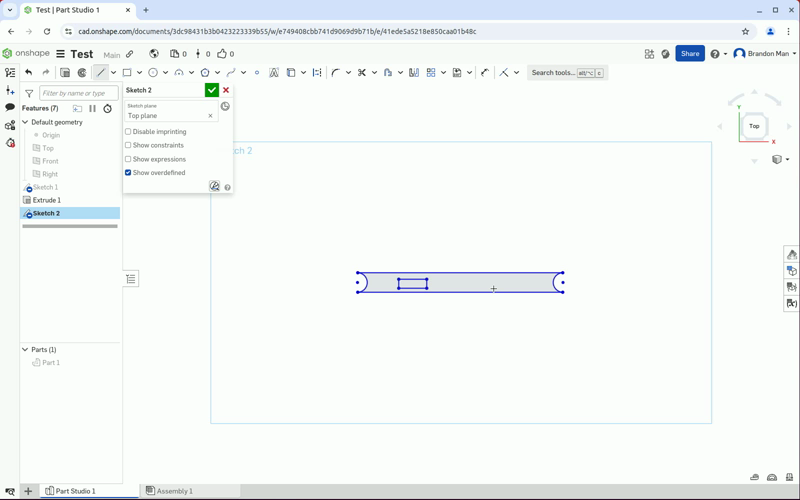
click(493, 288)
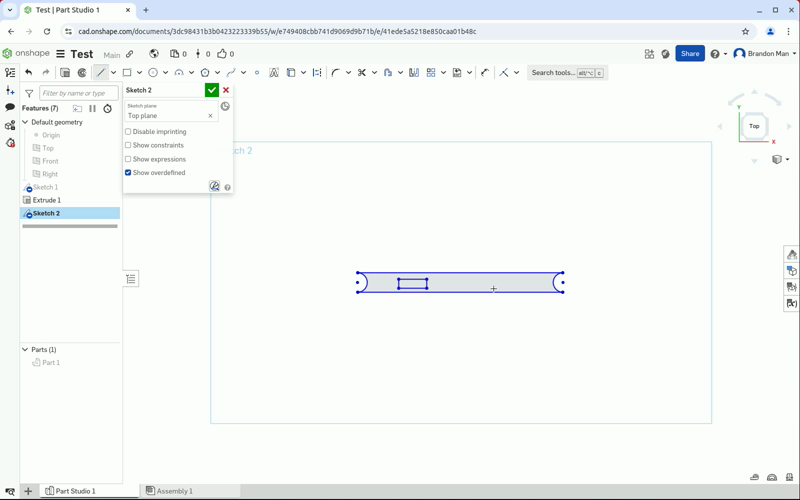
key_up(shift)
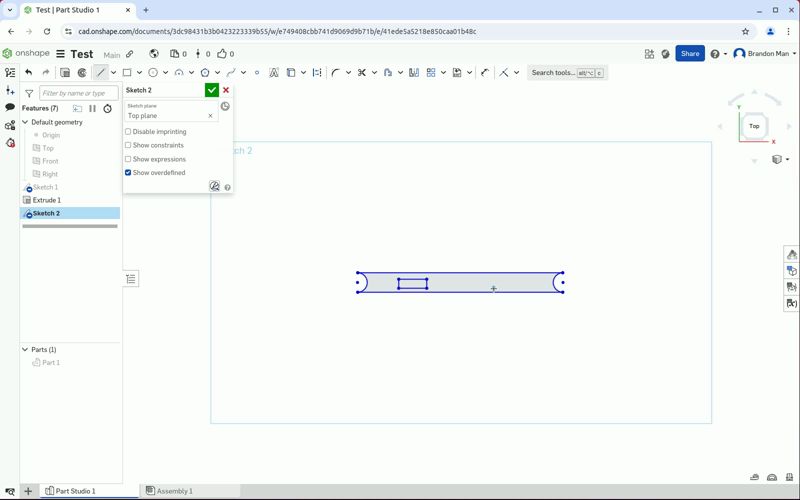
key_down(shift)
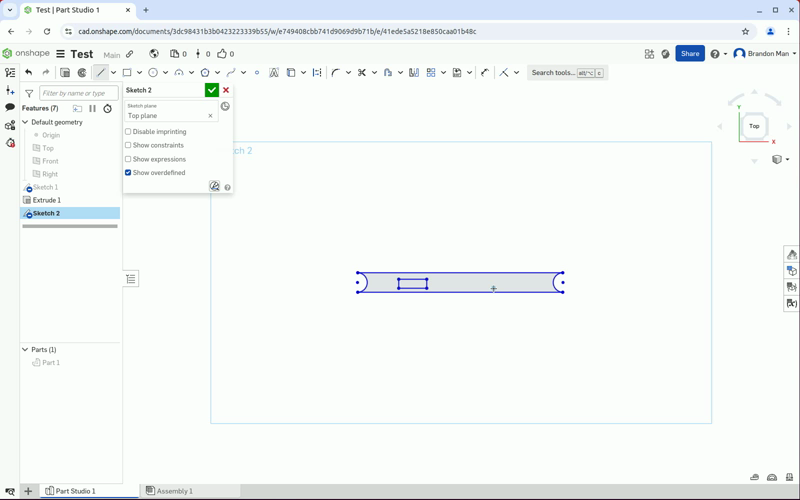
mouse_move(523, 288)
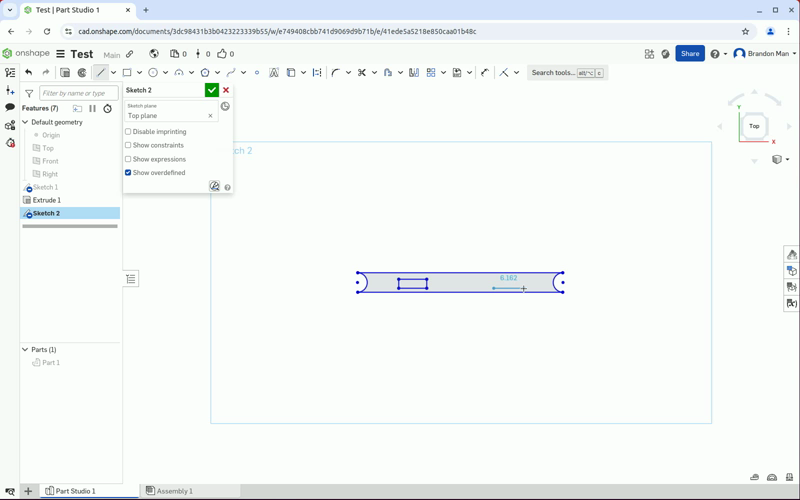
mouse_move(521, 288)
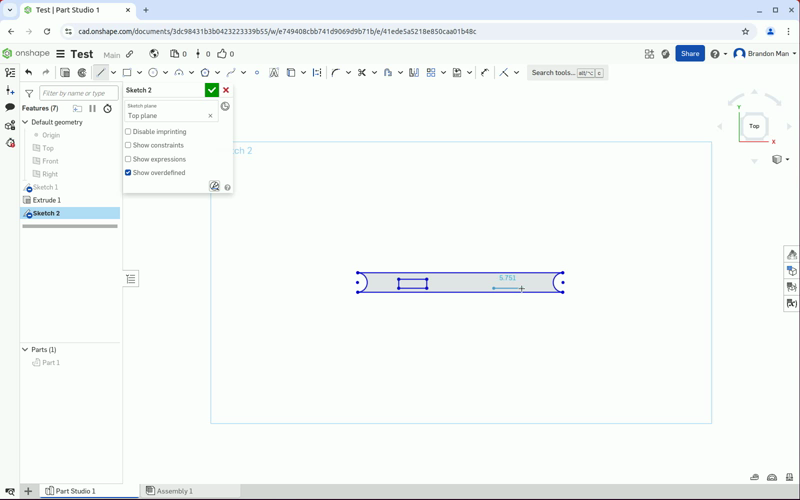
click(521, 288)
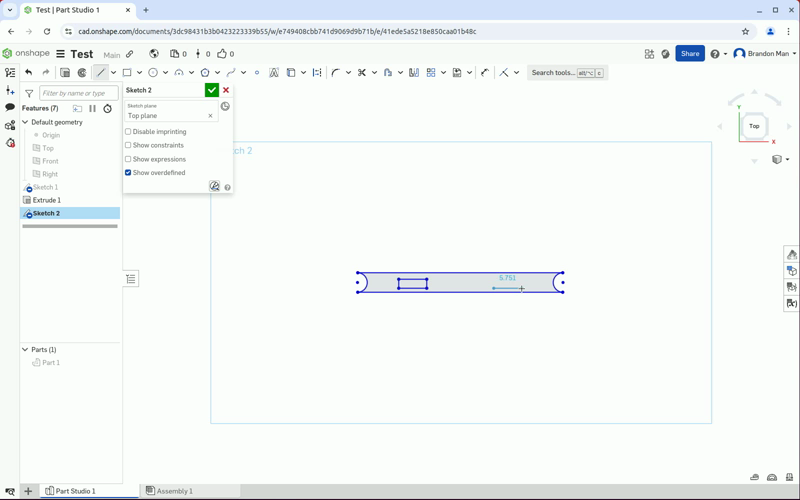
key_up(shift)
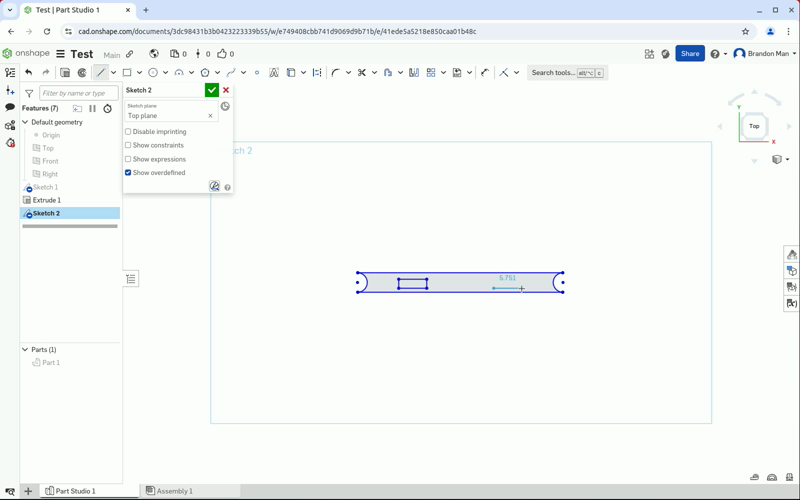
key_down(shift)
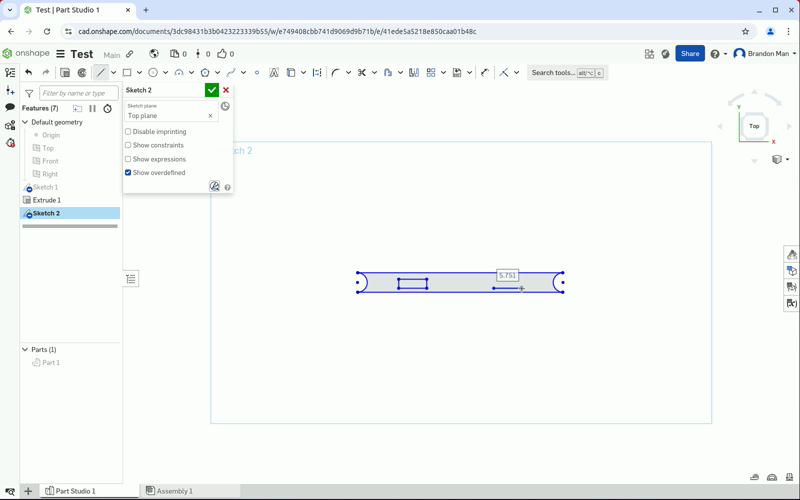
mouse_move(551, 288)
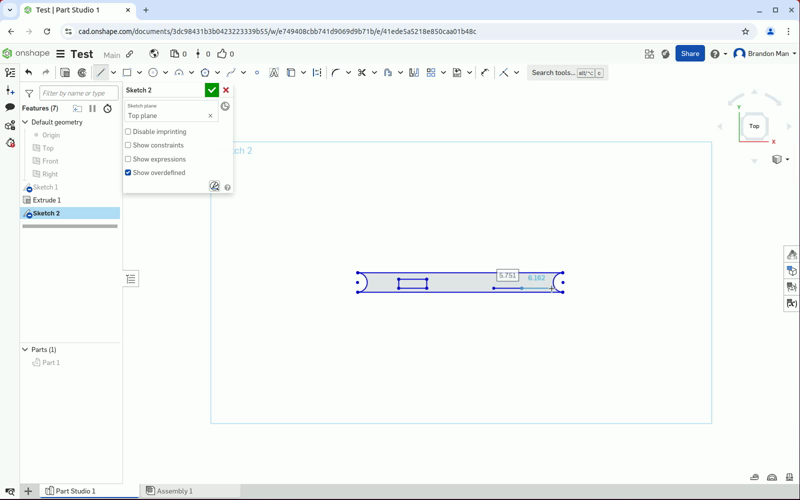
mouse_move(521, 279)
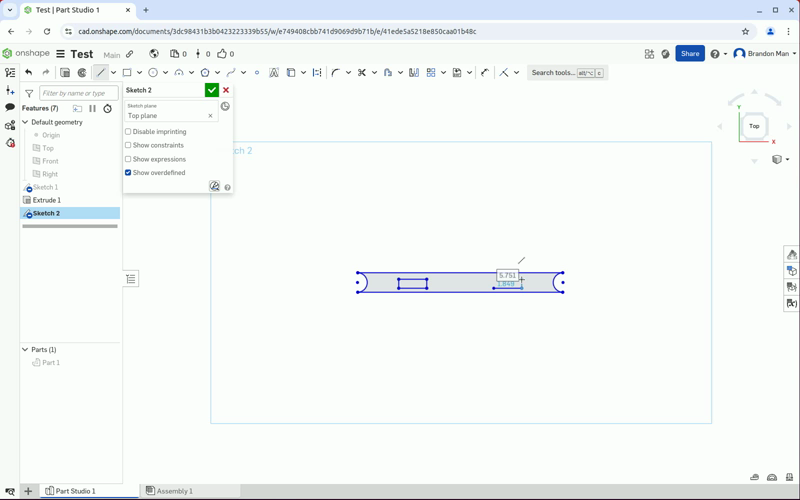
click(521, 279)
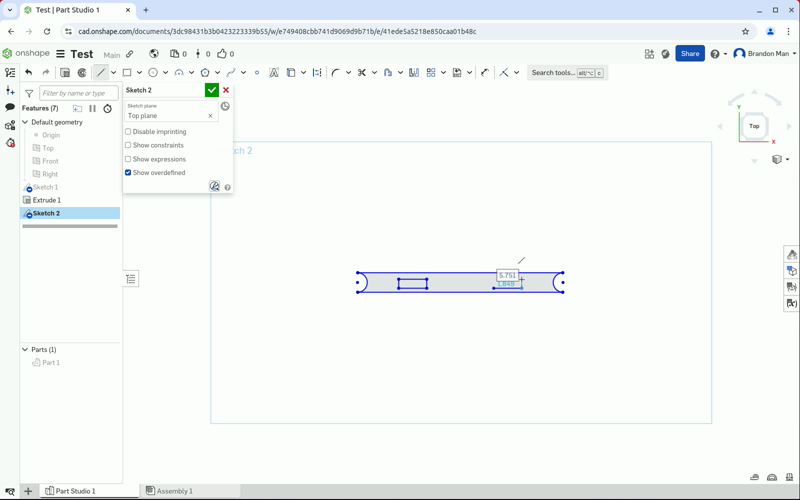
key_up(shift)
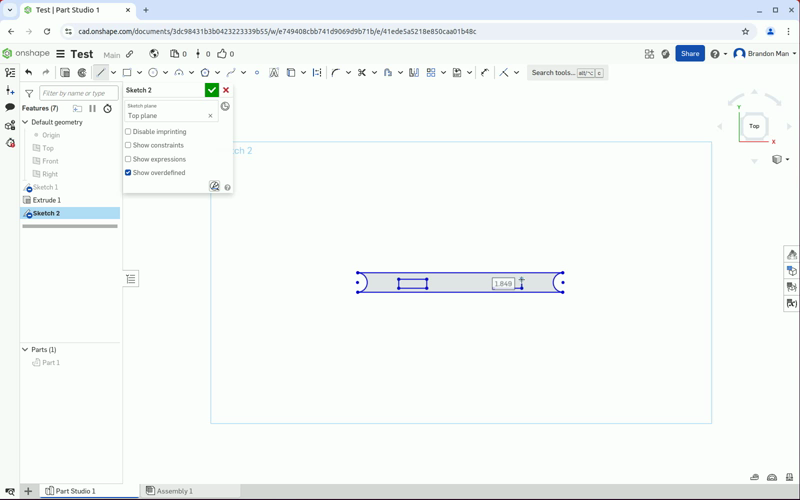
key_down(shift)
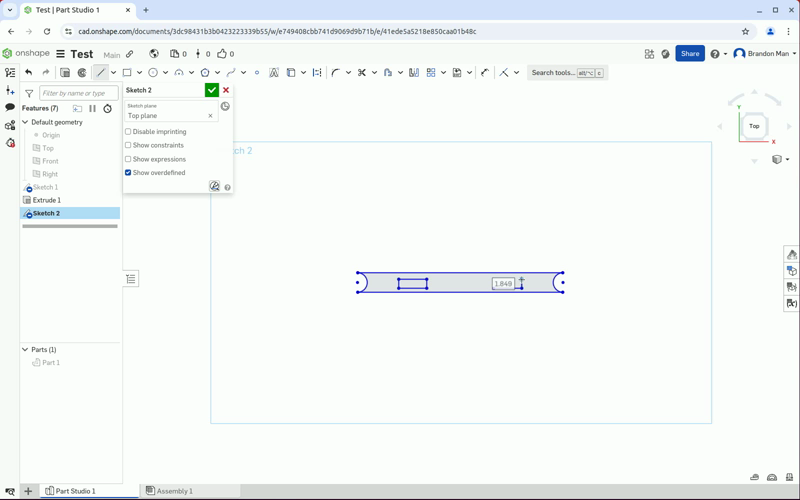
mouse_move(551, 279)
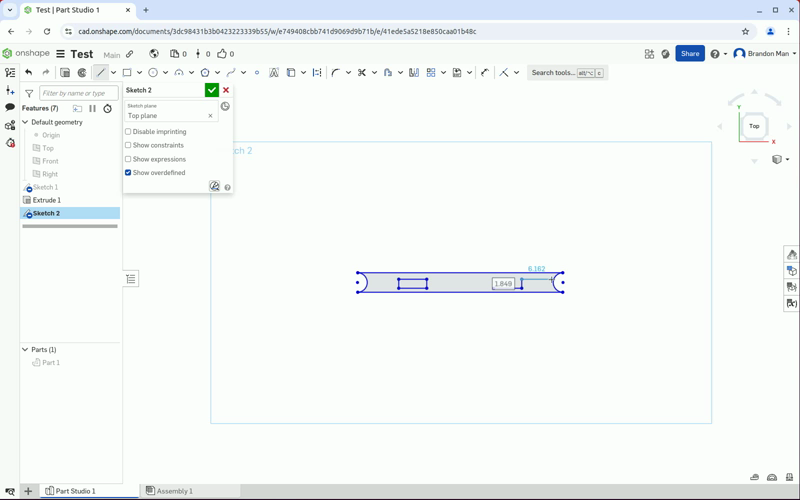
mouse_move(493, 279)
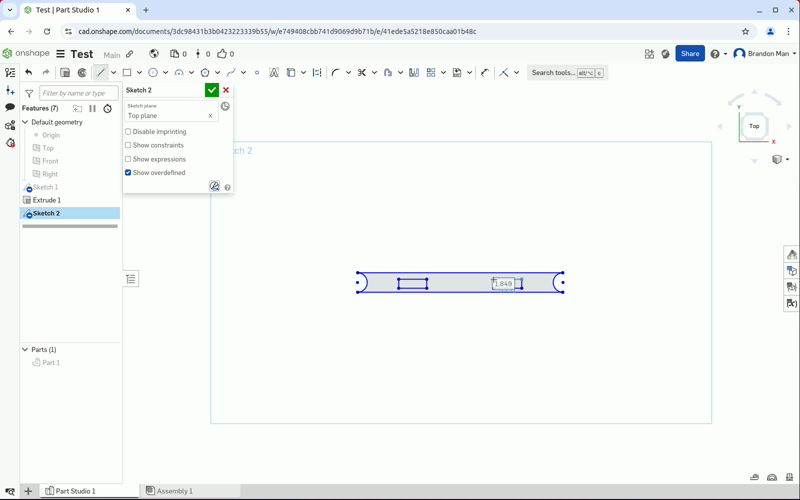
click(493, 279)
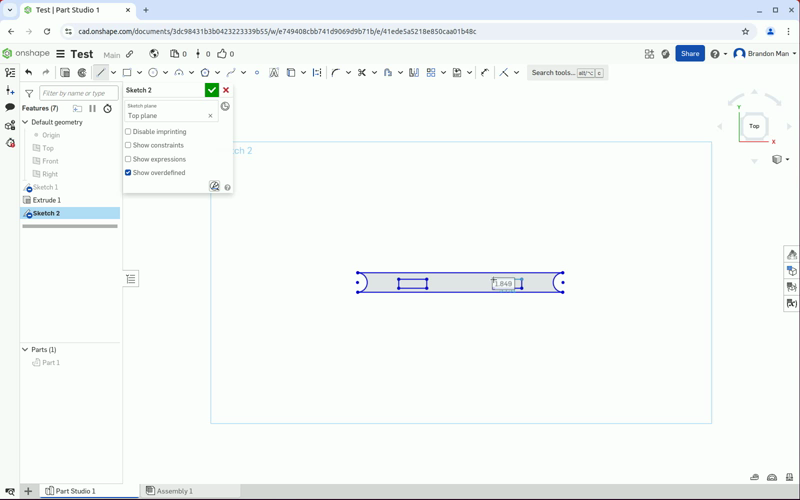
key_up(shift)
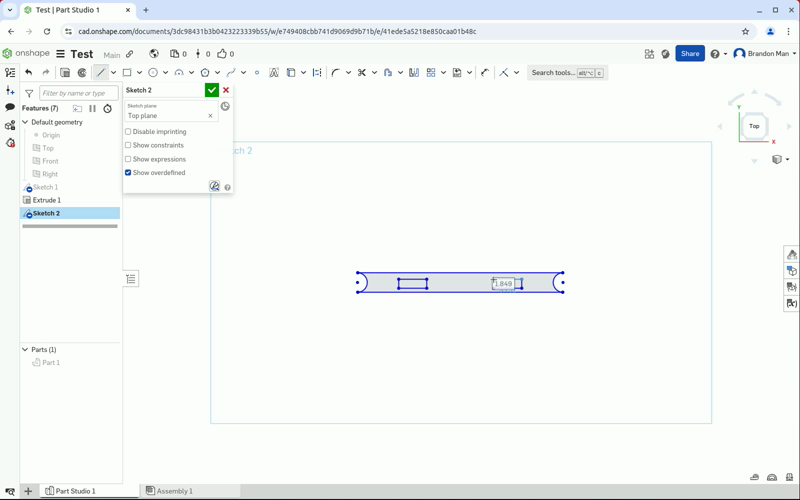
mouse_move(523, 279)
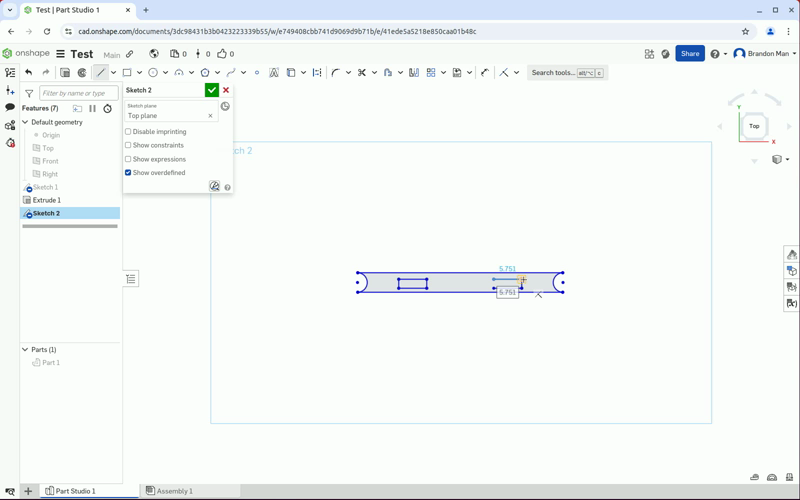
key_down(shift)
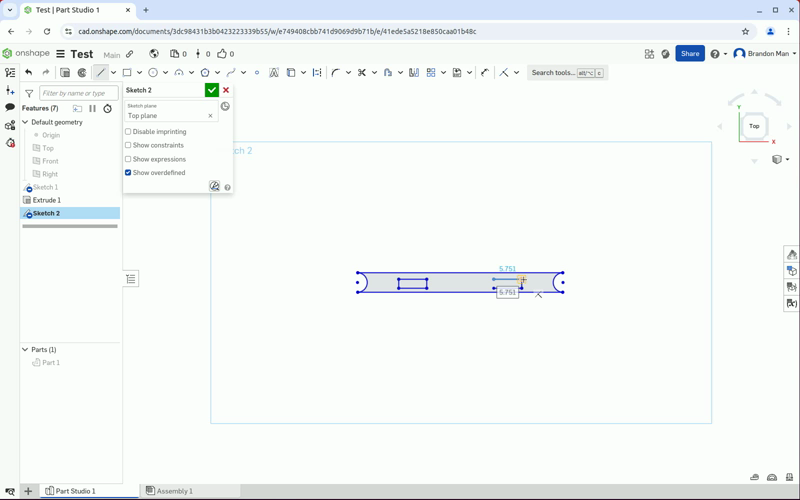
mouse_move(493, 288)
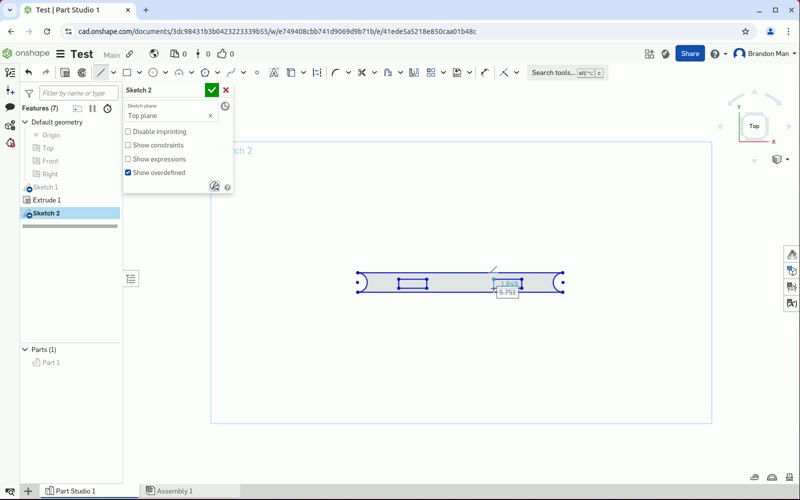
key_up(shift)
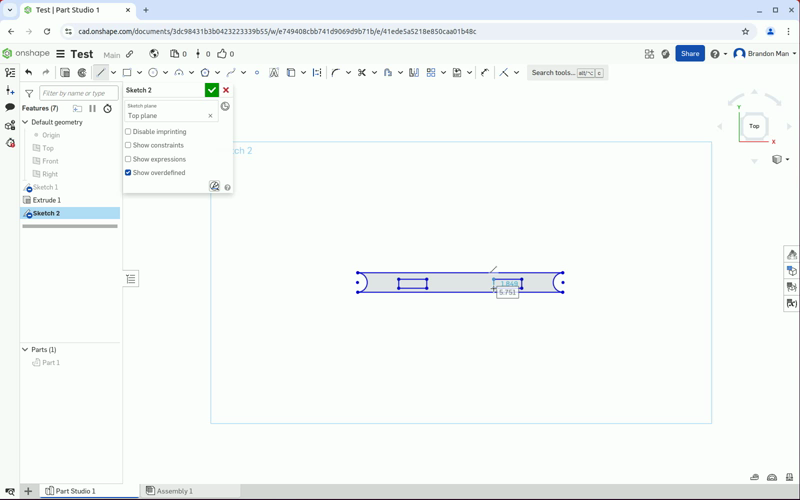
click(493, 288)
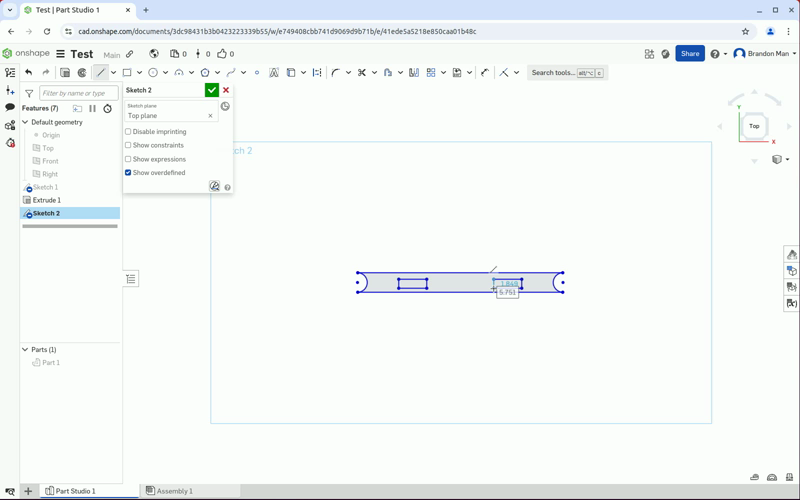
key(esc)
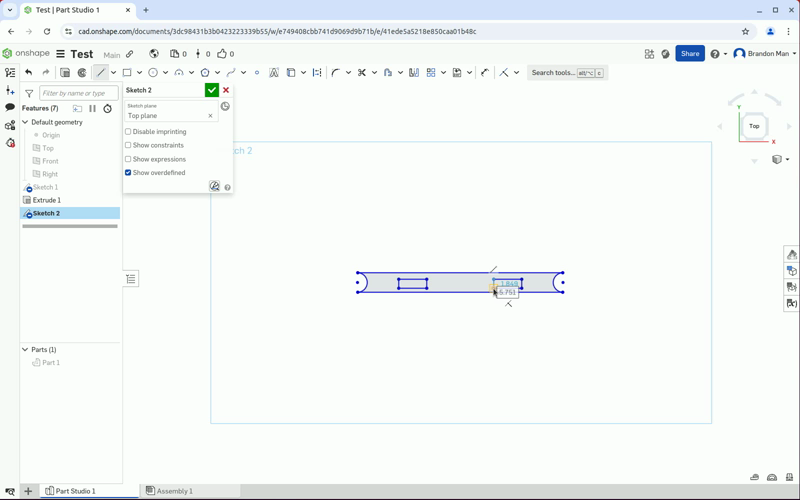
mouse_move(465, 278)
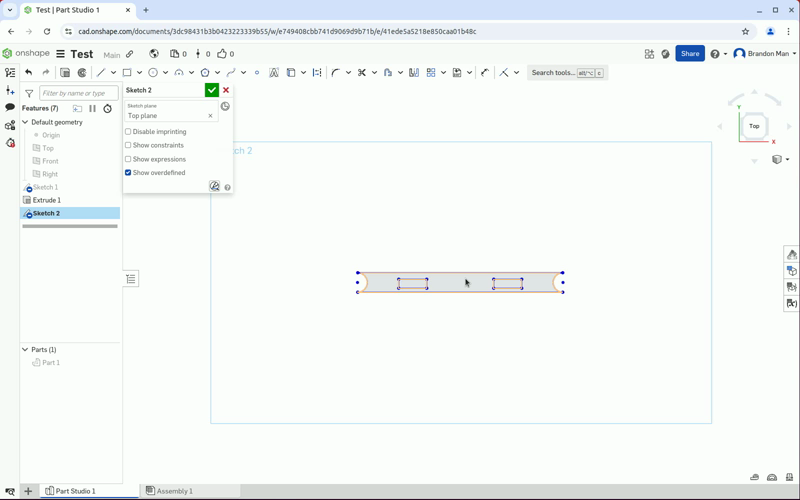
click(465, 278)
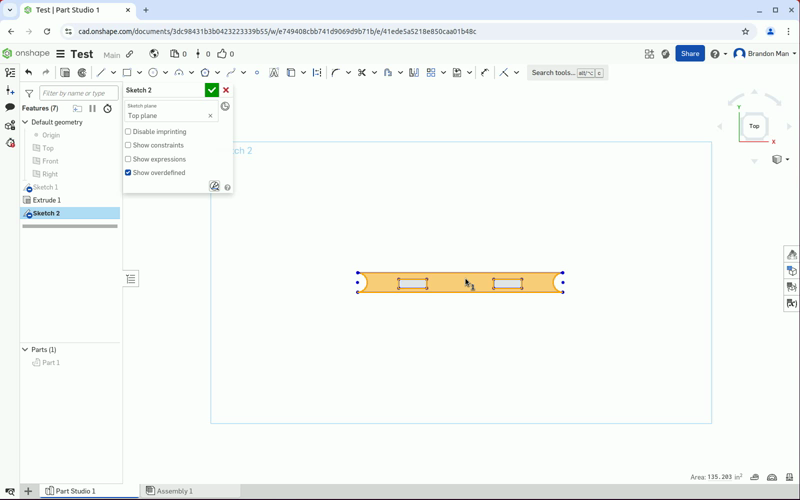
mouse_move(73, 352)
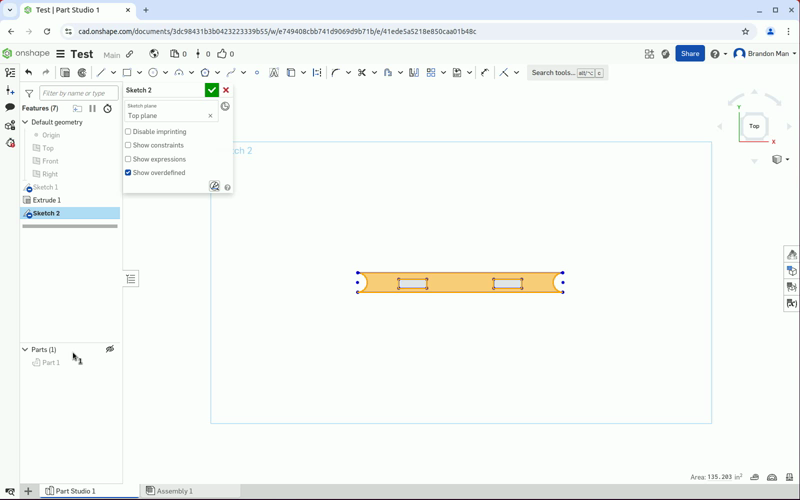
key(shift+y)
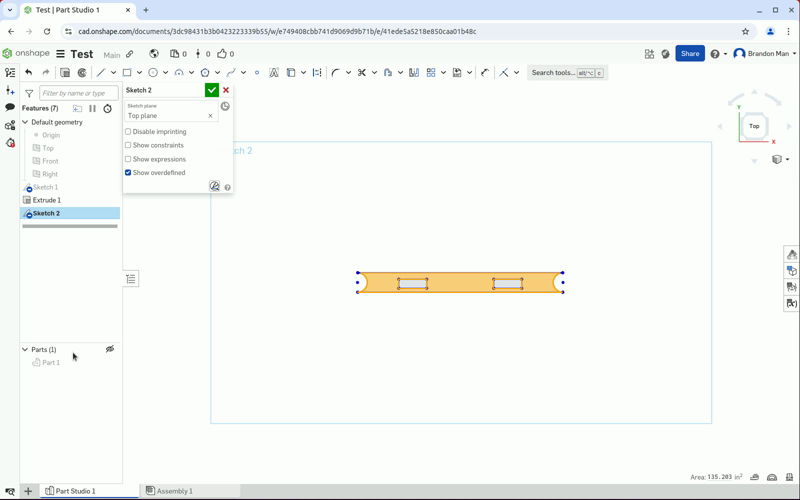
key(shift+e)
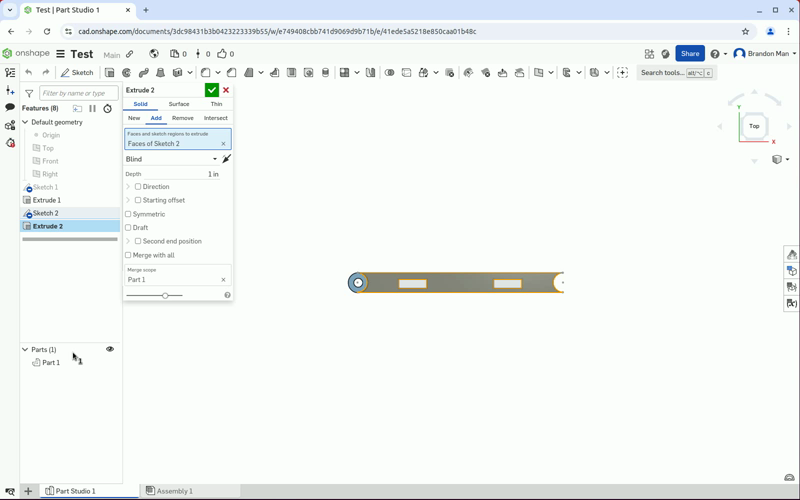
mouse_move(143, 106)
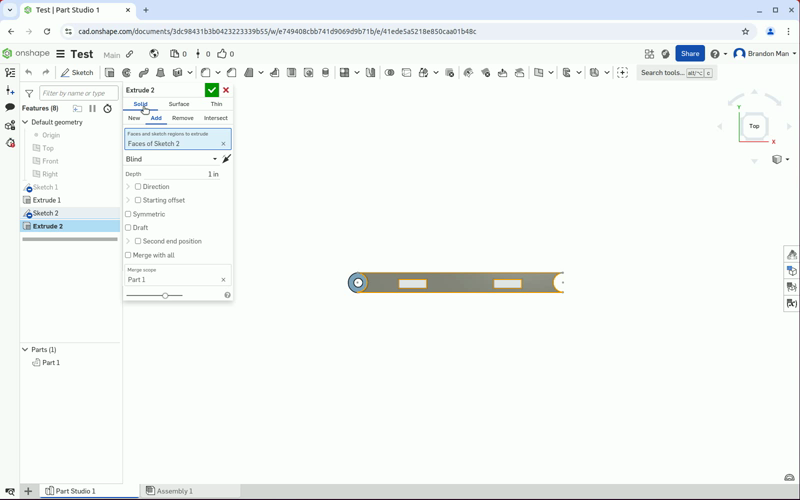
click(143, 106)
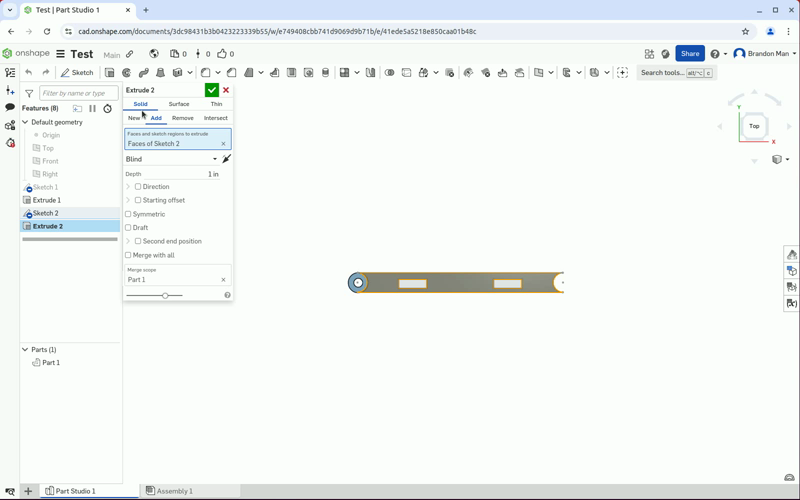
mouse_move(137, 120)
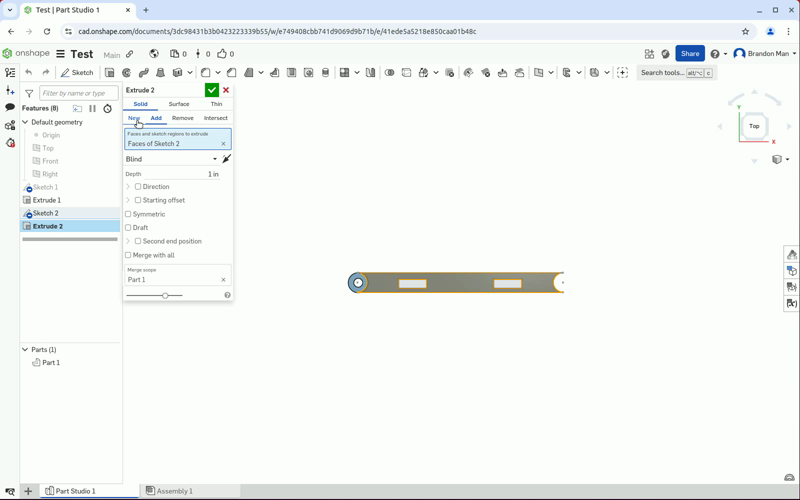
click(137, 120)
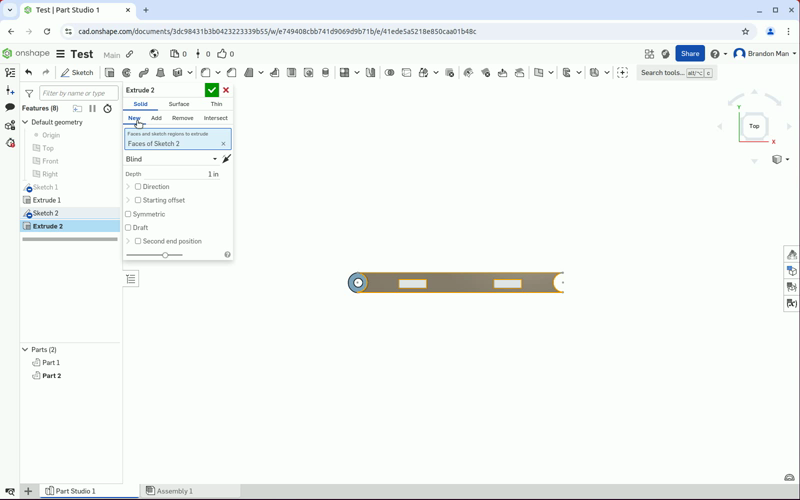
key(tab, 4)
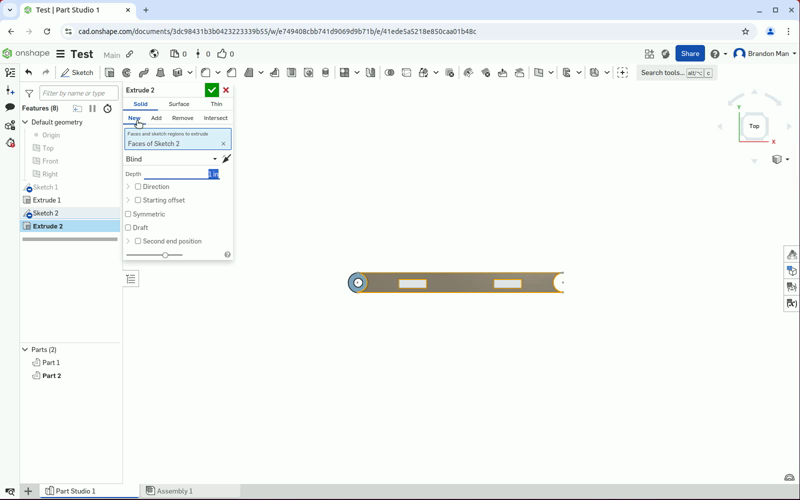
text(-1.204)
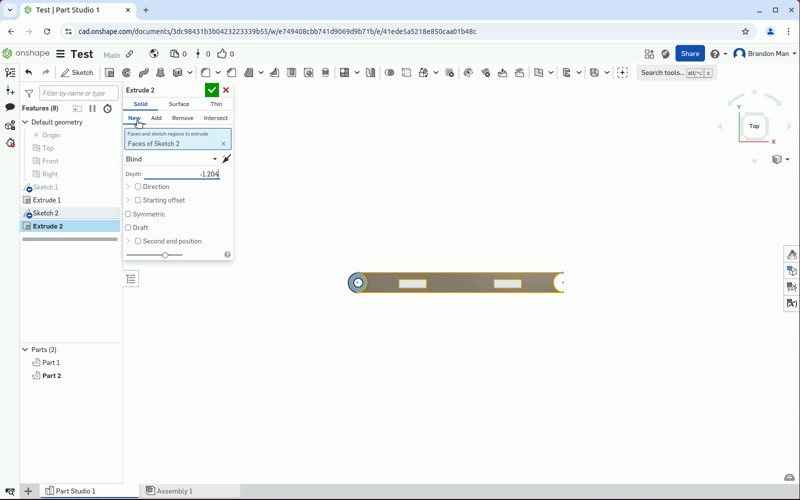
key(enter)
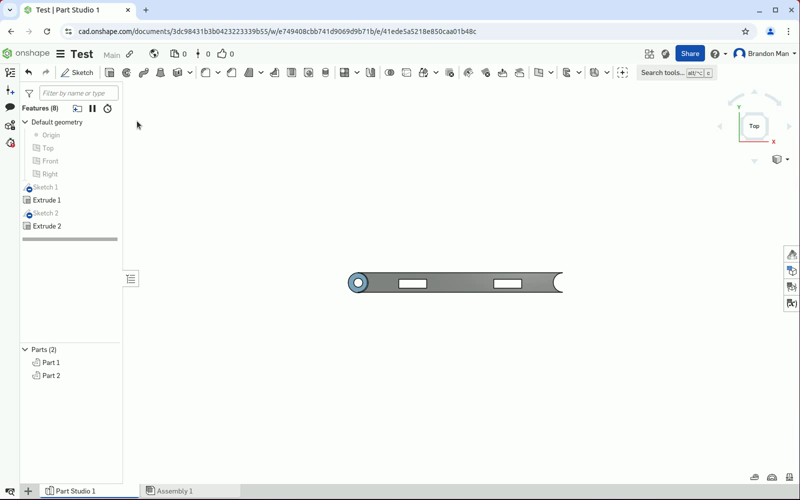
key(shift+h)
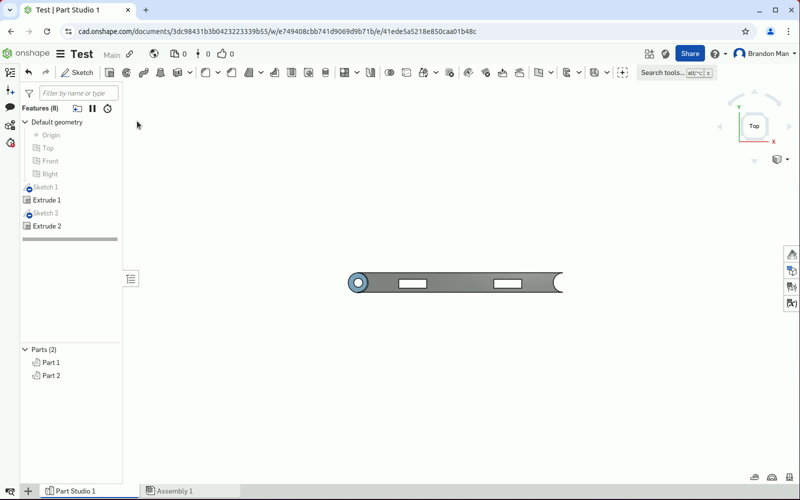
key(shift+h)
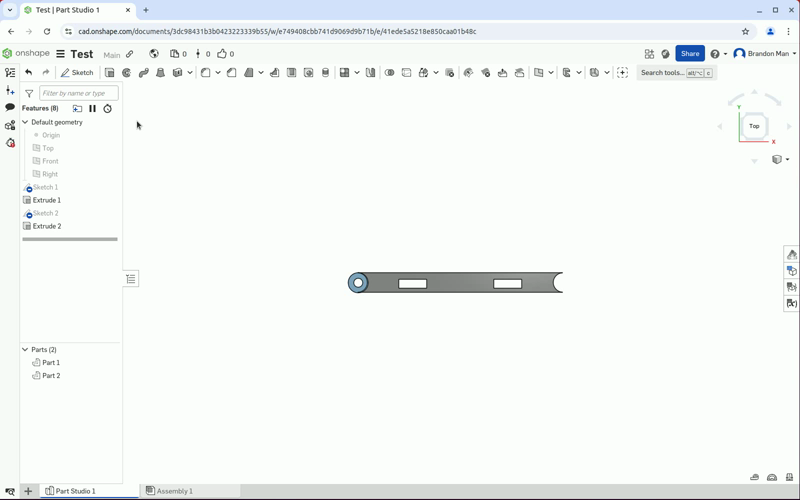
mouse_move(73, 189)
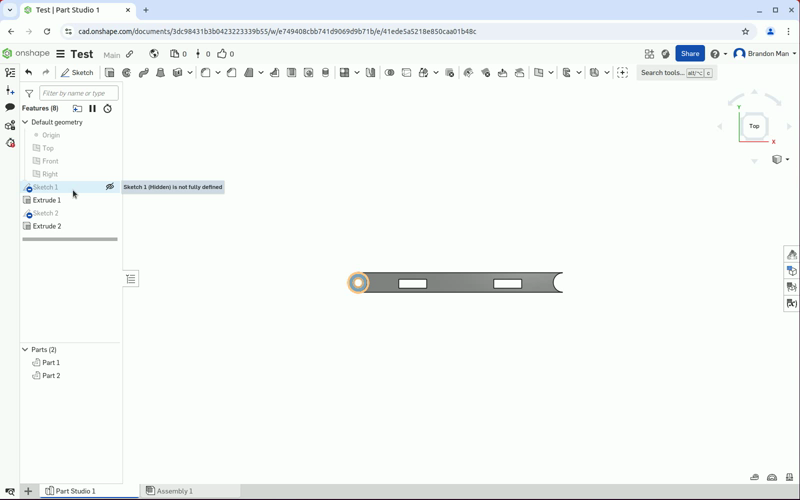
click(73, 189)
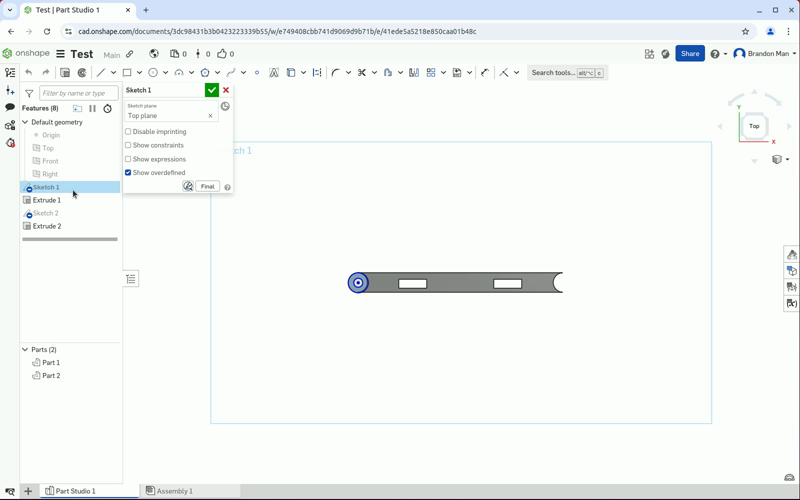
mouse_move(229, 92)
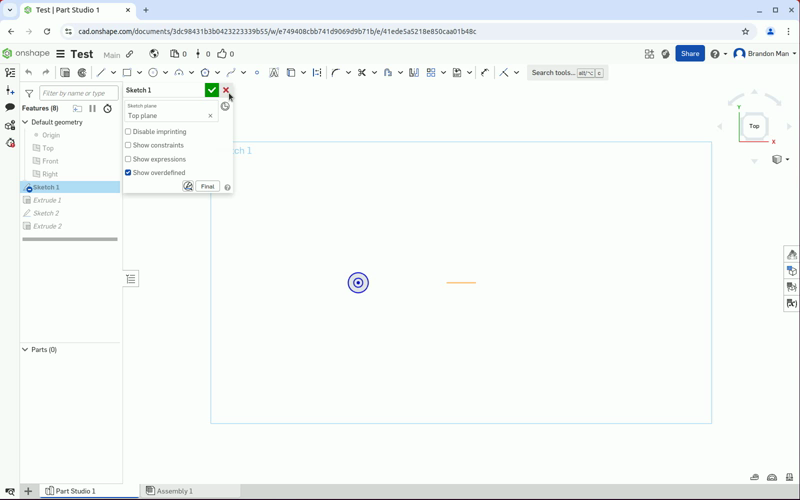
click(229, 92)
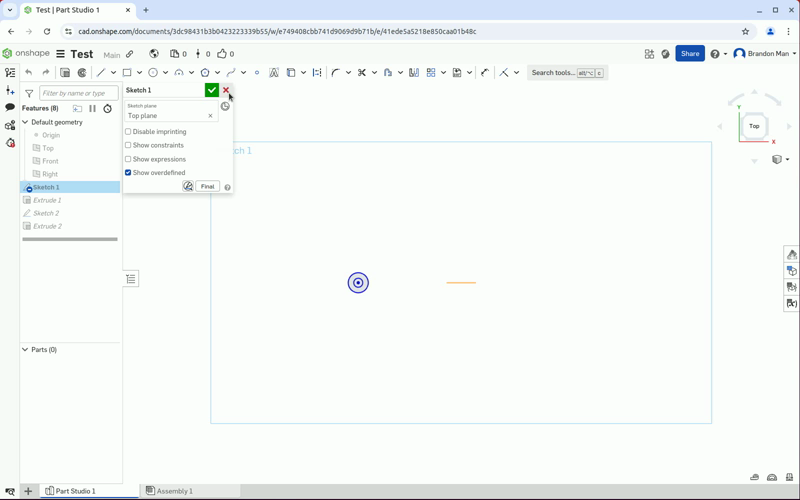
key(shift+s)
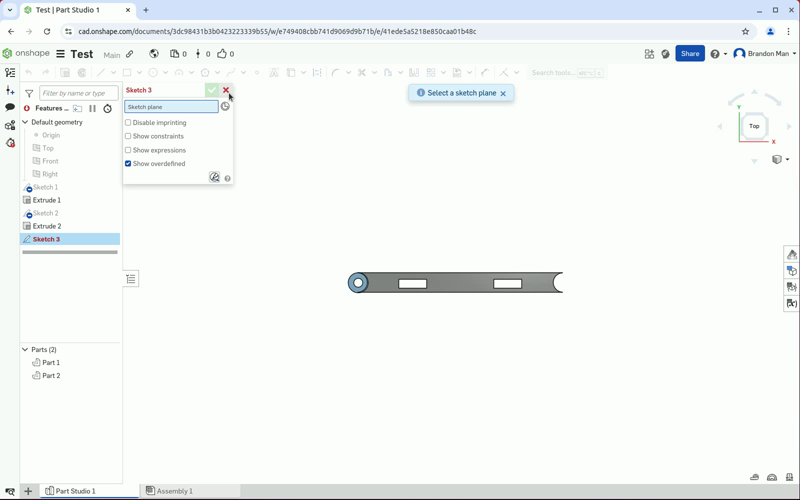
mouse_move(73, 150)
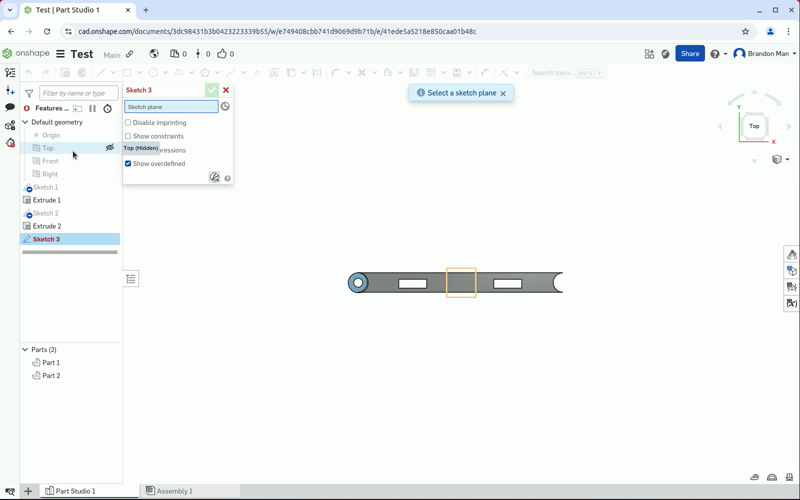
click(73, 150)
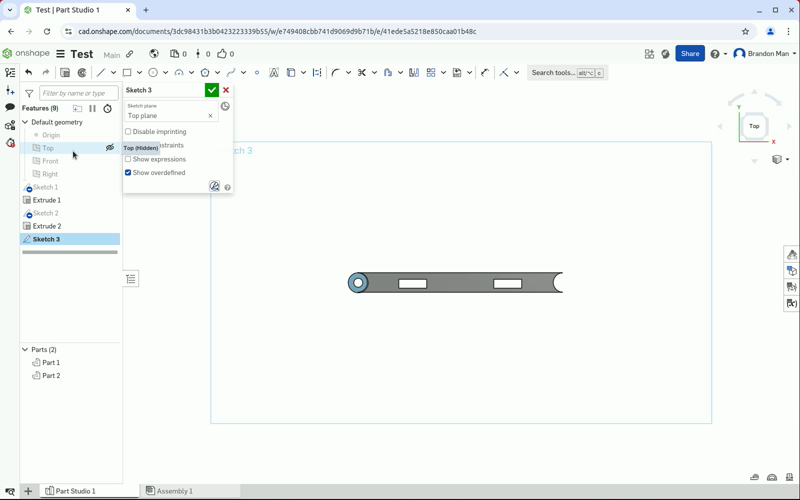
mouse_move(73, 352)
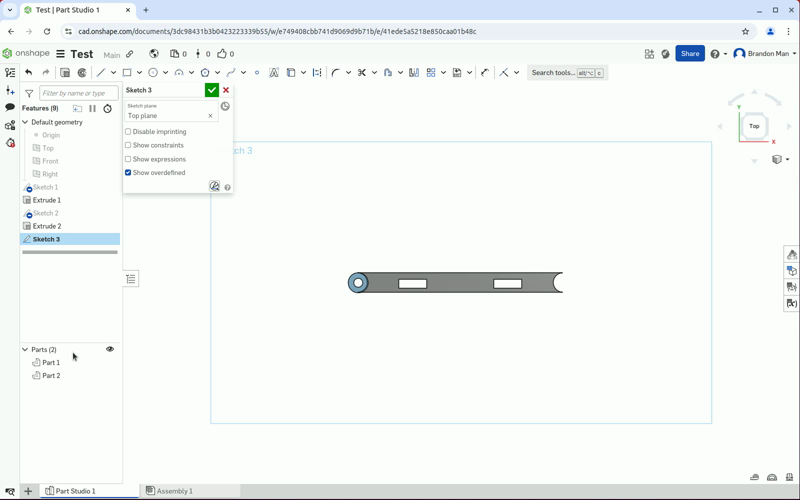
key(y)
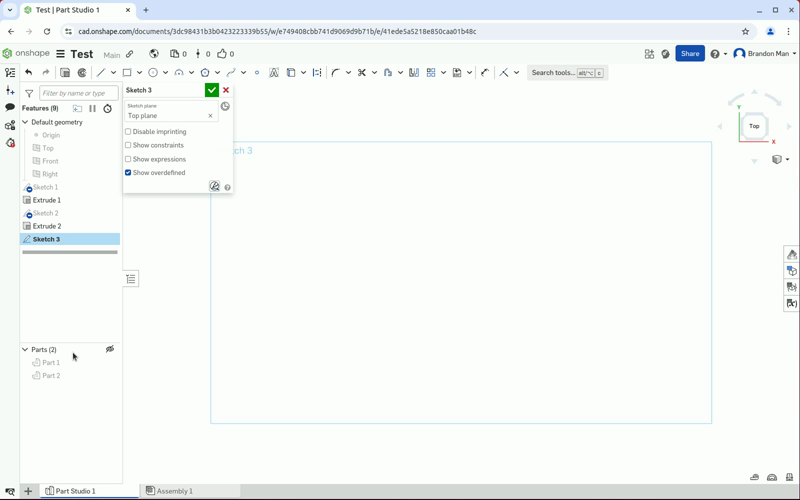
key(l)
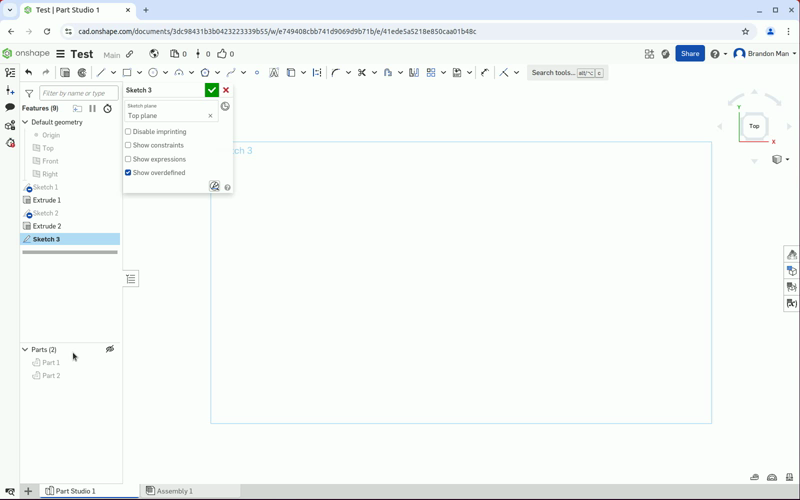
key_down(shift)
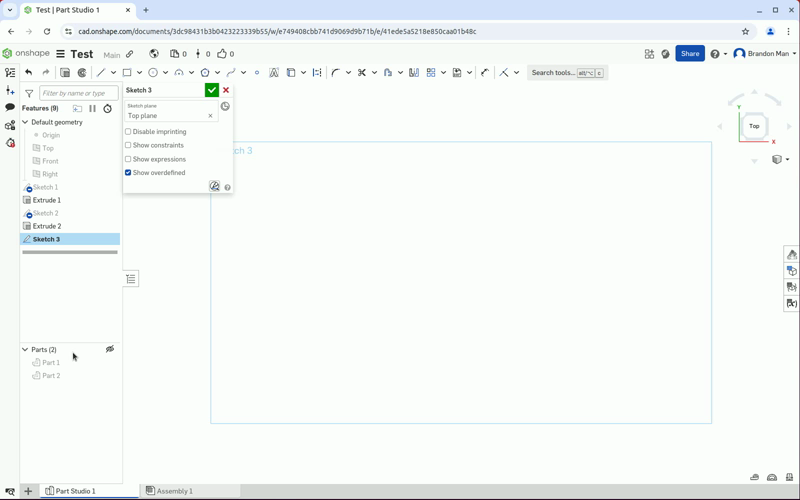
mouse_move(399, 287)
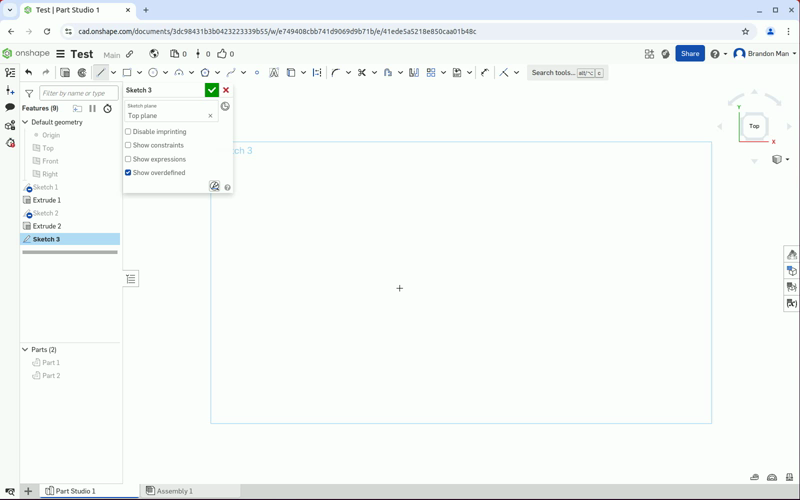
click(399, 287)
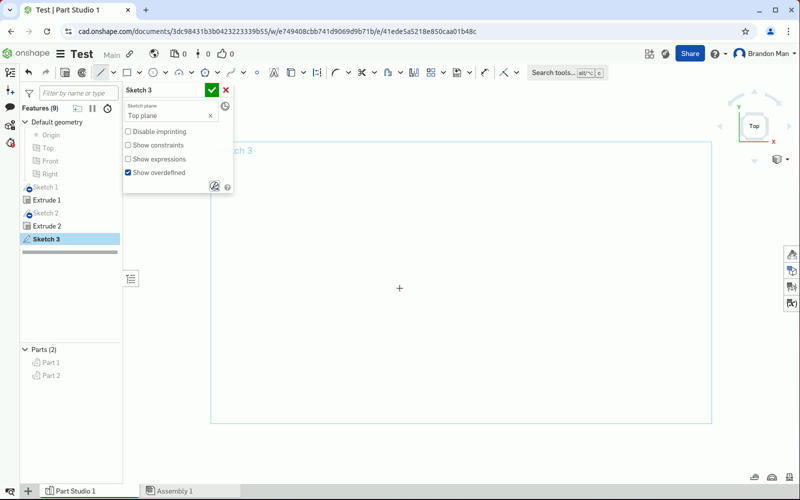
key_up(shift)
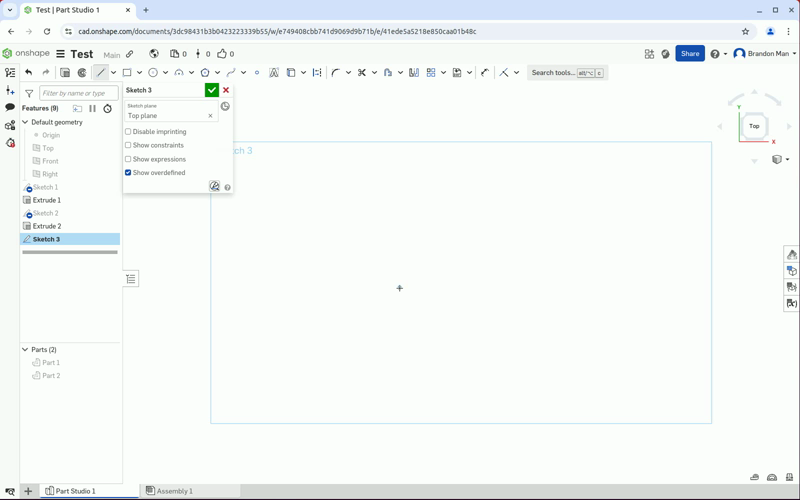
key_down(shift)
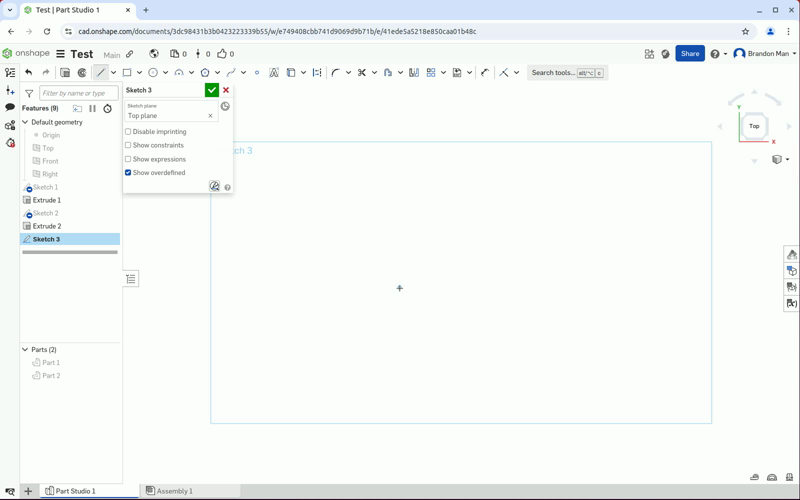
mouse_move(429, 287)
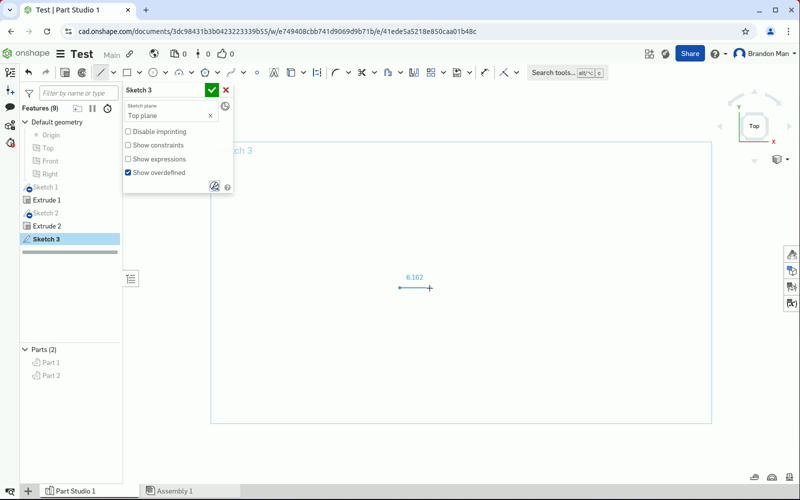
mouse_move(429, 287)
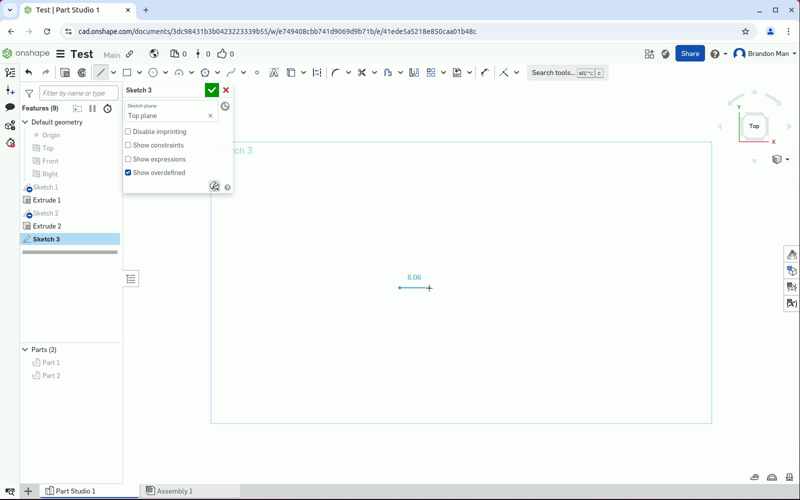
click(429, 287)
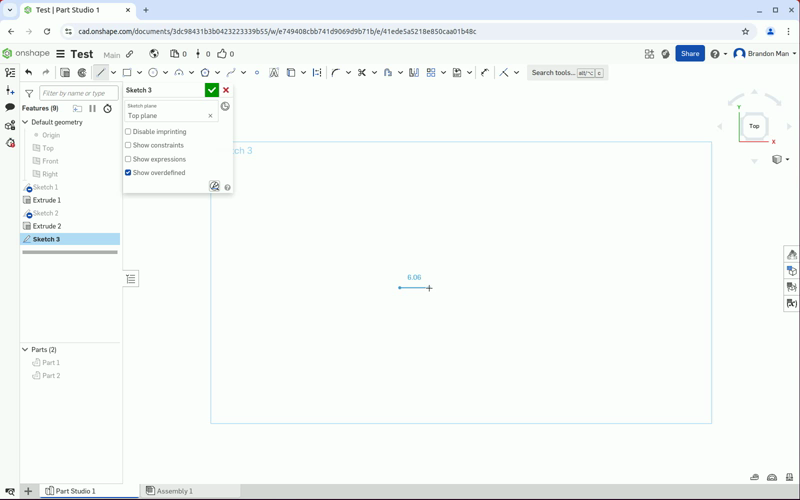
key_up(shift)
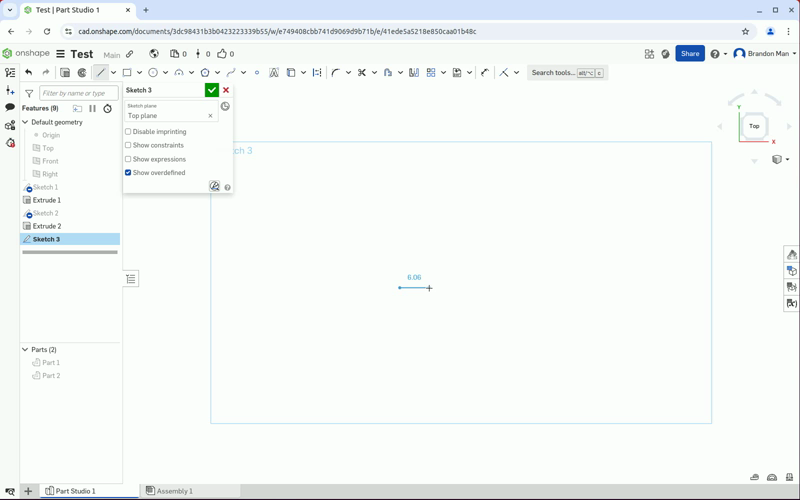
key_down(shift)
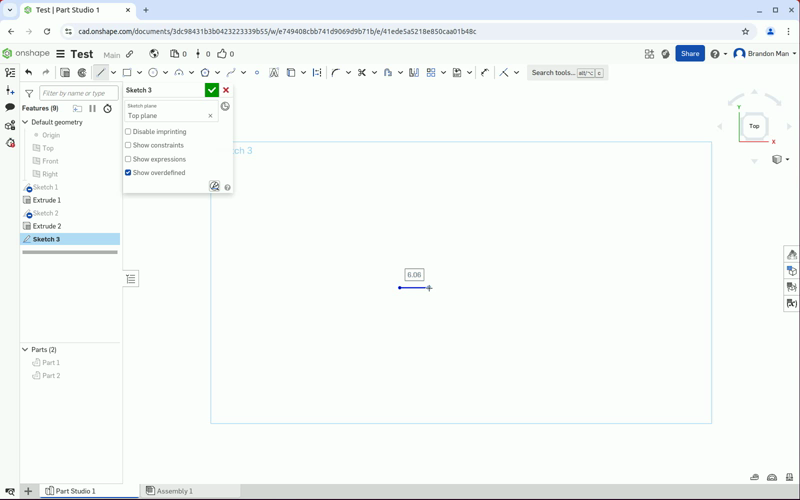
mouse_move(459, 287)
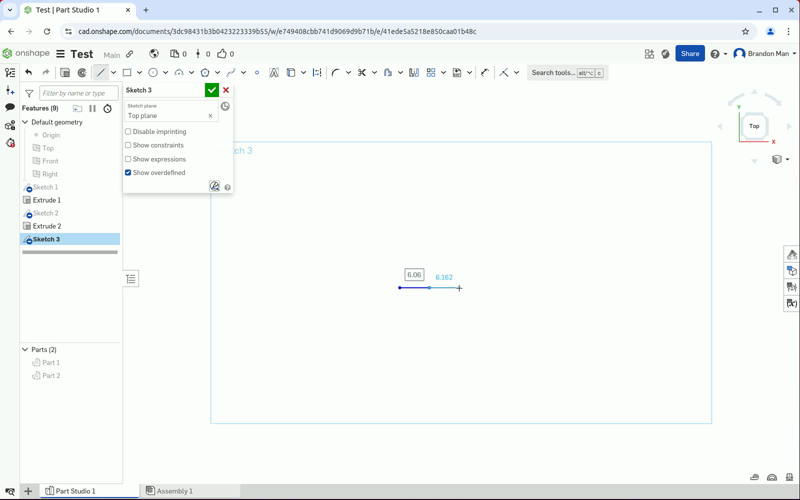
mouse_move(429, 279)
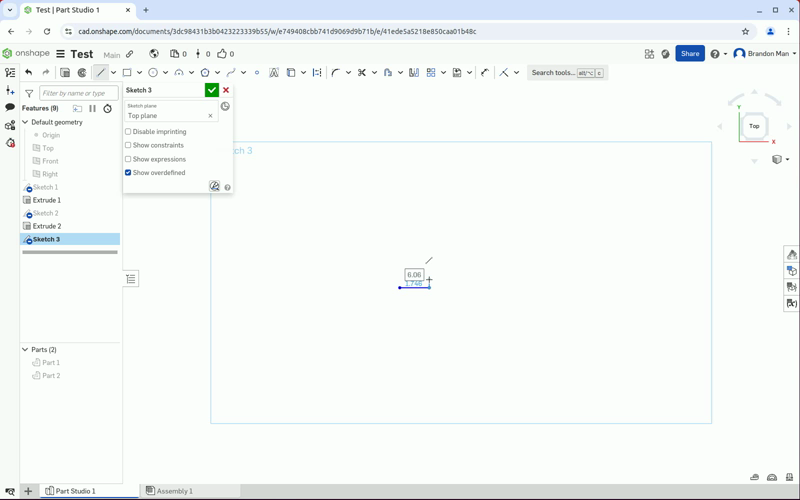
click(429, 279)
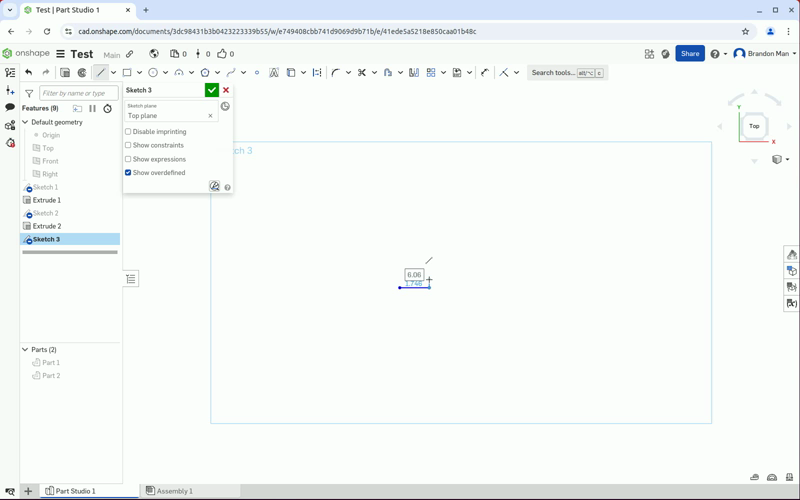
key_up(shift)
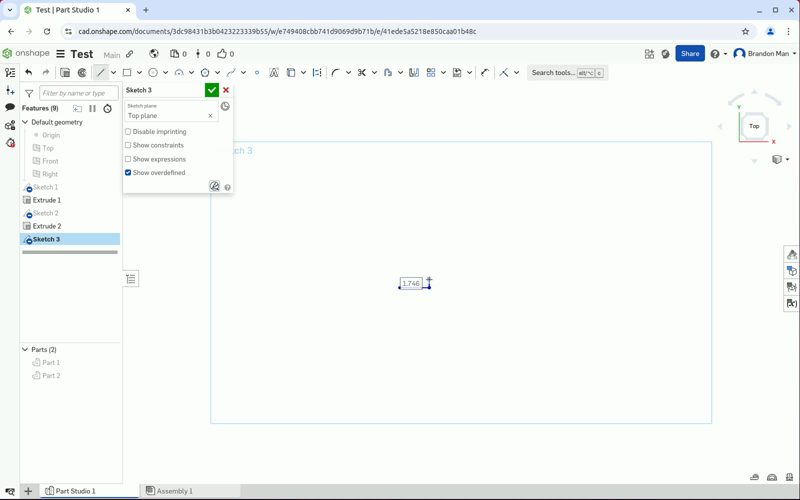
key_down(shift)
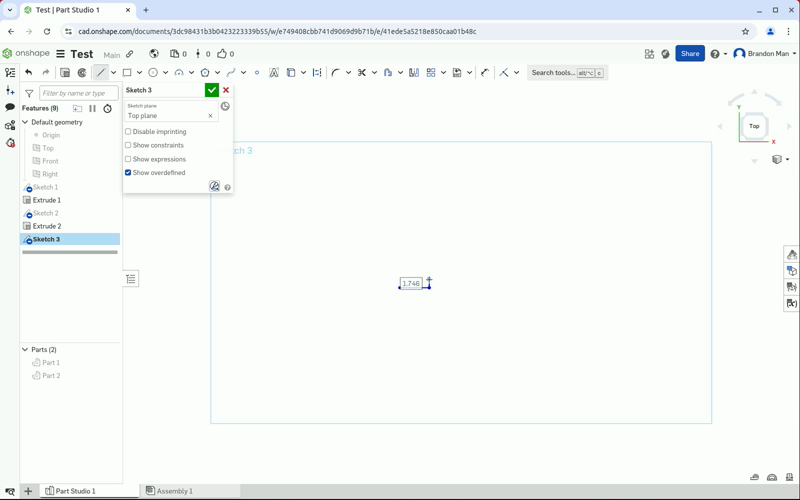
mouse_move(459, 279)
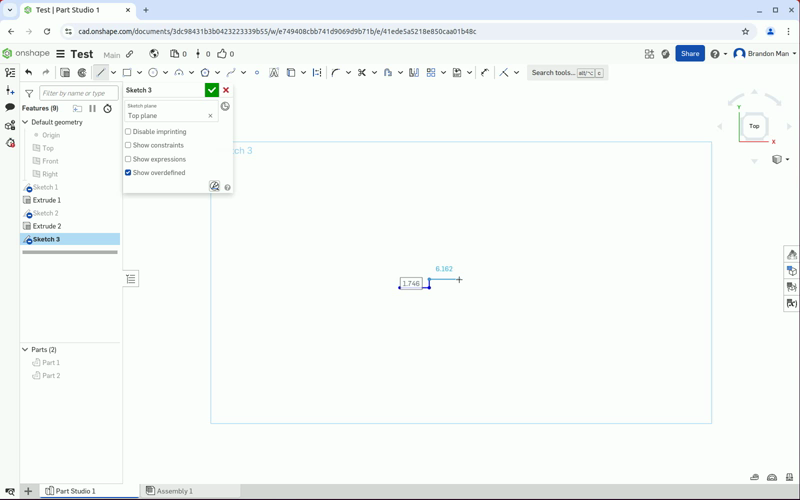
mouse_move(399, 279)
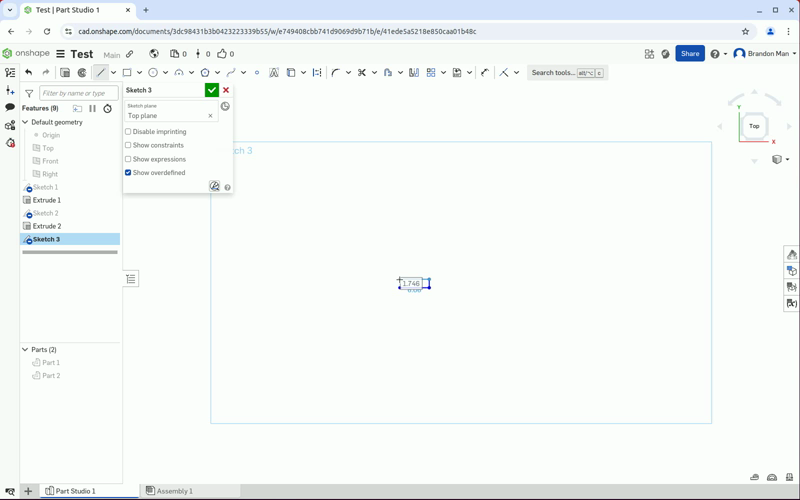
click(399, 279)
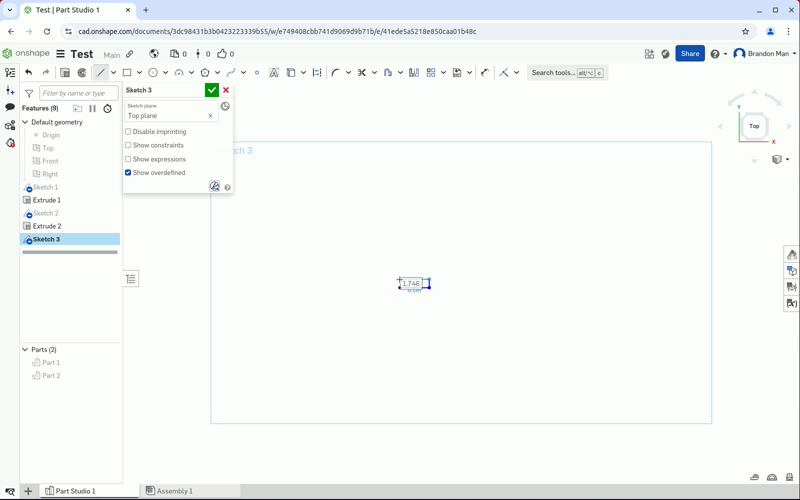
key_up(shift)
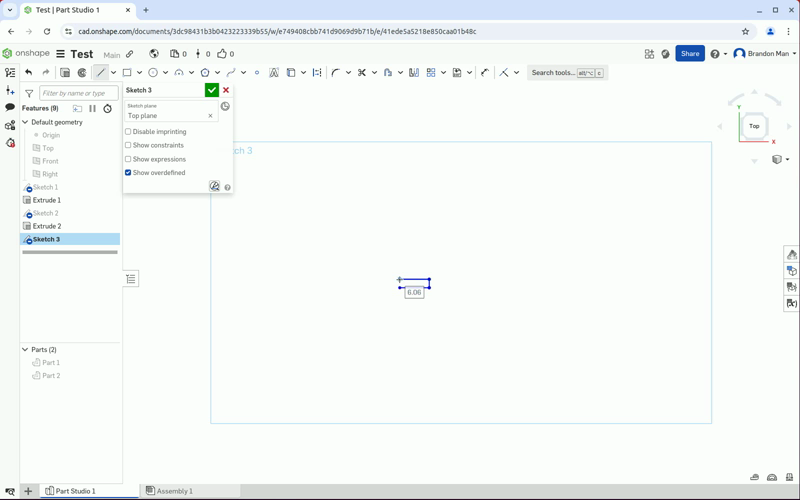
mouse_move(429, 279)
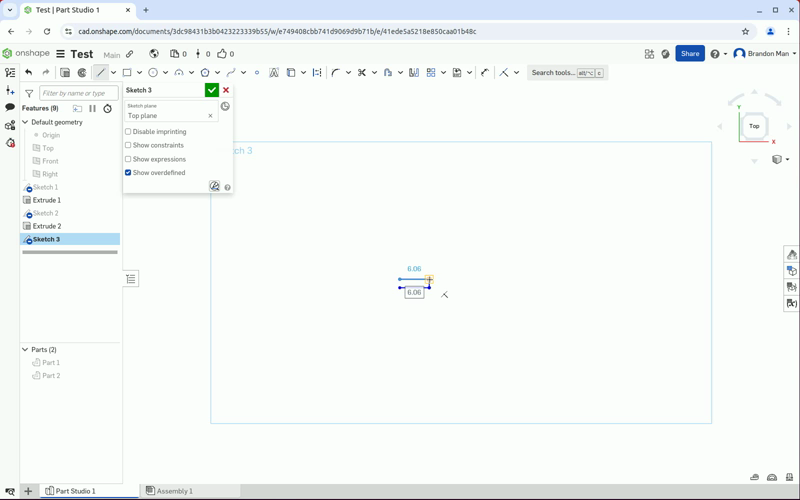
key_down(shift)
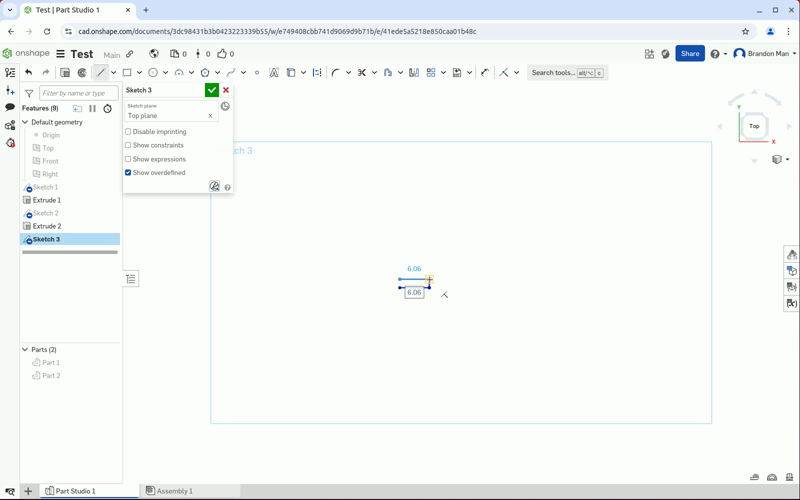
mouse_move(399, 287)
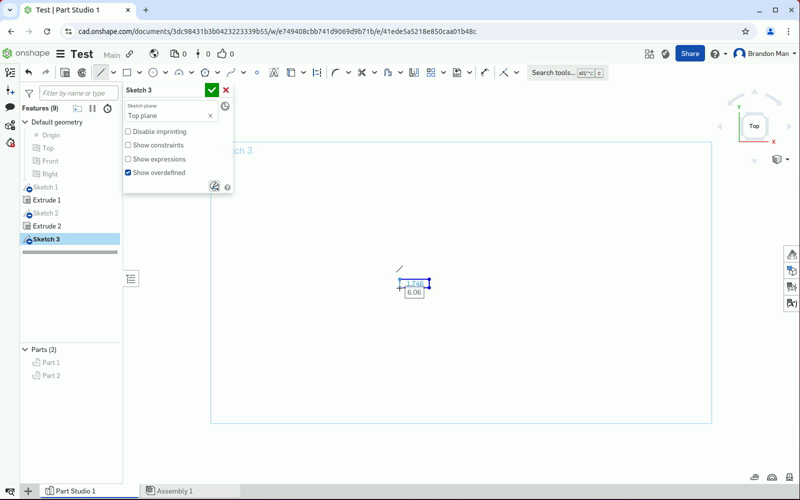
key_up(shift)
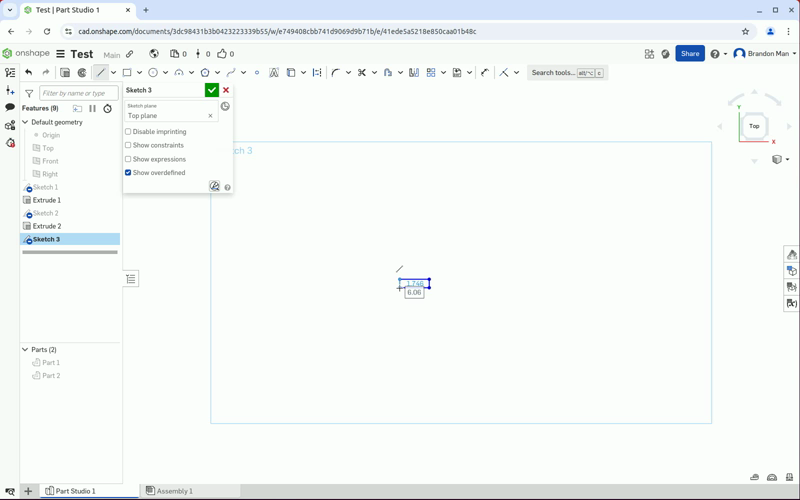
click(399, 287)
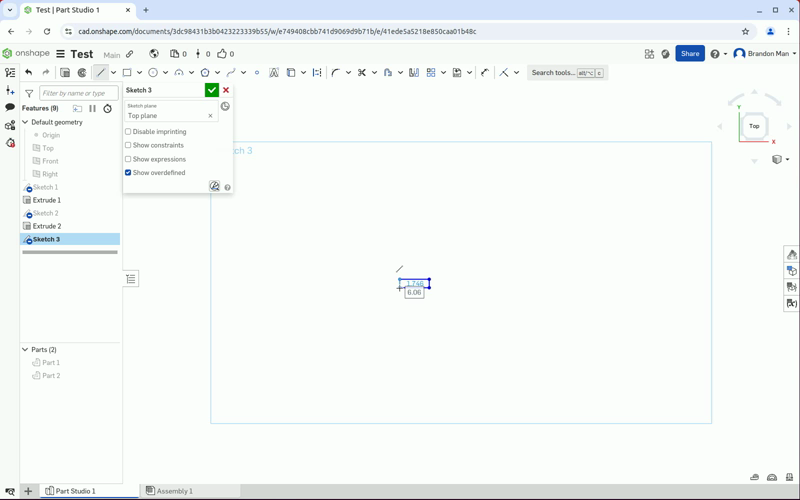
key(esc)
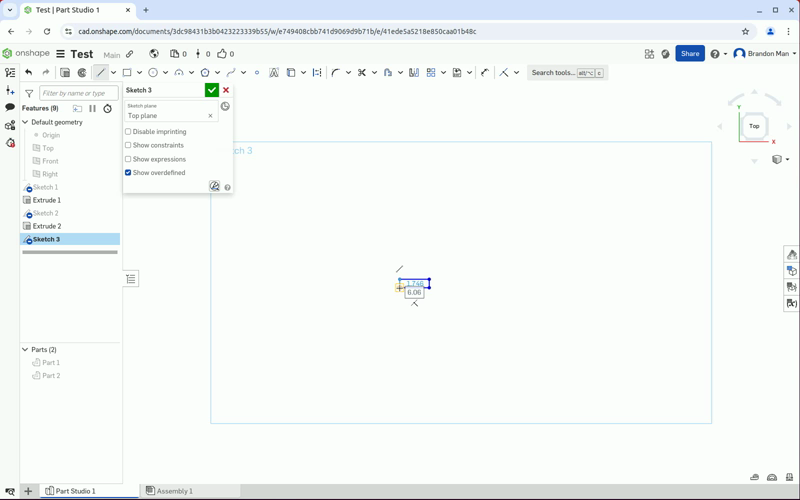
mouse_move(425, 282)
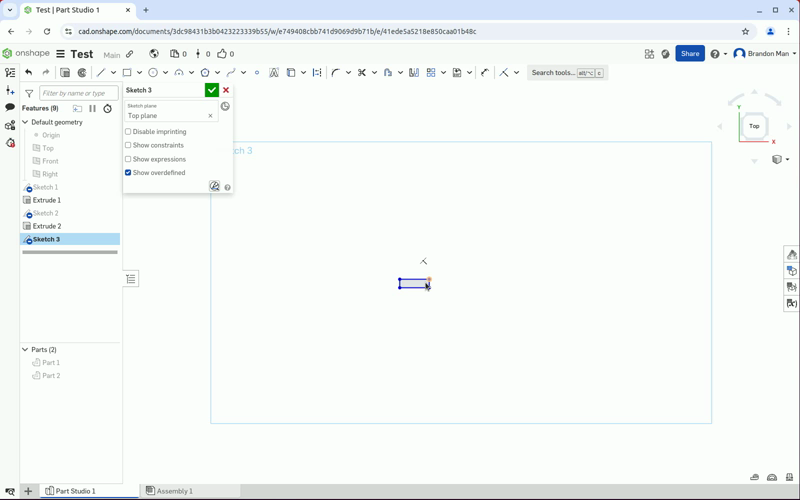
scroll(6)
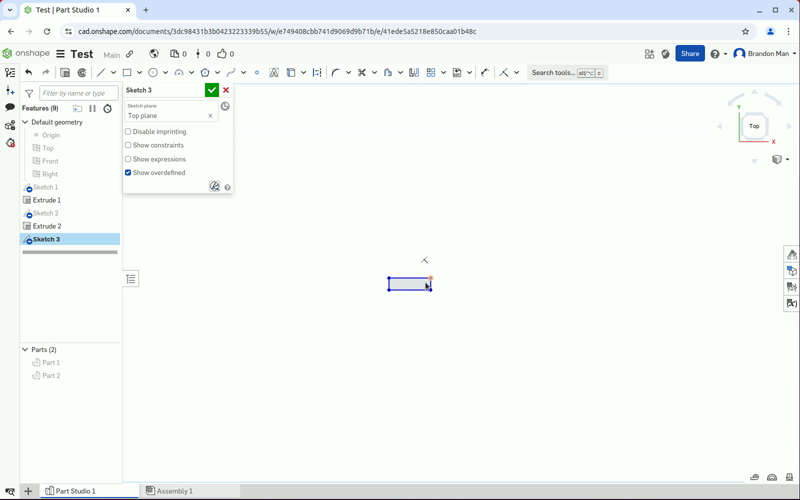
scroll(6)
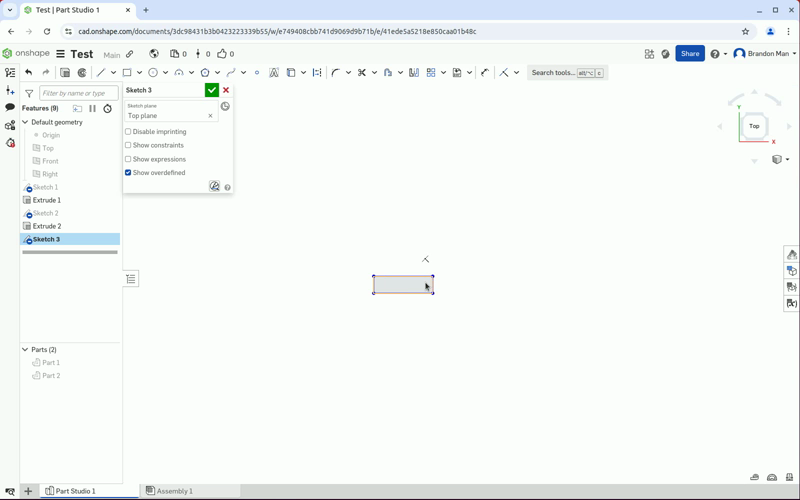
scroll(6)
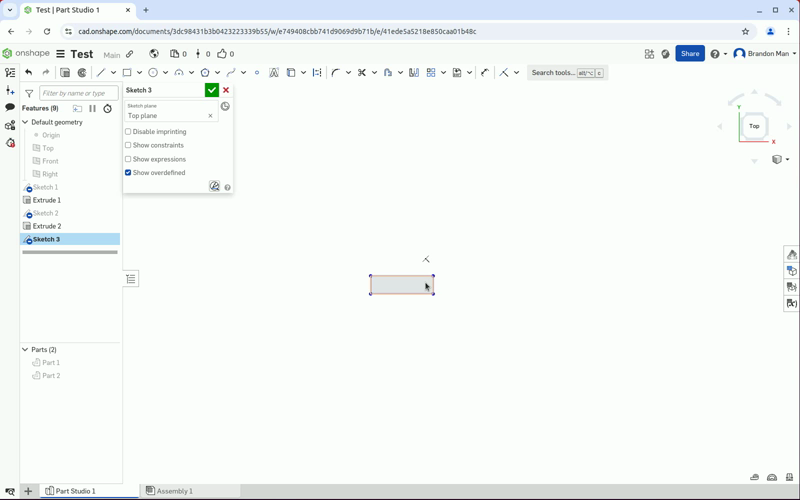
scroll(6)
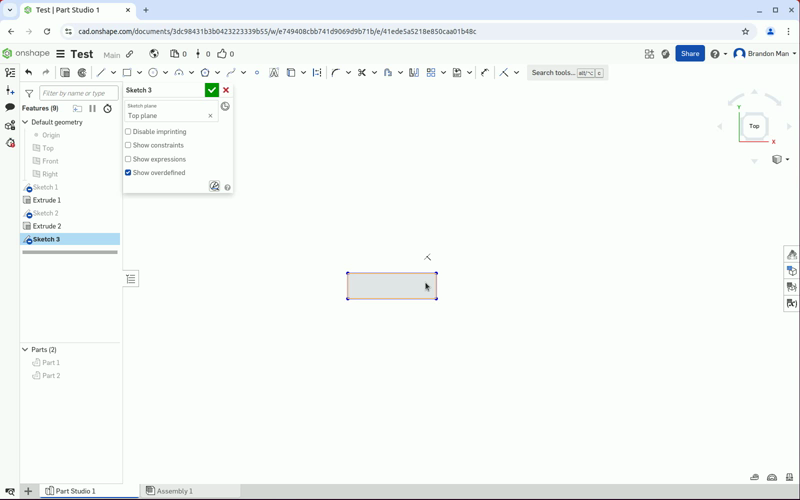
scroll(6)
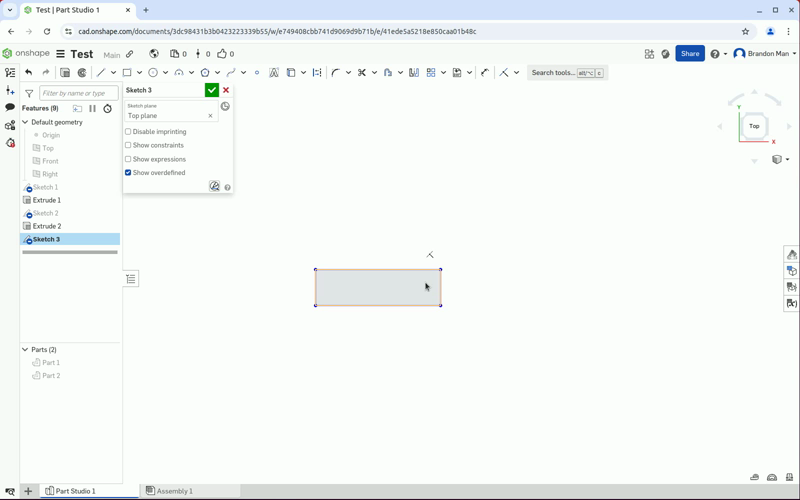
scroll(6)
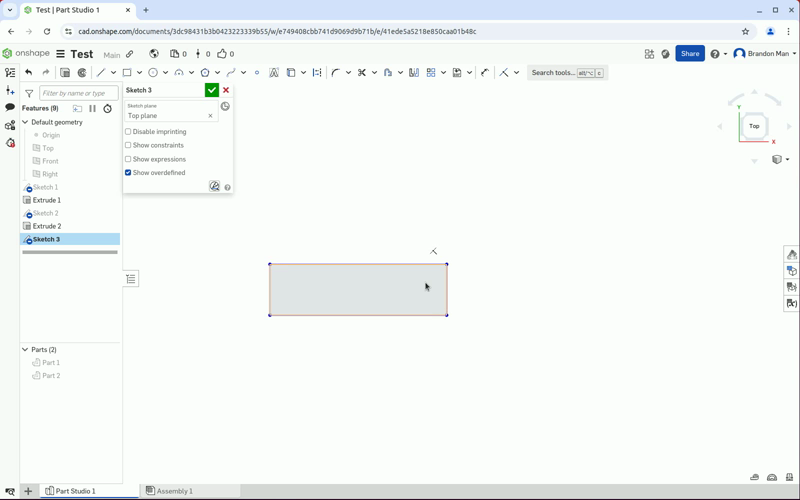
scroll(6)
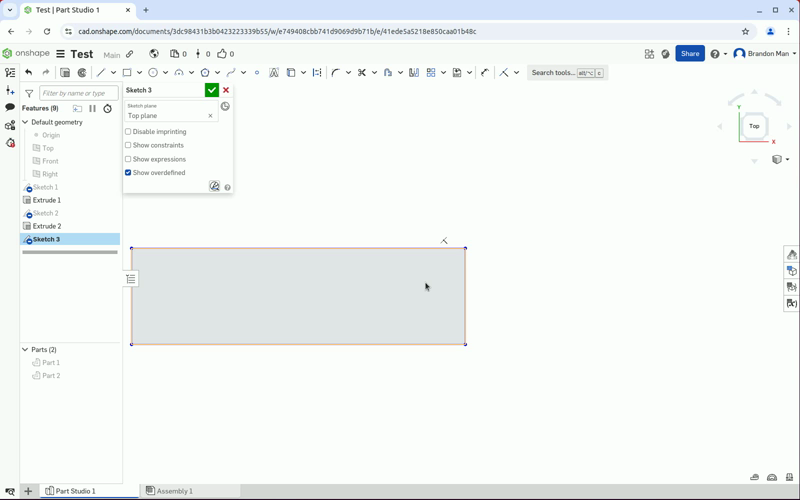
click(425, 282)
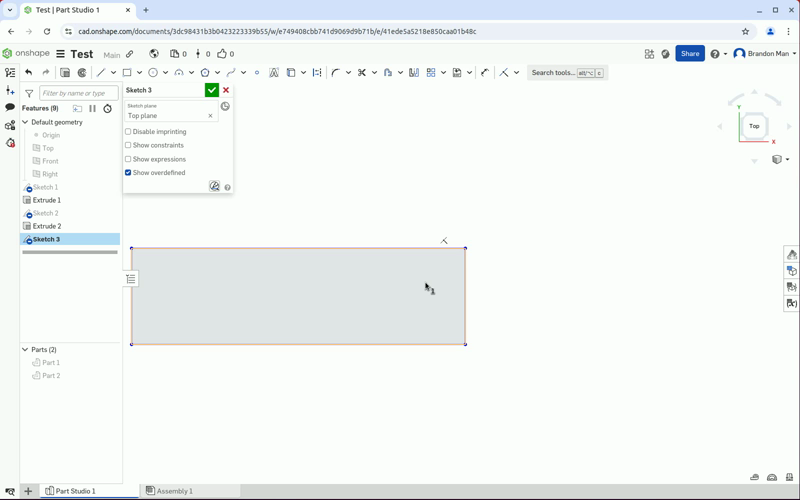
scroll(-6)
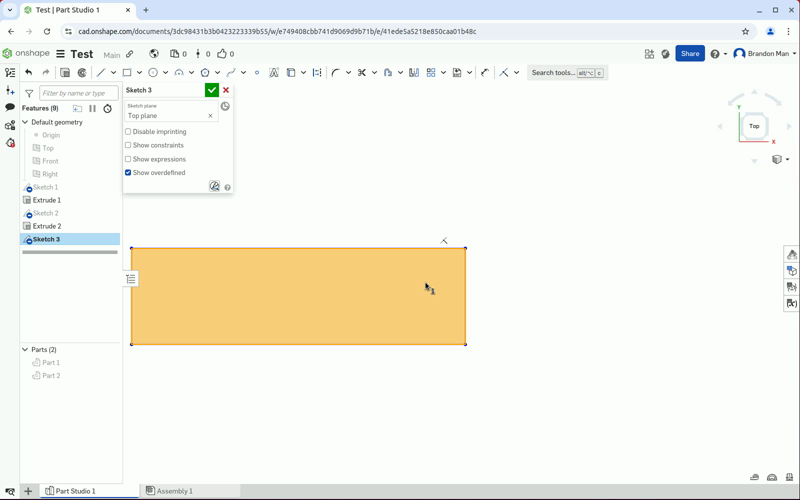
scroll(-6)
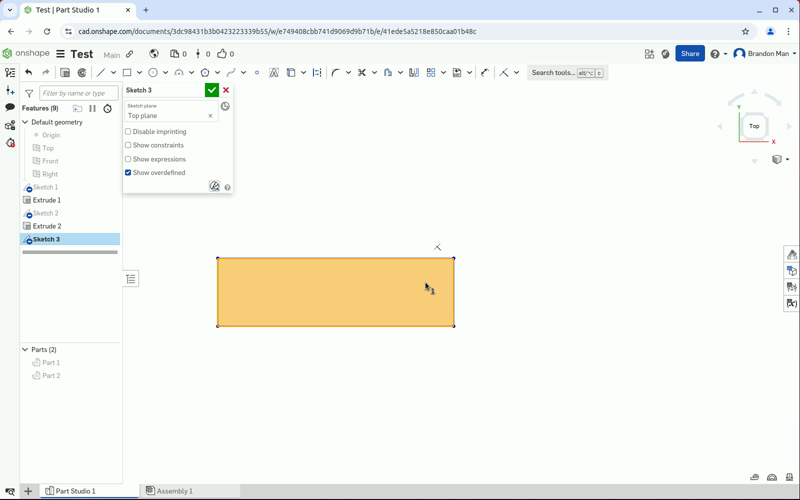
scroll(-6)
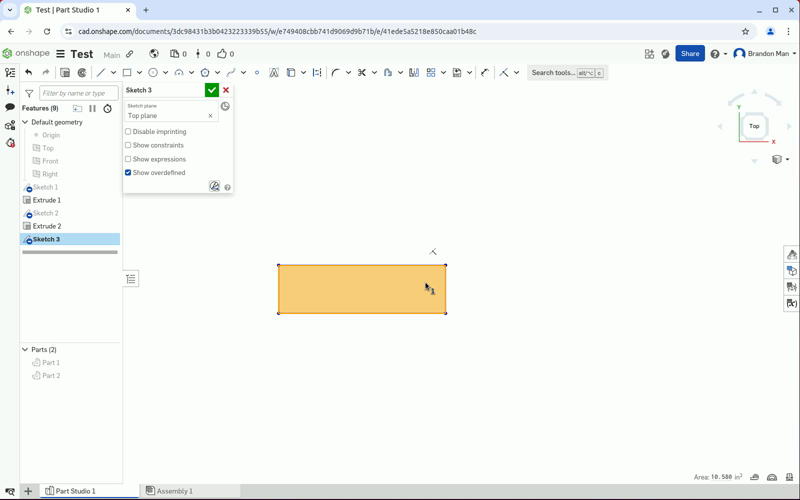
scroll(-6)
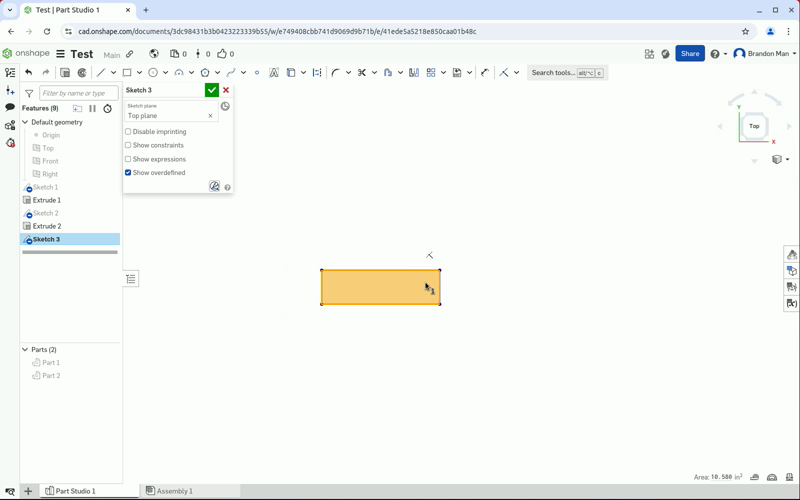
scroll(-6)
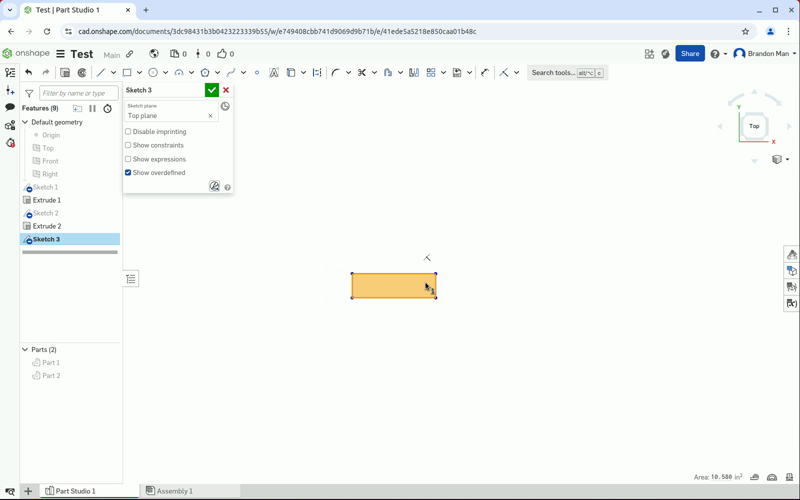
scroll(-6)
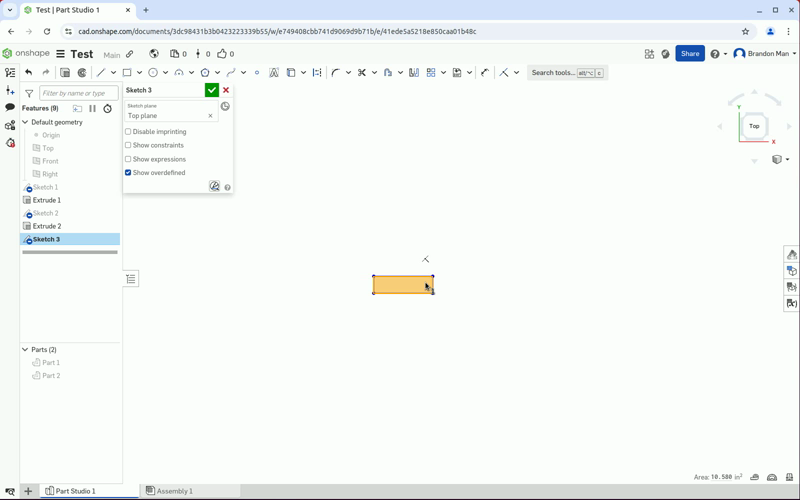
scroll(-6)
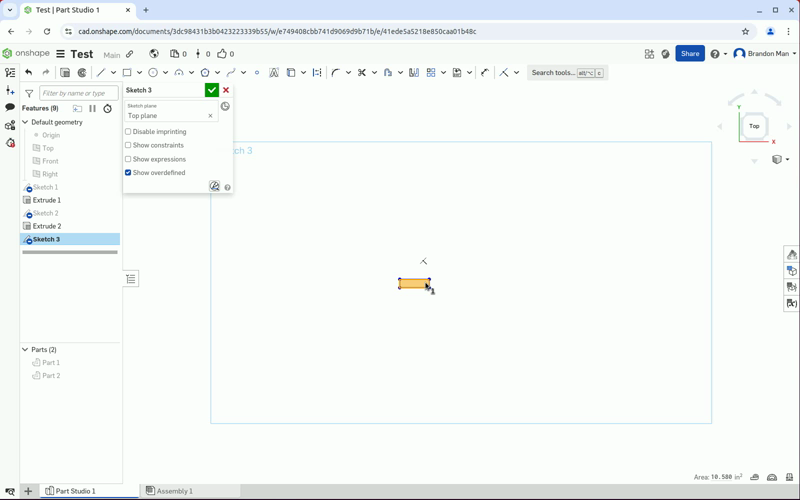
mouse_move(73, 352)
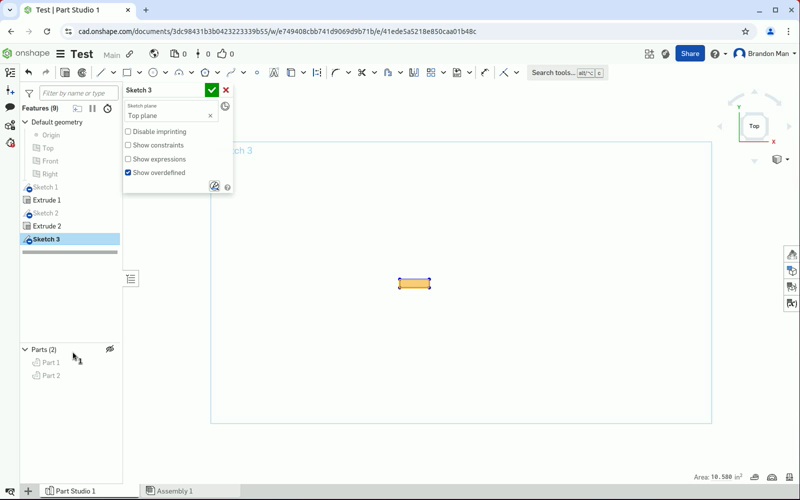
key(shift+y)
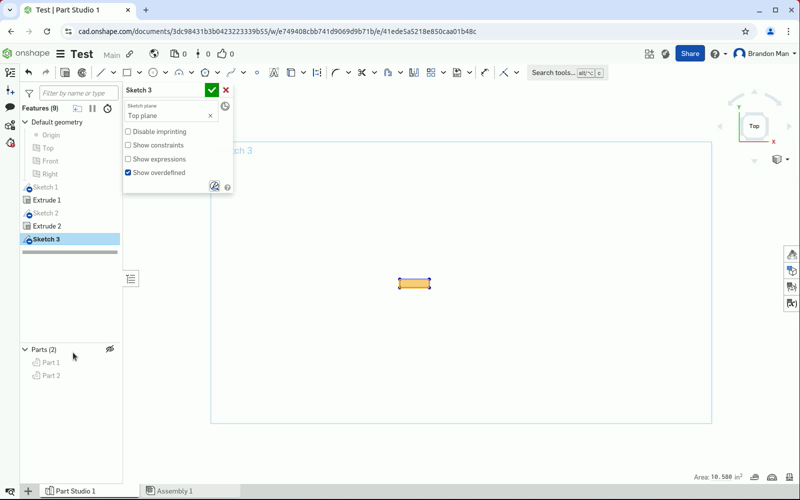
key(shift+e)
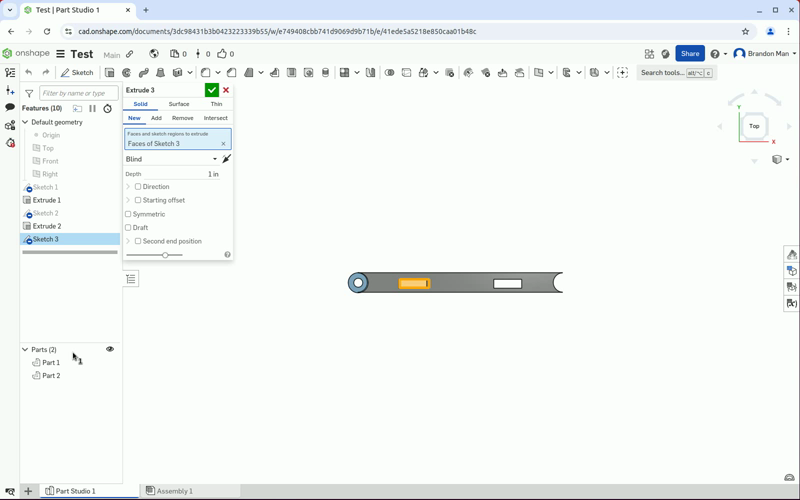
mouse_move(143, 106)
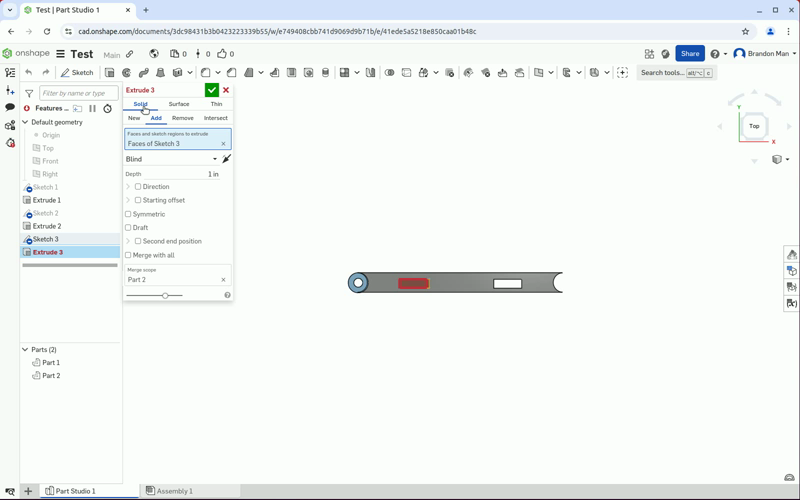
click(143, 106)
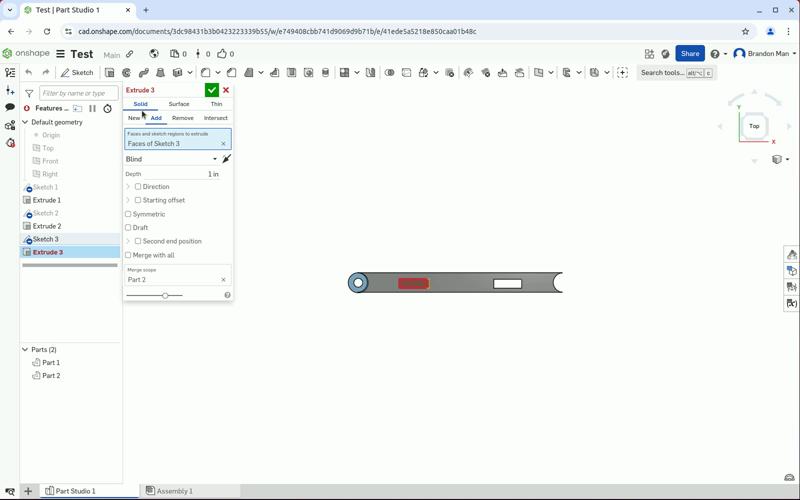
mouse_move(137, 120)
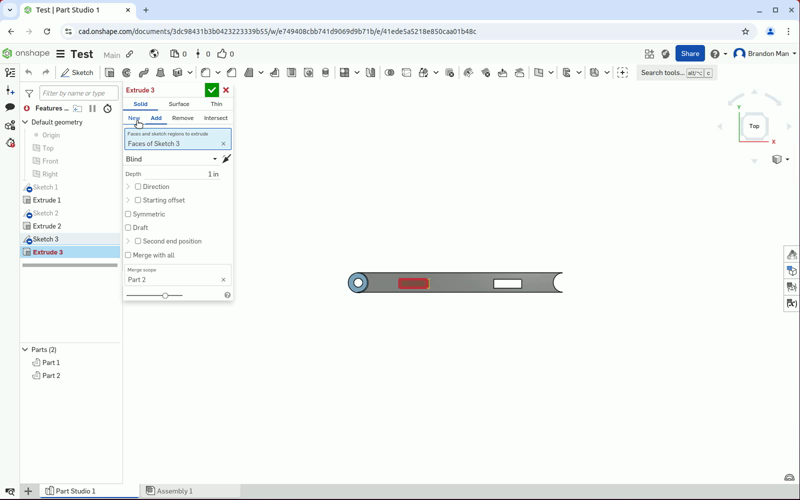
click(137, 120)
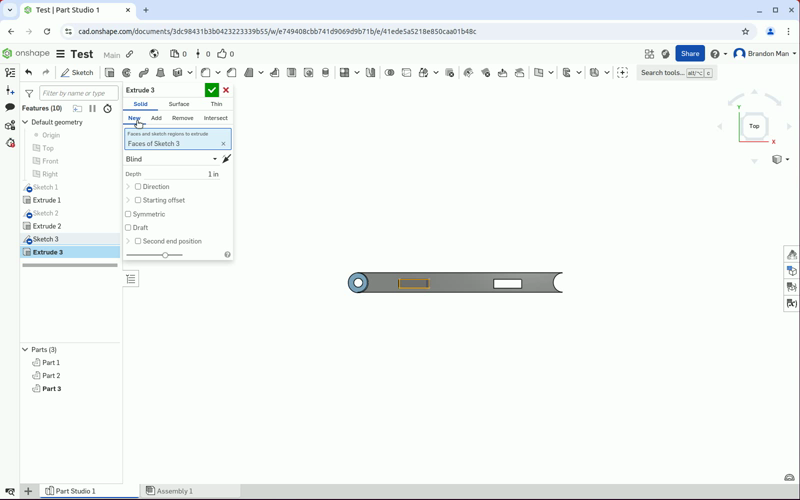
key(tab, 4)
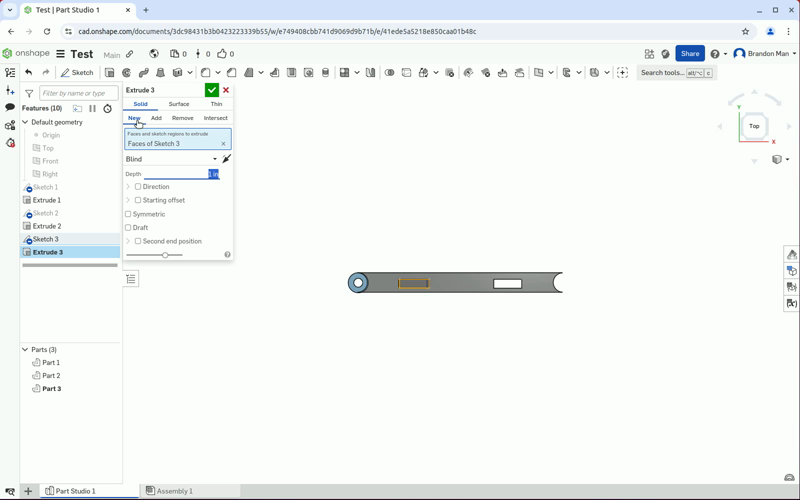
text(-1.204)
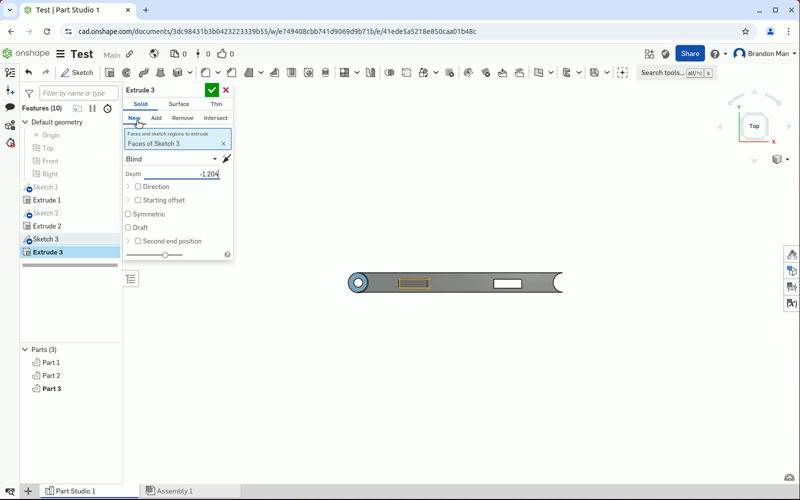
key(enter)
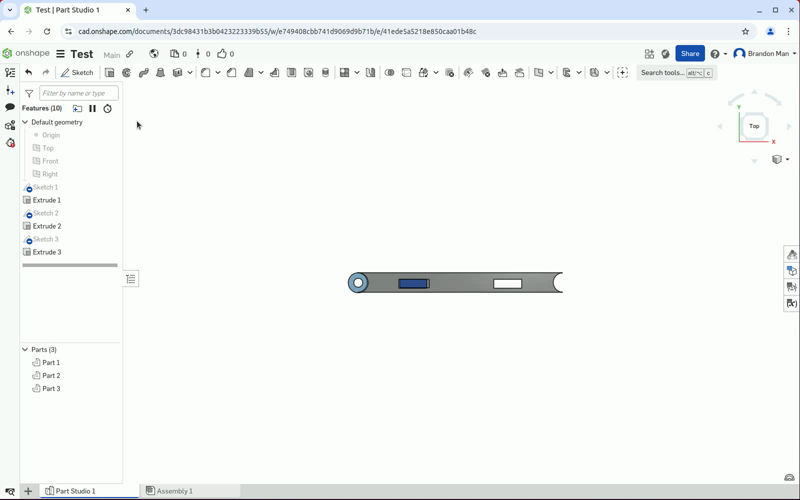
key(shift+h)
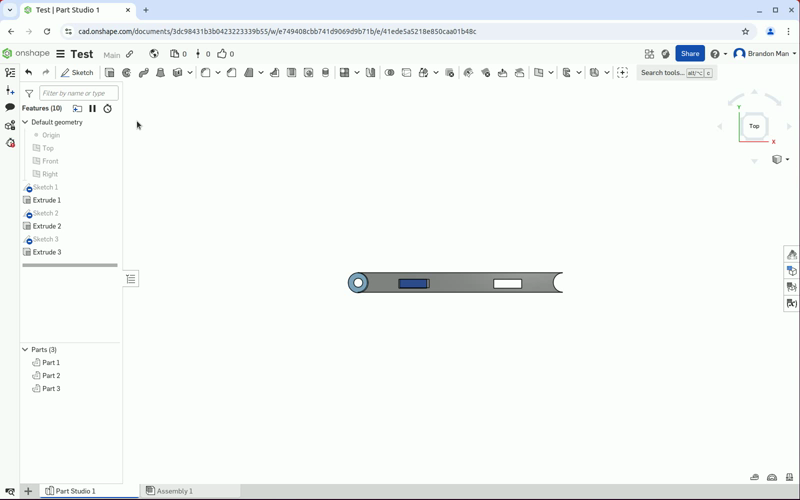
key(shift+h)
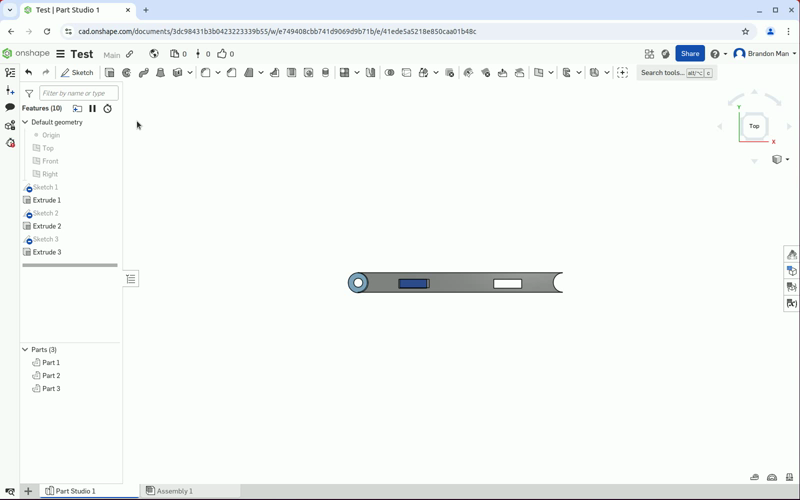
mouse_move(73, 189)
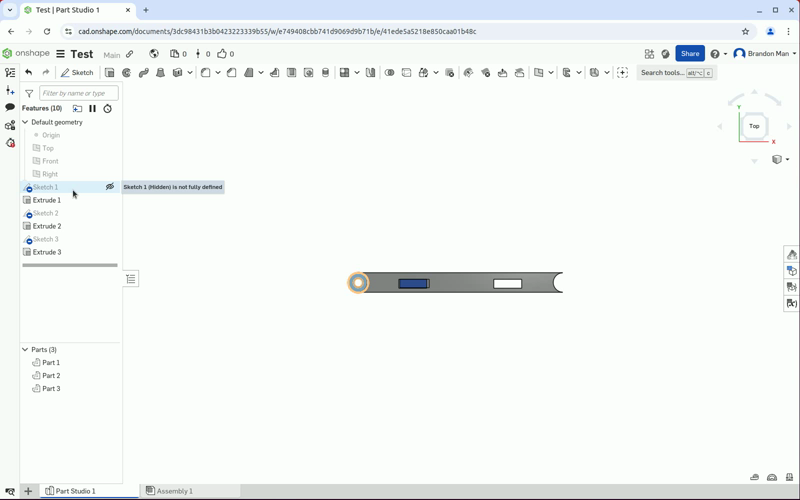
click(73, 189)
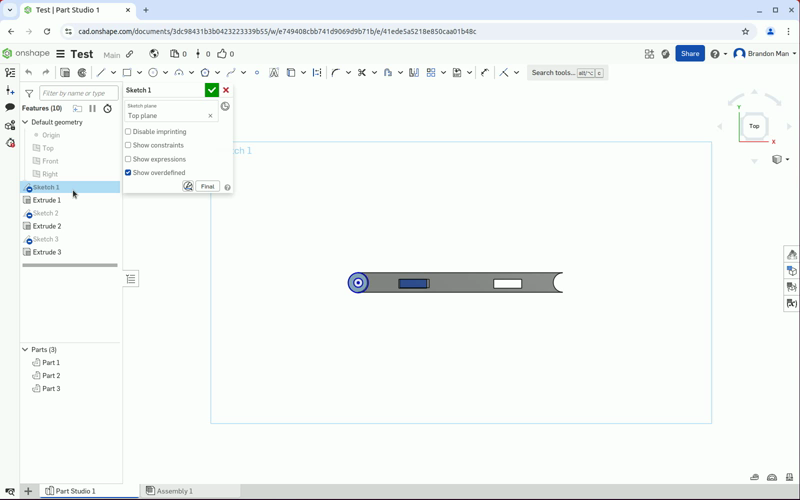
mouse_move(229, 92)
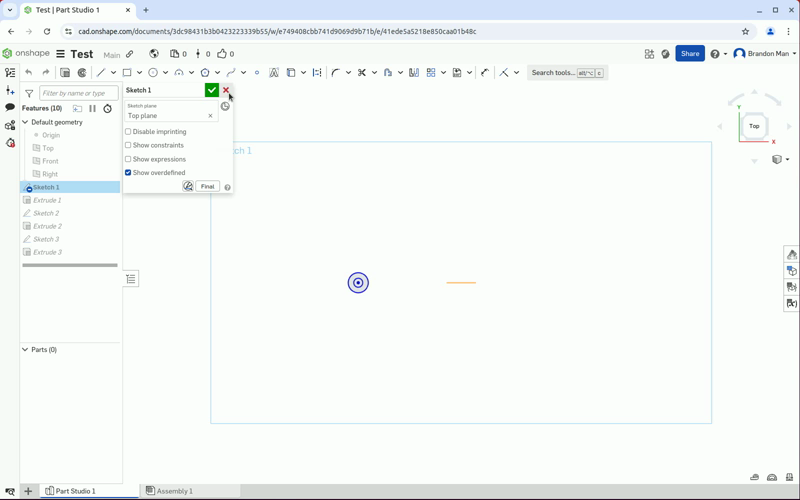
click(229, 92)
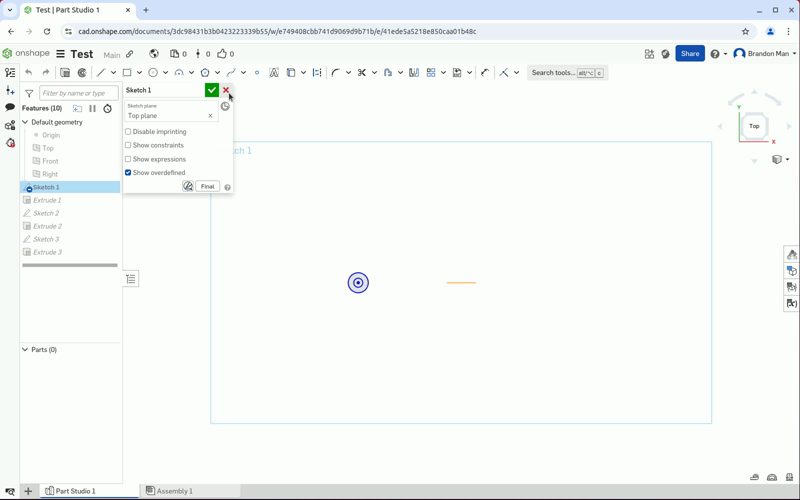
key(shift+s)
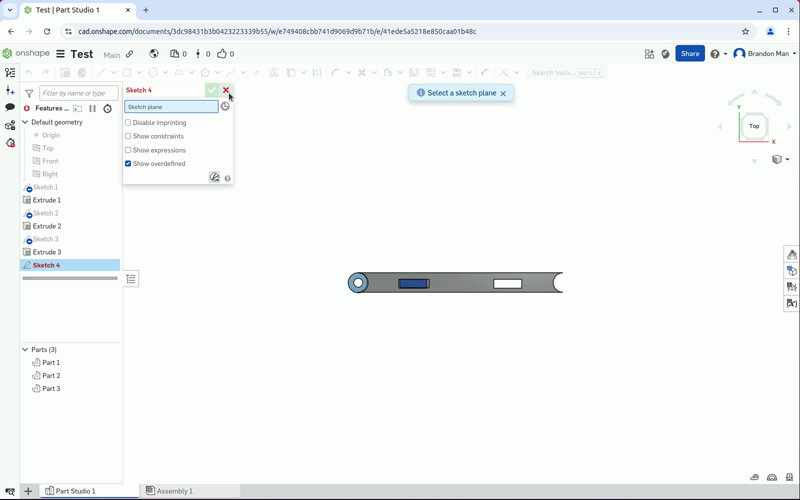
mouse_move(73, 150)
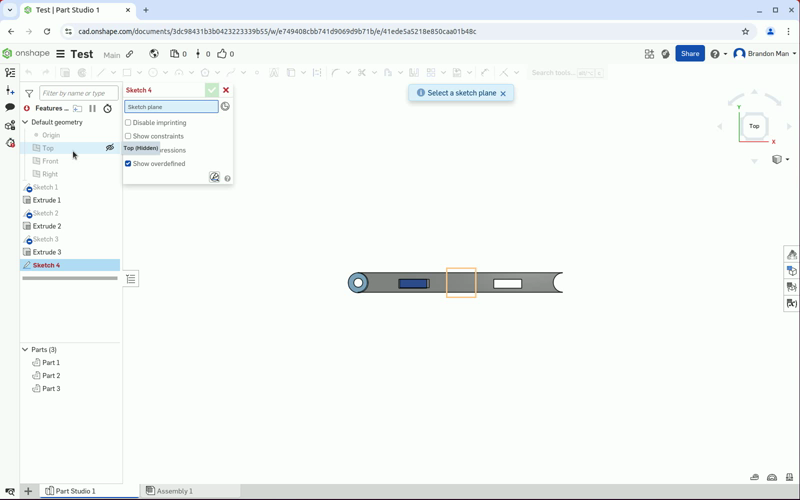
click(73, 150)
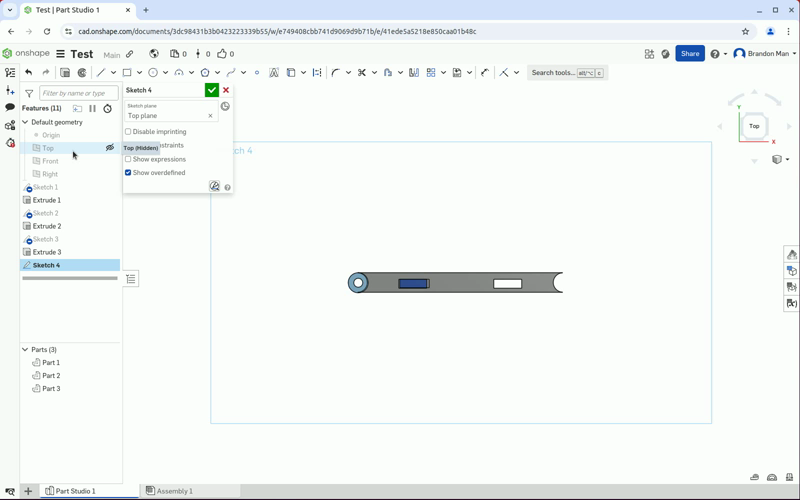
mouse_move(73, 352)
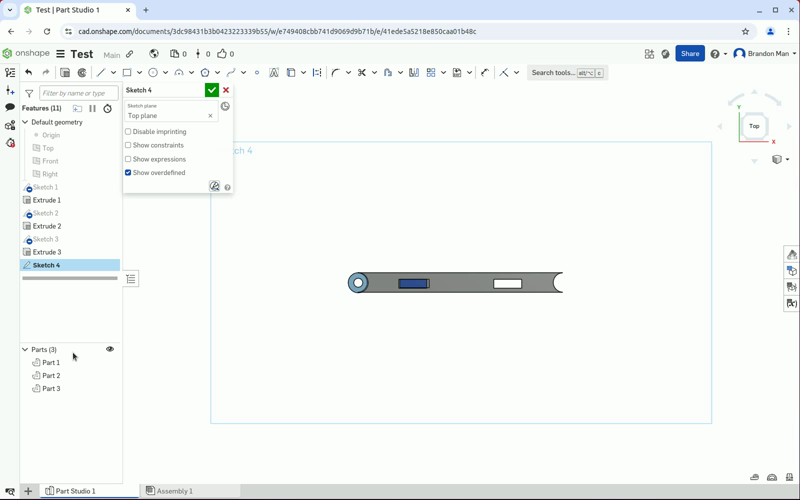
key(y)
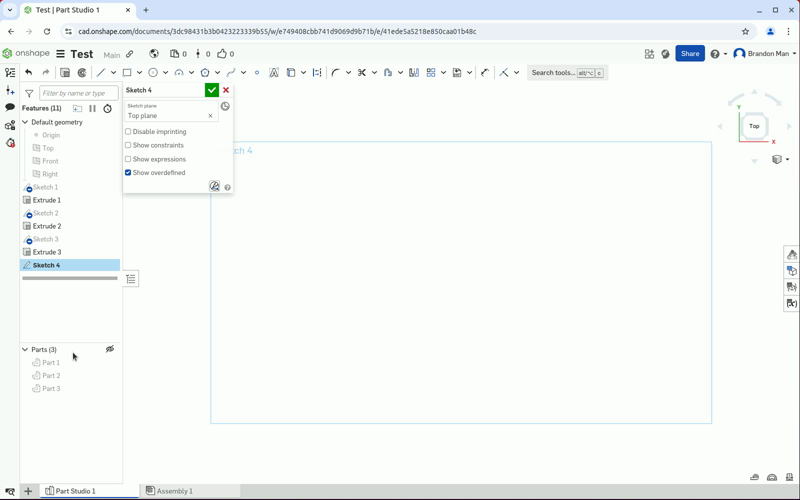
key(l)
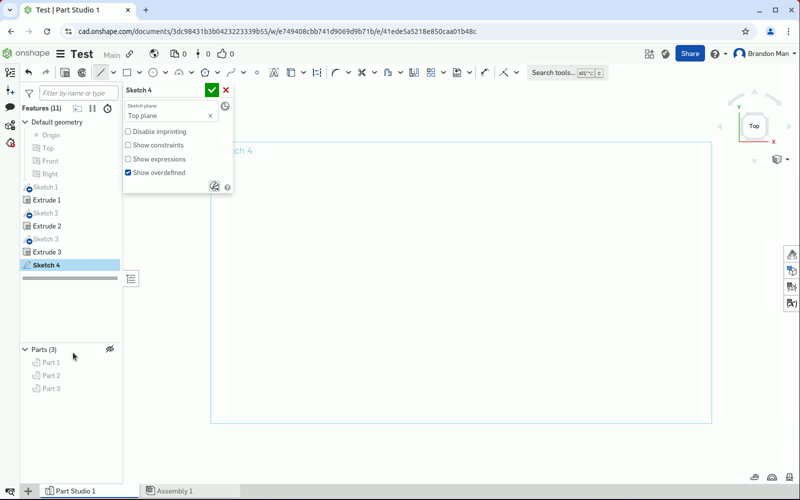
key_down(shift)
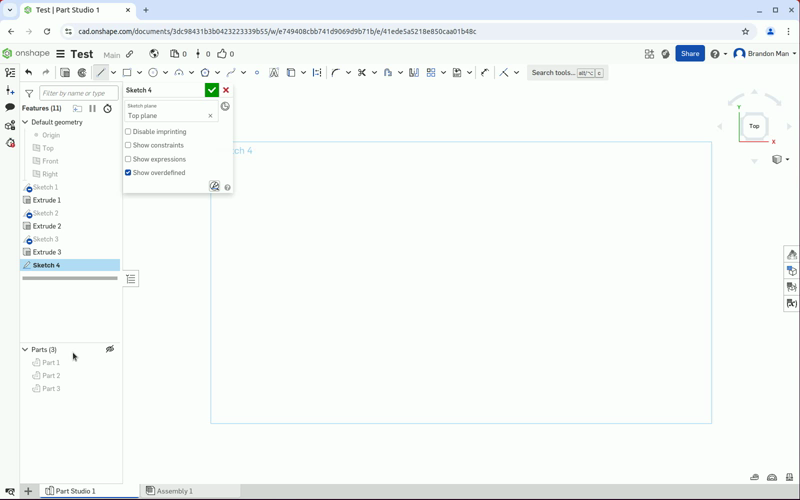
mouse_move(493, 287)
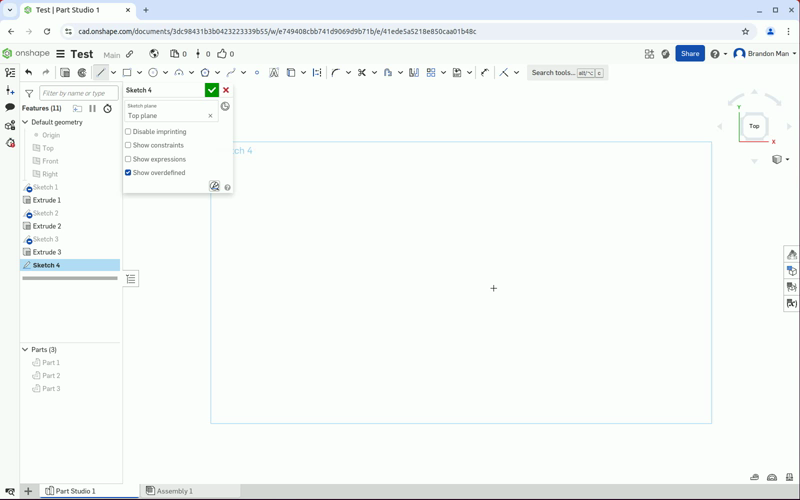
click(493, 287)
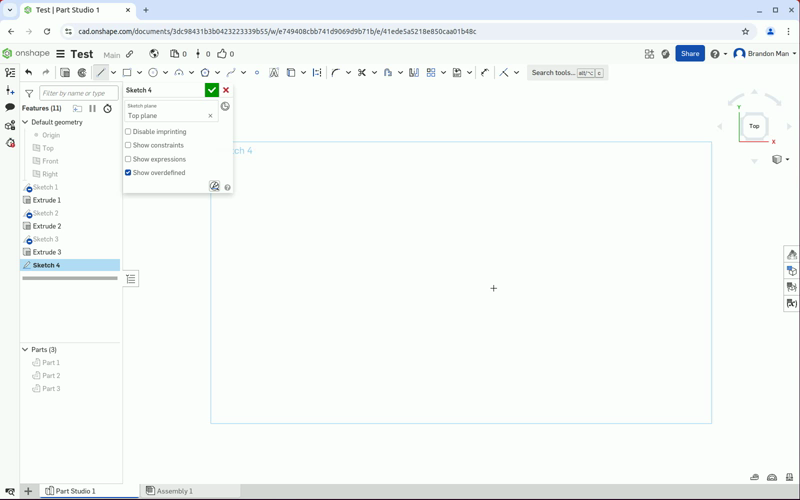
key_up(shift)
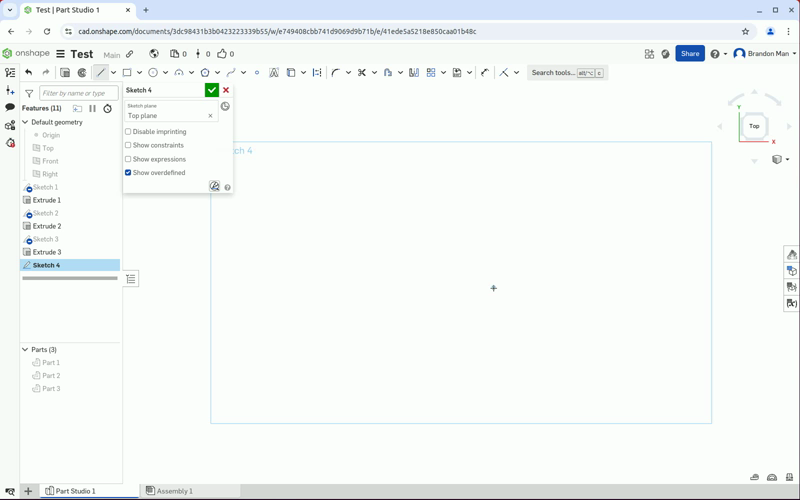
key_down(shift)
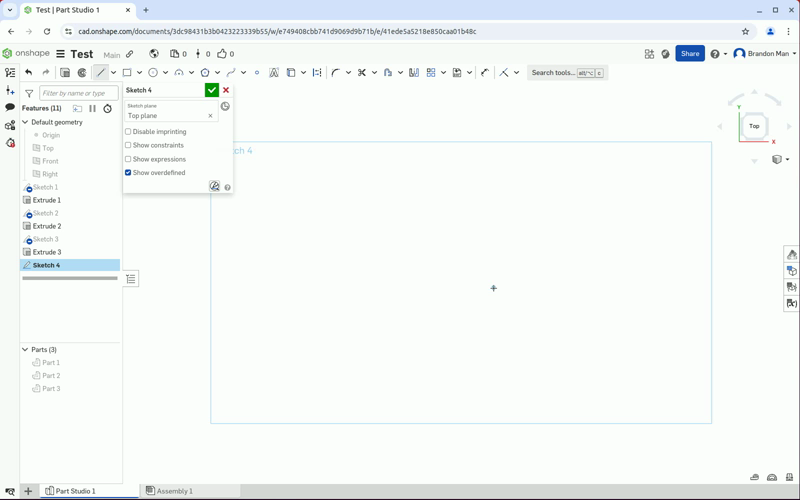
mouse_move(523, 287)
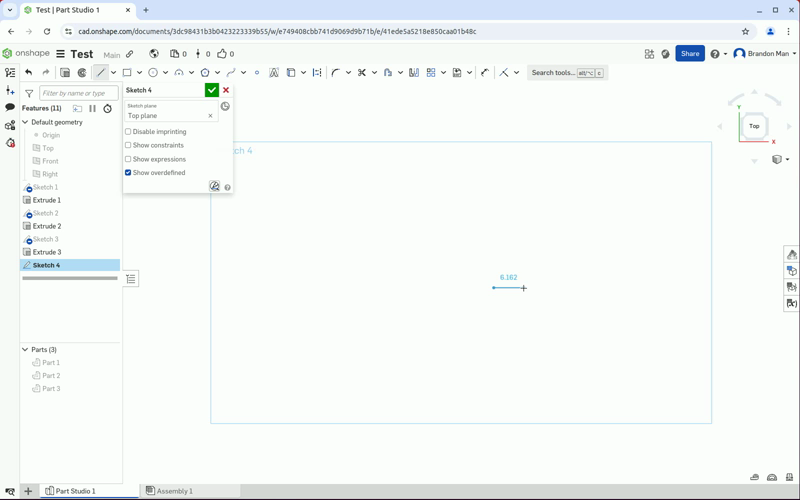
mouse_move(522, 287)
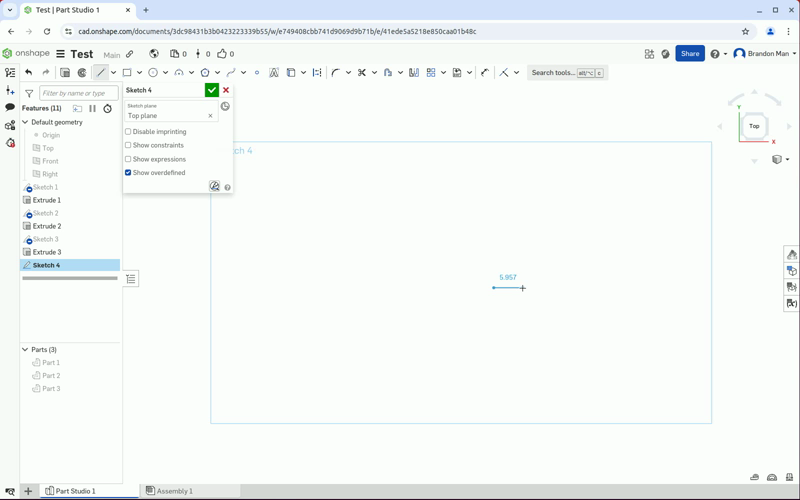
click(522, 287)
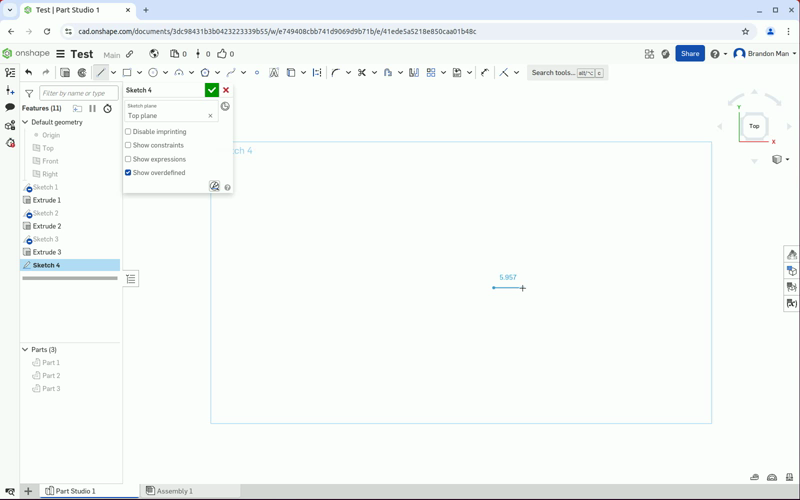
key_up(shift)
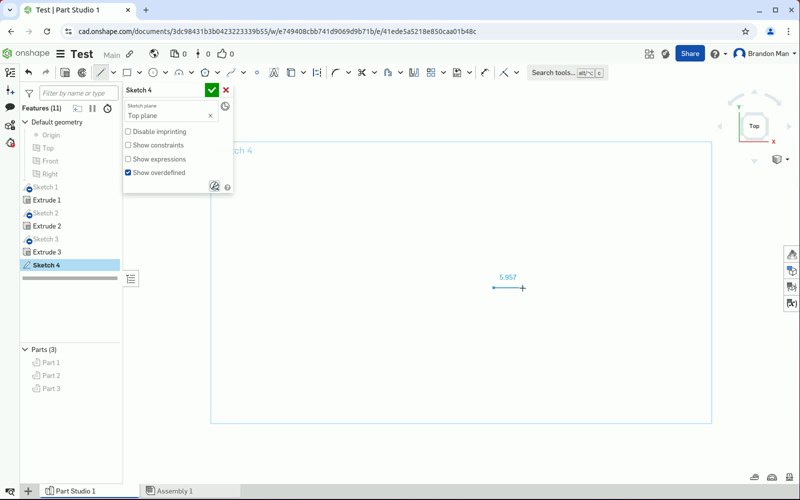
key_down(shift)
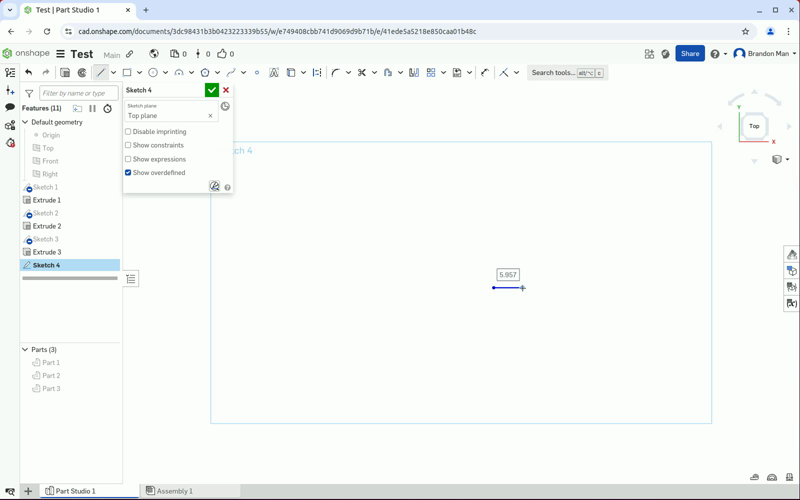
mouse_move(552, 287)
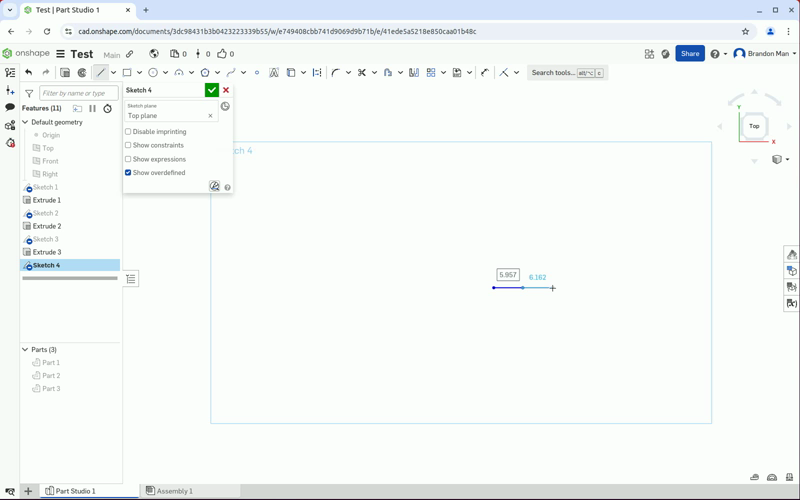
mouse_move(522, 279)
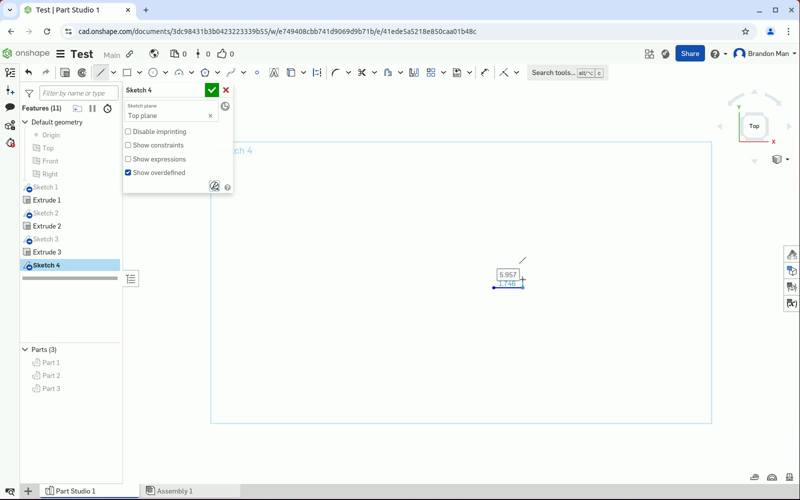
click(522, 279)
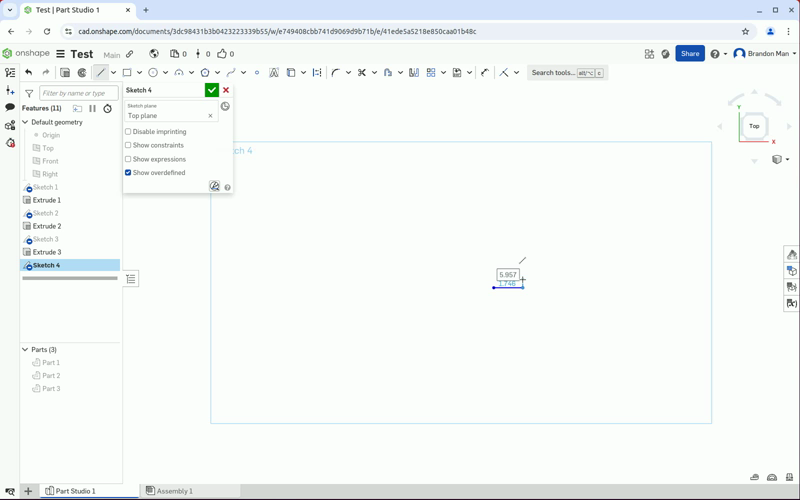
key_up(shift)
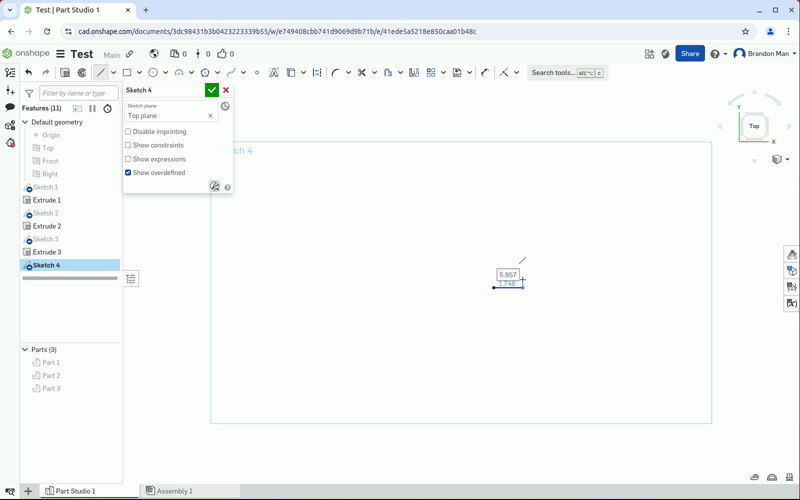
key_down(shift)
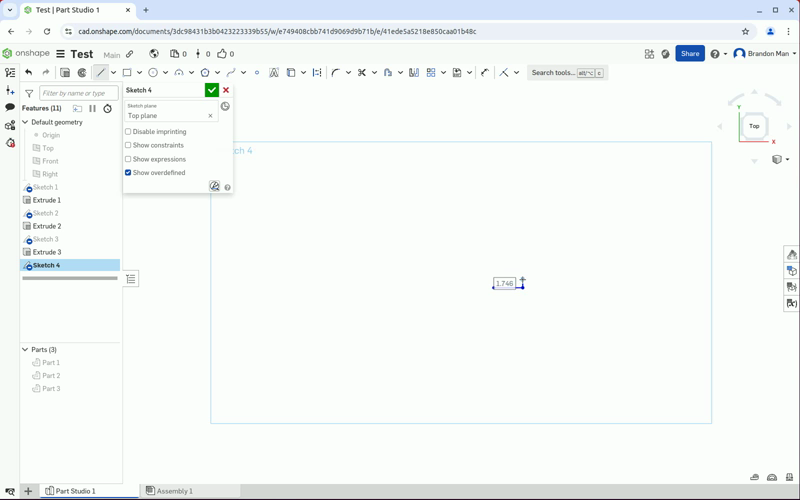
mouse_move(552, 279)
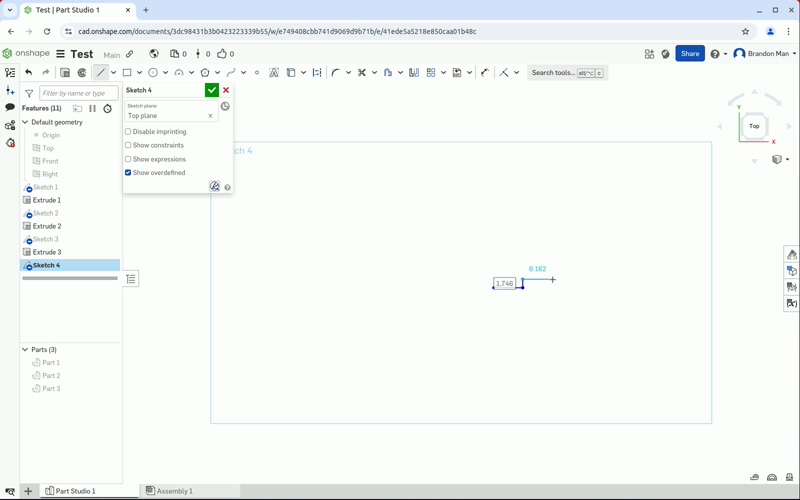
mouse_move(493, 279)
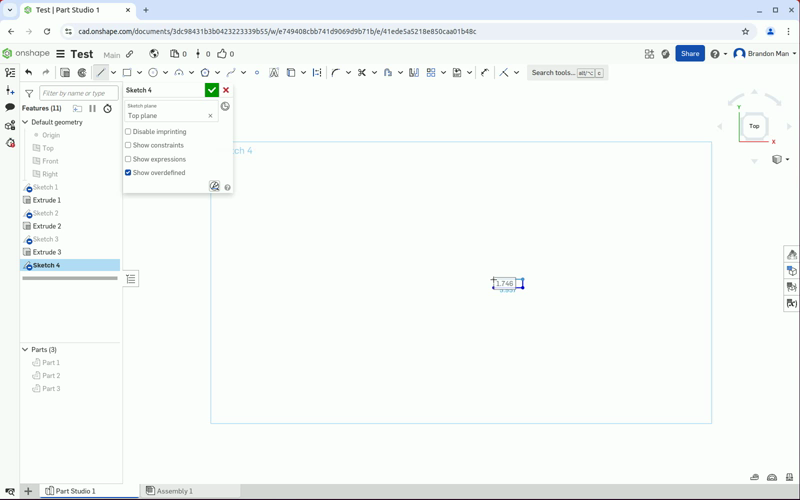
click(493, 279)
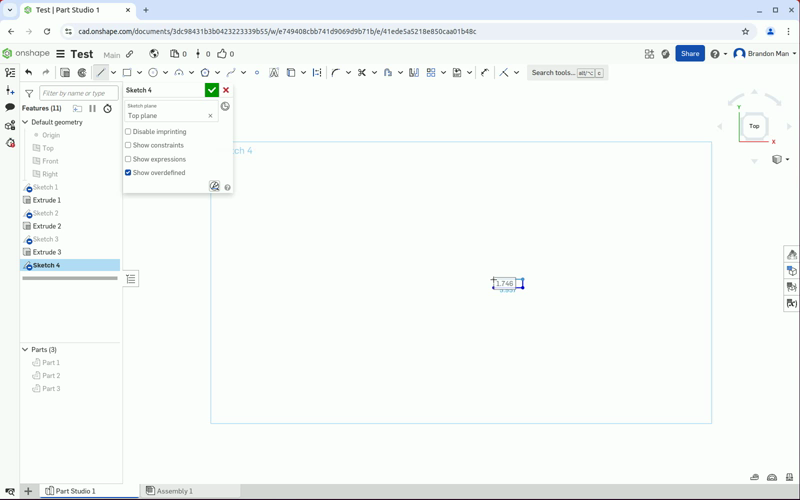
key_up(shift)
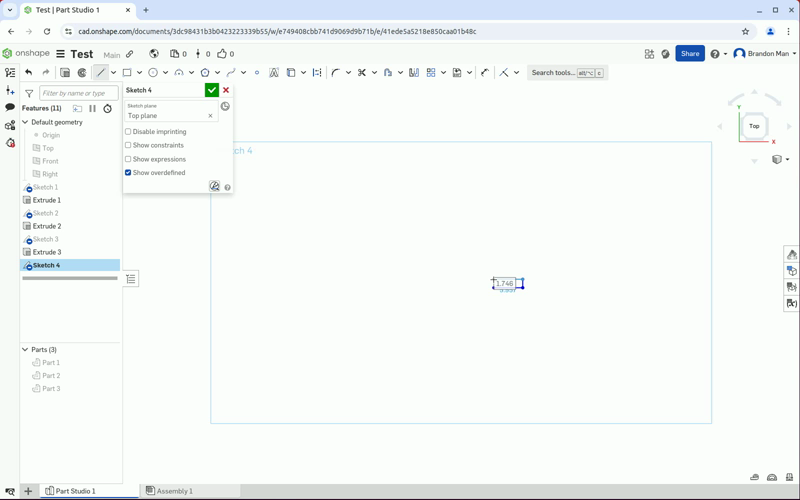
mouse_move(523, 279)
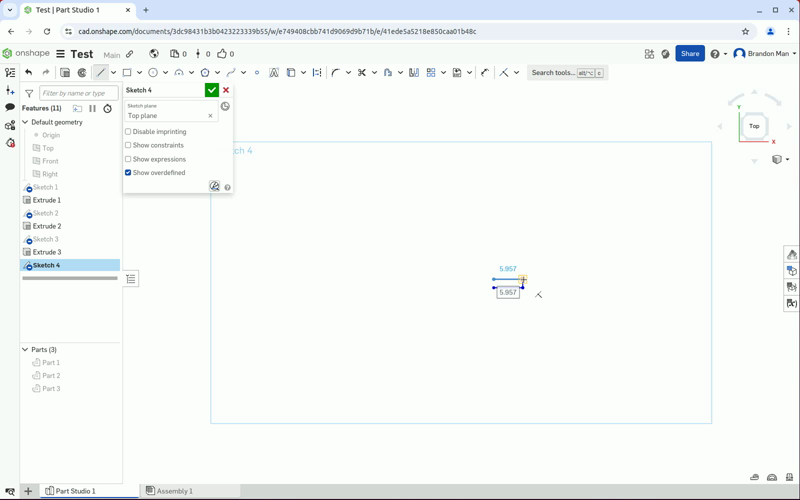
key_down(shift)
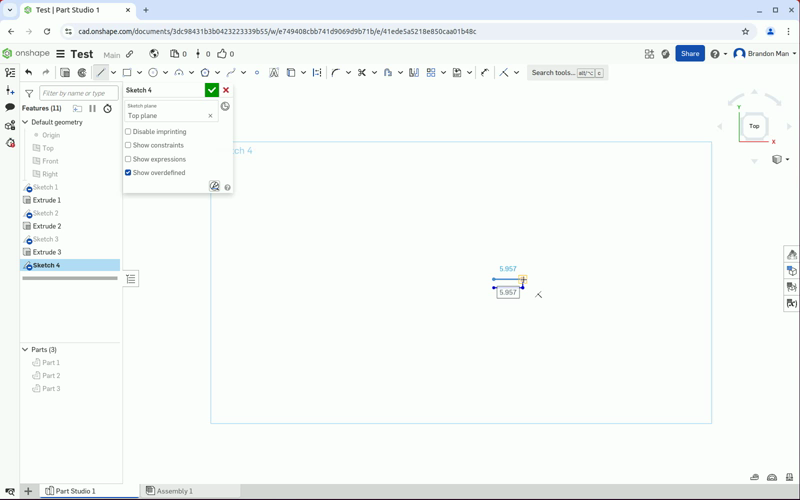
mouse_move(493, 287)
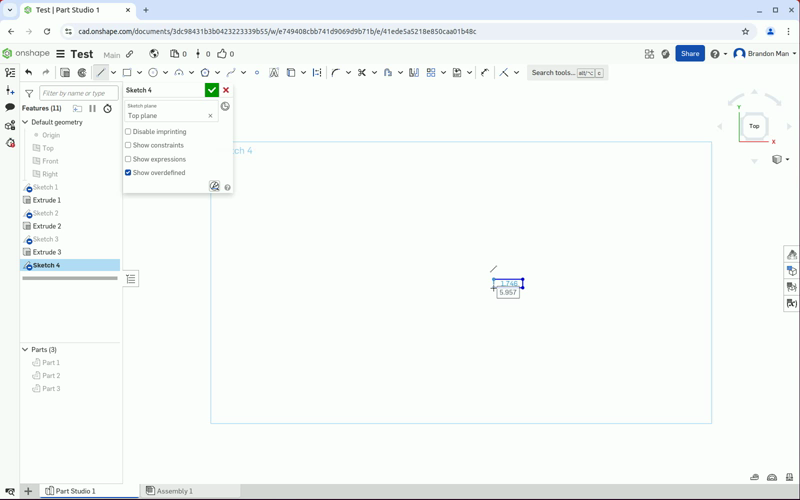
key_up(shift)
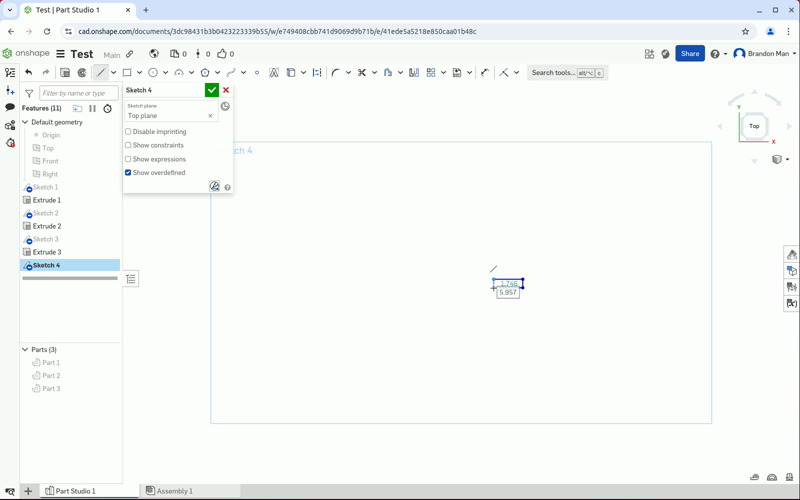
click(493, 287)
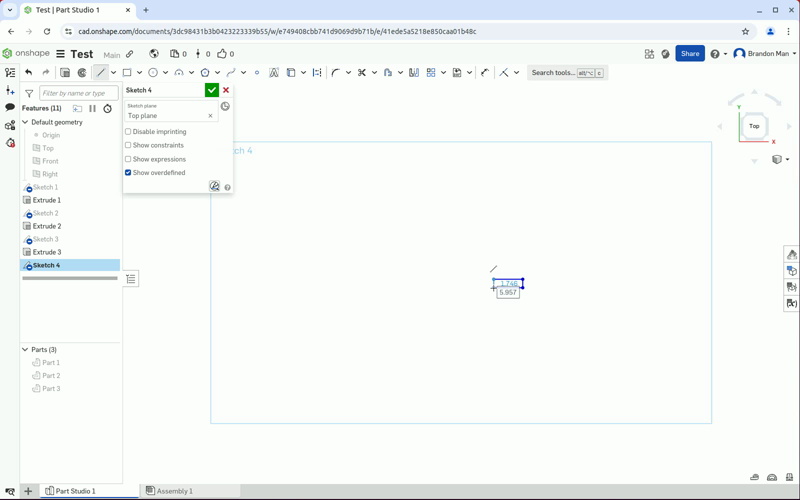
key(esc)
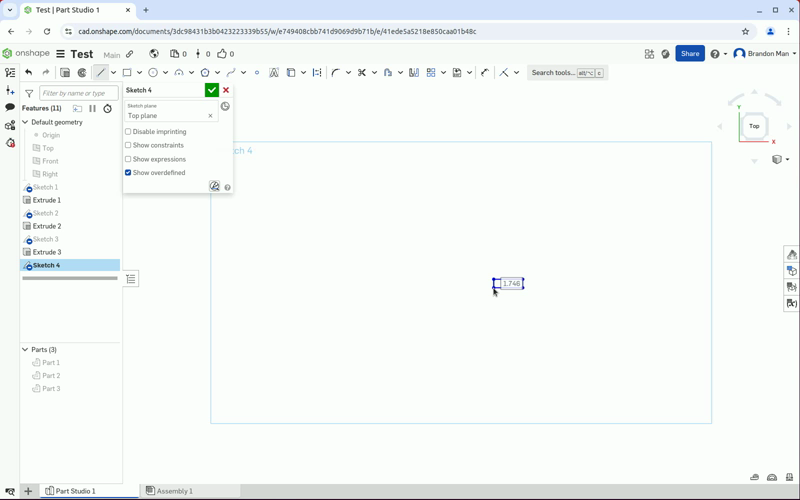
mouse_move(511, 283)
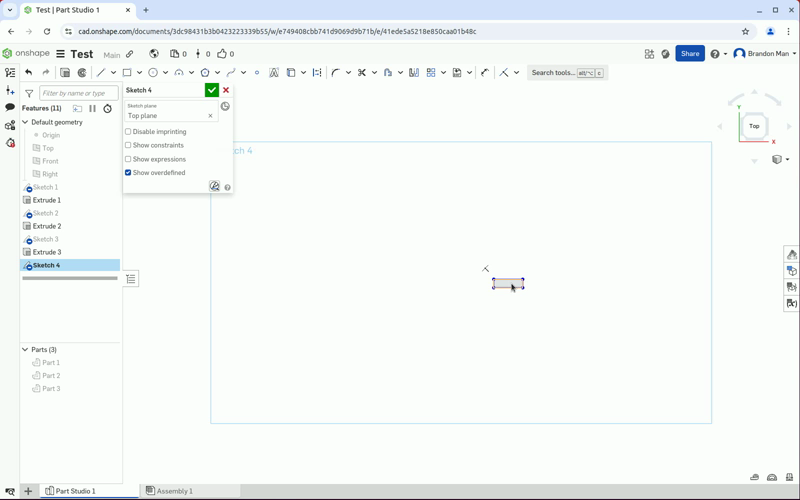
scroll(6)
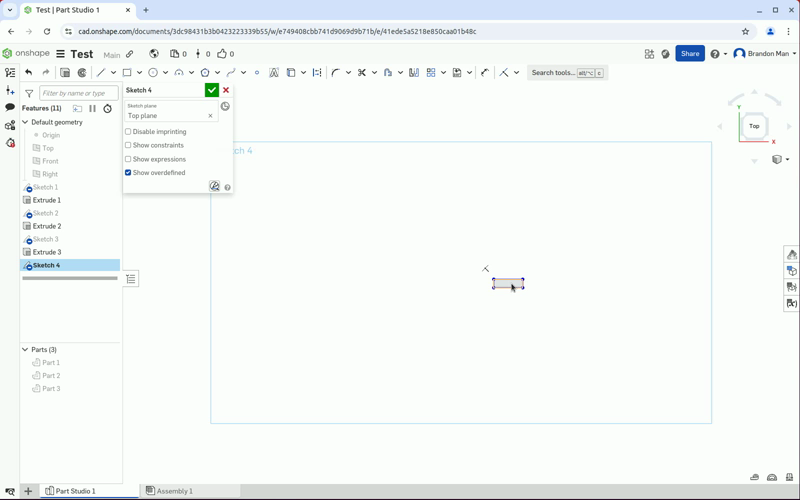
scroll(6)
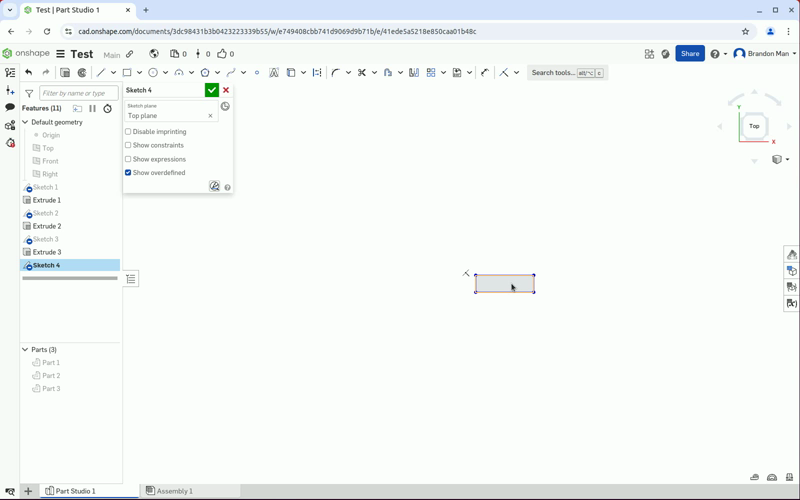
scroll(6)
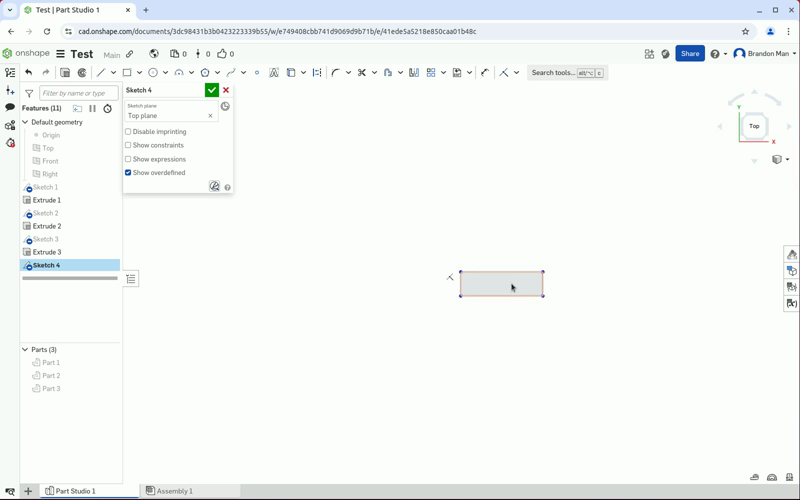
scroll(6)
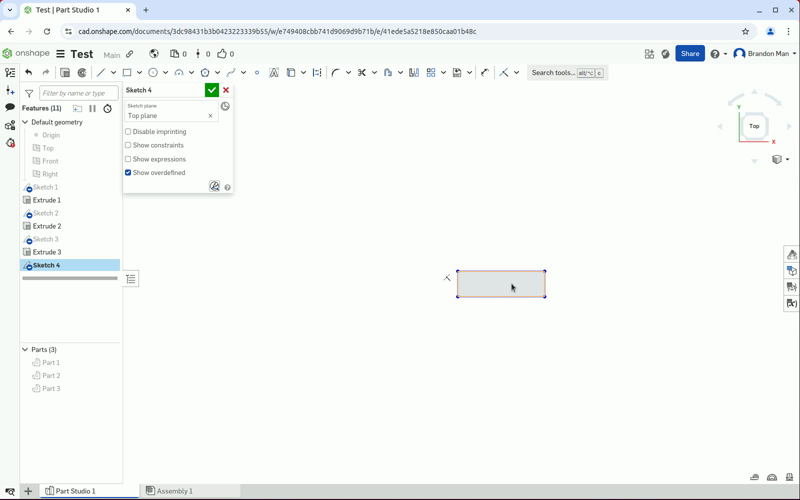
scroll(6)
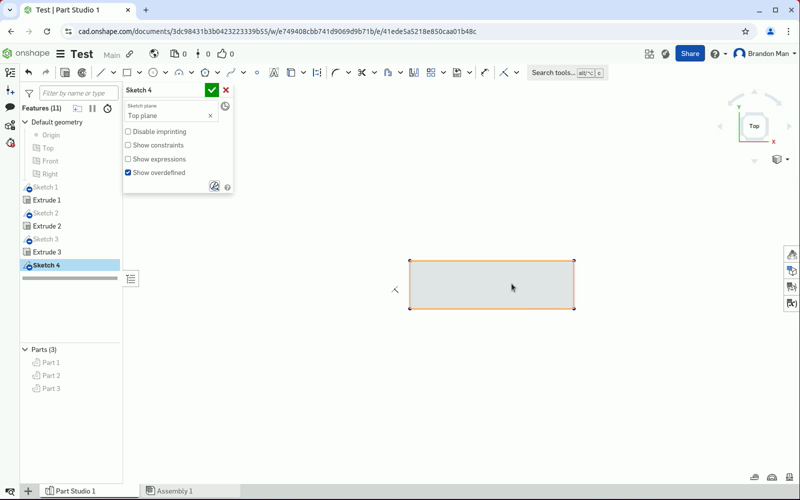
scroll(6)
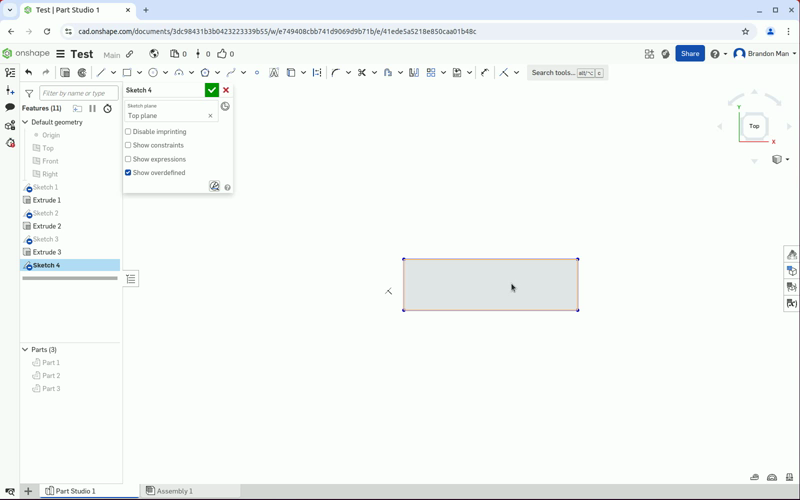
scroll(6)
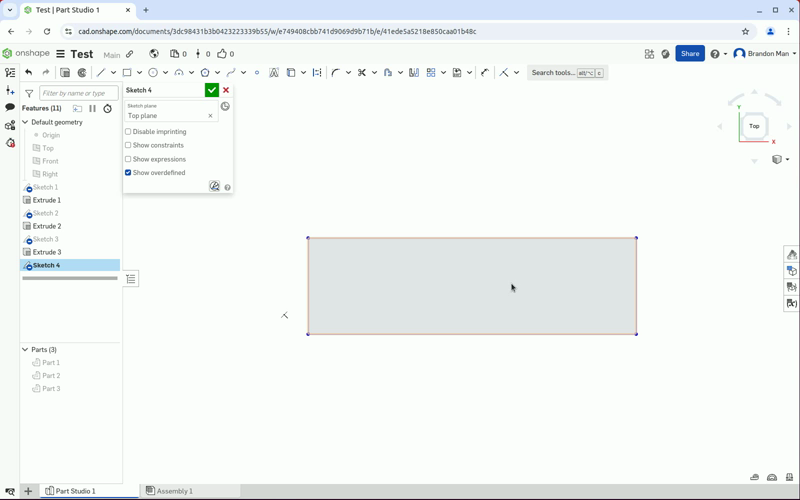
click(511, 283)
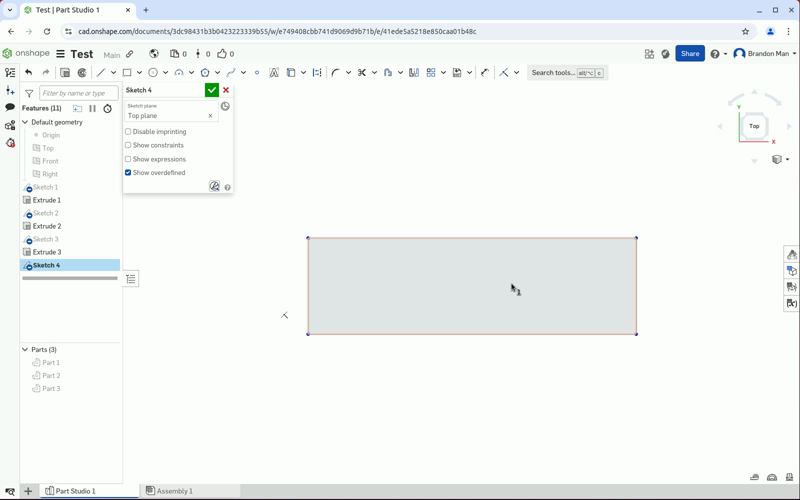
scroll(-6)
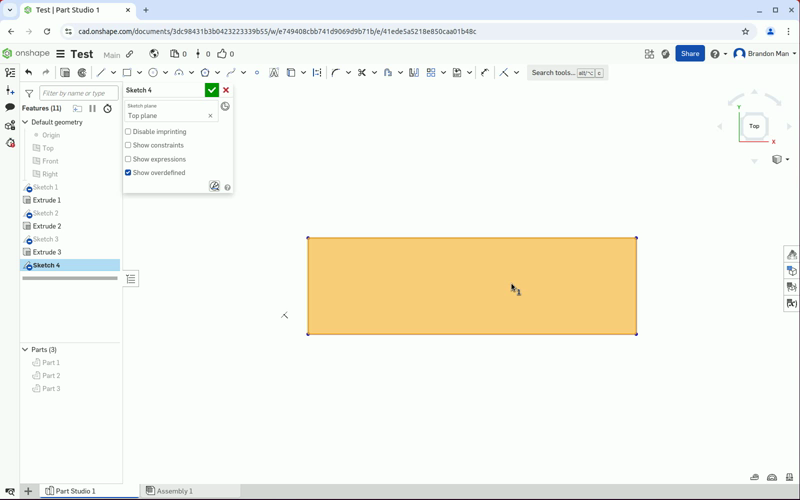
scroll(-6)
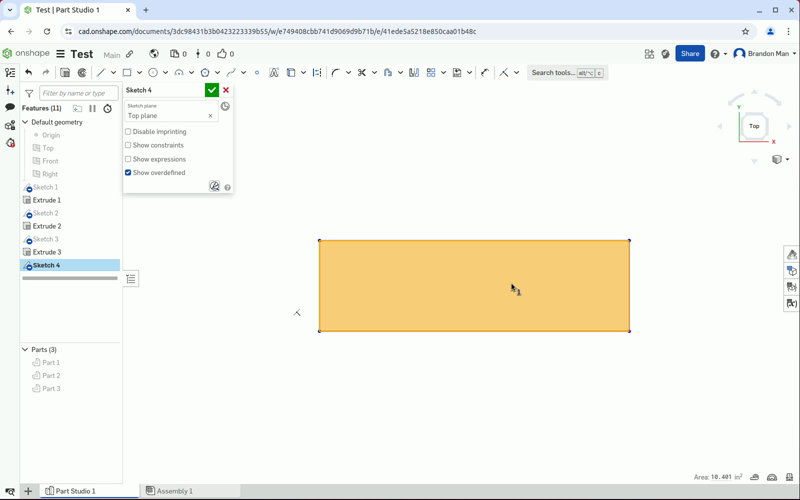
scroll(-6)
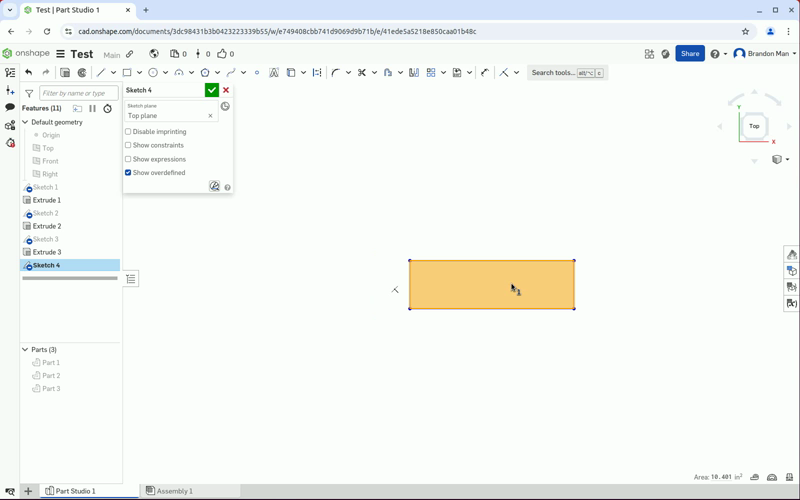
scroll(-6)
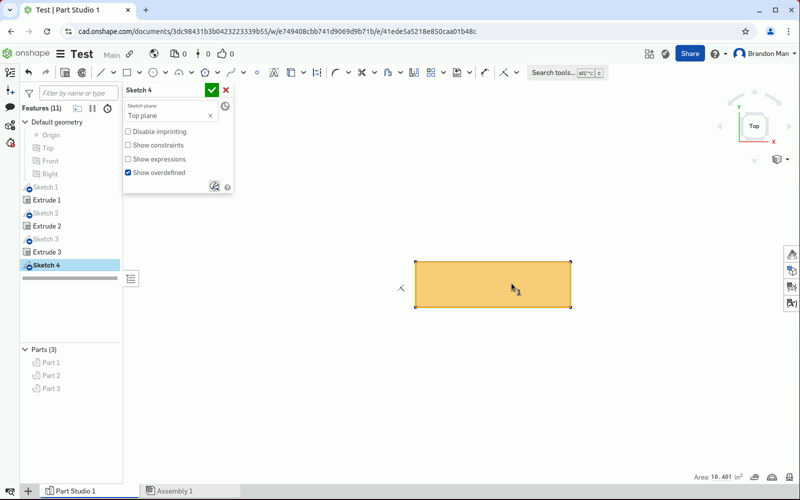
scroll(-6)
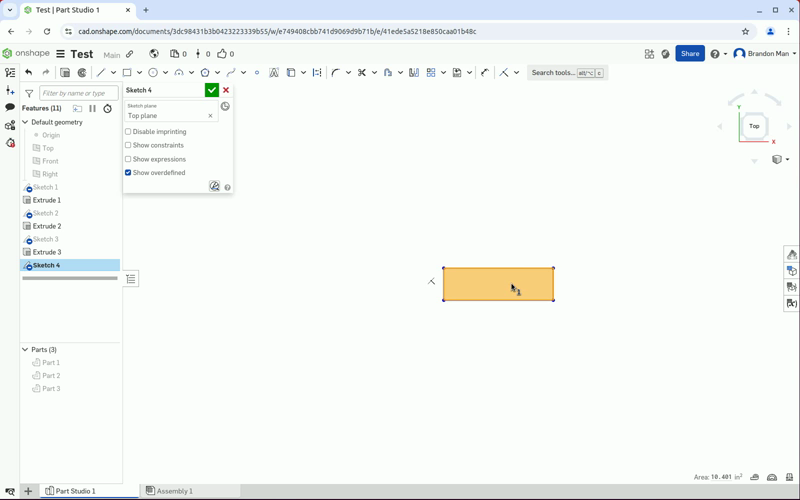
scroll(-6)
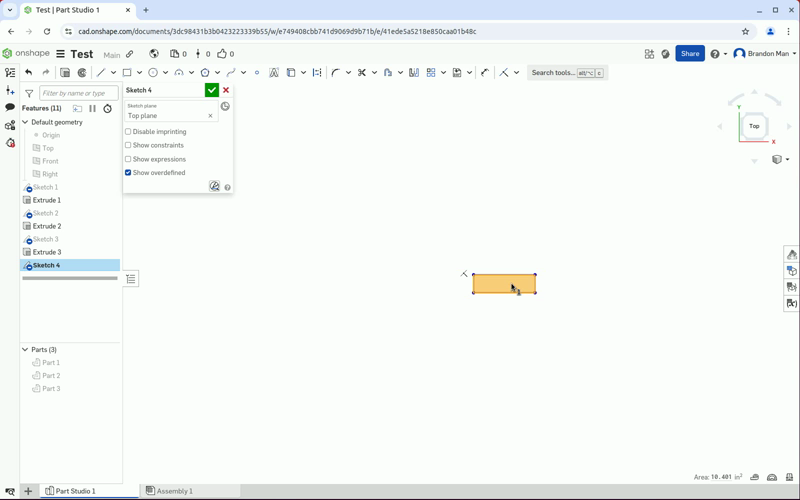
scroll(-6)
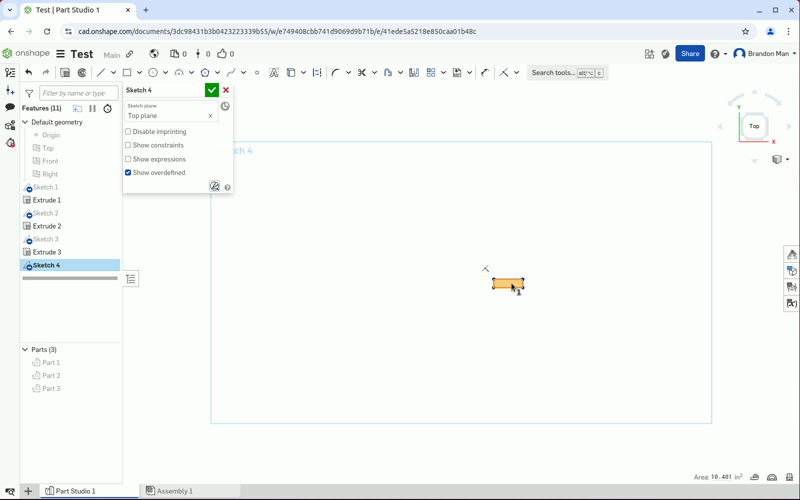
mouse_move(73, 352)
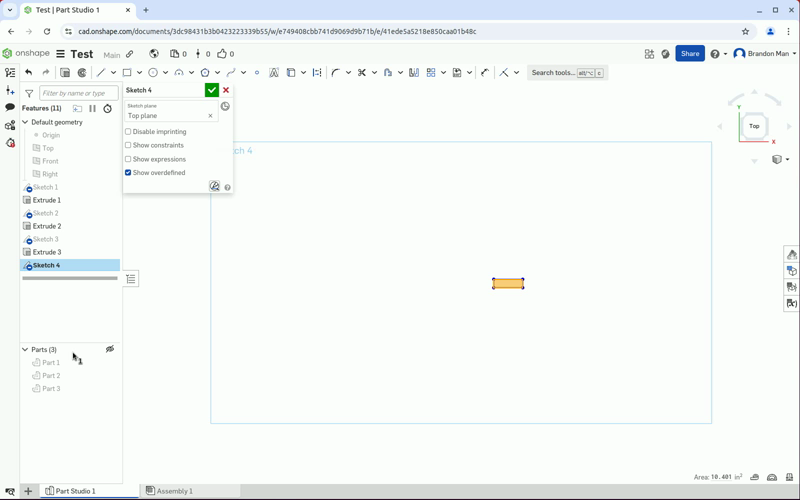
key(shift+y)
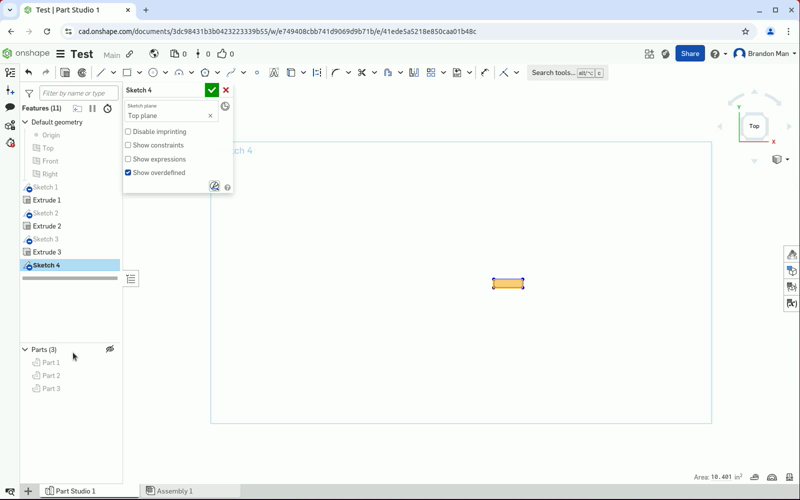
key(shift+e)
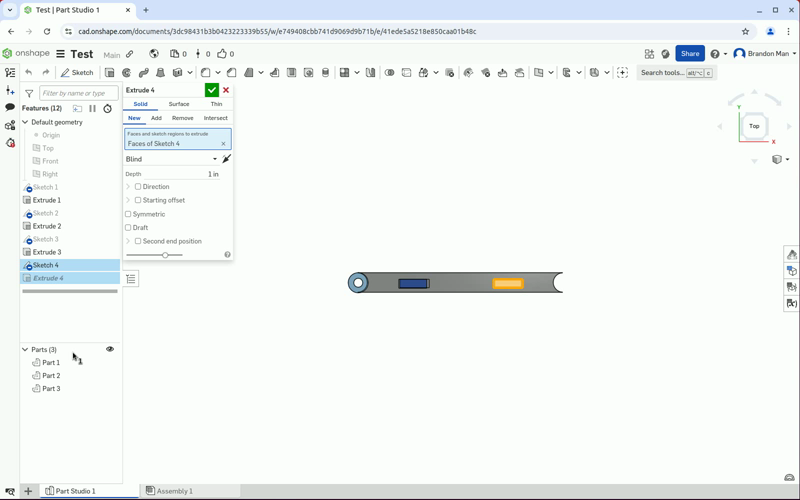
mouse_move(143, 106)
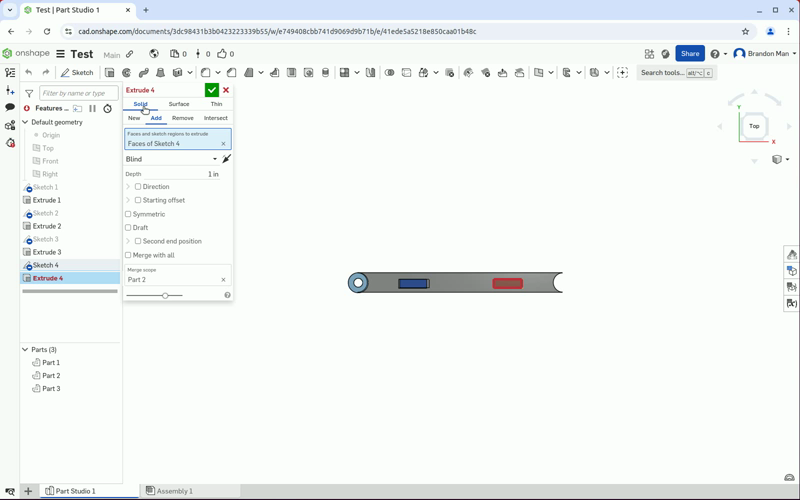
click(143, 106)
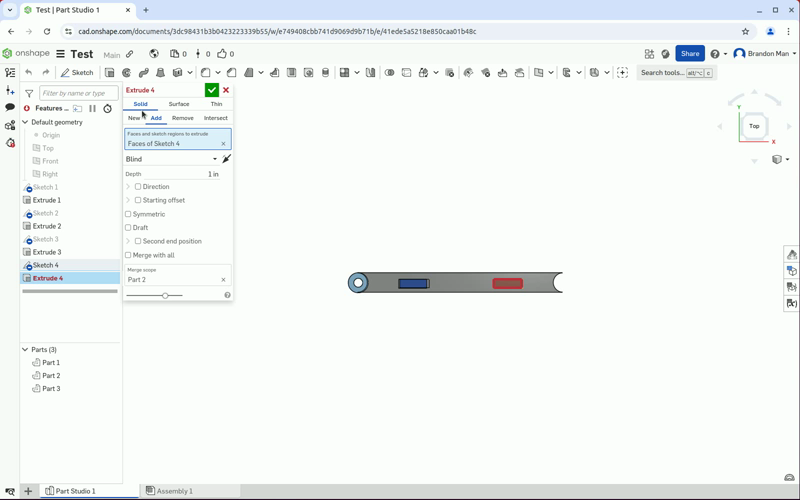
mouse_move(137, 120)
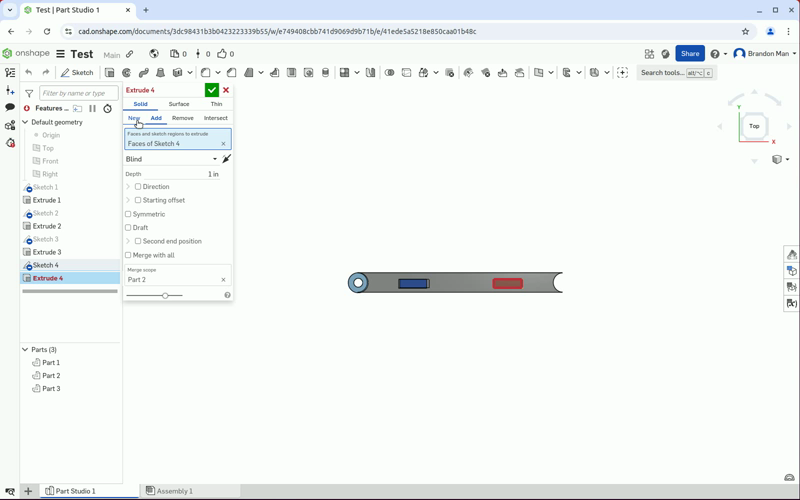
click(137, 120)
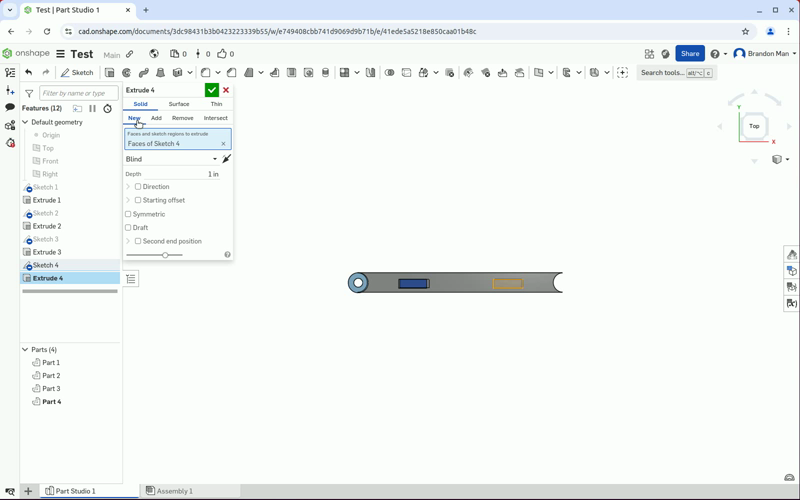
key(tab, 4)
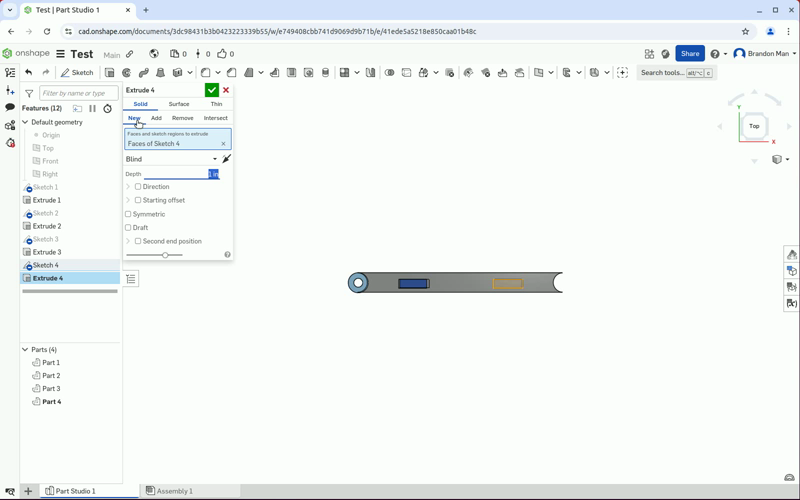
text(-1.204)
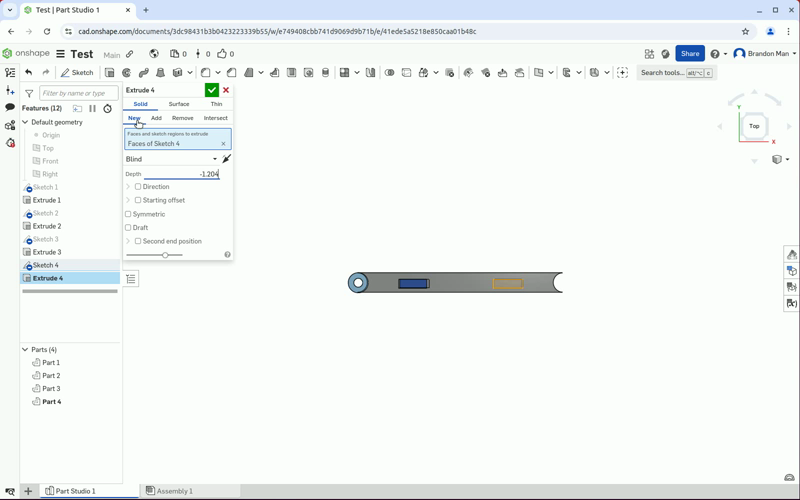
key(enter)
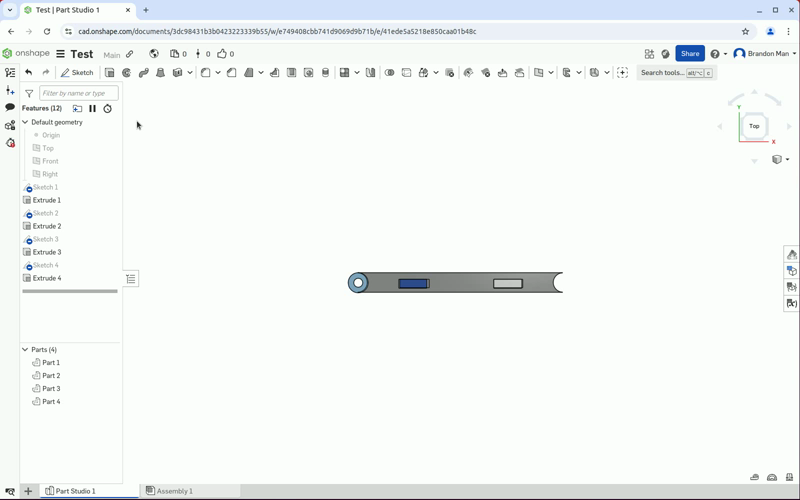
key(shift+h)
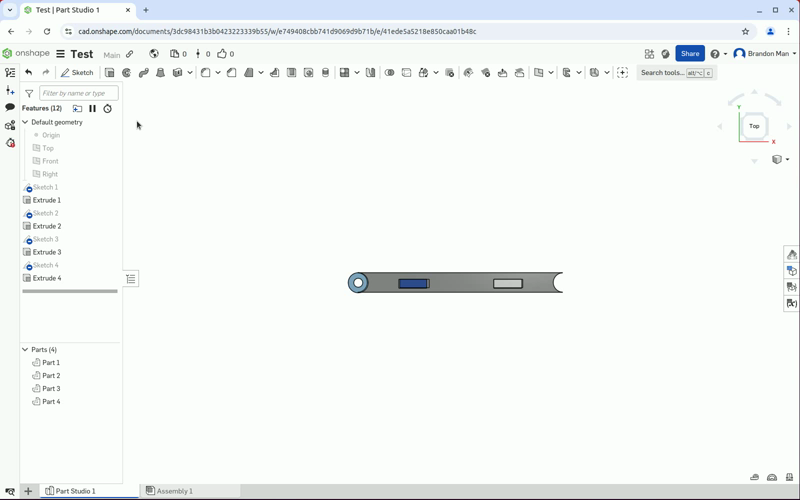
key(shift+h)
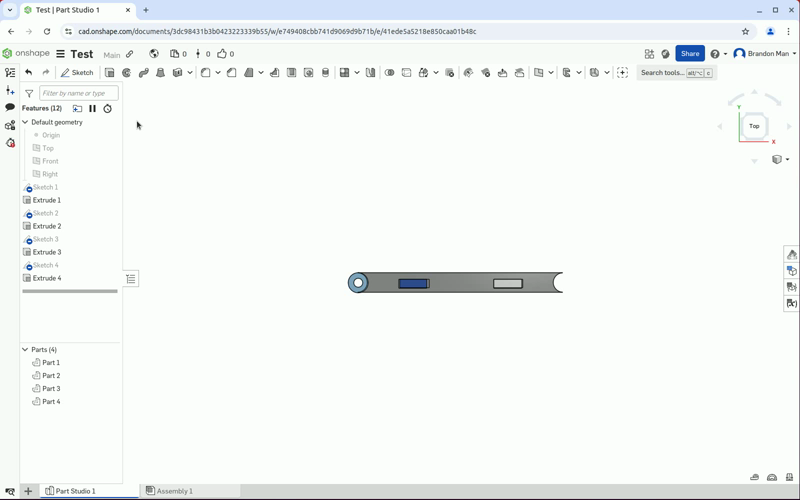
mouse_move(73, 189)
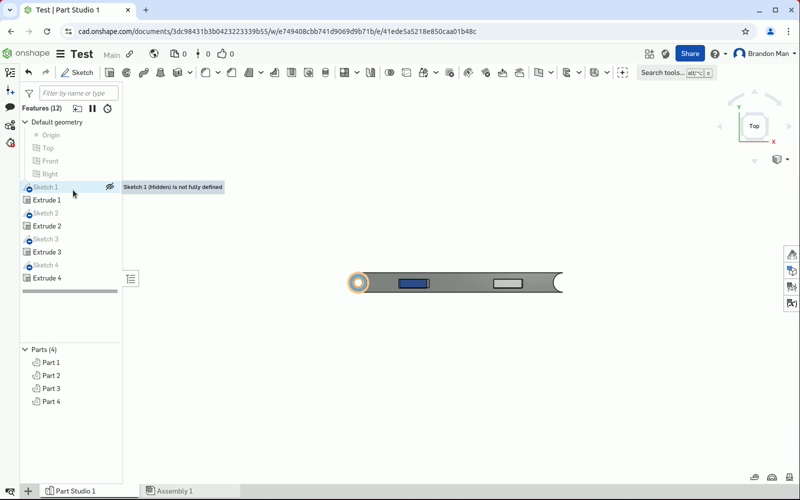
click(73, 189)
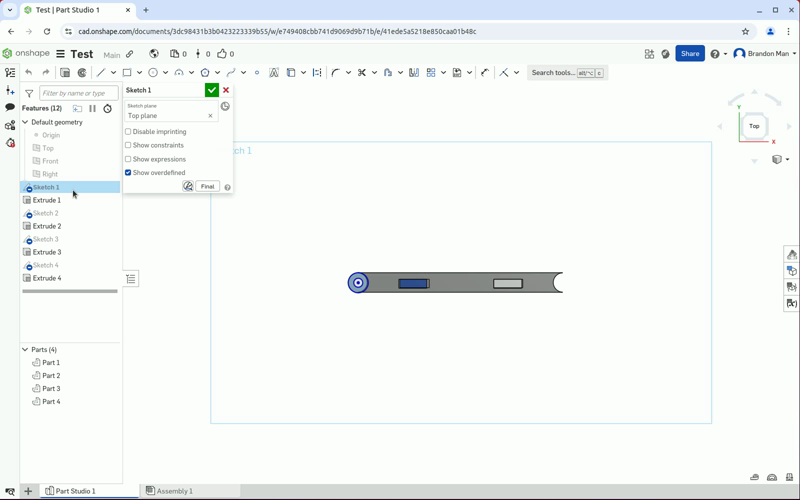
mouse_move(229, 92)
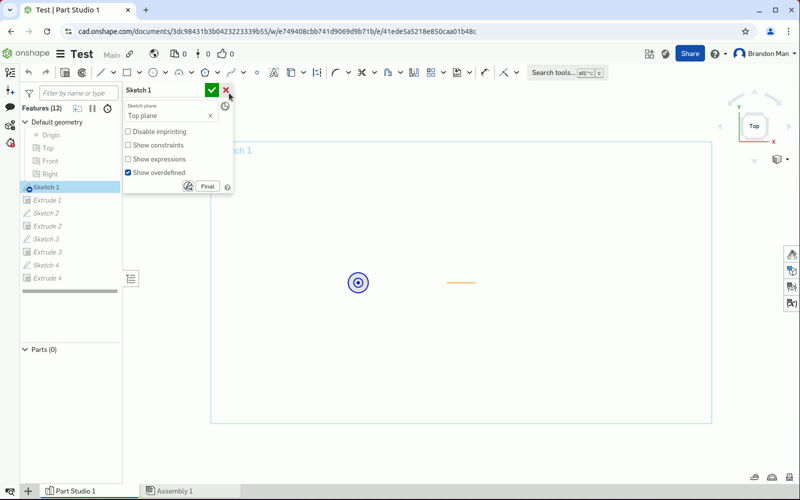
click(229, 92)
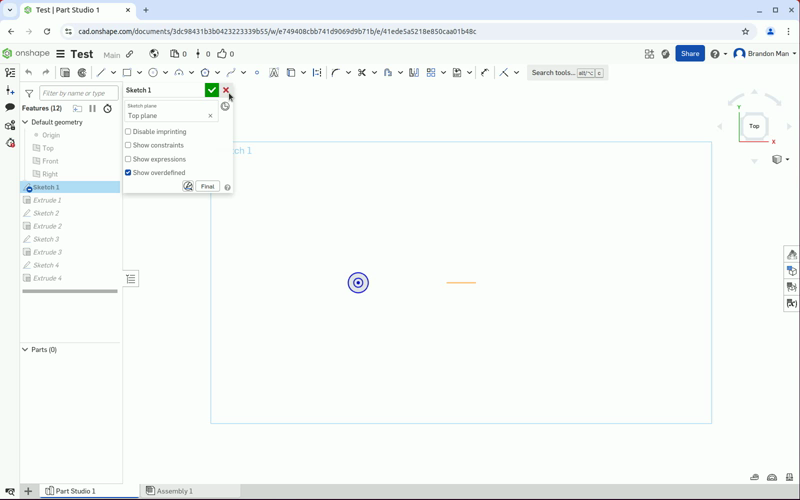
key(shift+s)
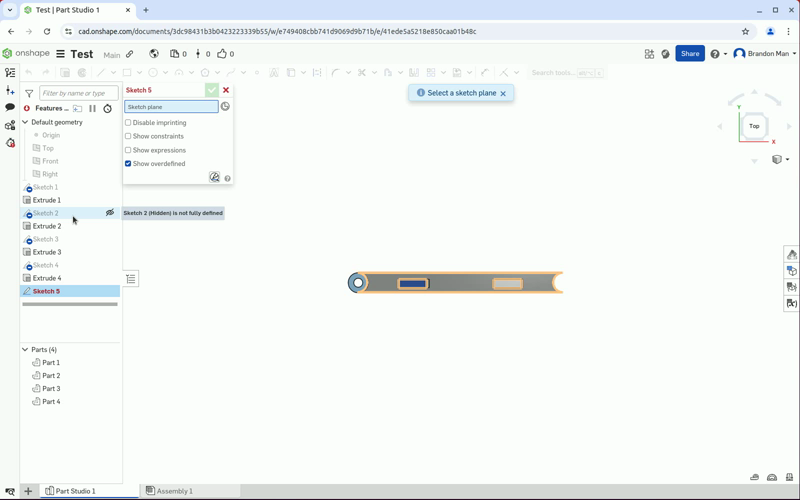
scroll(3)
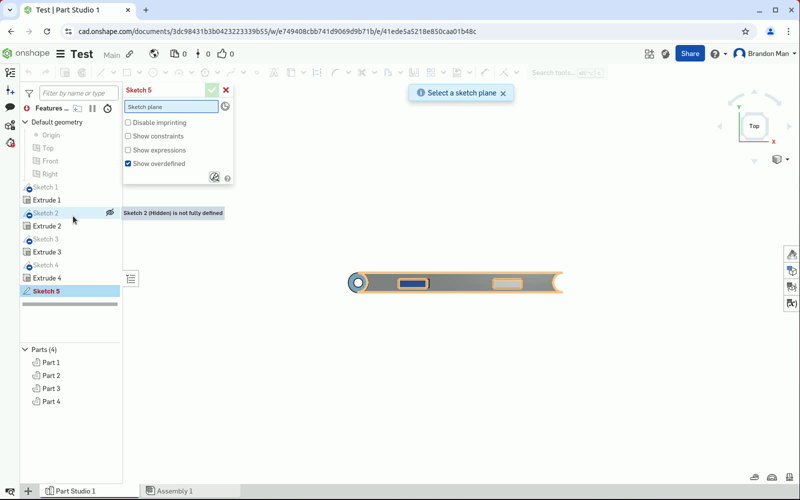
mouse_move(73, 150)
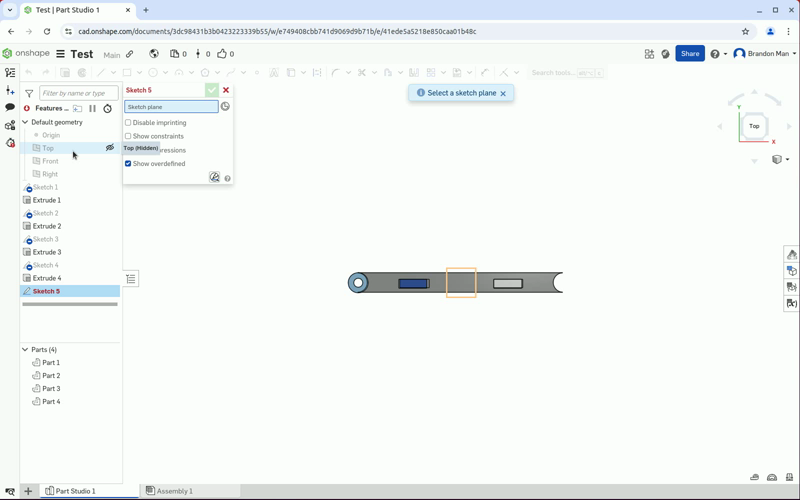
click(73, 150)
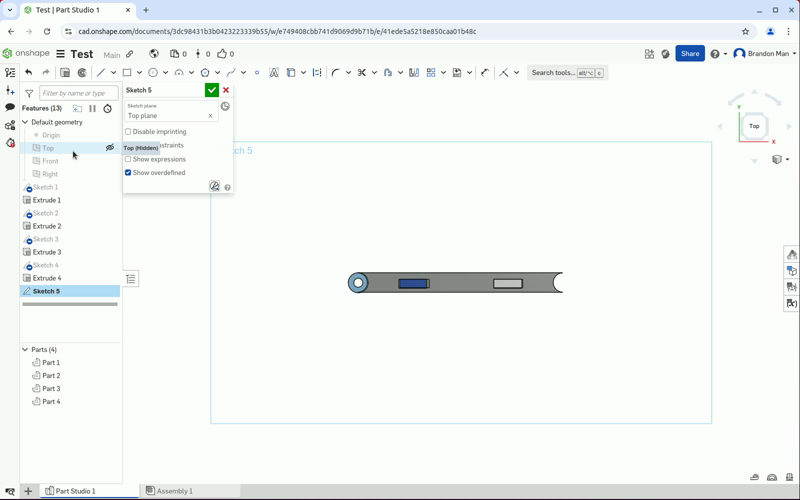
mouse_move(73, 352)
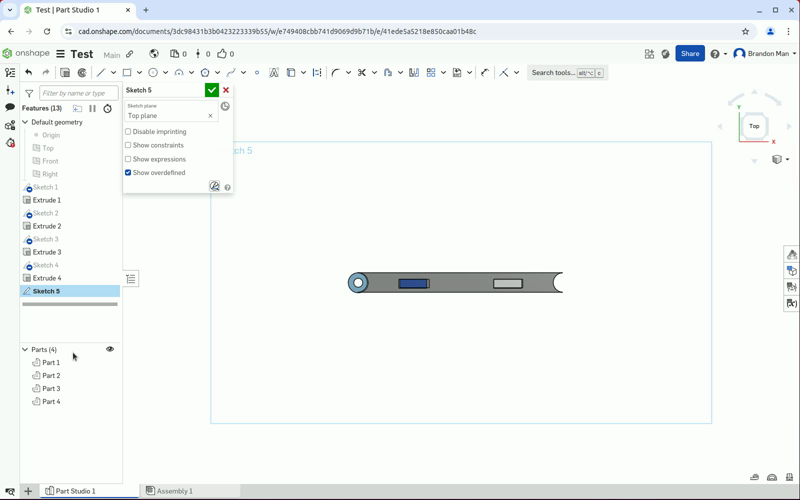
key(y)
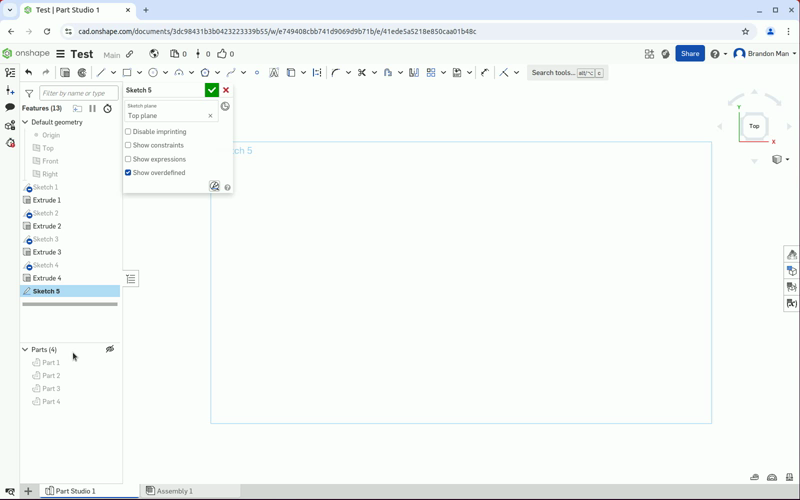
key(c)
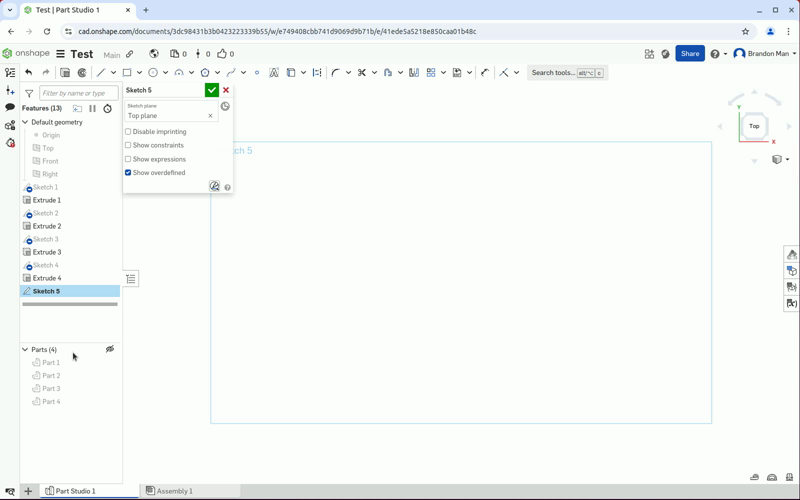
key_down(shift)
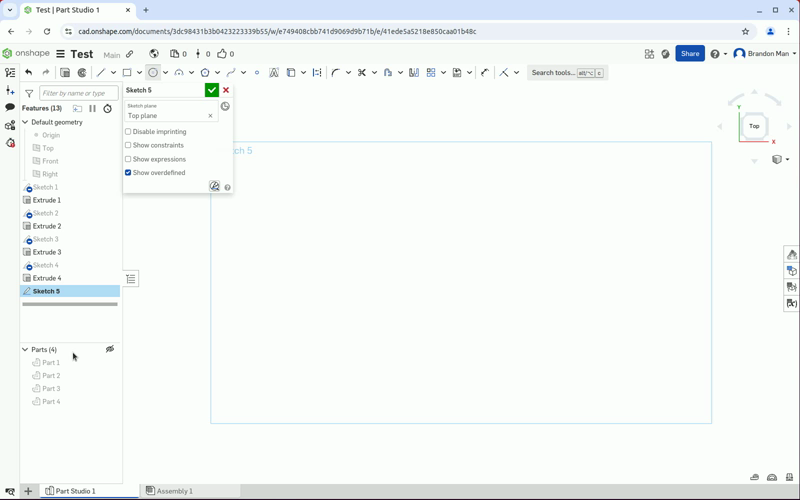
mouse_move(564, 282)
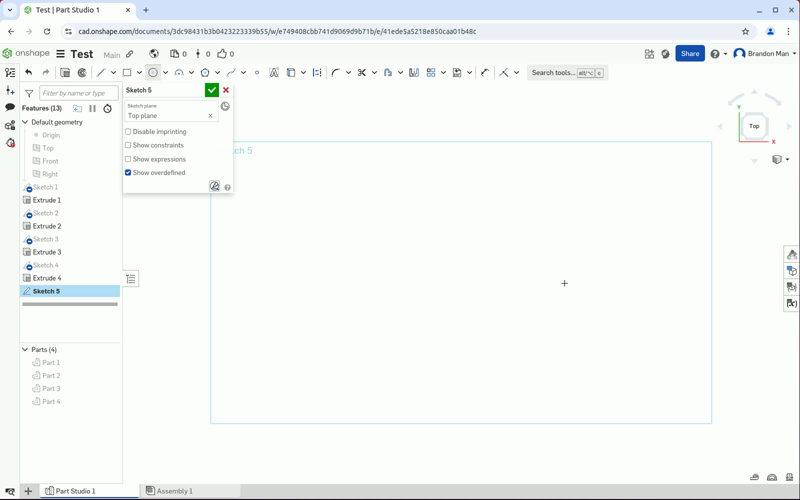
click(564, 282)
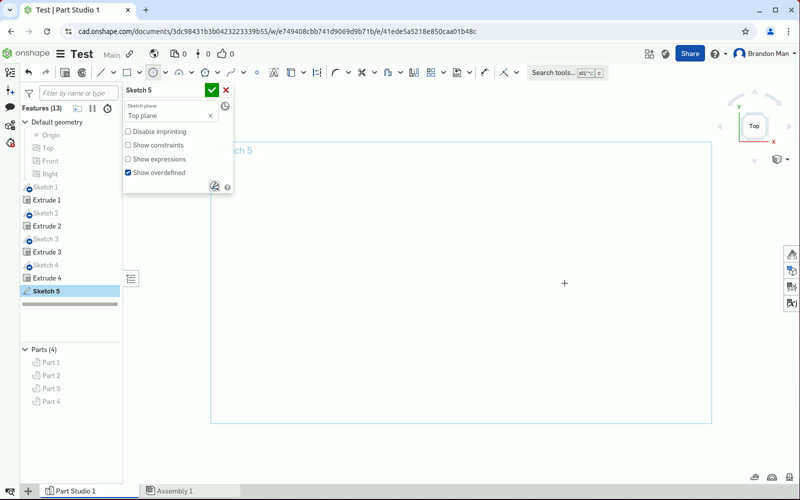
key_up(shift)
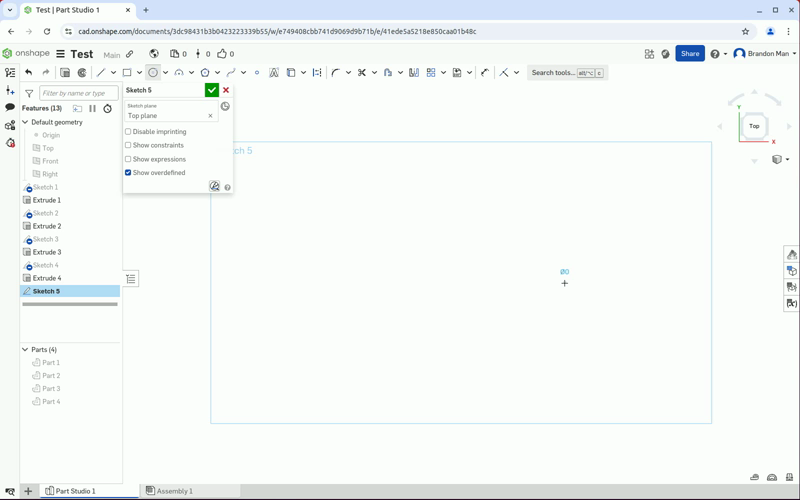
mouse_move(574, 282)
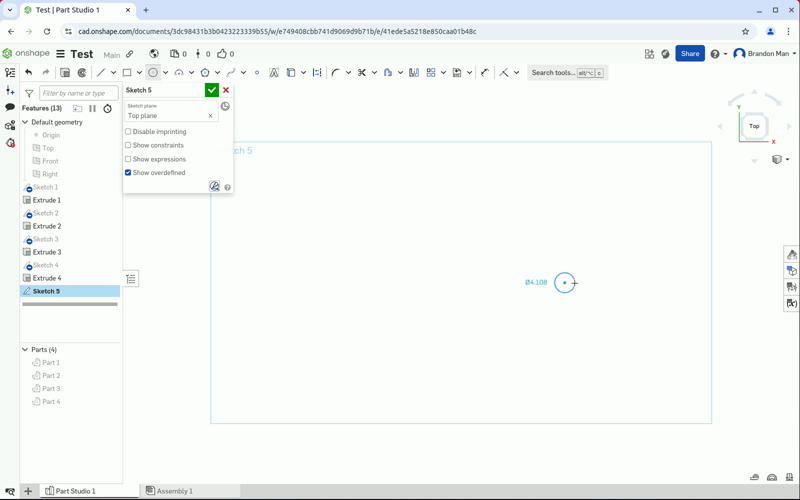
click(574, 282)
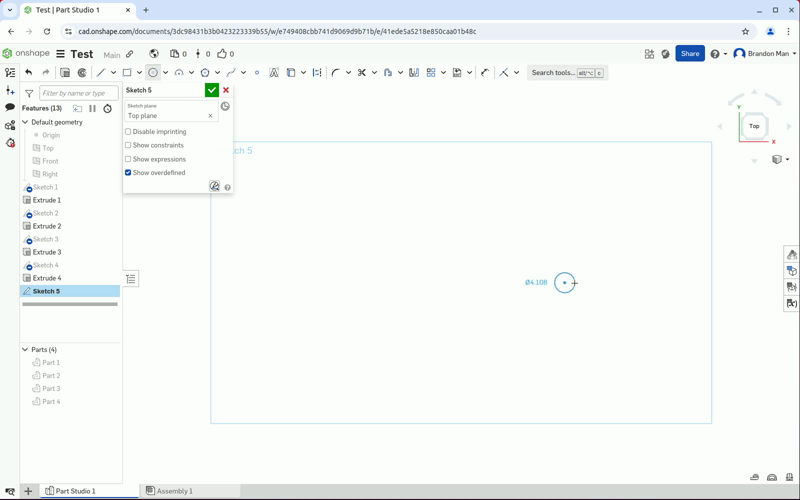
key(esc)
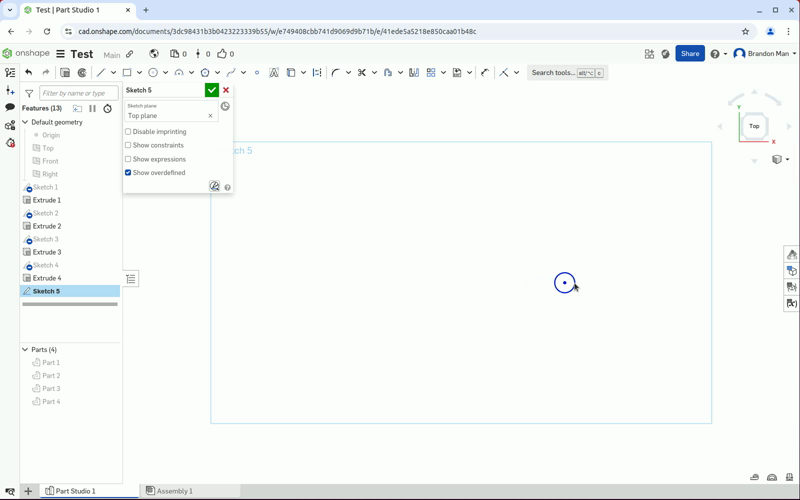
key(c)
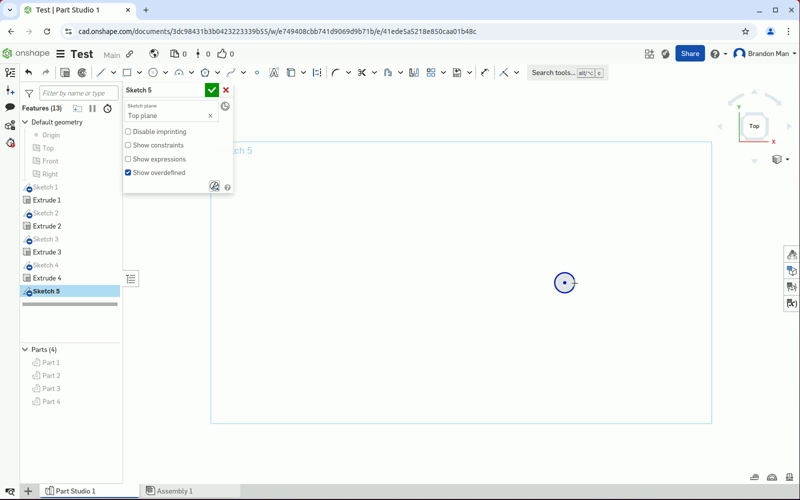
key_down(shift)
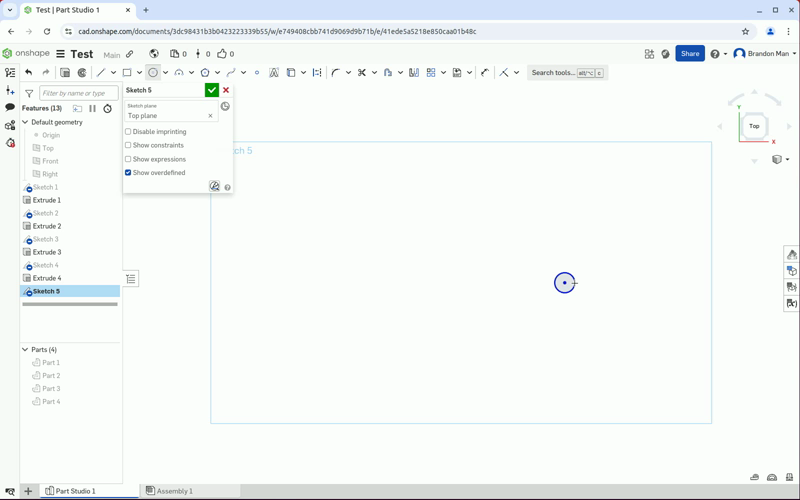
mouse_move(564, 282)
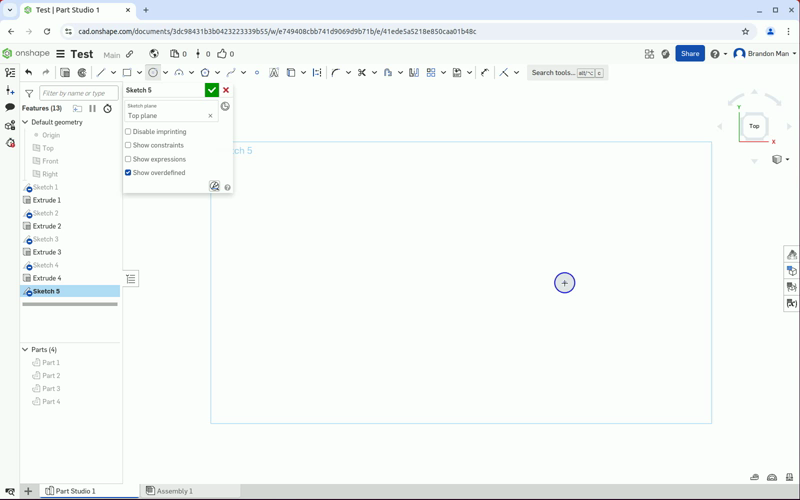
click(564, 282)
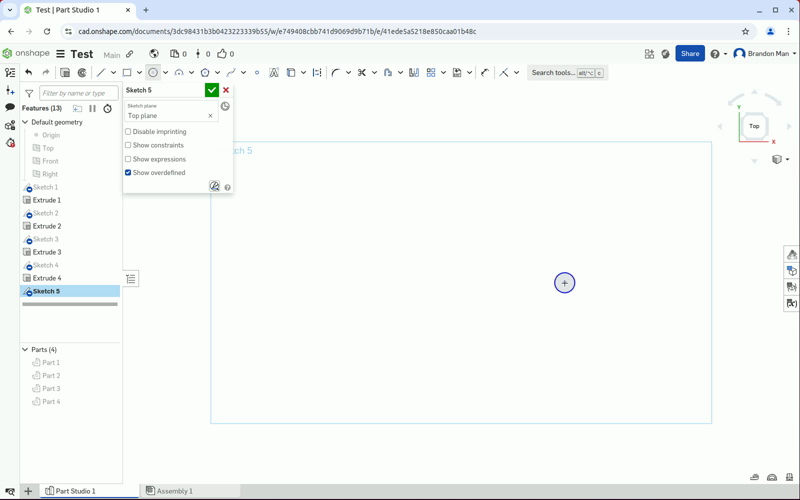
key_up(shift)
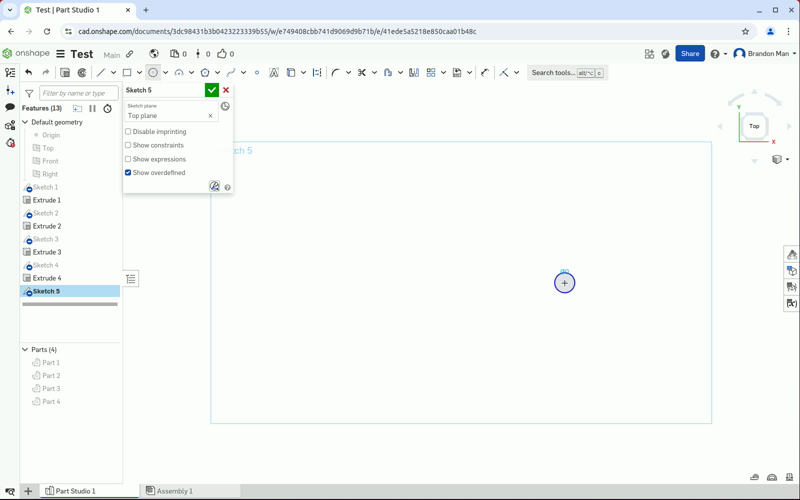
mouse_move(569, 282)
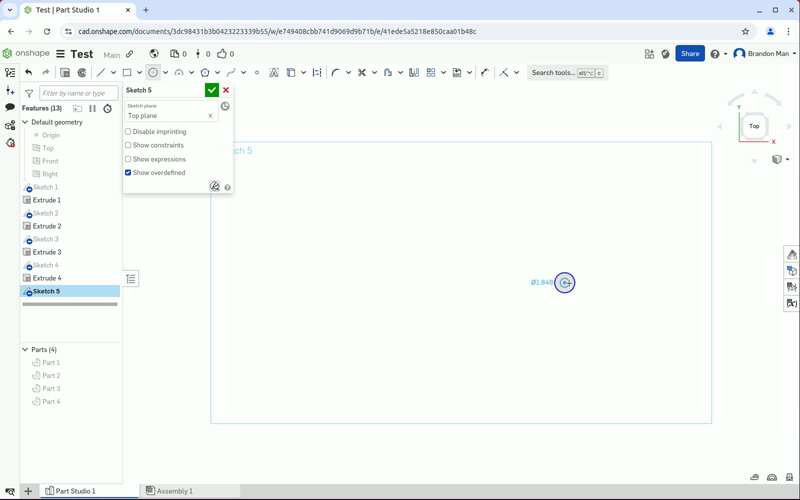
click(569, 282)
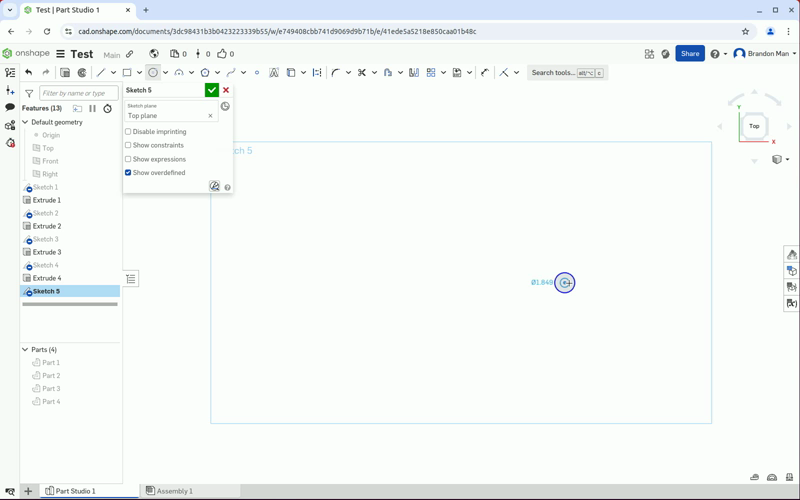
key(esc)
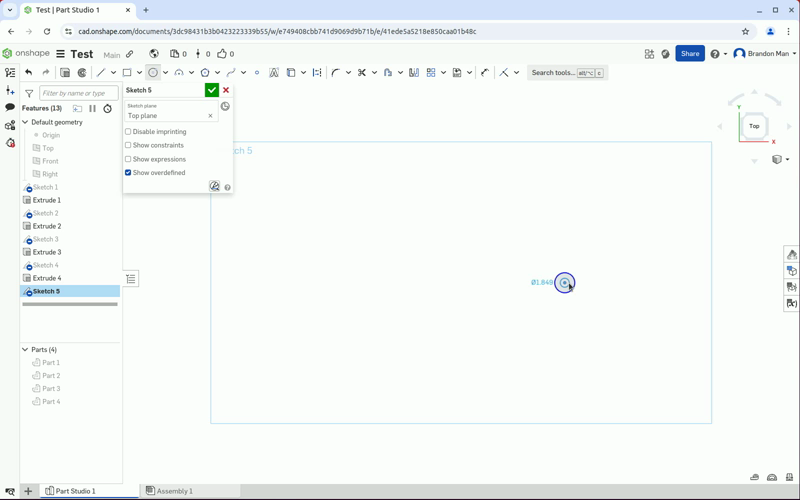
mouse_move(555, 280)
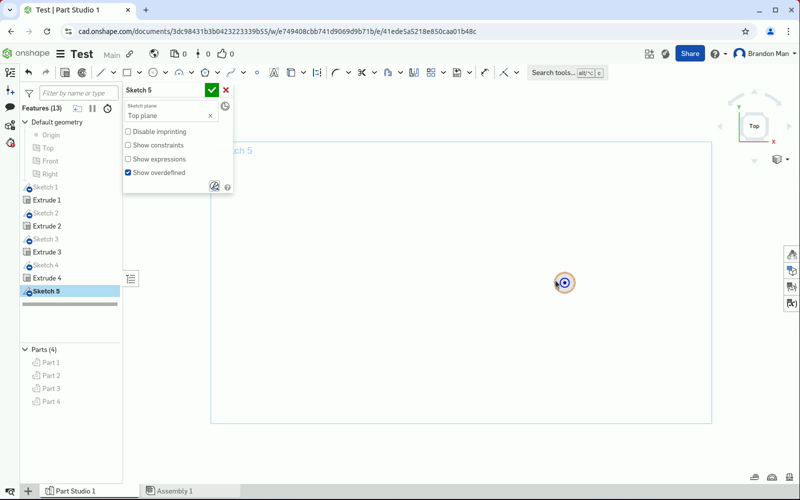
scroll(6)
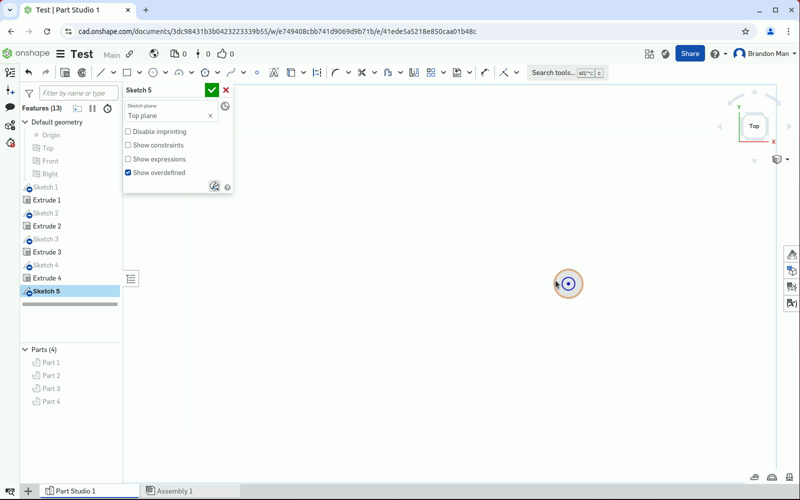
scroll(6)
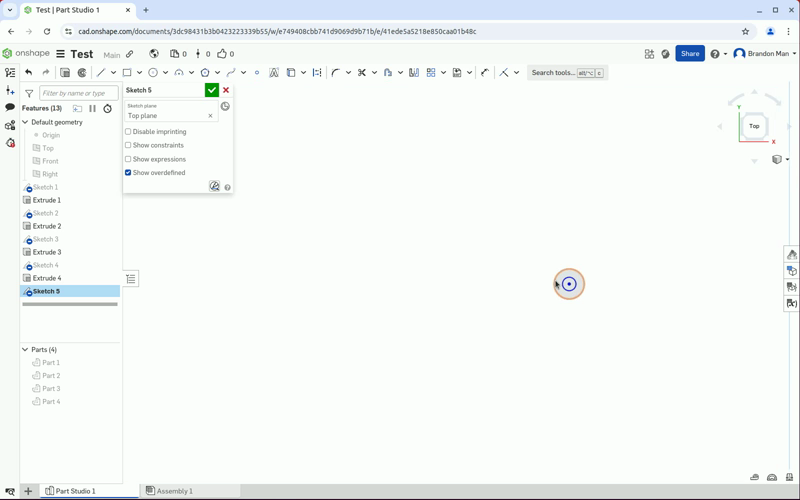
scroll(6)
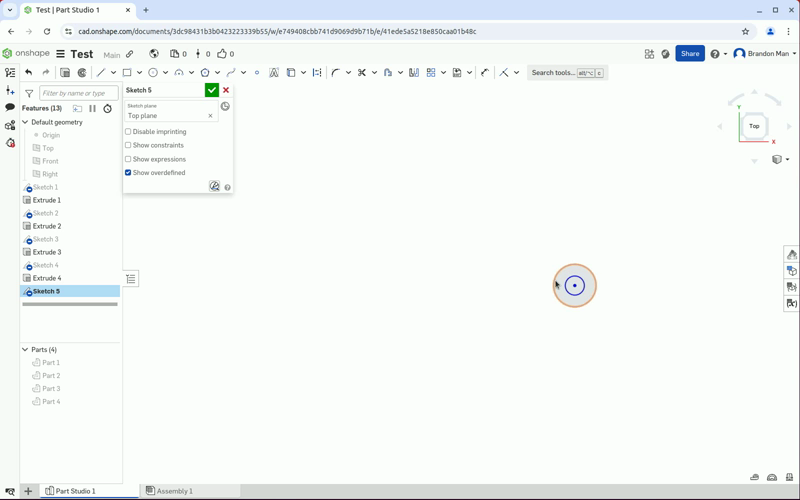
scroll(6)
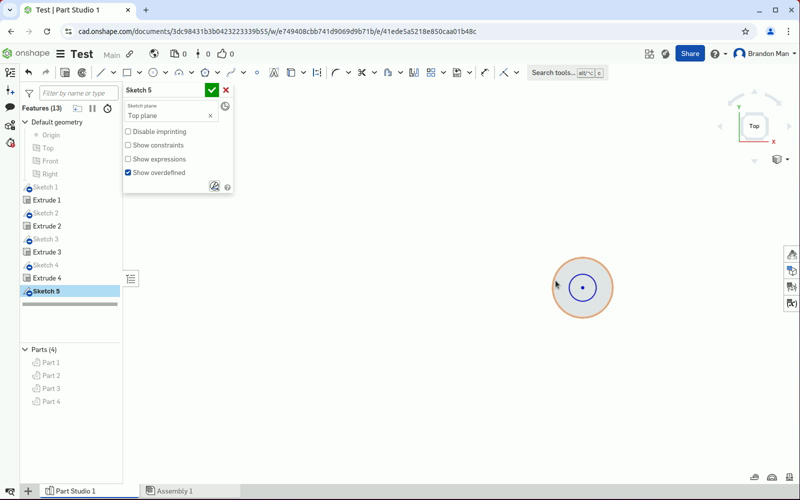
scroll(6)
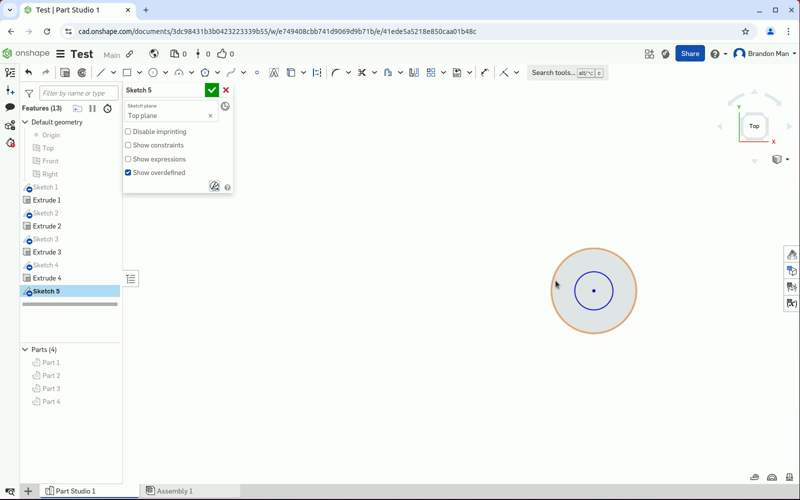
scroll(6)
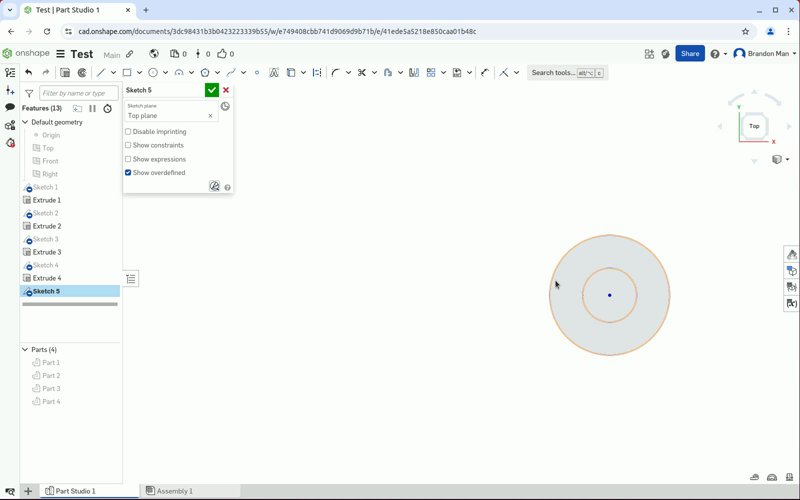
scroll(6)
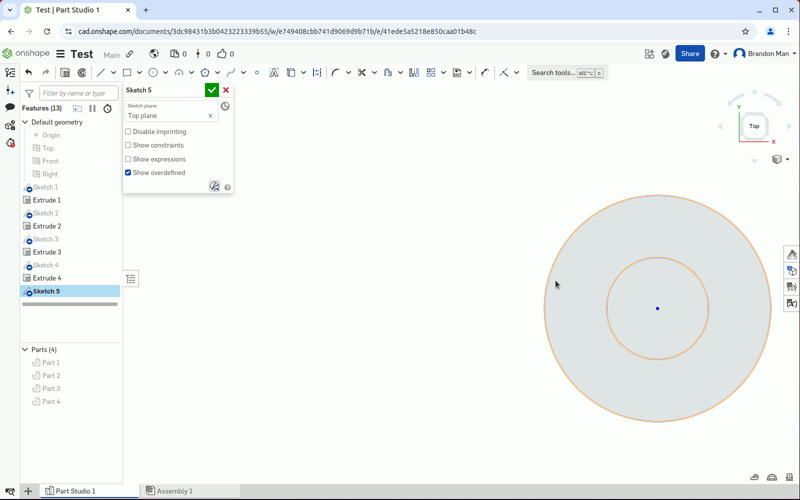
click(555, 280)
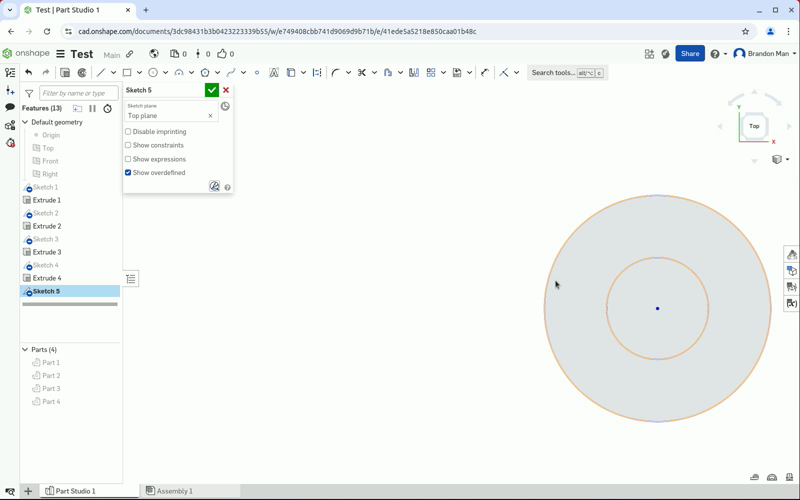
scroll(-6)
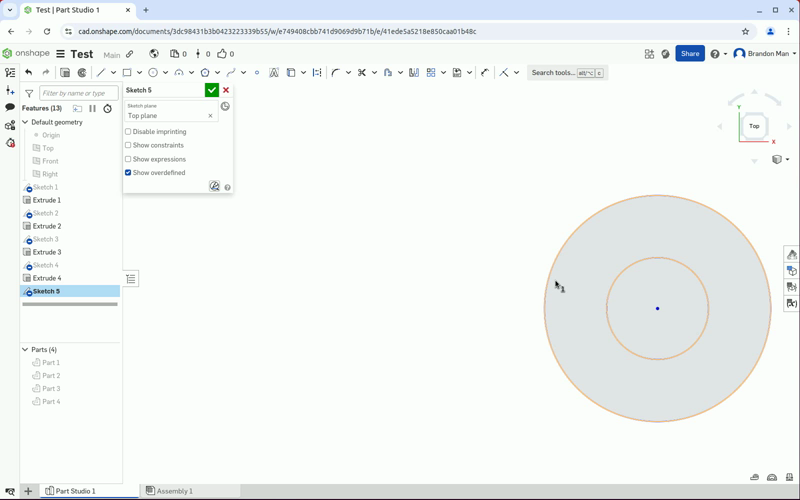
scroll(-6)
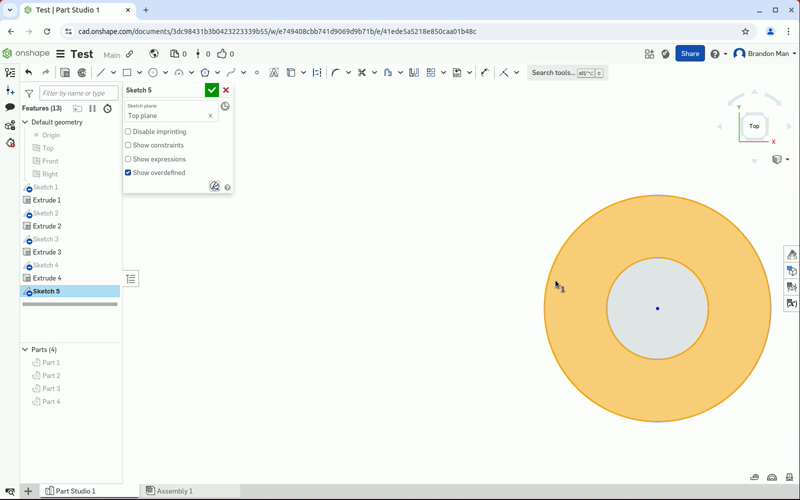
scroll(-6)
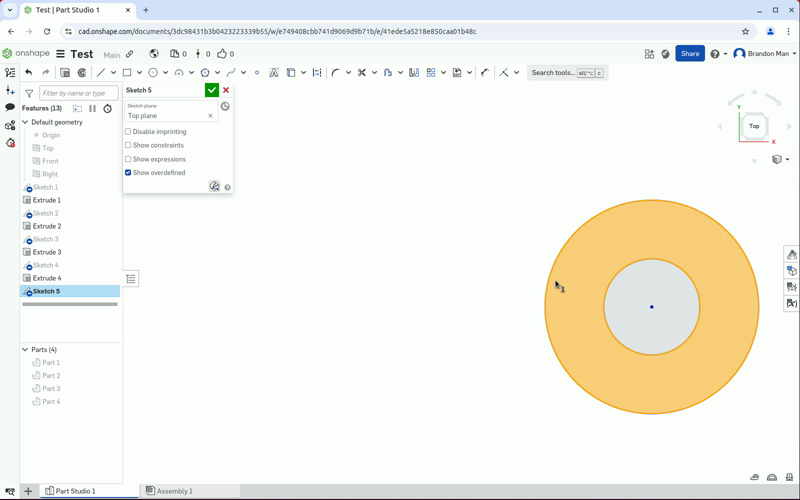
scroll(-6)
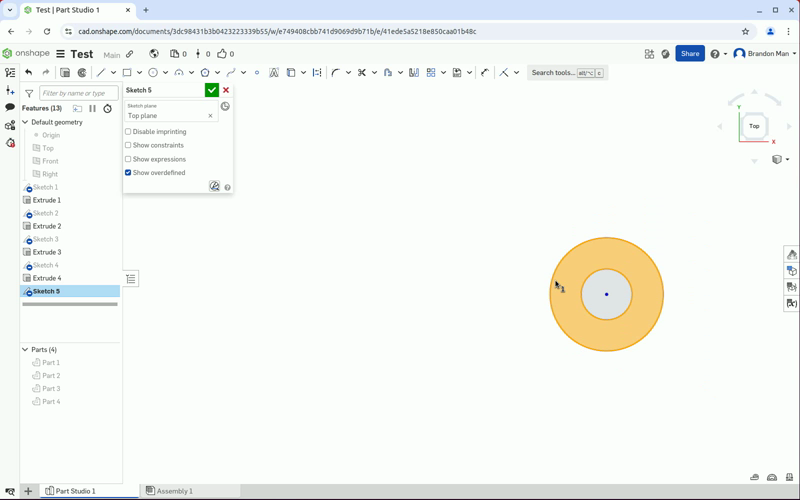
scroll(-6)
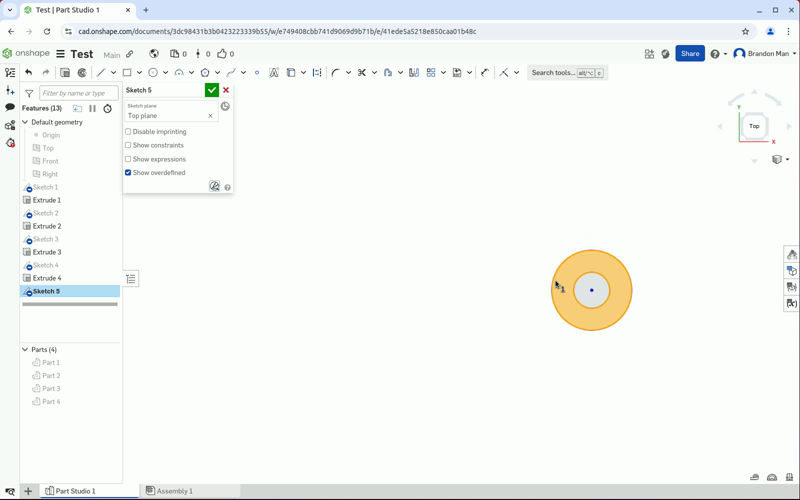
scroll(-6)
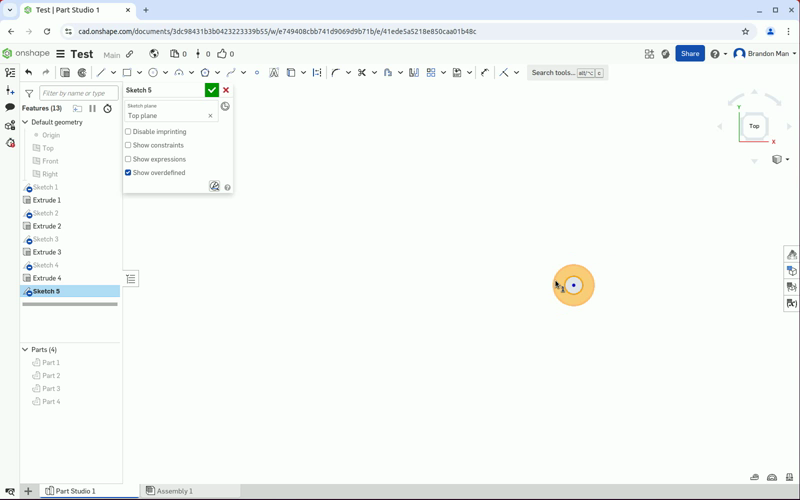
scroll(-6)
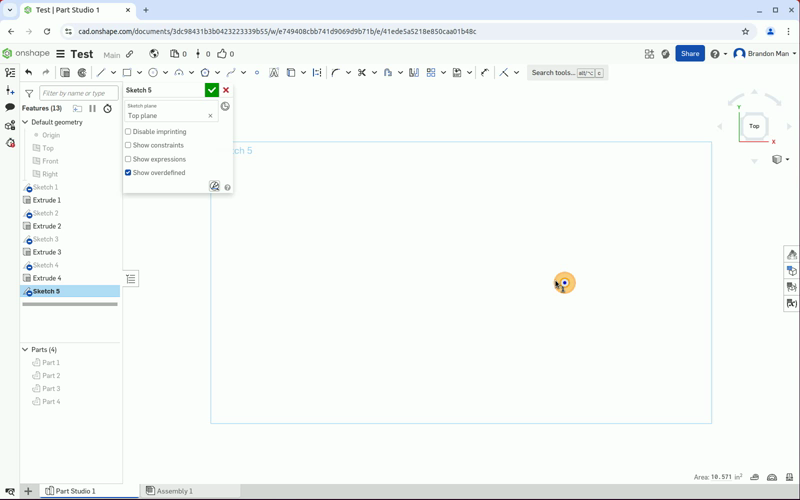
mouse_move(73, 352)
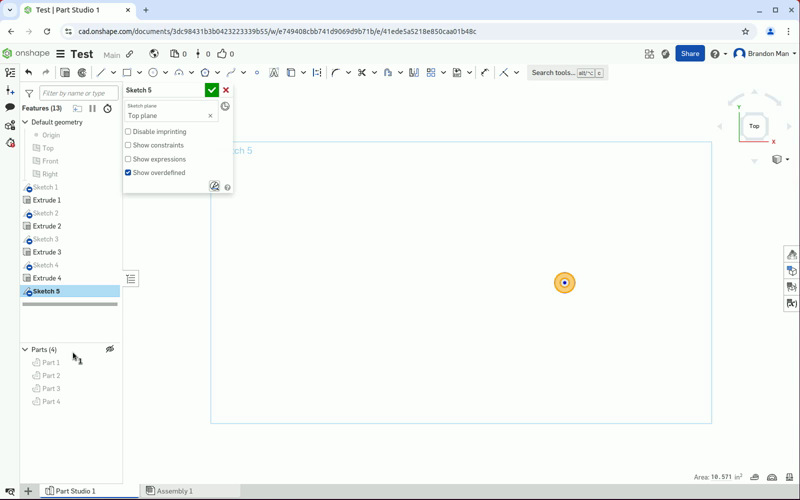
key(shift+y)
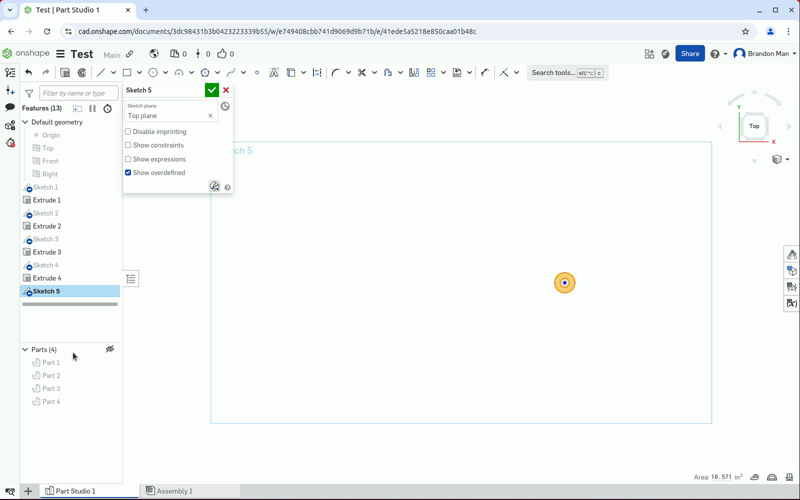
key(shift+e)
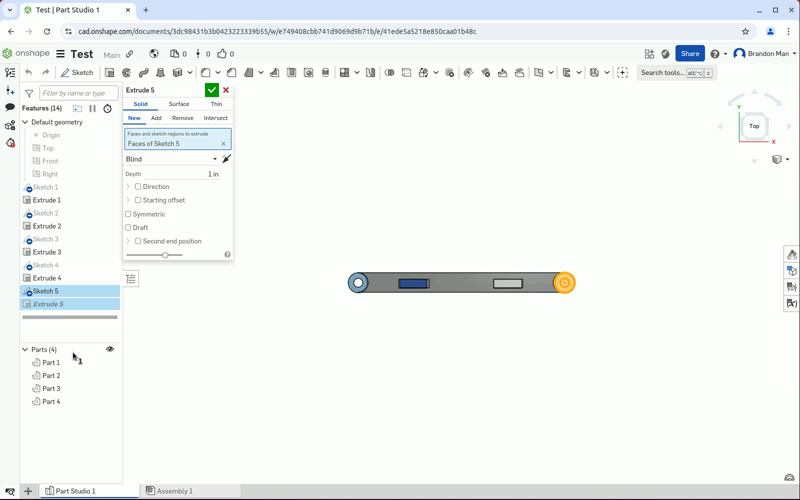
mouse_move(143, 106)
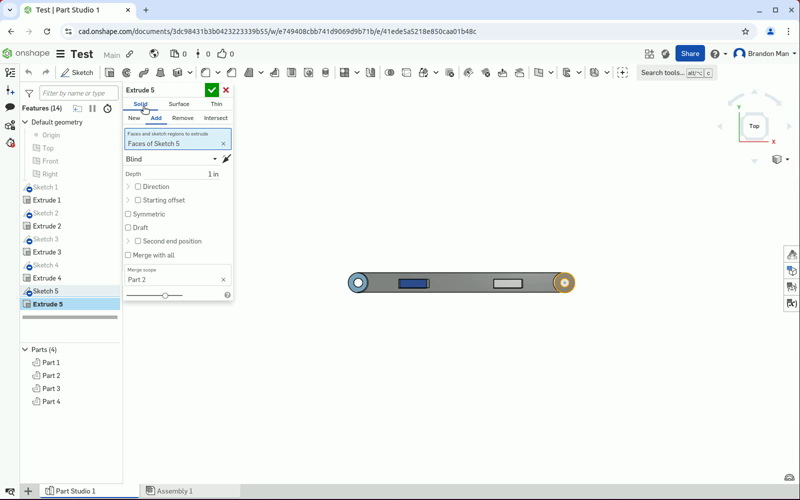
click(143, 106)
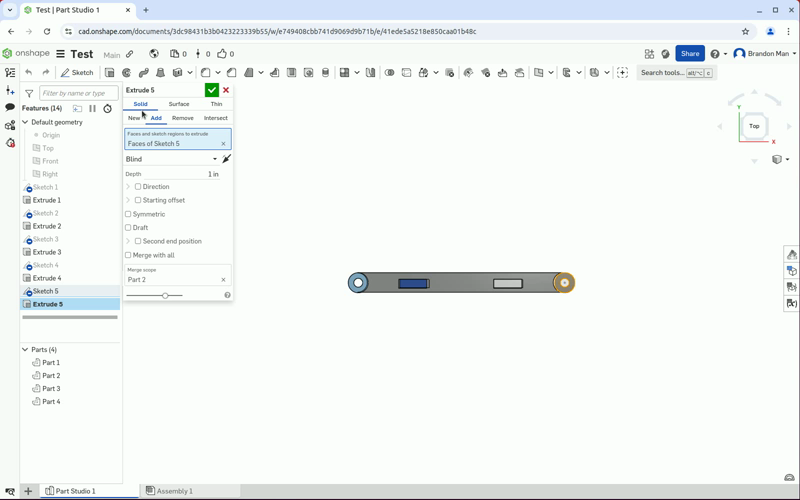
mouse_move(137, 120)
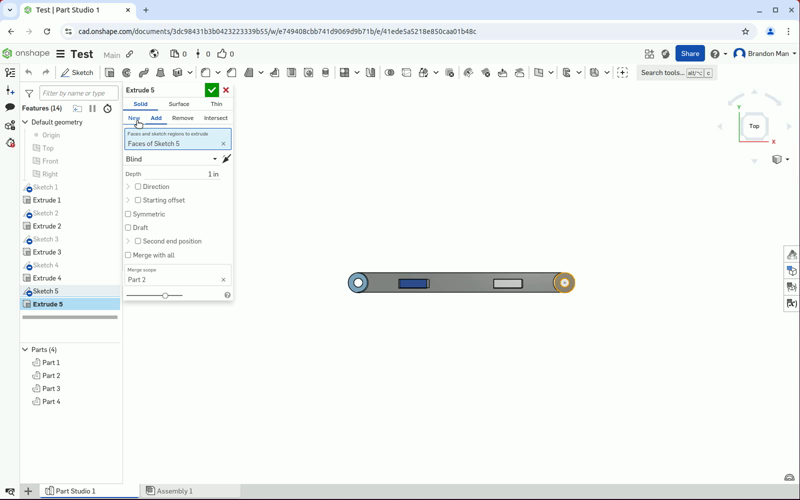
click(137, 120)
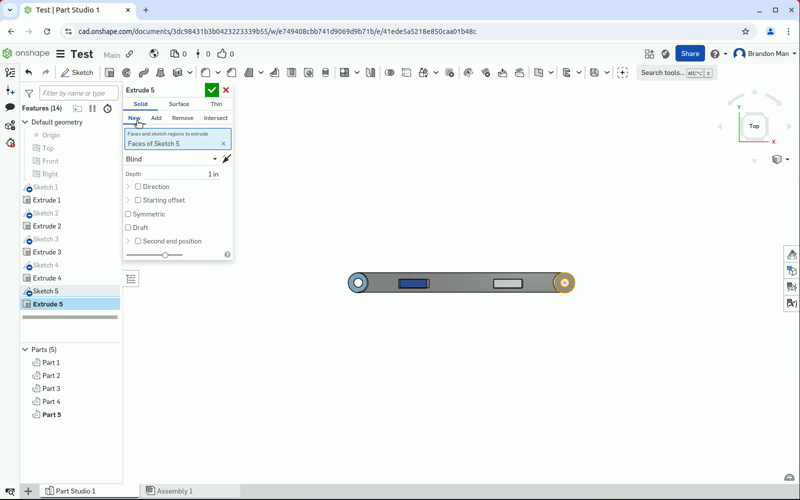
key(tab, 4)
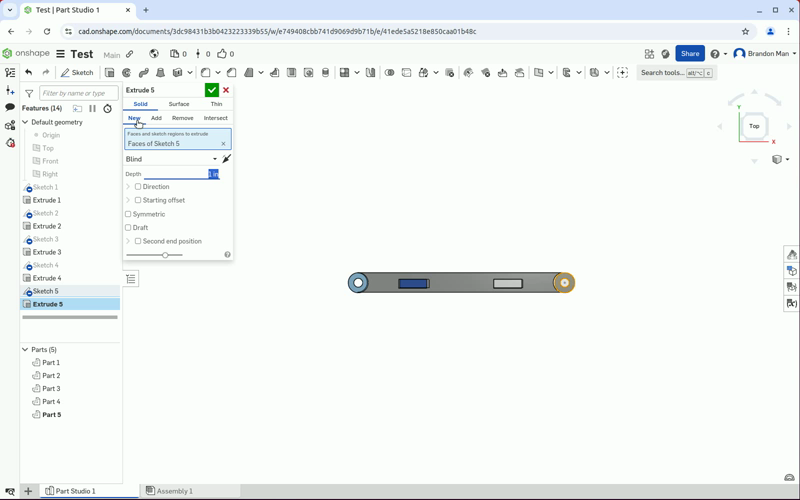
text(-1.204)
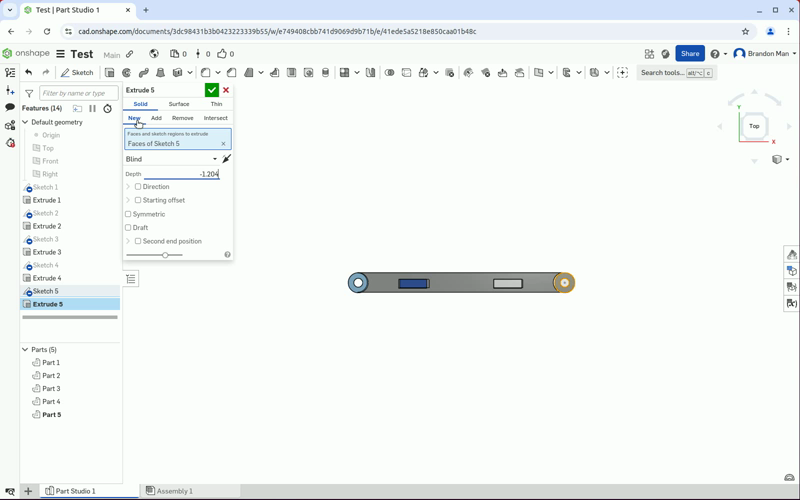
key(enter)
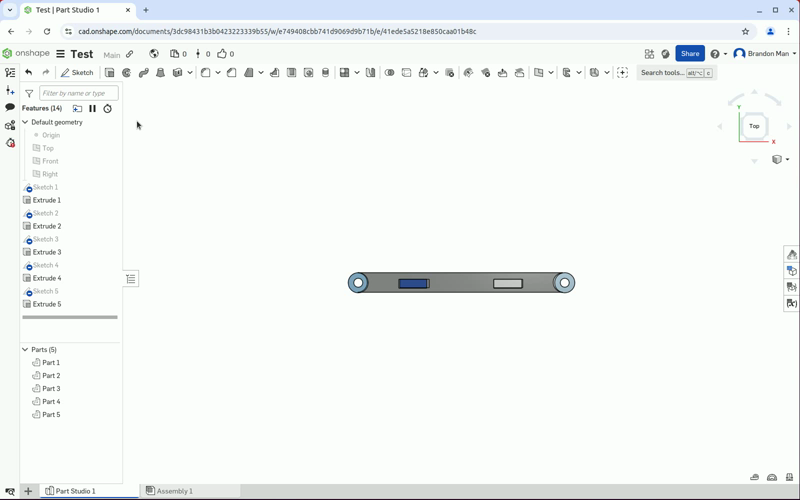
key(shift+h)
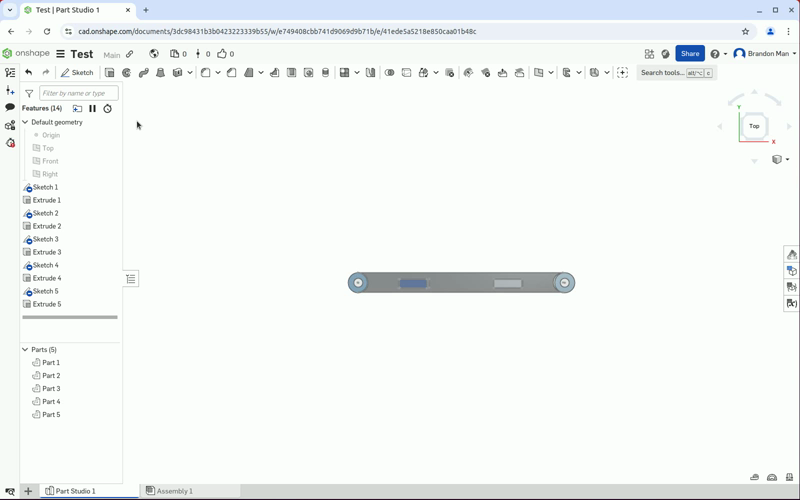
key(shift+h)
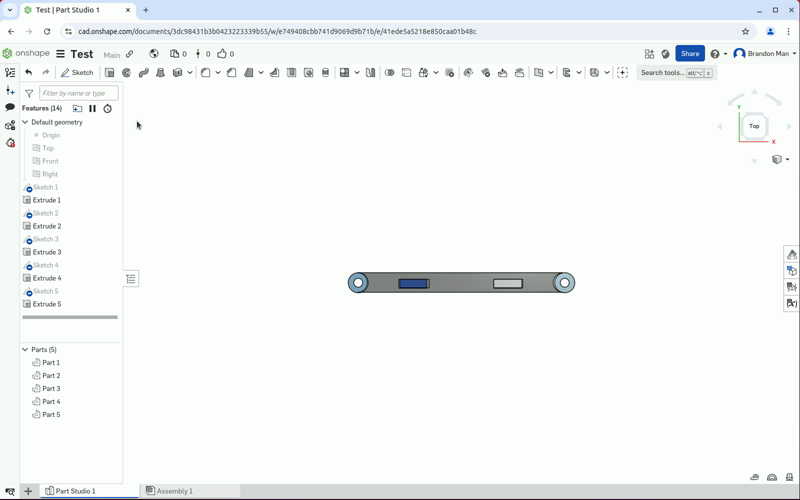
mouse_move(73, 189)
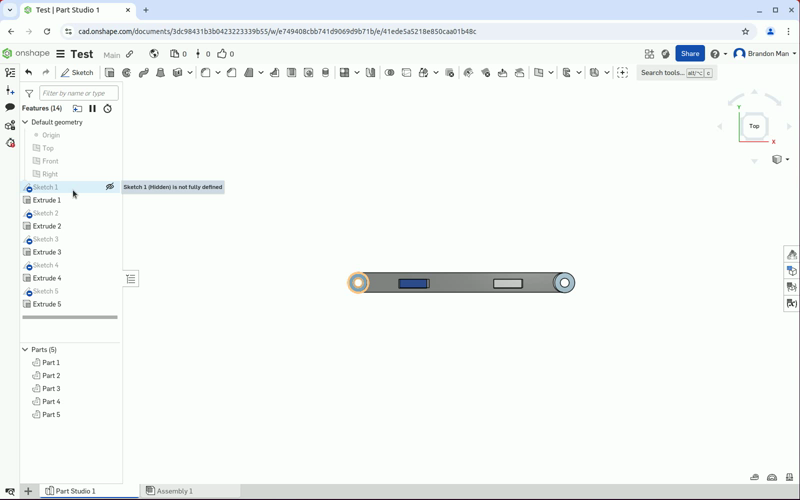
click(73, 189)
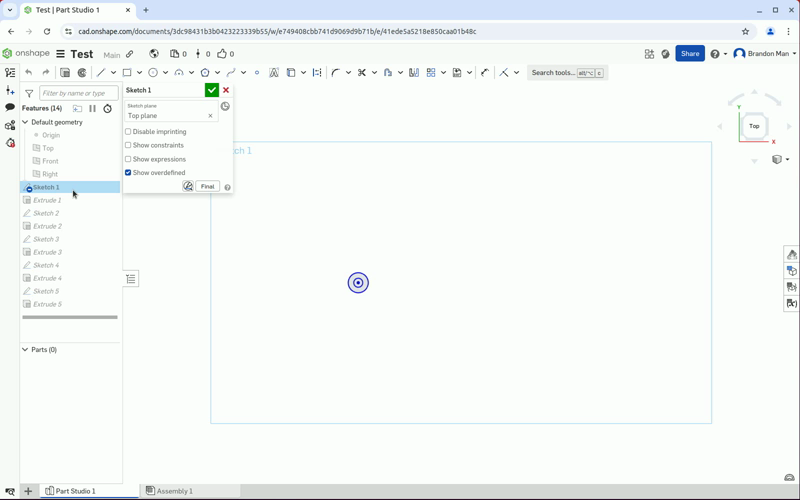
mouse_move(229, 92)
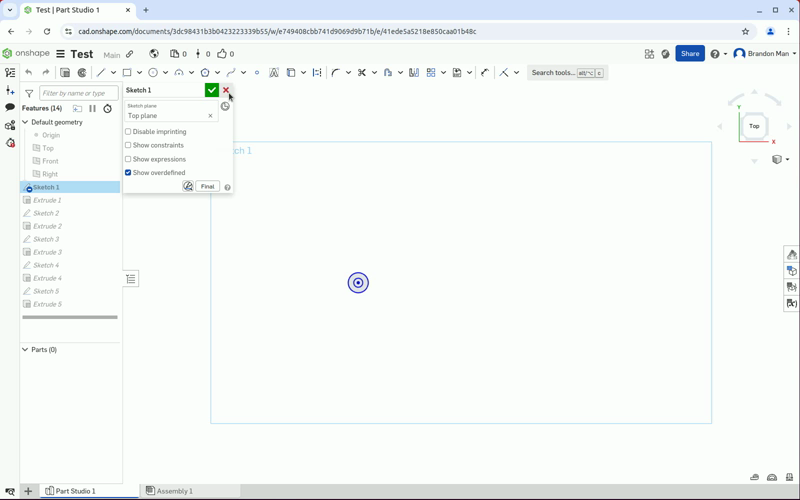
click(229, 92)
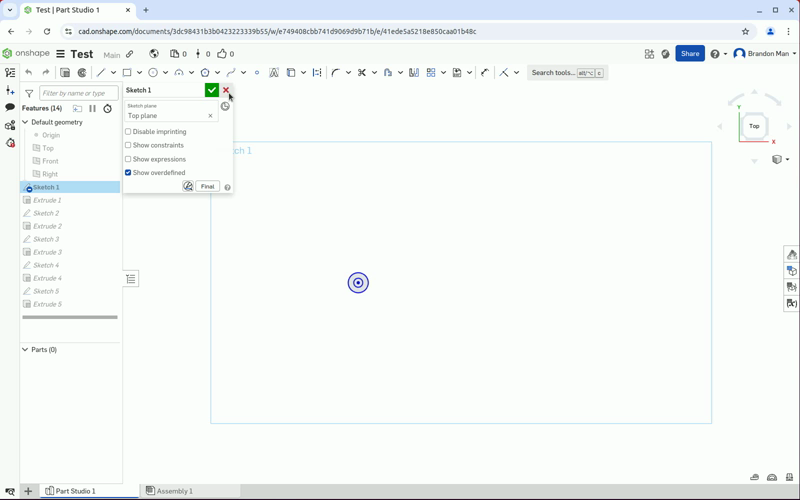
key(shift+s)
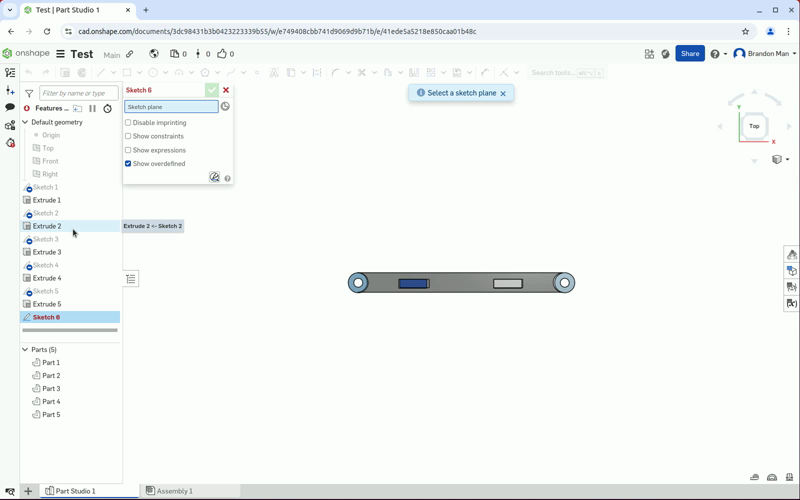
scroll(3)
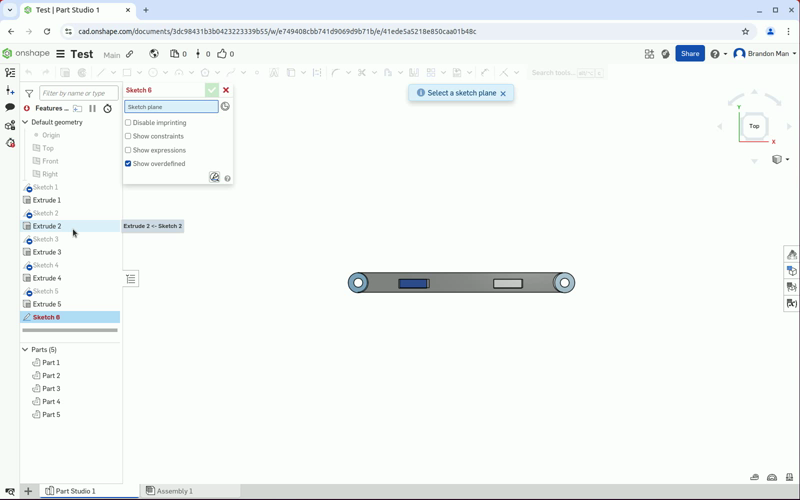
mouse_move(73, 150)
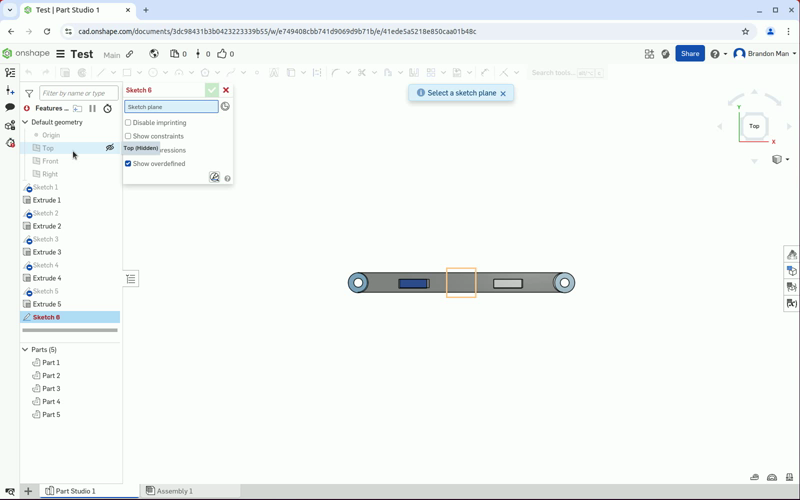
click(73, 150)
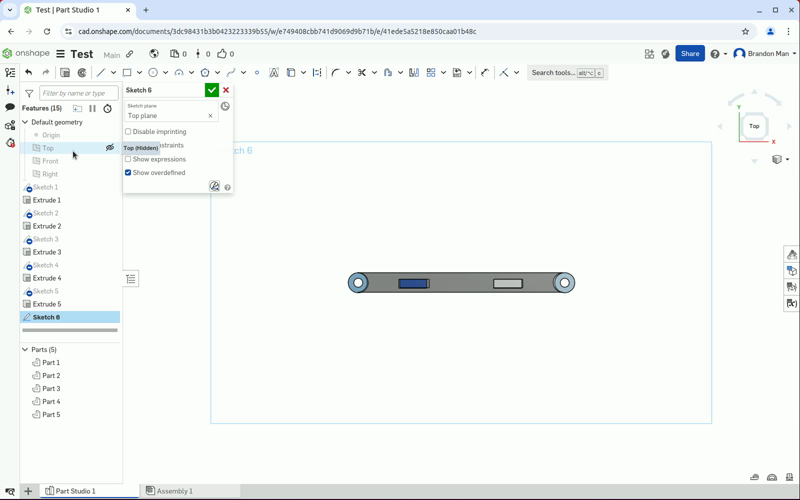
mouse_move(73, 352)
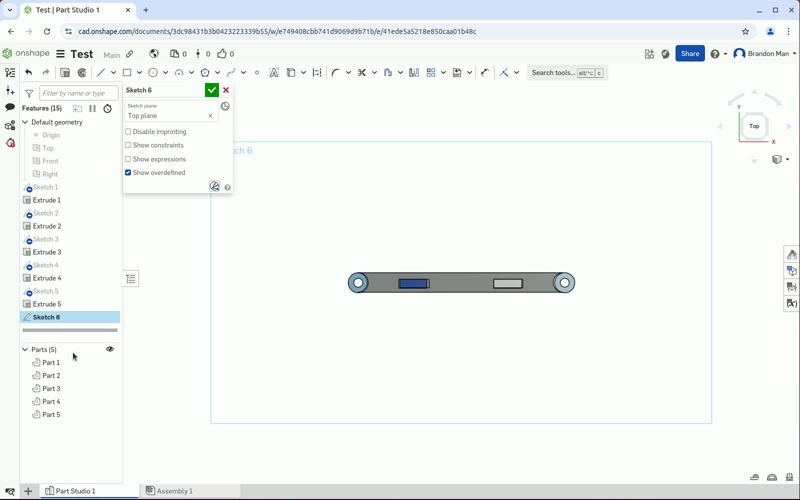
key(y)
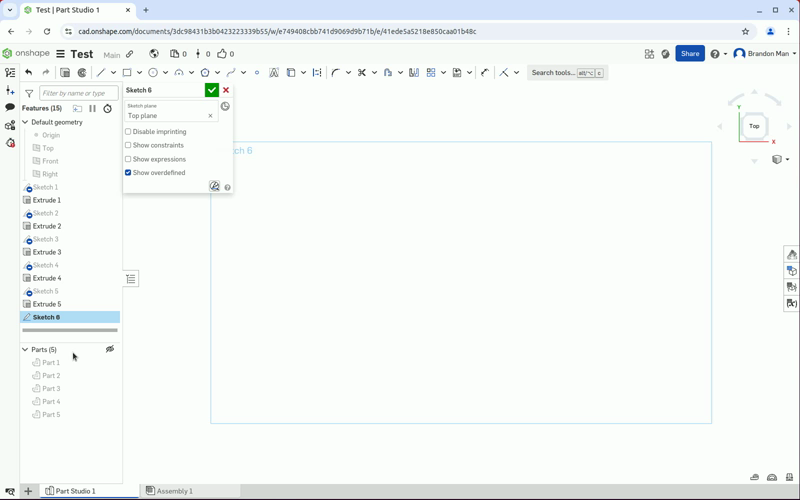
key(l)
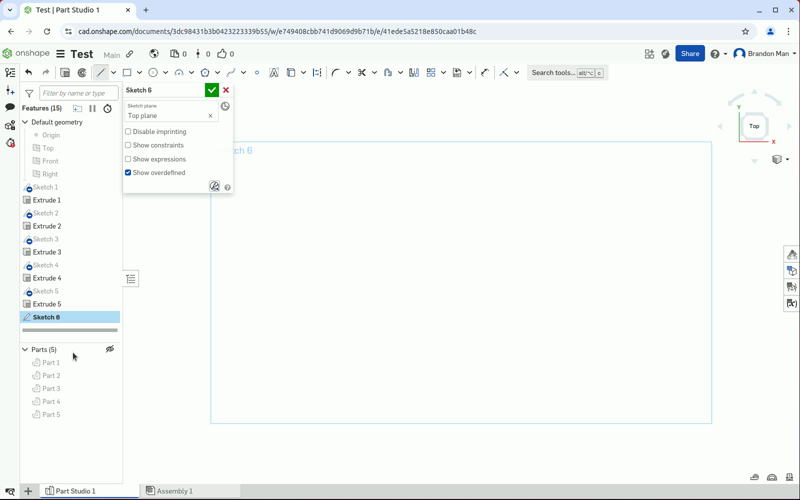
key_down(shift)
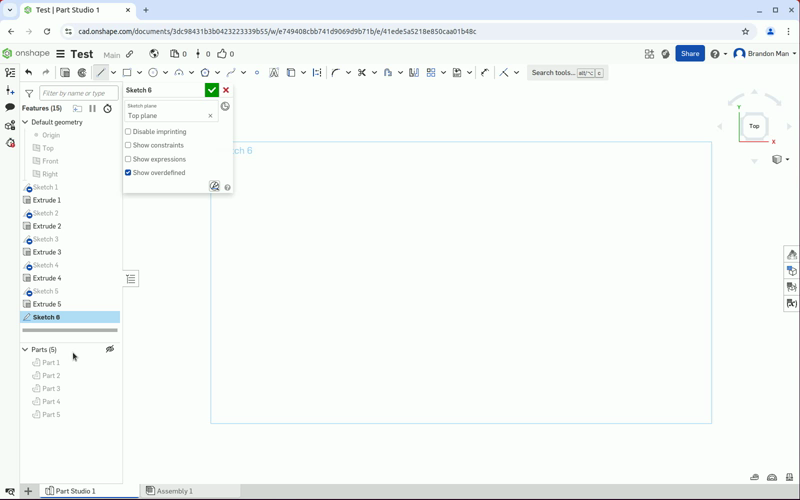
mouse_move(399, 287)
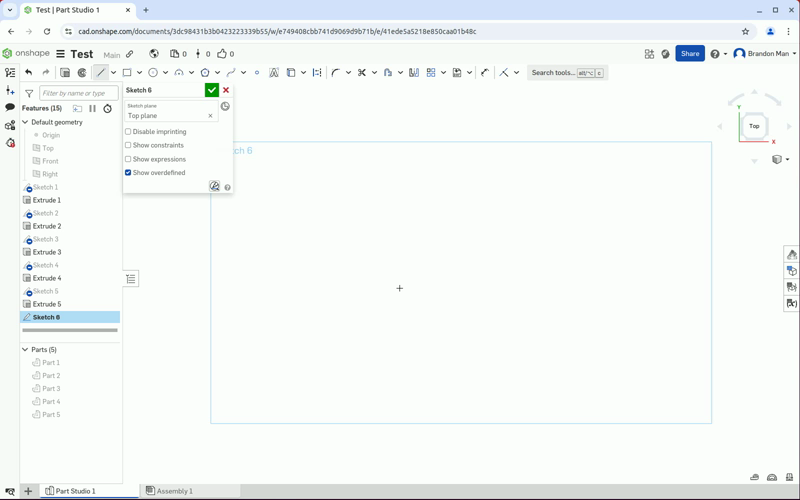
click(399, 287)
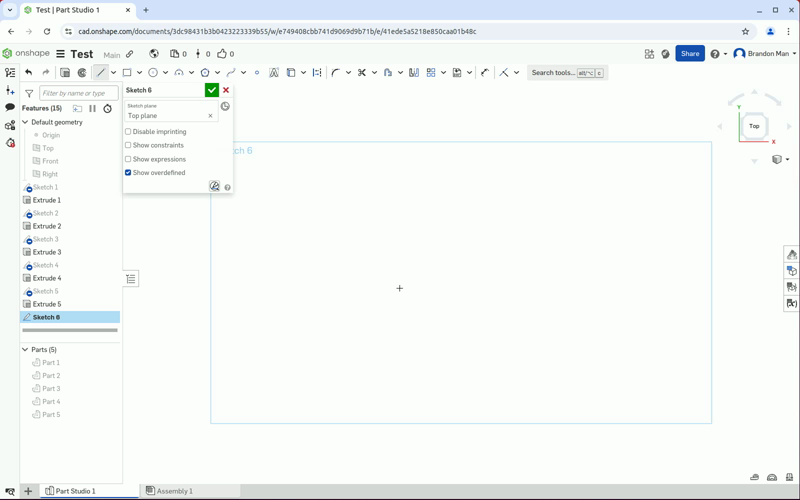
key_up(shift)
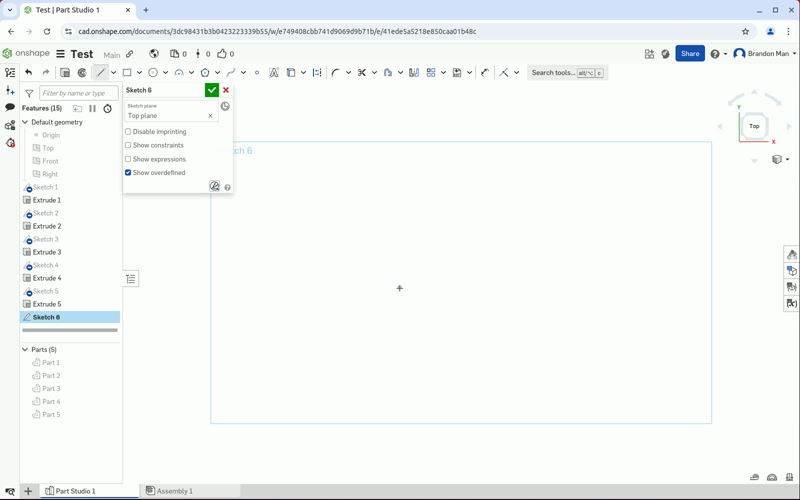
key_down(shift)
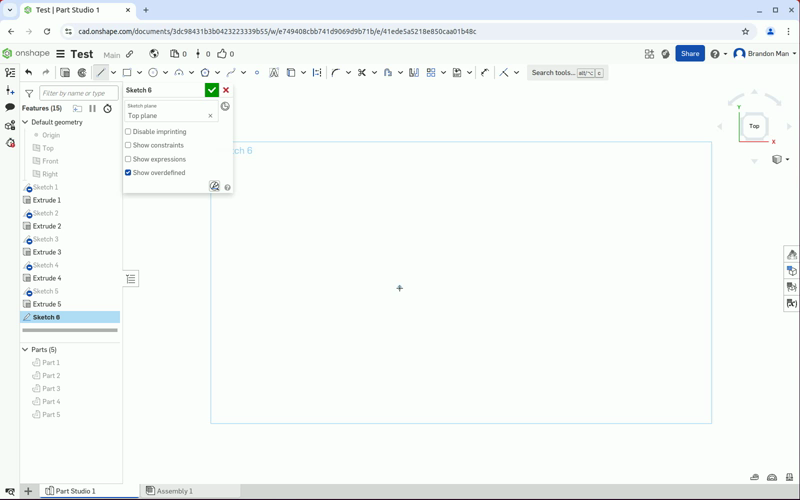
mouse_move(429, 287)
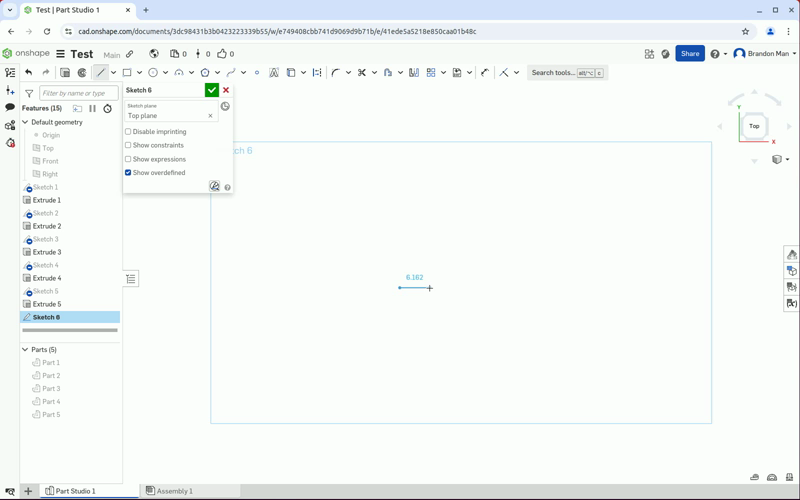
mouse_move(429, 287)
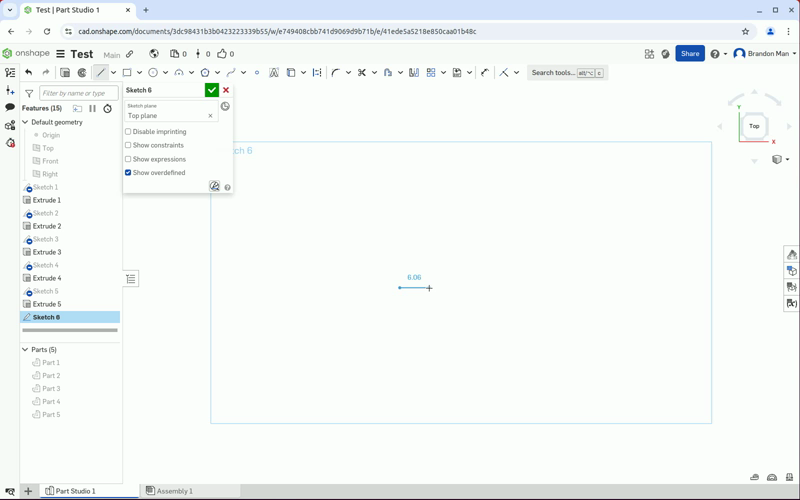
click(429, 287)
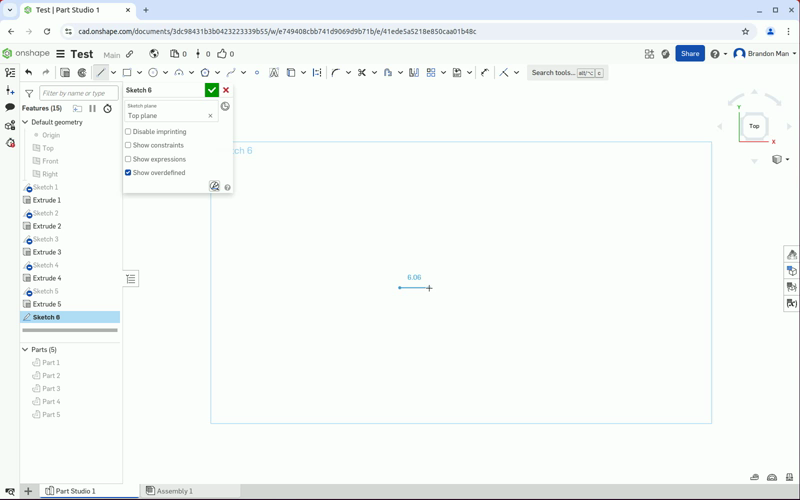
key_up(shift)
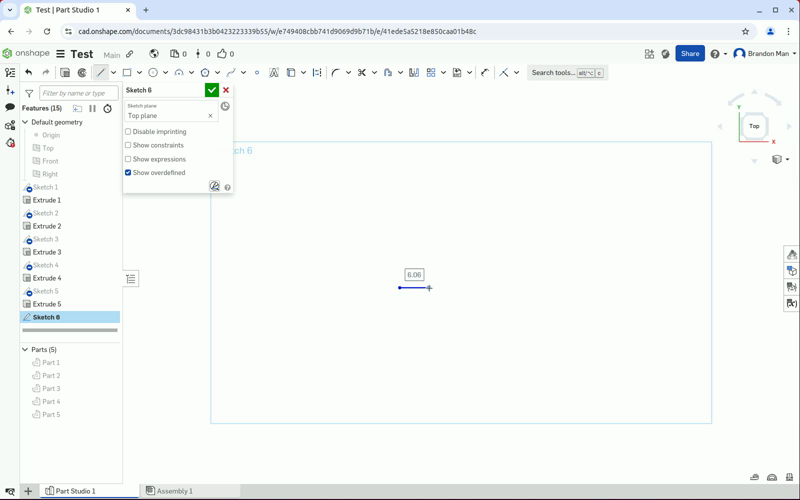
key_down(shift)
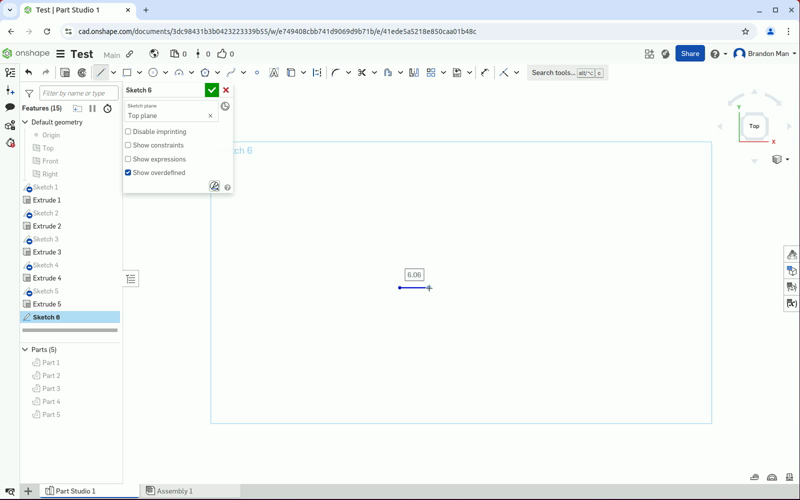
mouse_move(459, 287)
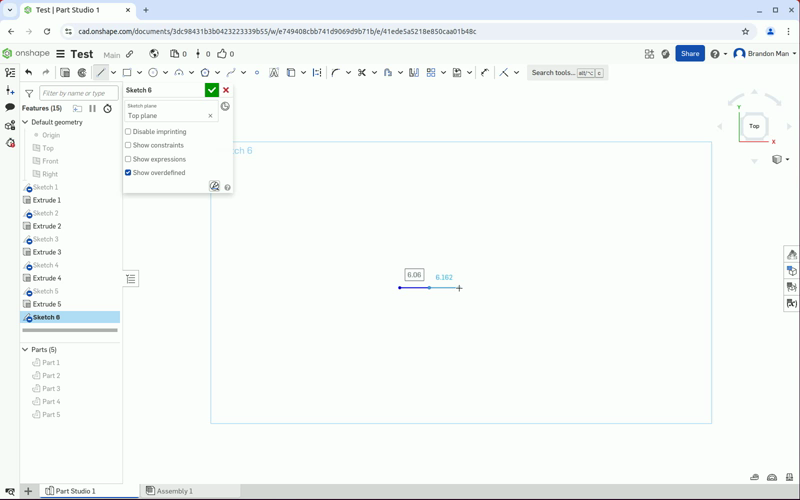
mouse_move(429, 279)
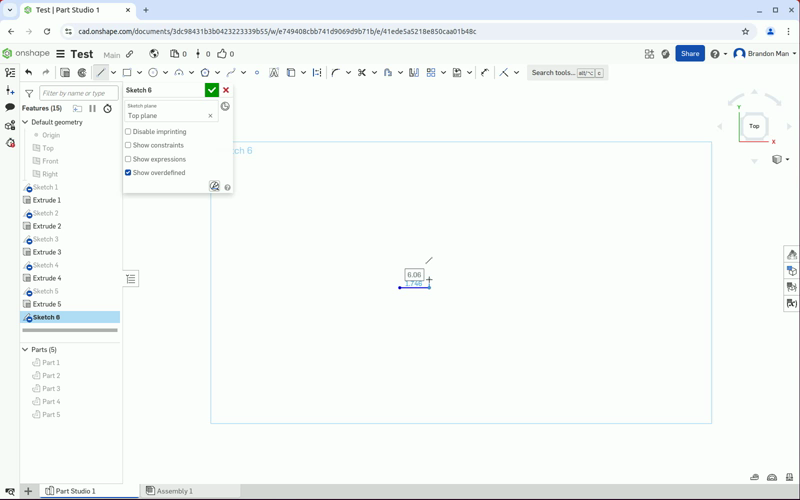
click(429, 279)
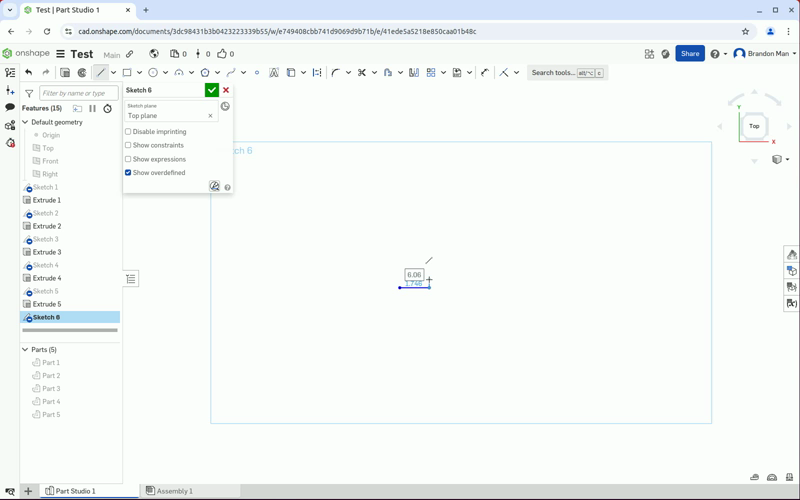
key_up(shift)
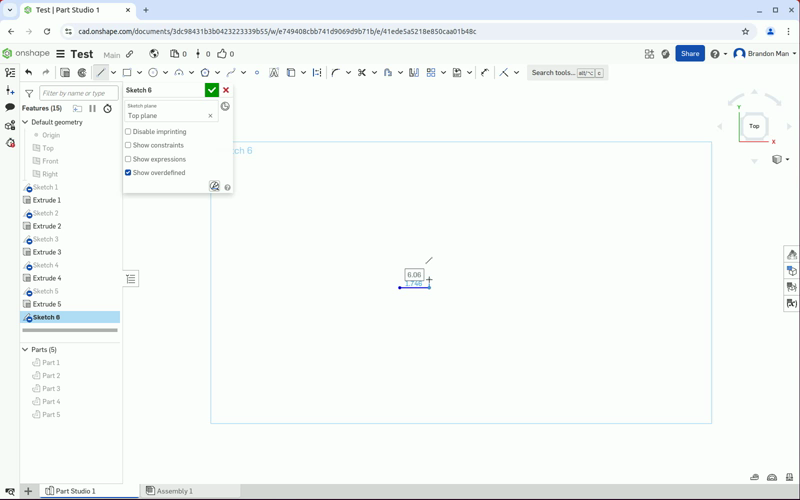
key_down(shift)
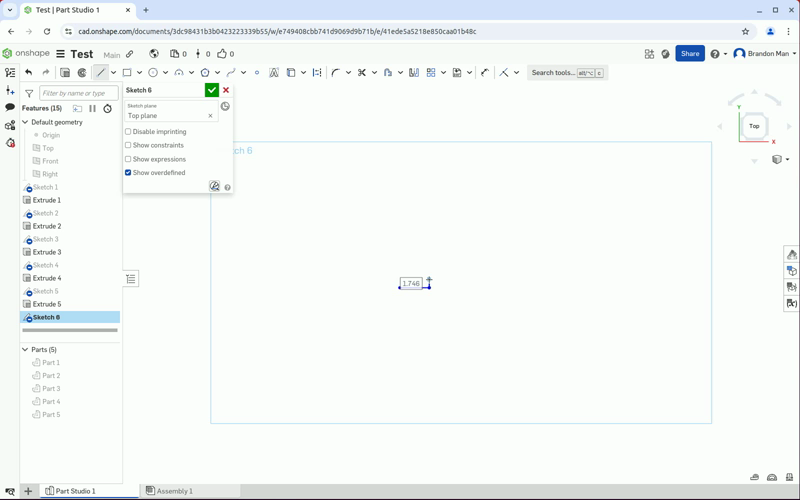
mouse_move(459, 279)
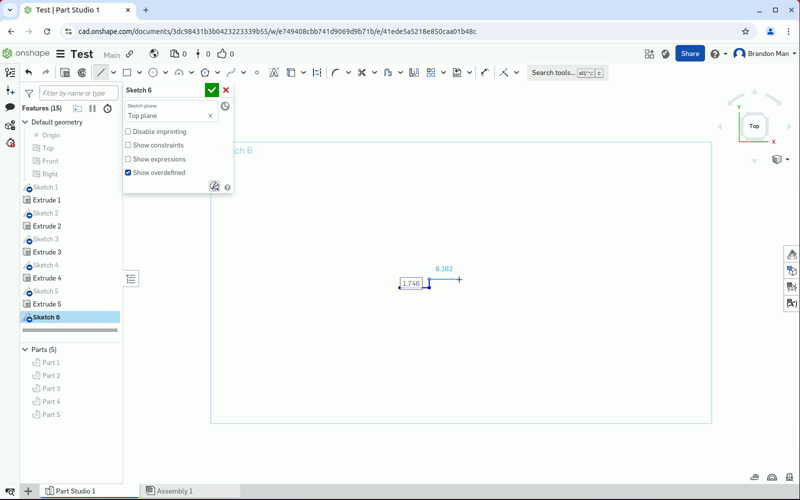
mouse_move(399, 279)
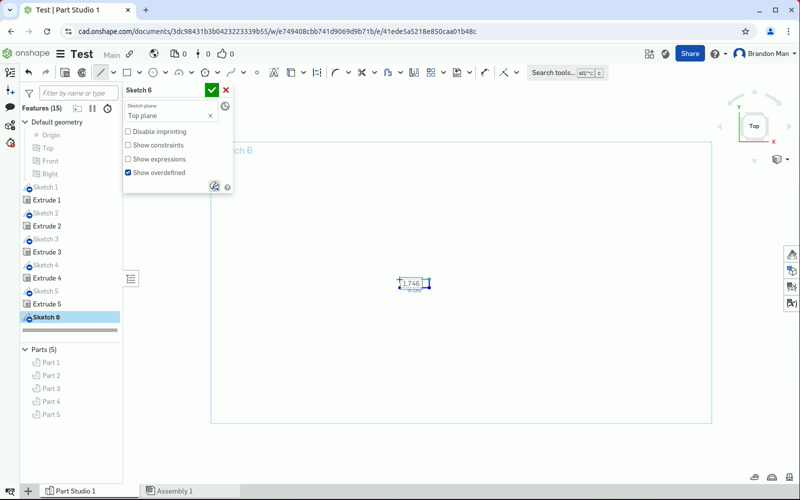
click(399, 279)
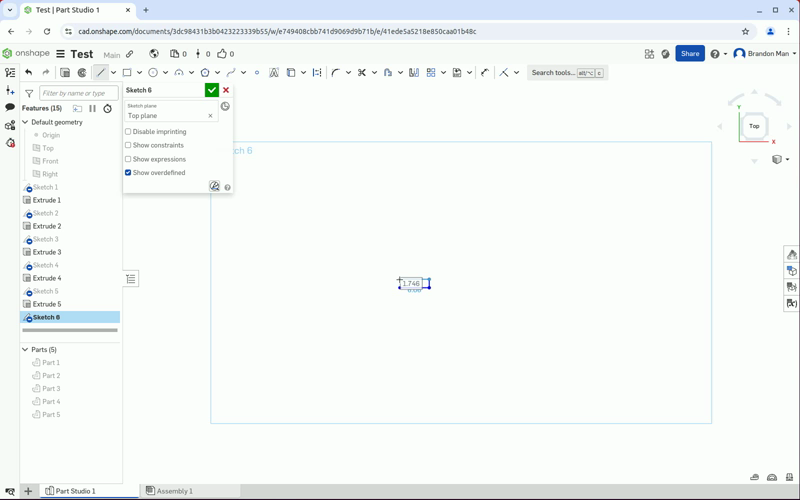
key_up(shift)
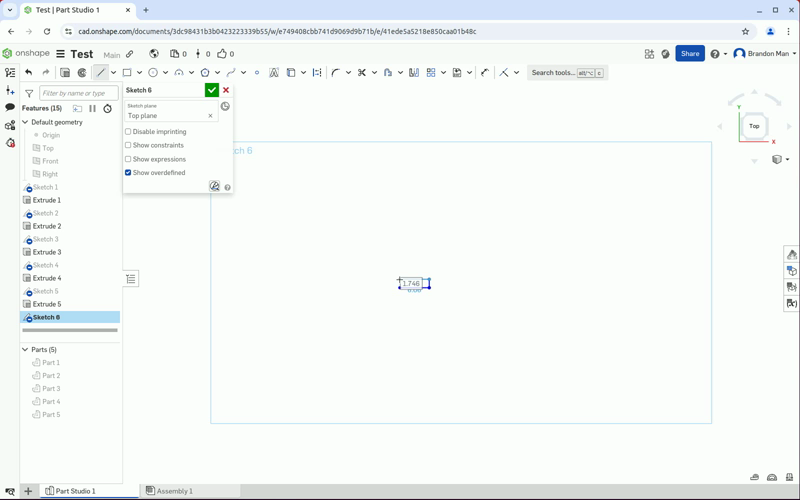
mouse_move(429, 279)
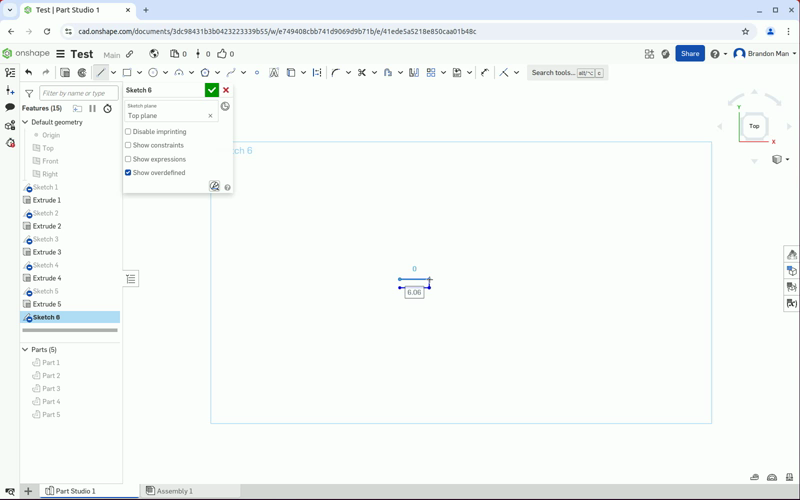
key_down(shift)
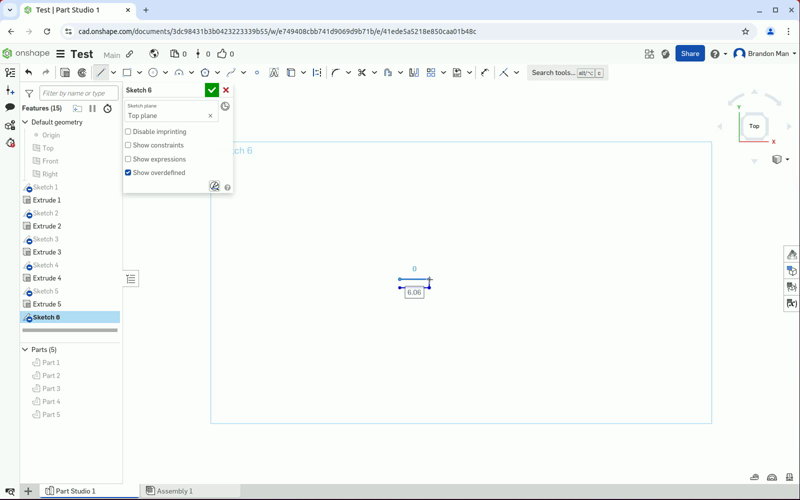
mouse_move(399, 287)
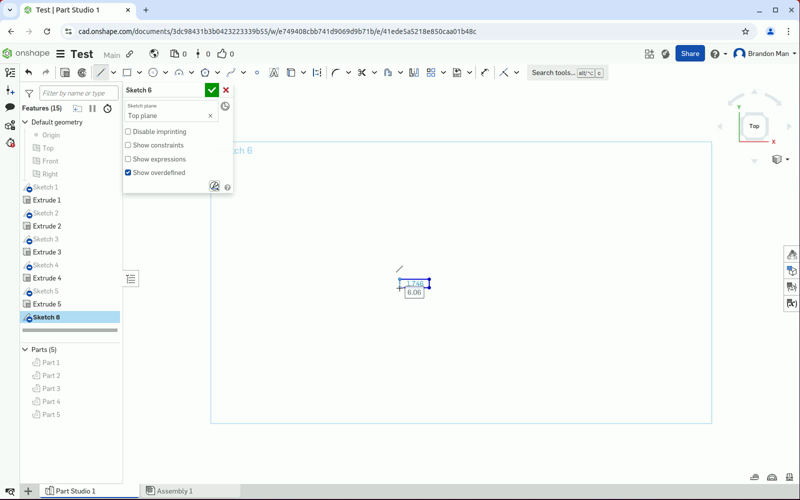
key_up(shift)
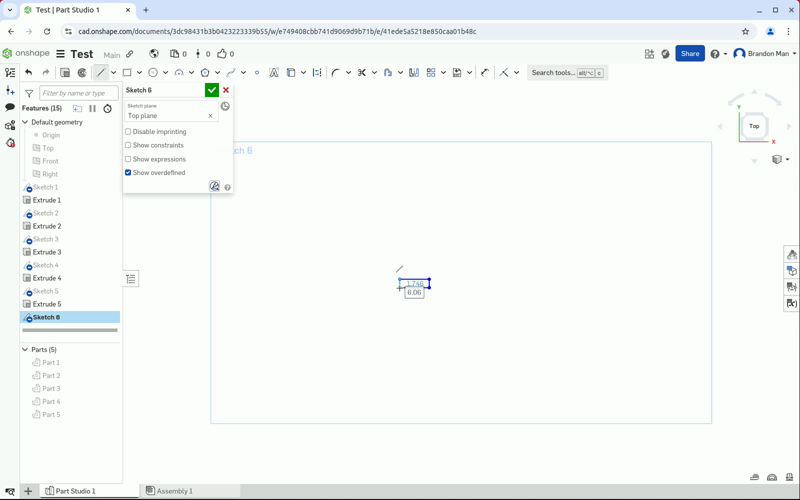
click(399, 287)
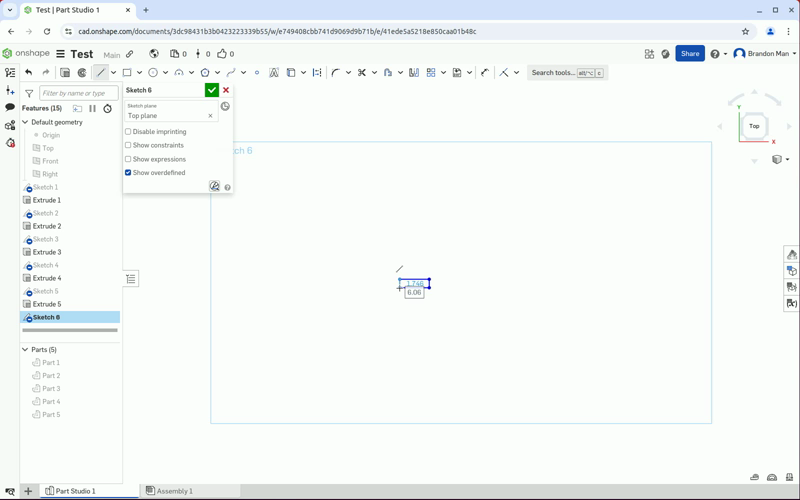
key(esc)
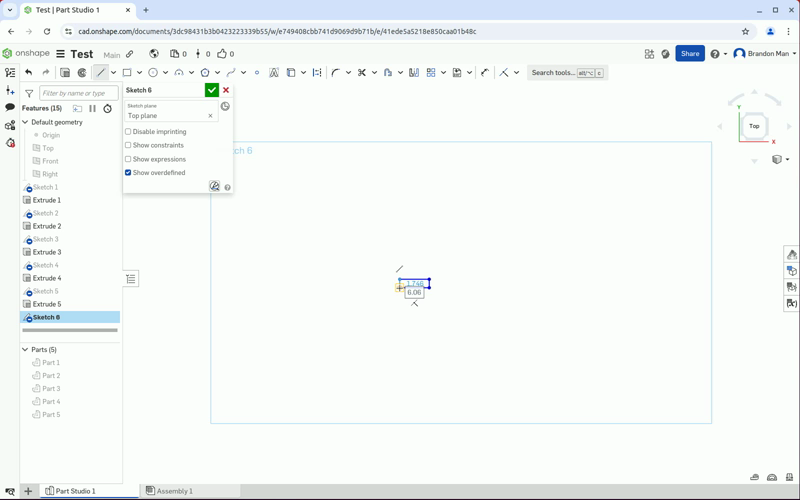
mouse_move(423, 280)
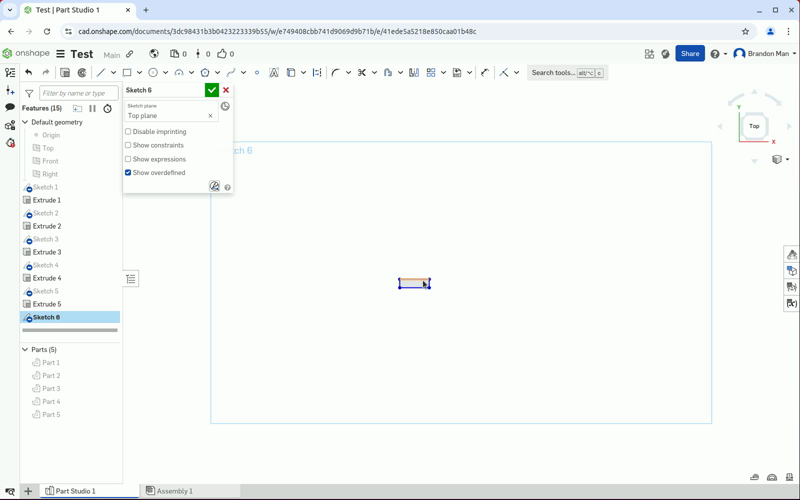
scroll(6)
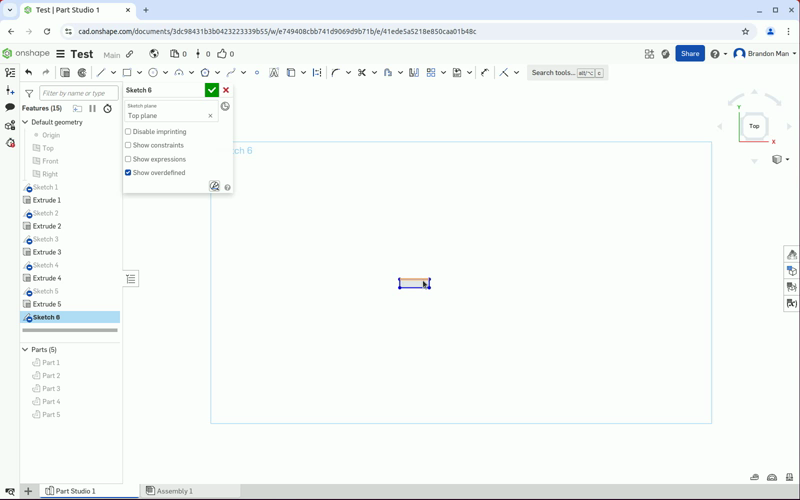
scroll(6)
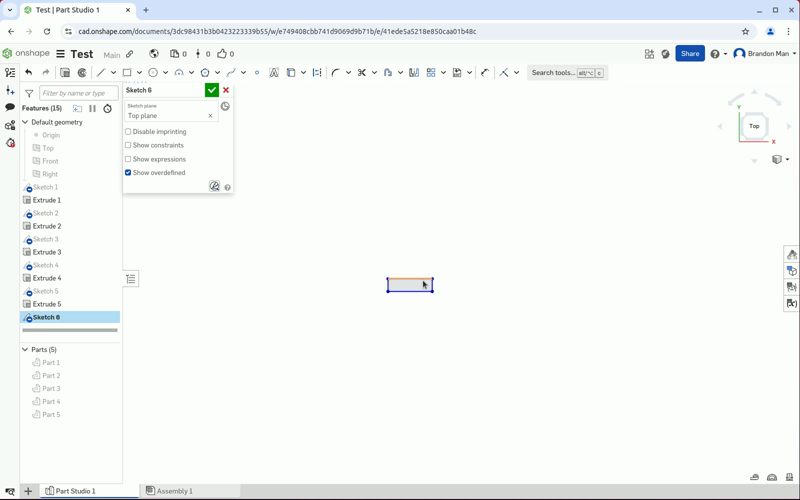
scroll(6)
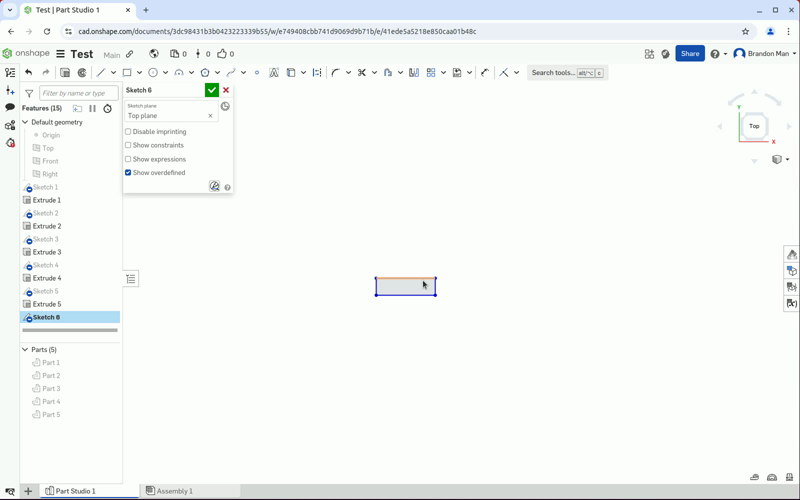
scroll(6)
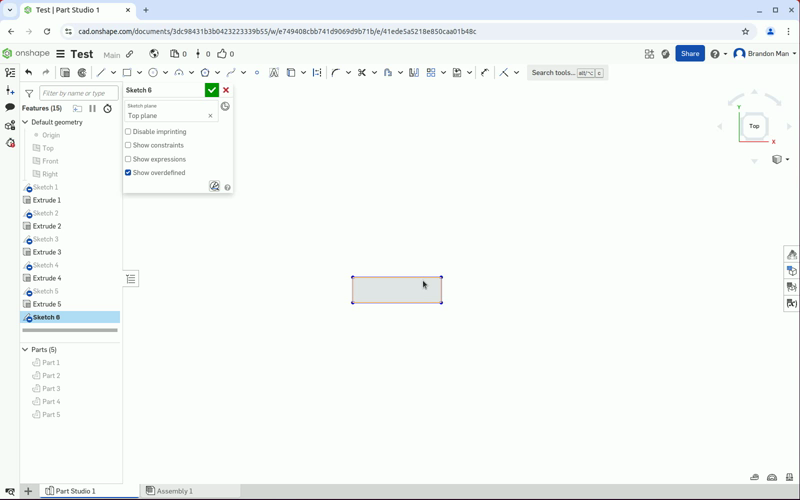
scroll(6)
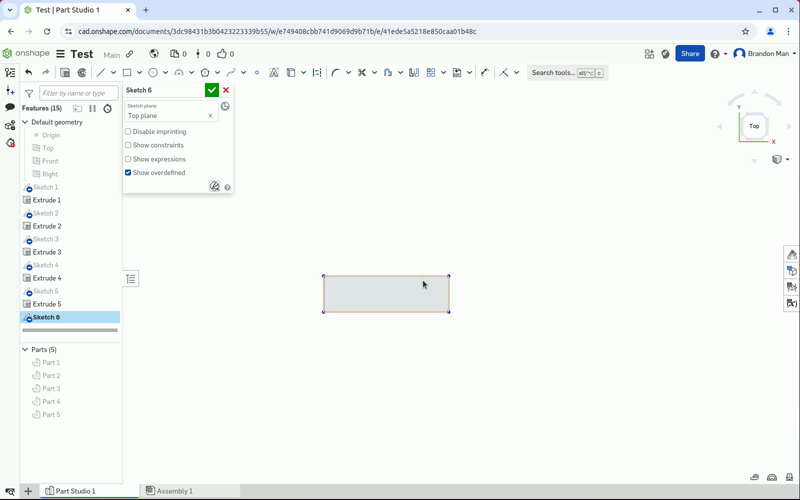
scroll(6)
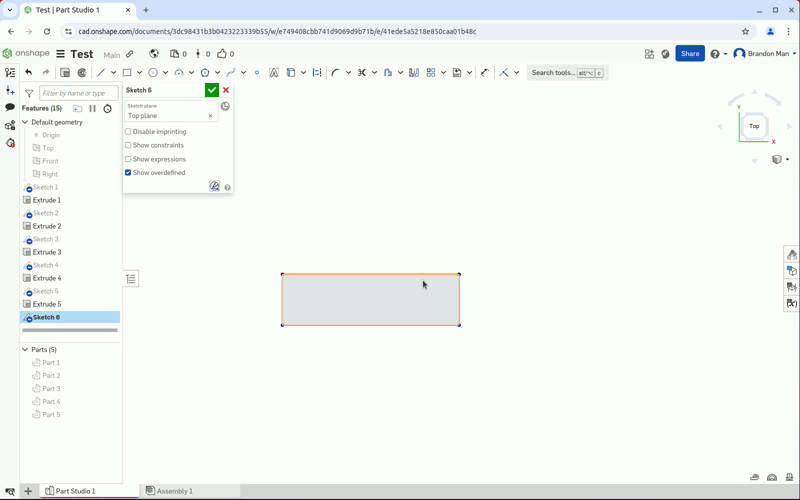
scroll(6)
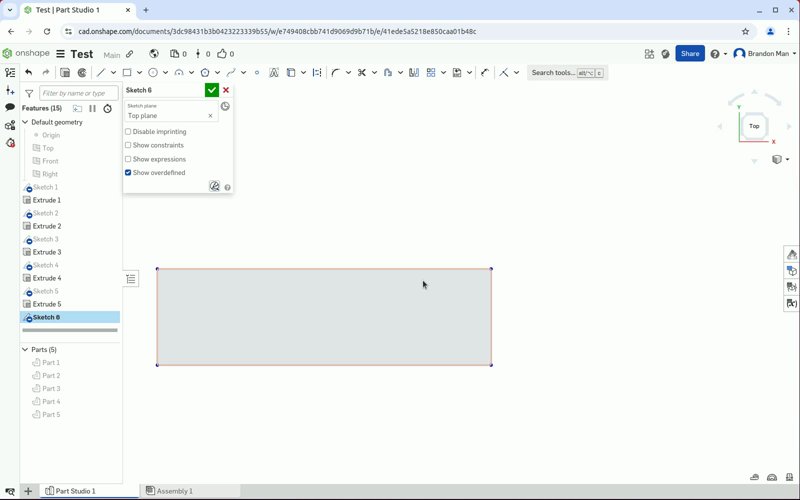
click(423, 280)
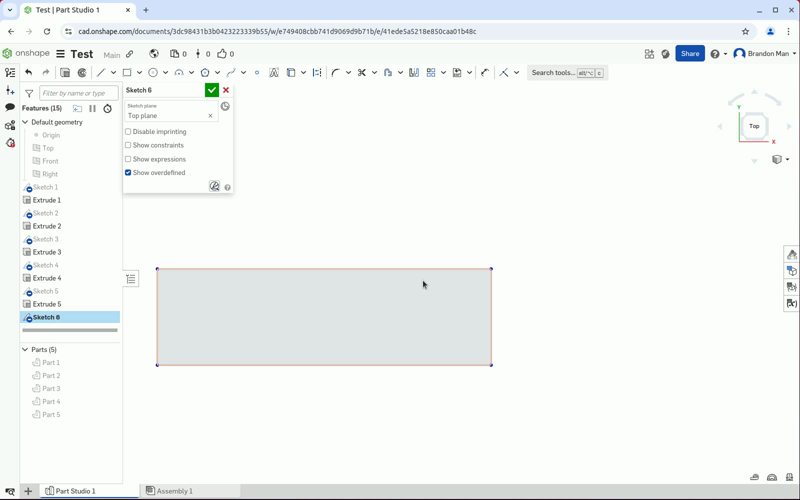
scroll(-6)
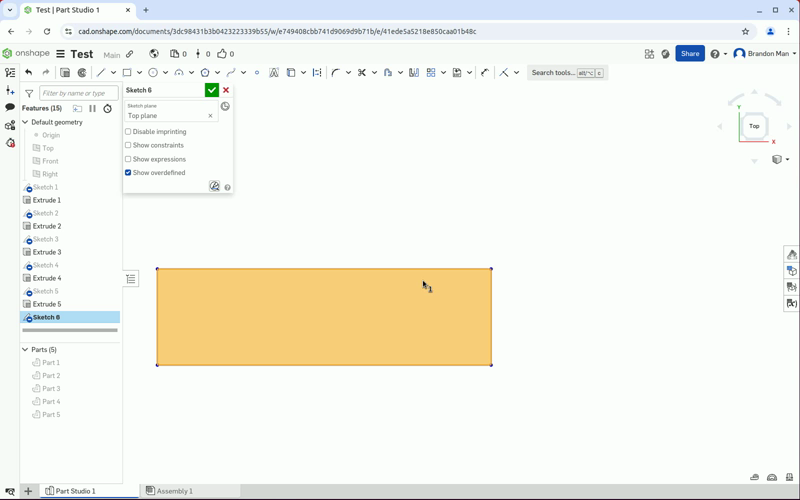
scroll(-6)
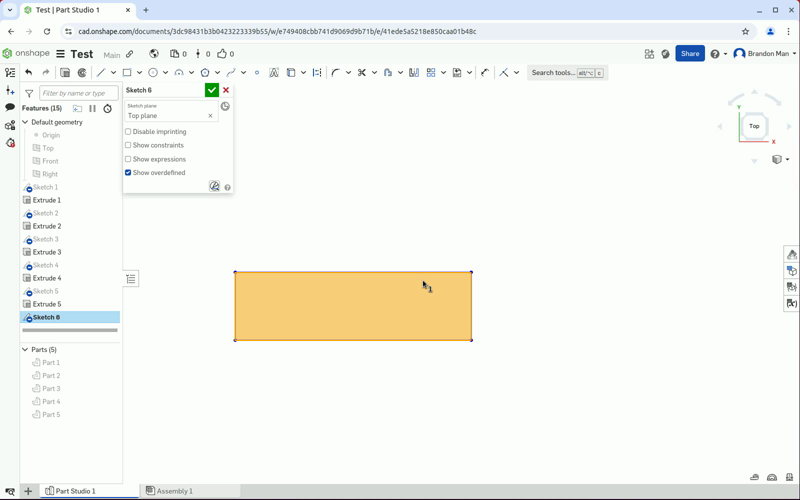
scroll(-6)
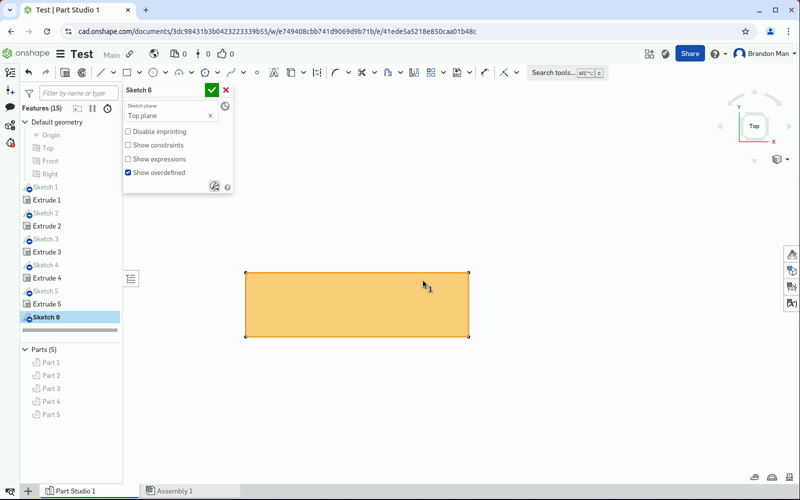
scroll(-6)
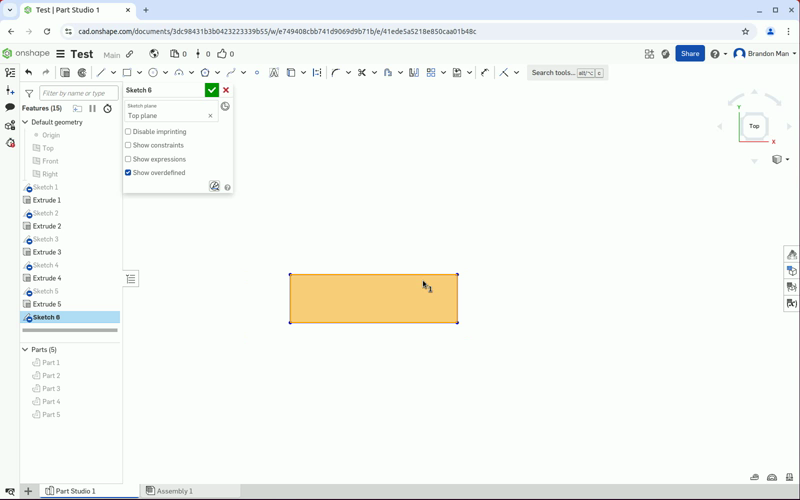
scroll(-6)
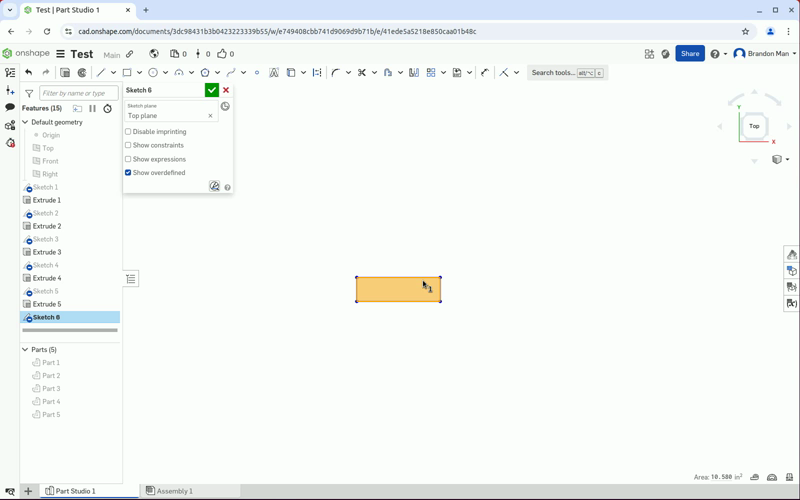
scroll(-6)
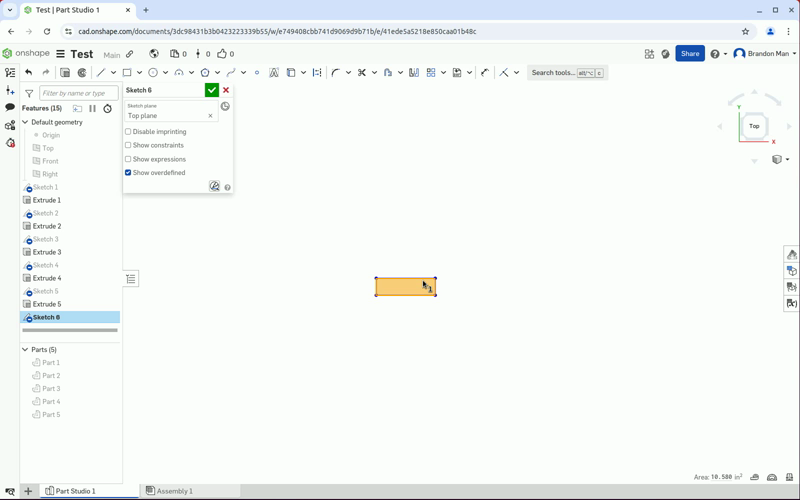
scroll(-6)
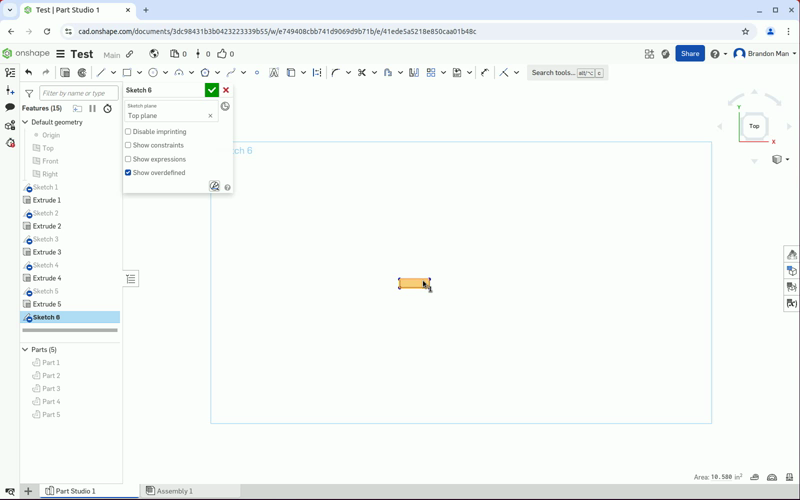
mouse_move(73, 352)
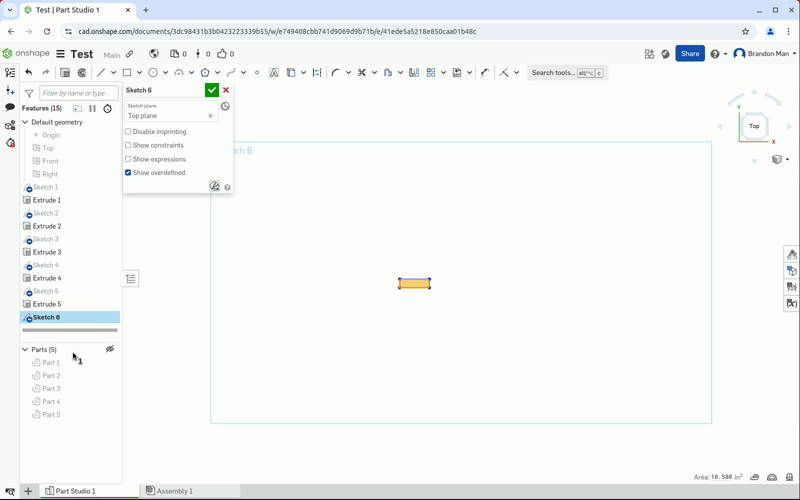
key(shift+y)
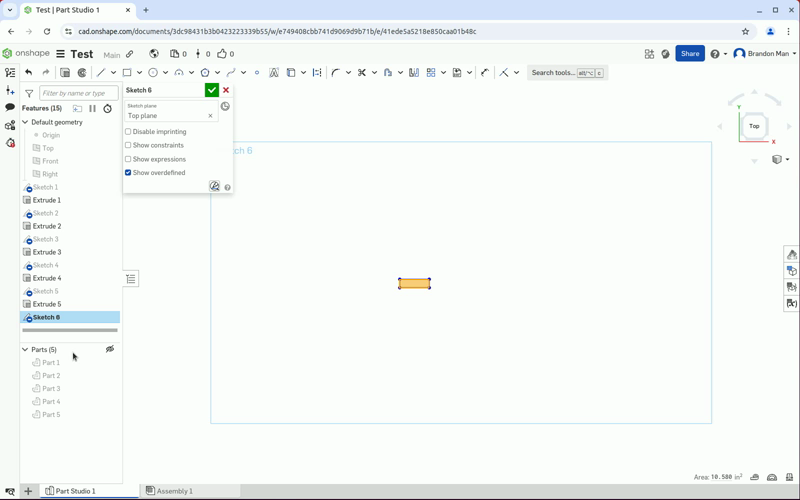
key(shift+e)
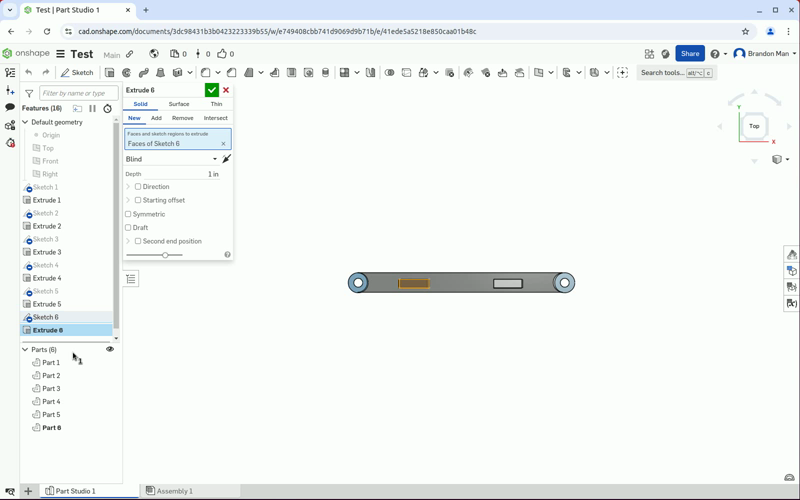
mouse_move(143, 106)
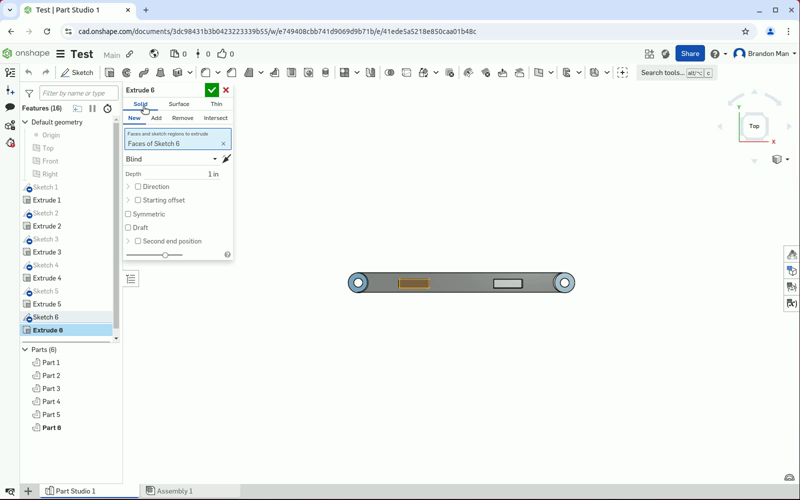
click(143, 106)
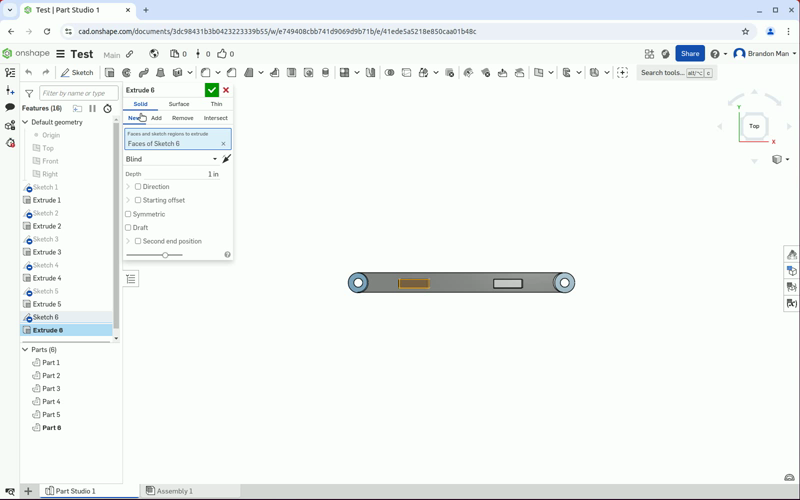
mouse_move(137, 120)
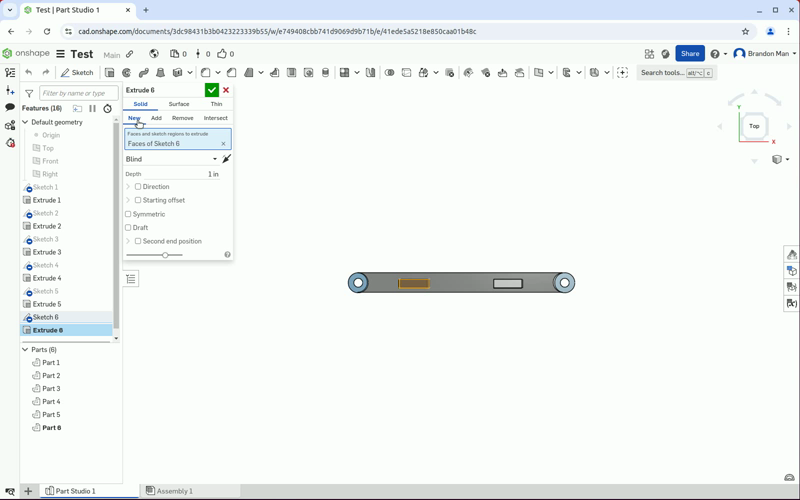
click(137, 120)
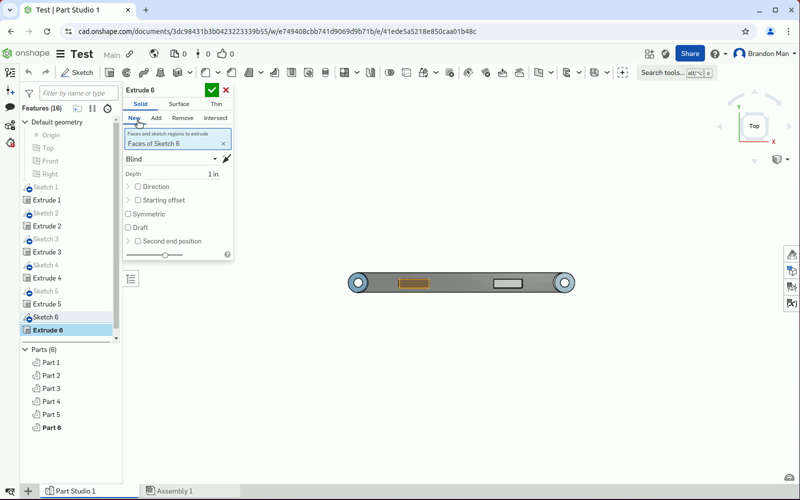
key(tab, 4)
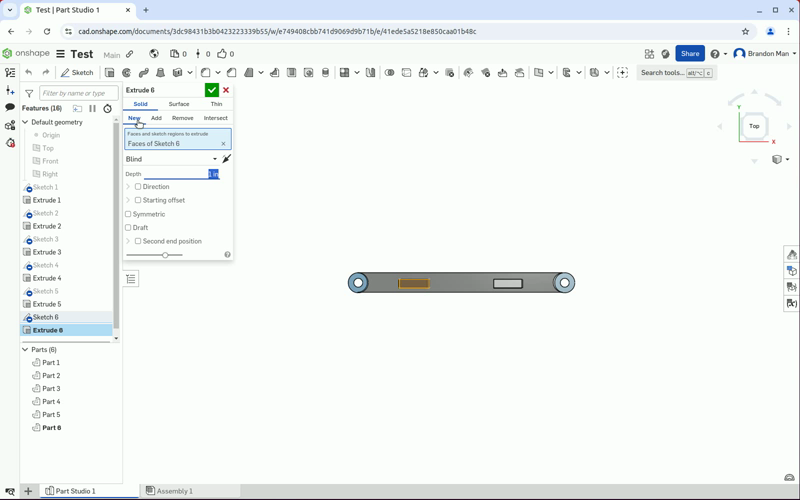
text(0.481)
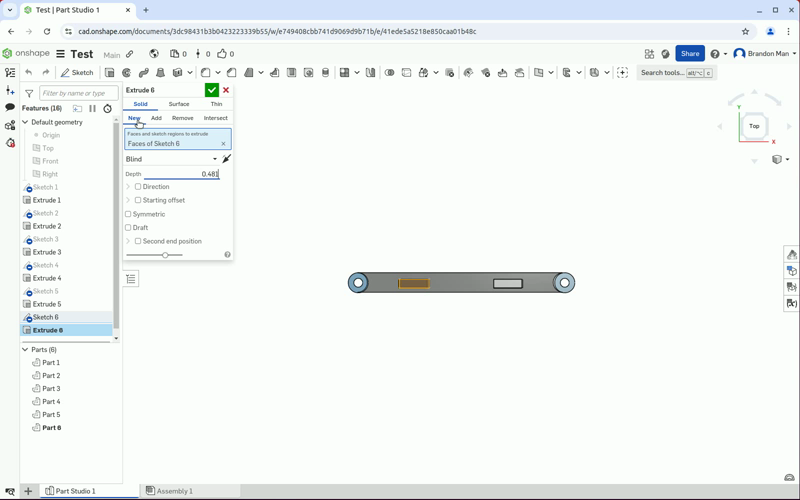
key(enter)
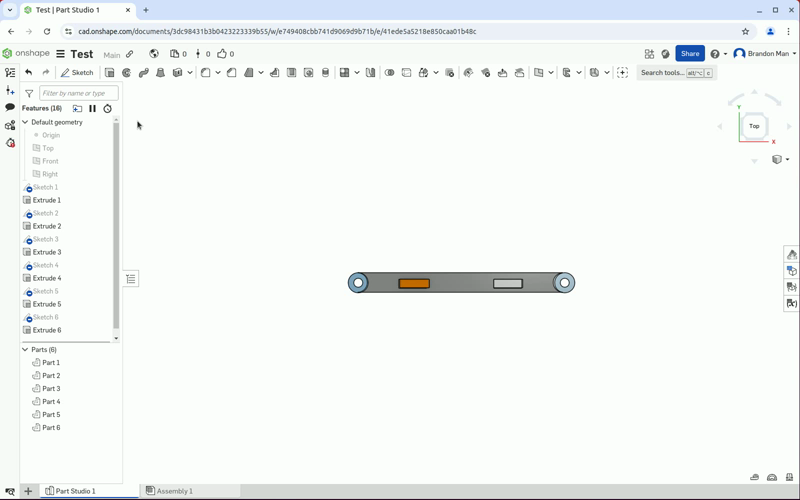
key(shift+h)
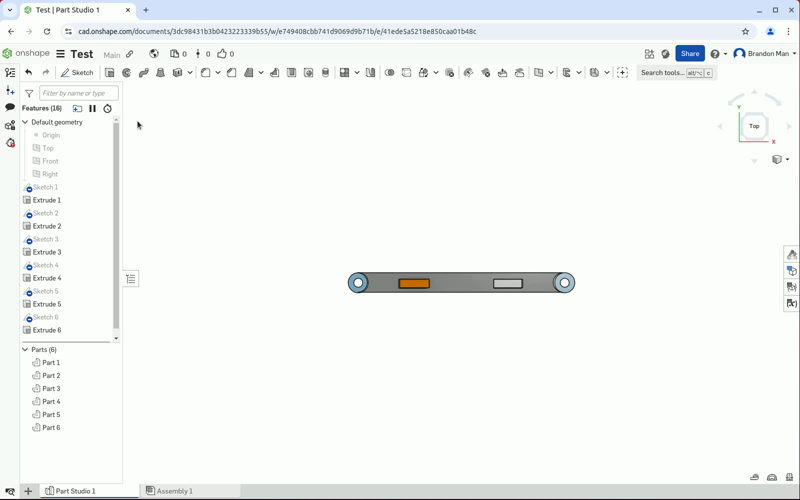
key(shift+h)
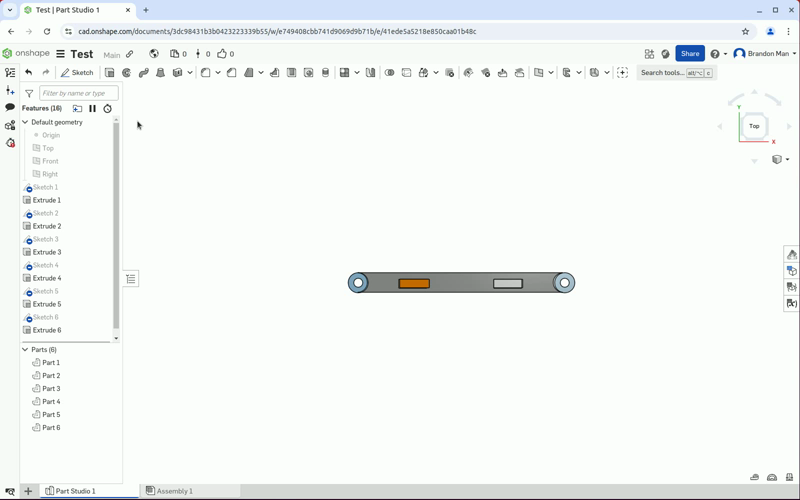
mouse_move(69, 189)
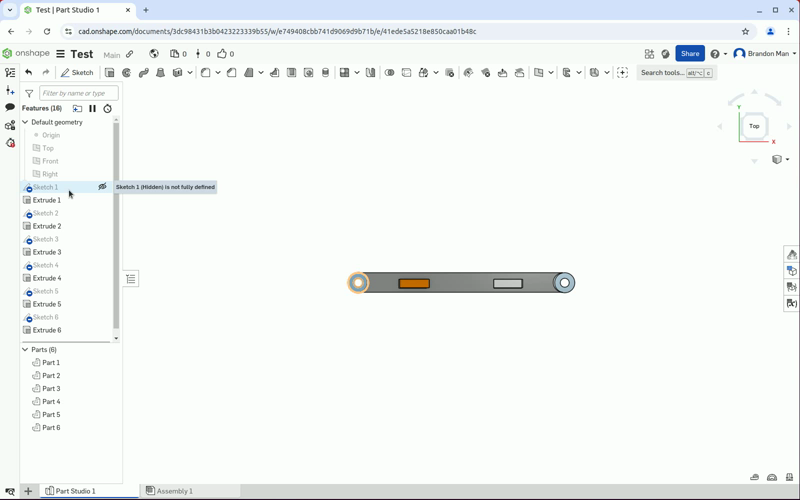
click(69, 189)
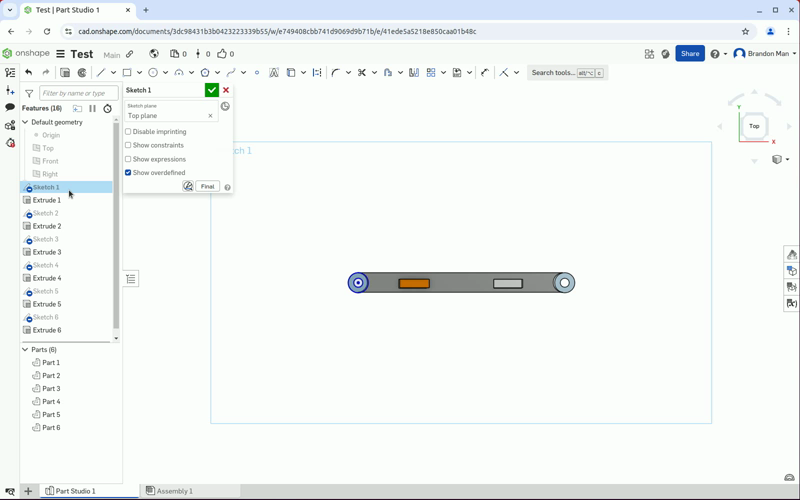
mouse_move(229, 92)
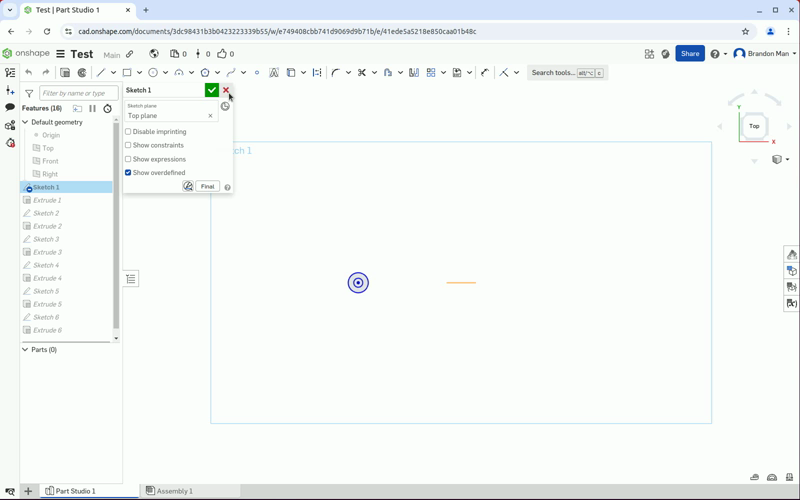
click(229, 92)
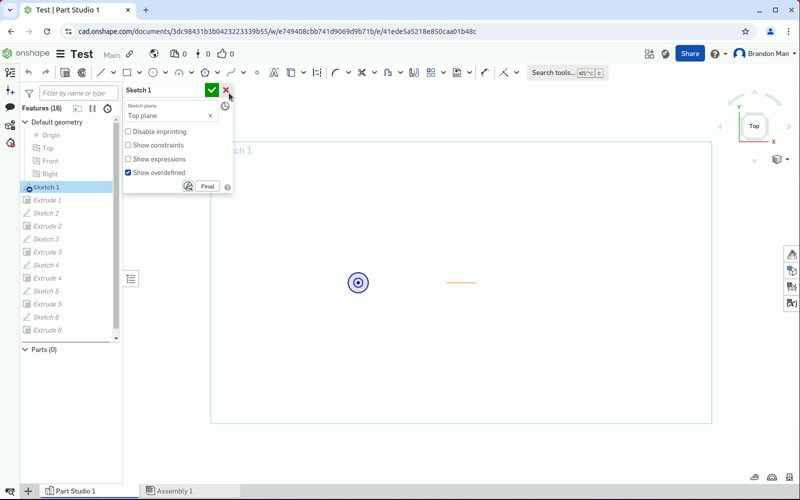
key(shift+s)
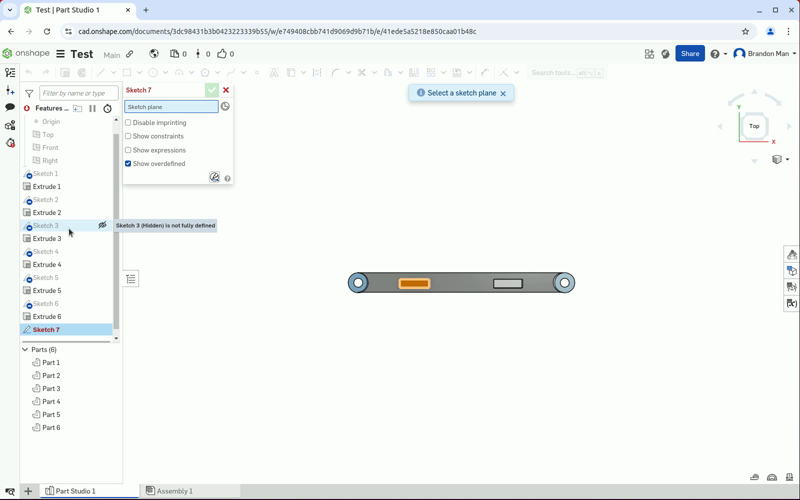
scroll(3)
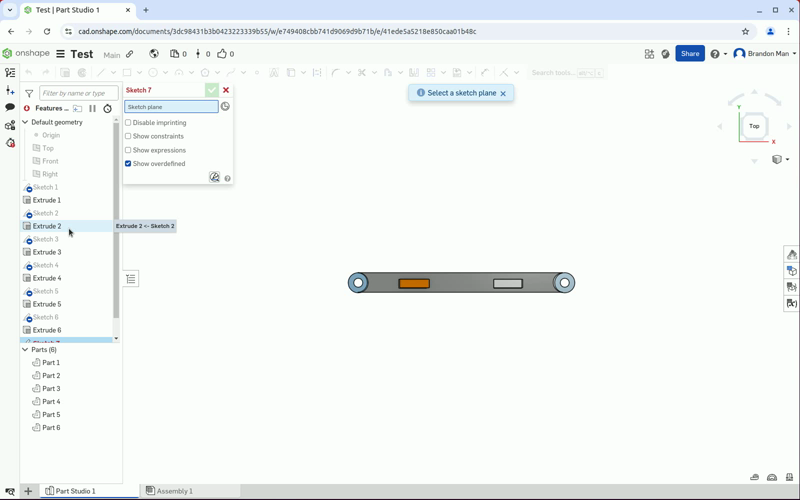
mouse_move(69, 150)
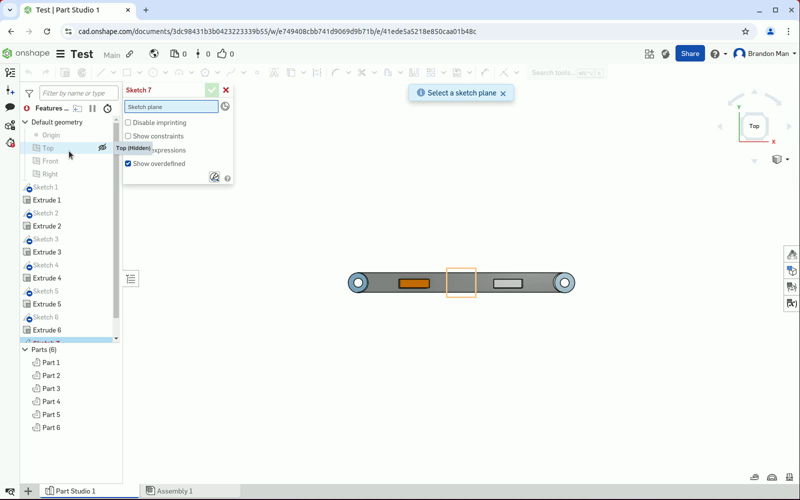
click(69, 150)
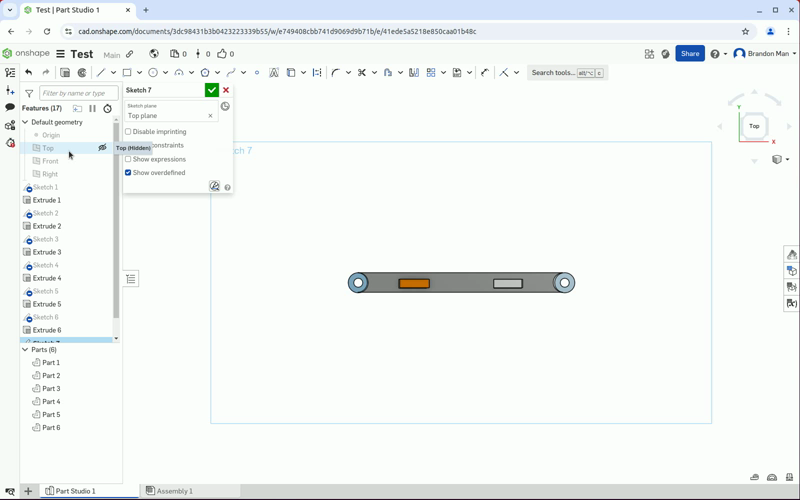
mouse_move(73, 352)
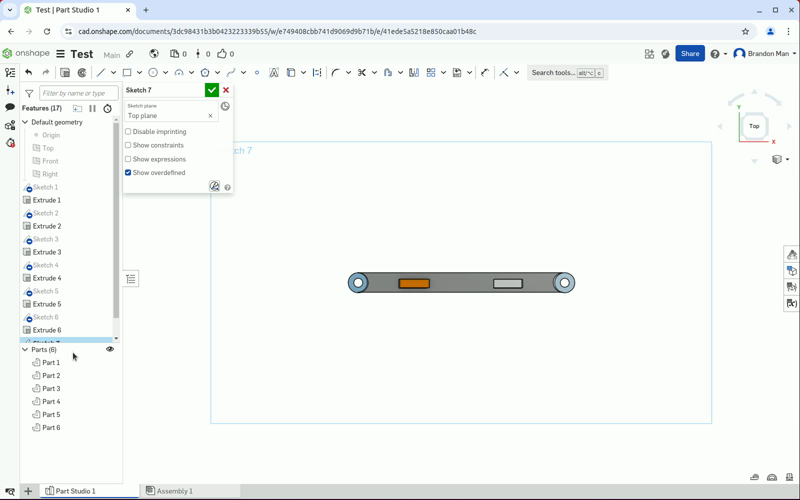
key(y)
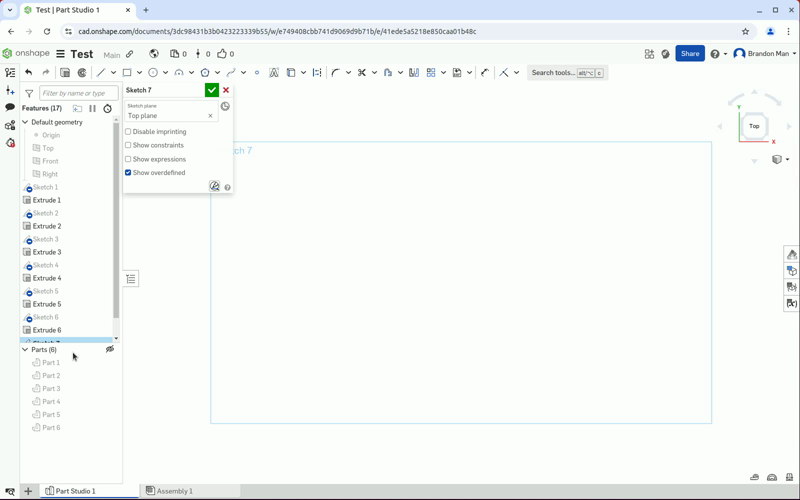
key(l)
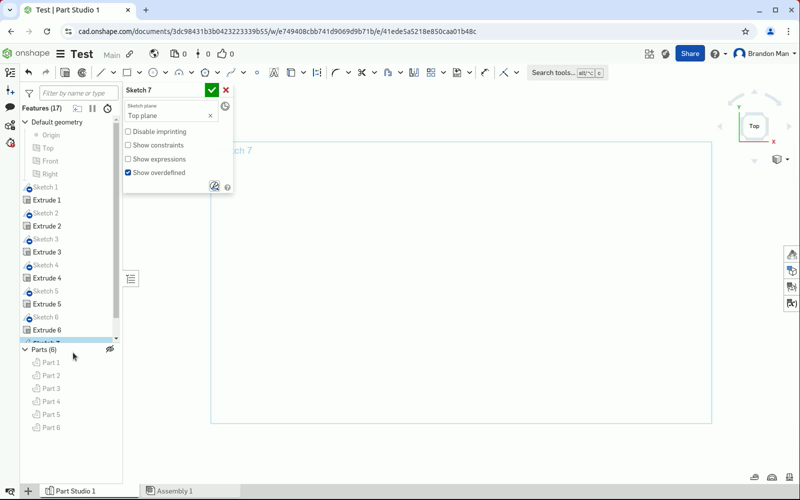
key_down(shift)
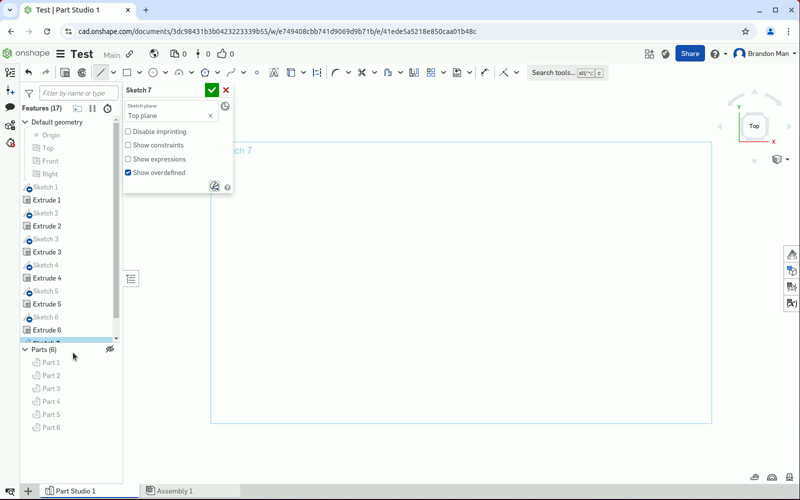
mouse_move(493, 287)
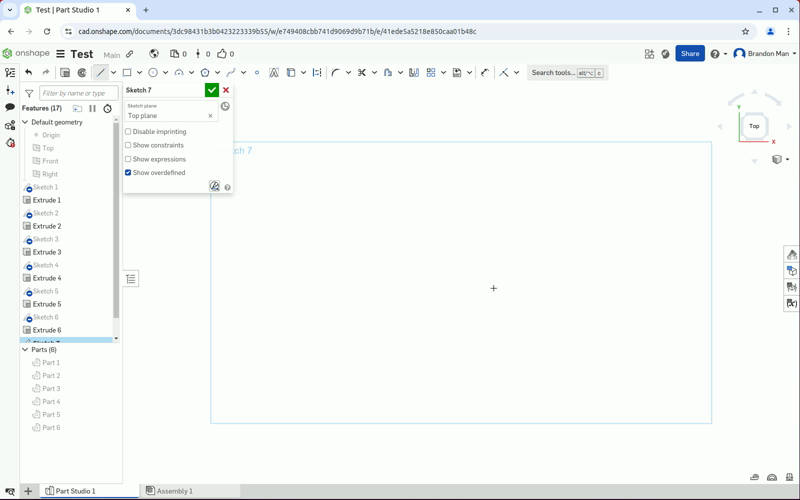
click(493, 287)
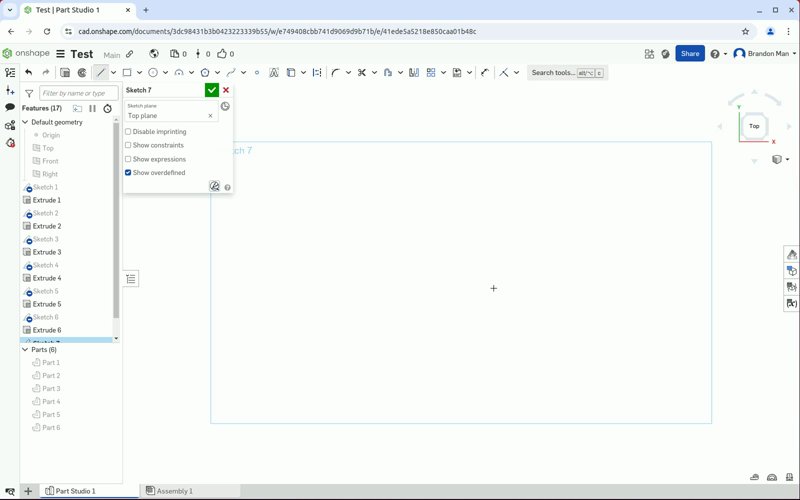
key_up(shift)
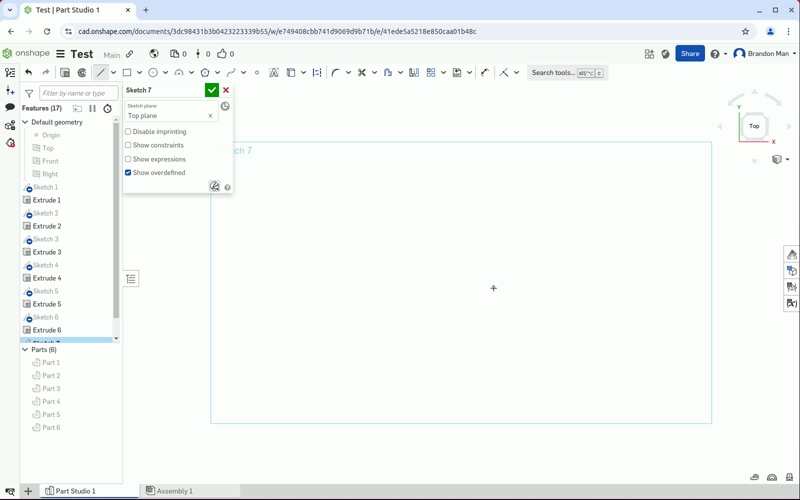
key_down(shift)
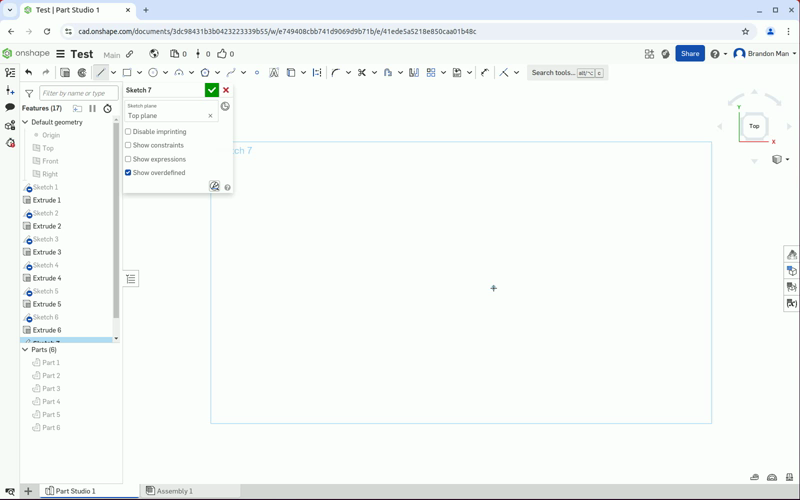
mouse_move(523, 287)
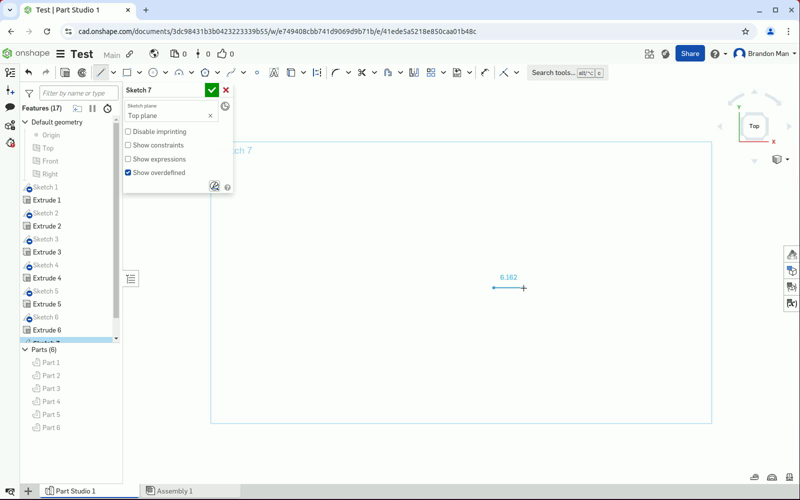
mouse_move(522, 287)
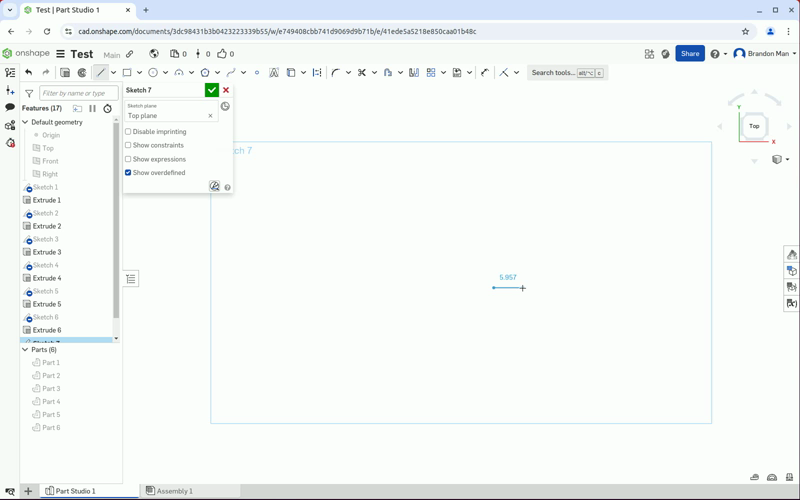
click(522, 287)
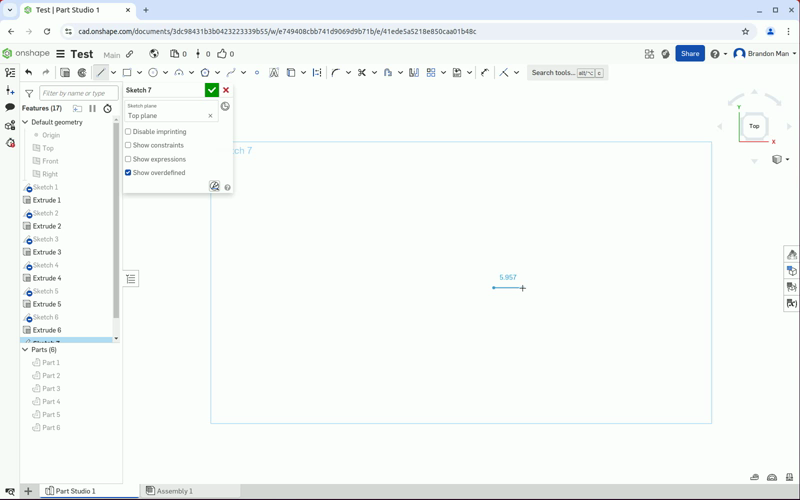
key_up(shift)
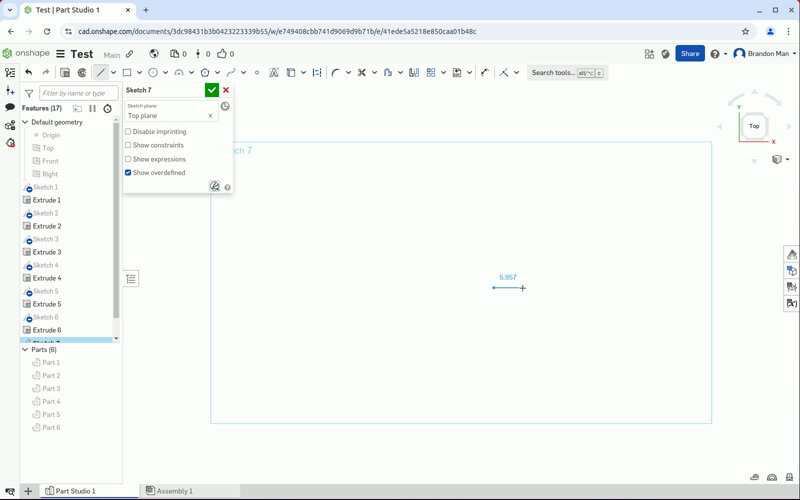
key_down(shift)
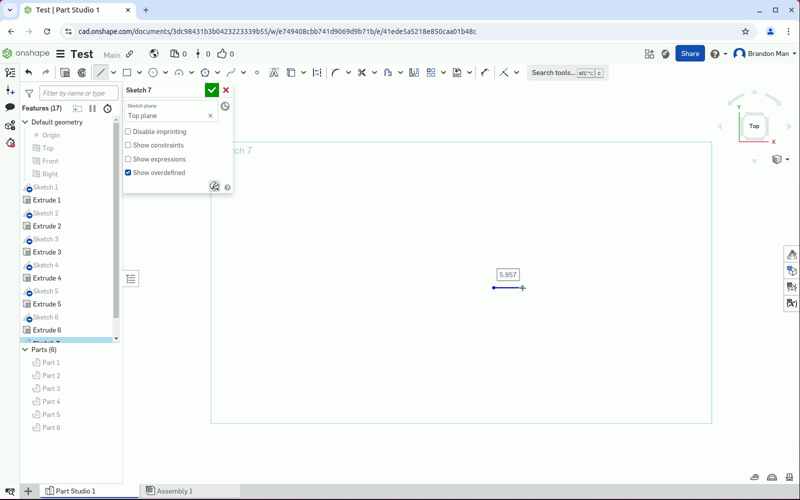
mouse_move(552, 287)
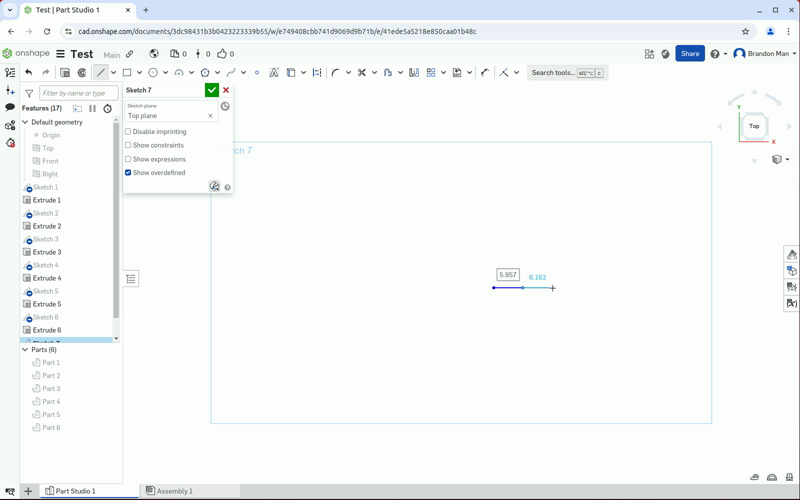
mouse_move(522, 279)
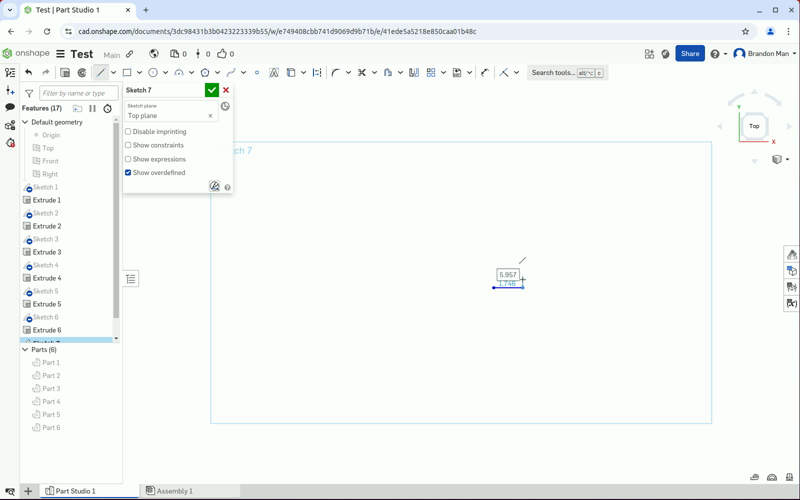
click(522, 279)
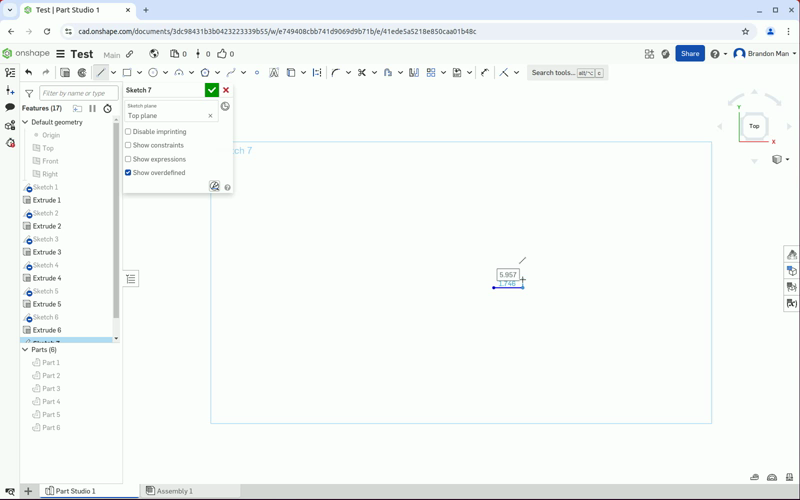
key_up(shift)
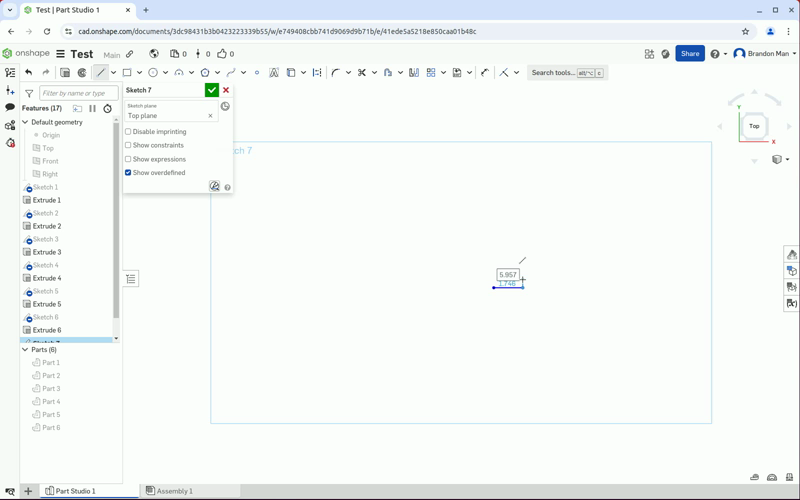
key_down(shift)
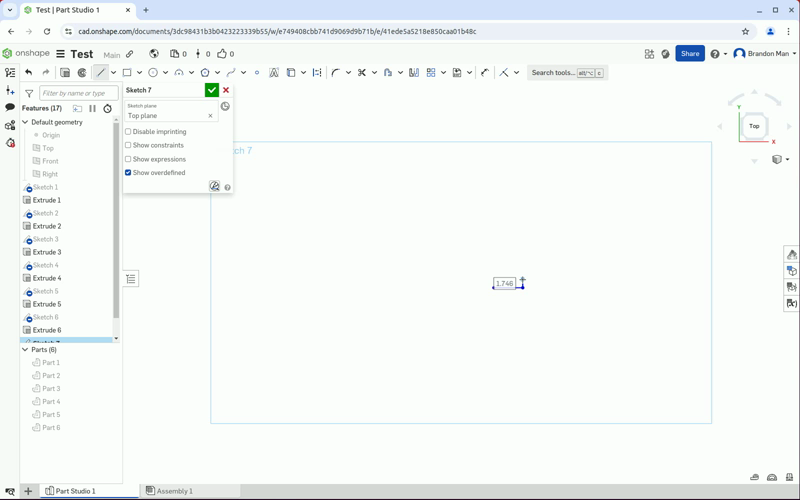
mouse_move(552, 279)
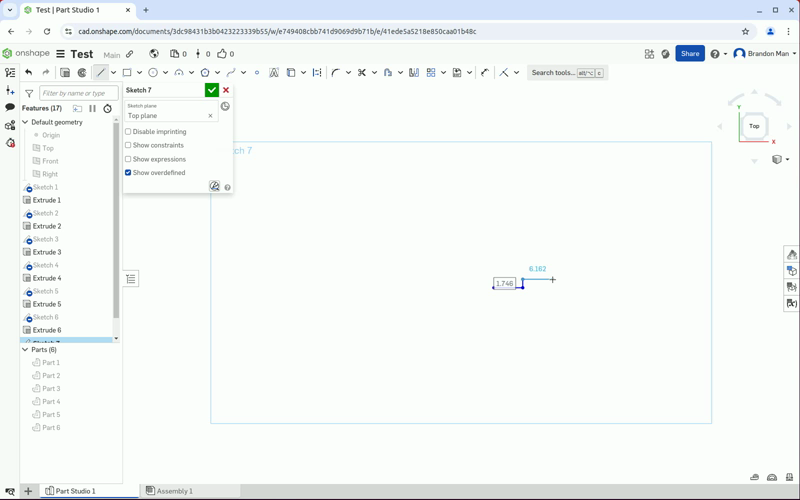
mouse_move(493, 279)
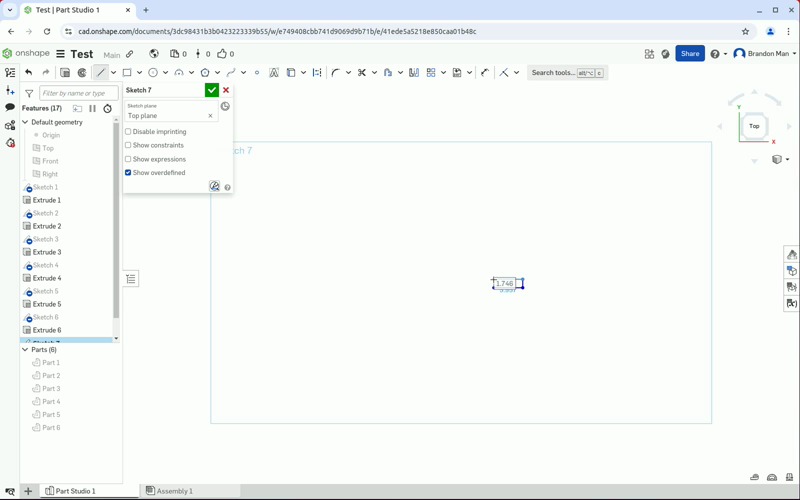
click(493, 279)
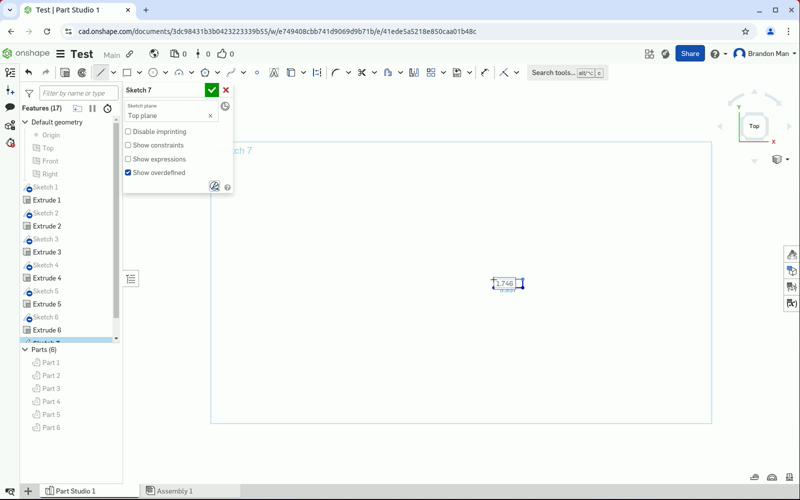
key_up(shift)
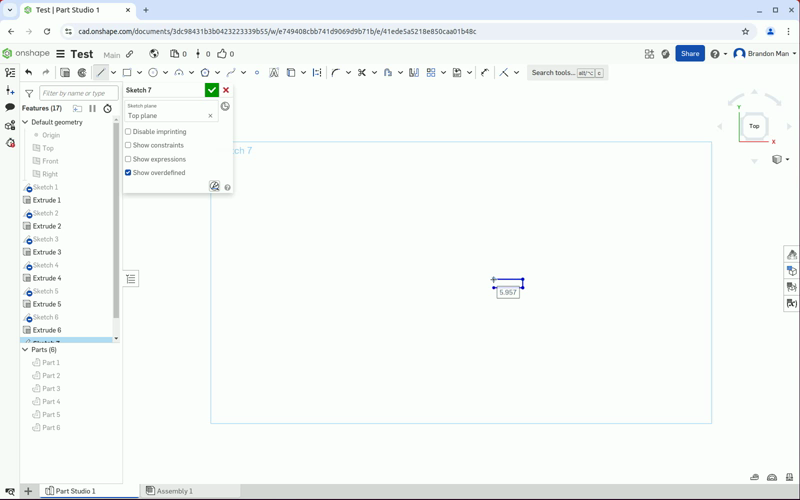
mouse_move(523, 279)
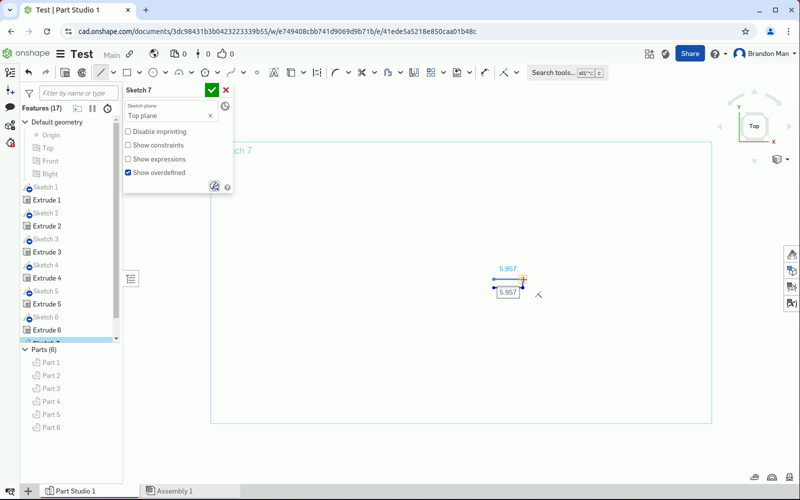
key_down(shift)
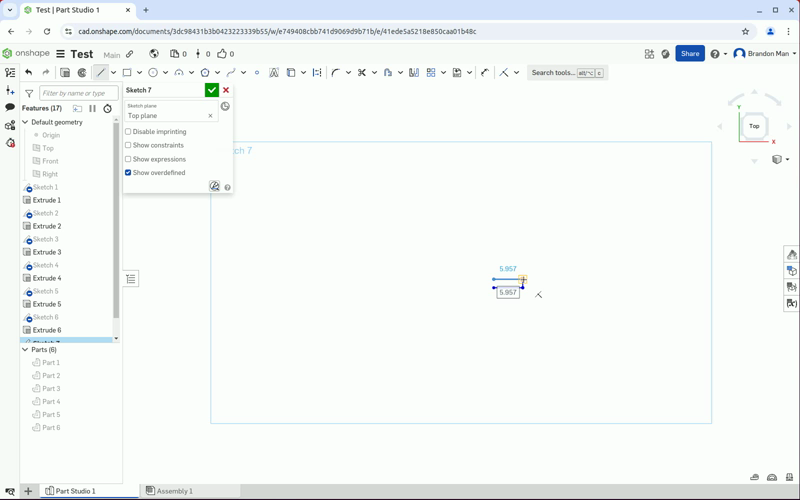
mouse_move(493, 287)
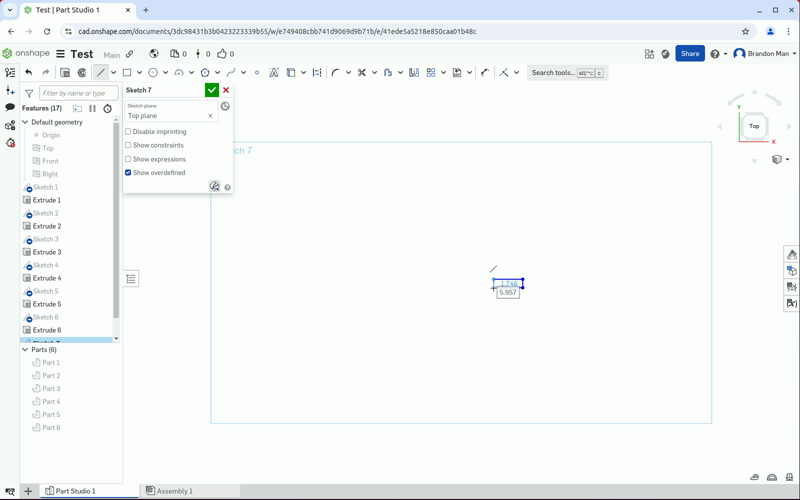
key_up(shift)
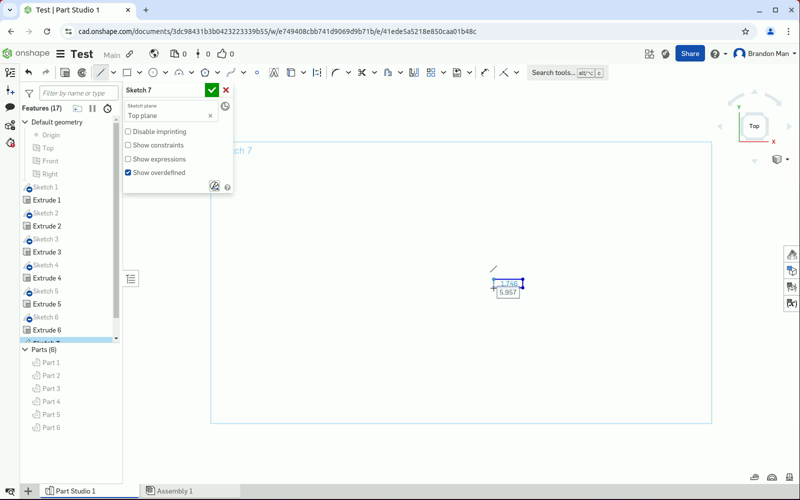
click(493, 287)
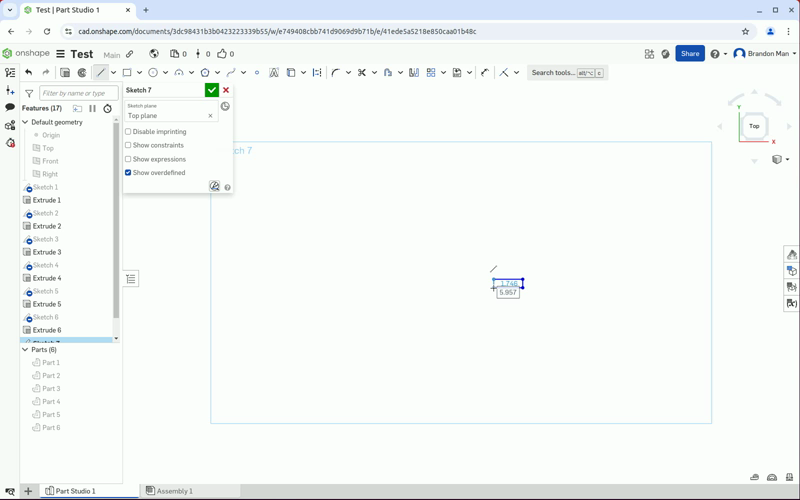
key(esc)
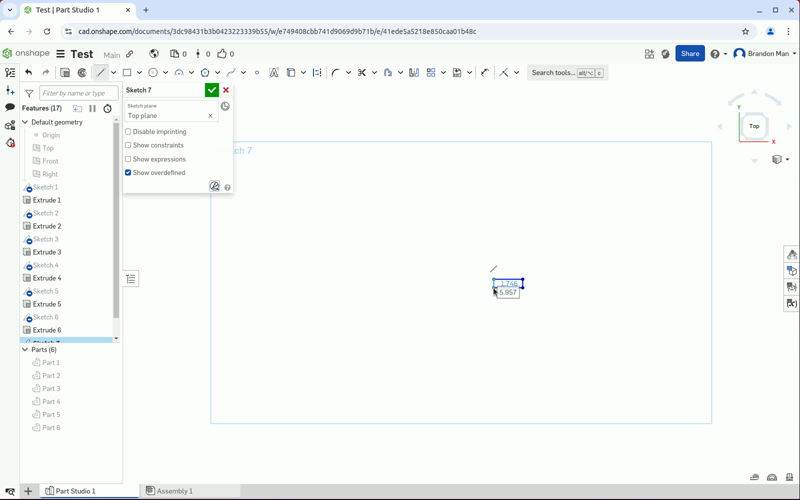
mouse_move(499, 284)
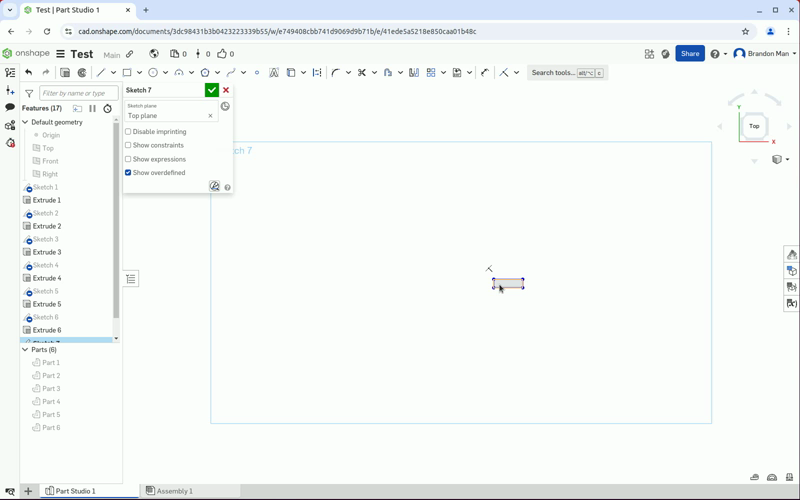
scroll(6)
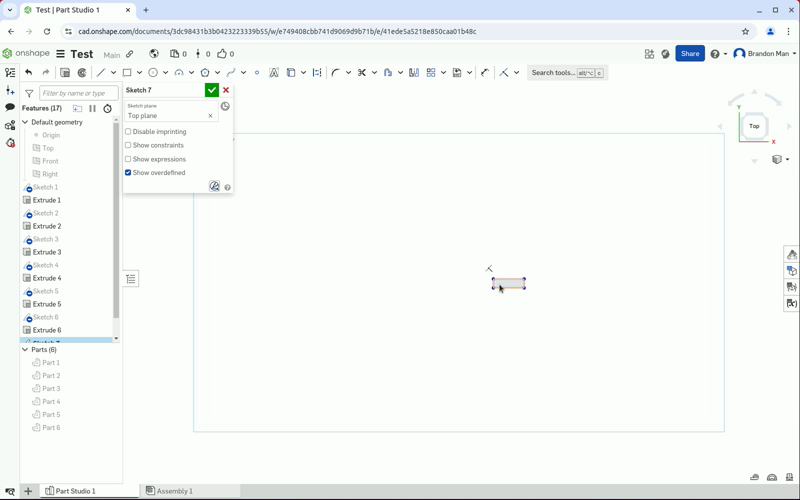
scroll(6)
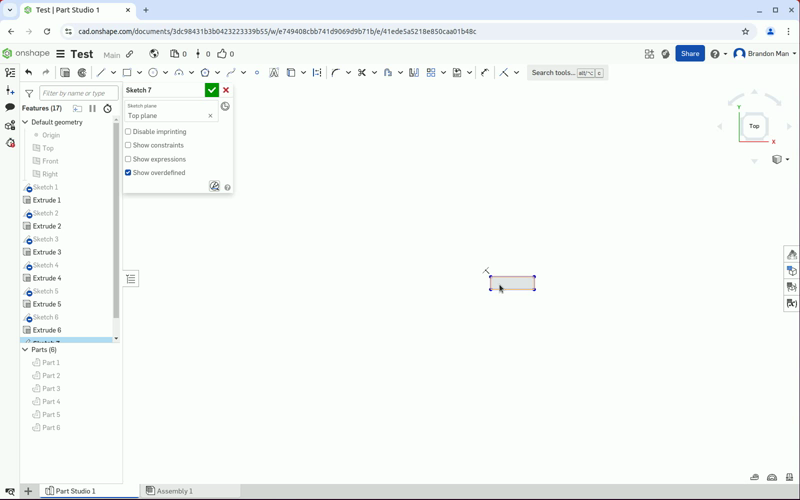
scroll(6)
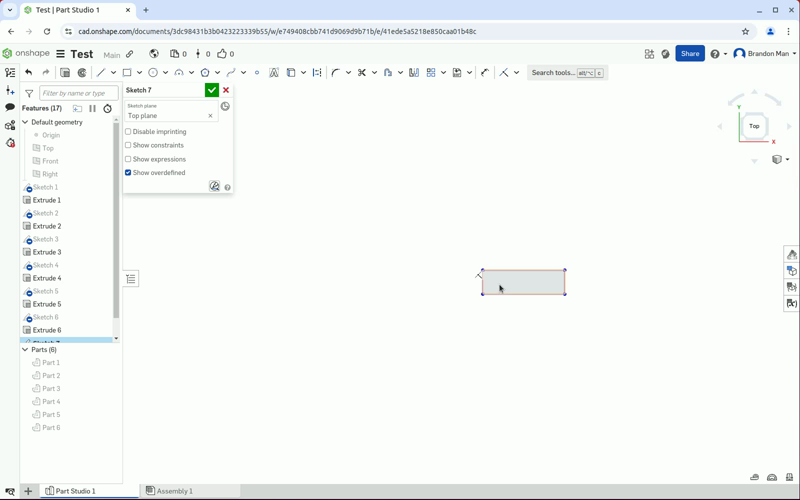
scroll(6)
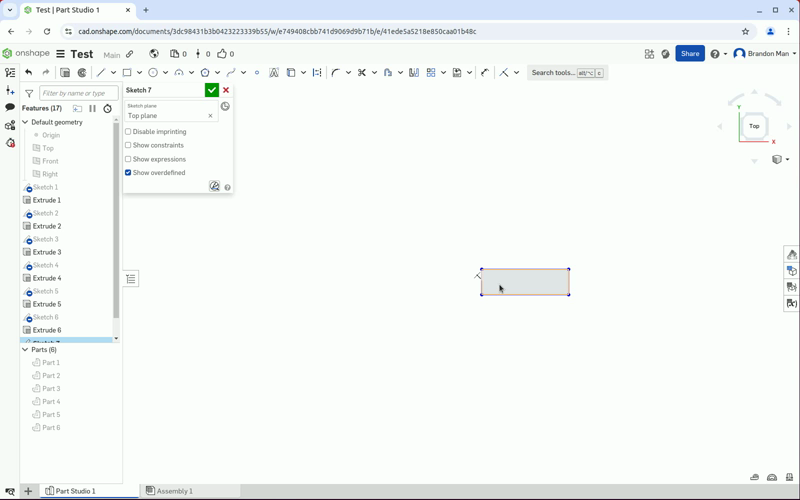
scroll(6)
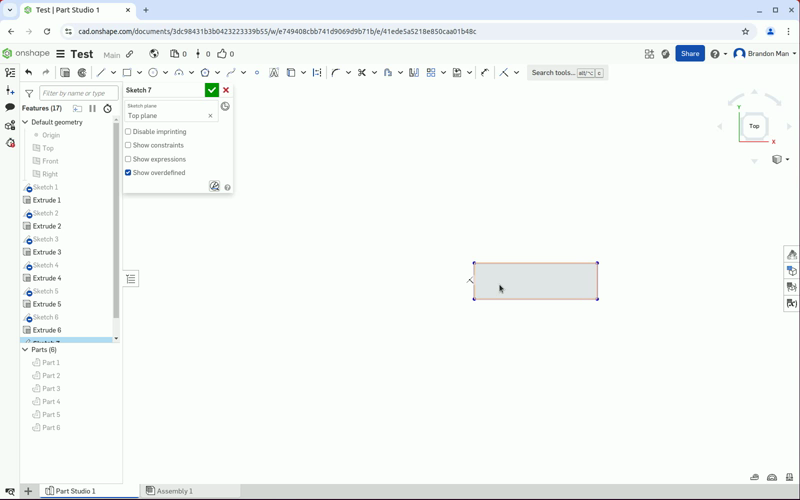
scroll(6)
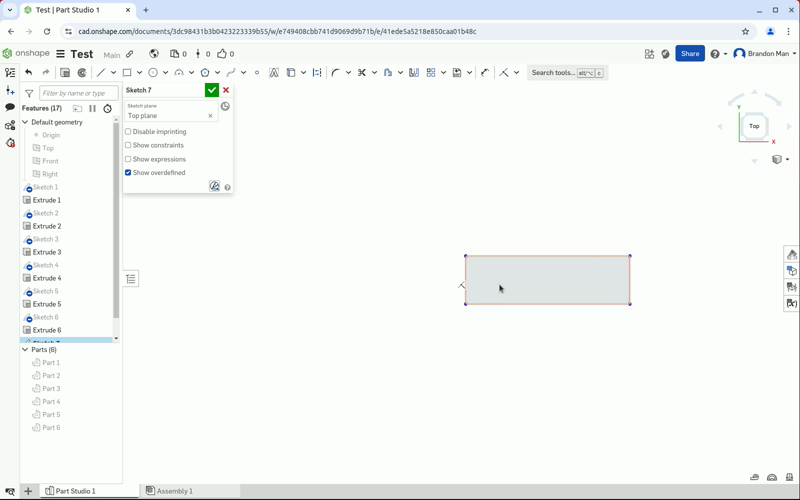
scroll(6)
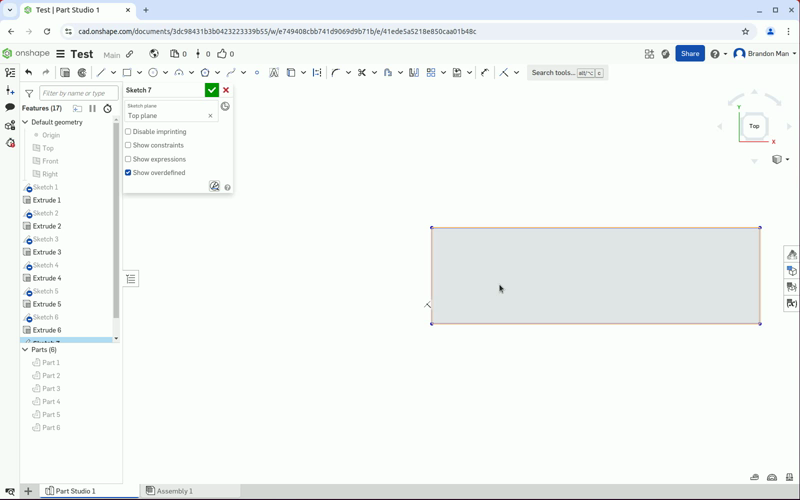
click(499, 284)
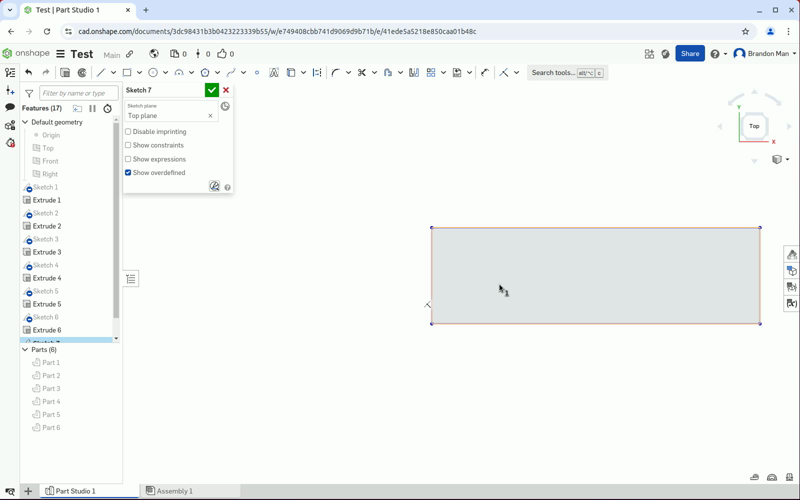
scroll(-6)
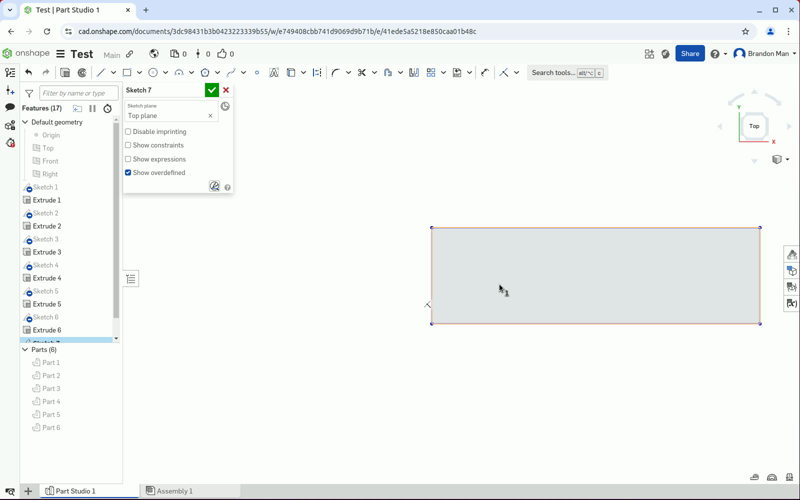
scroll(-6)
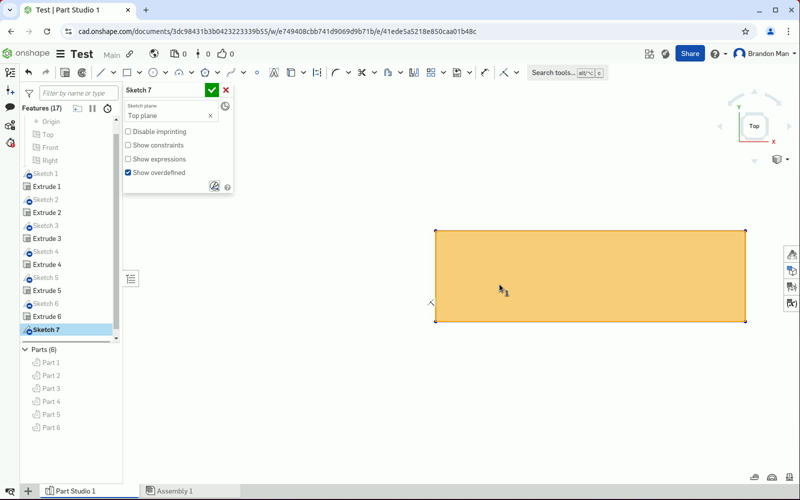
scroll(-6)
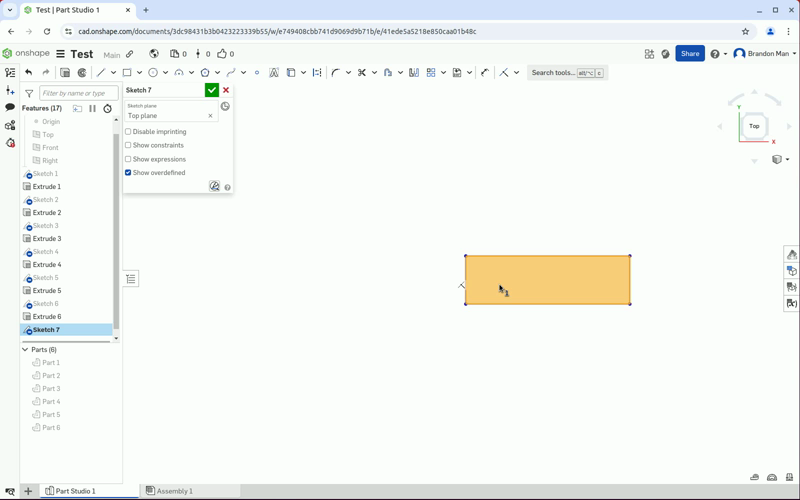
scroll(-6)
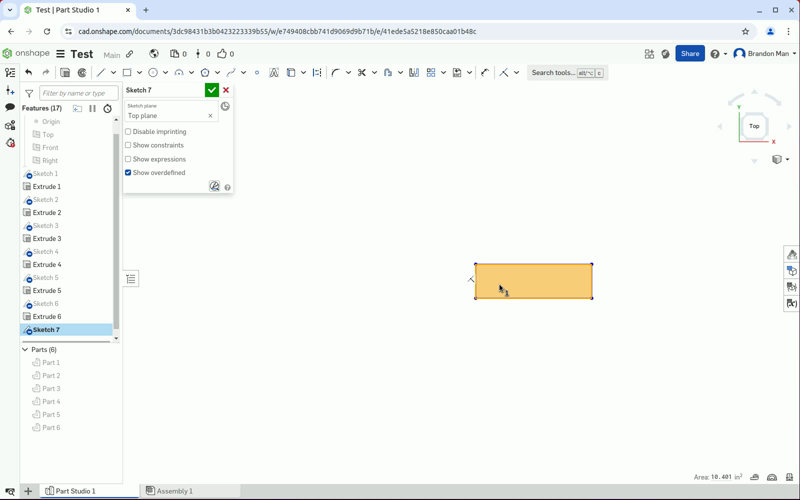
scroll(-6)
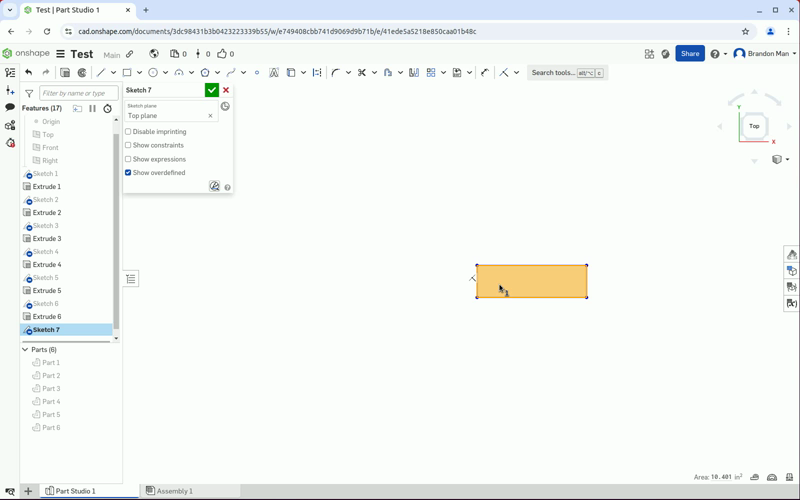
scroll(-6)
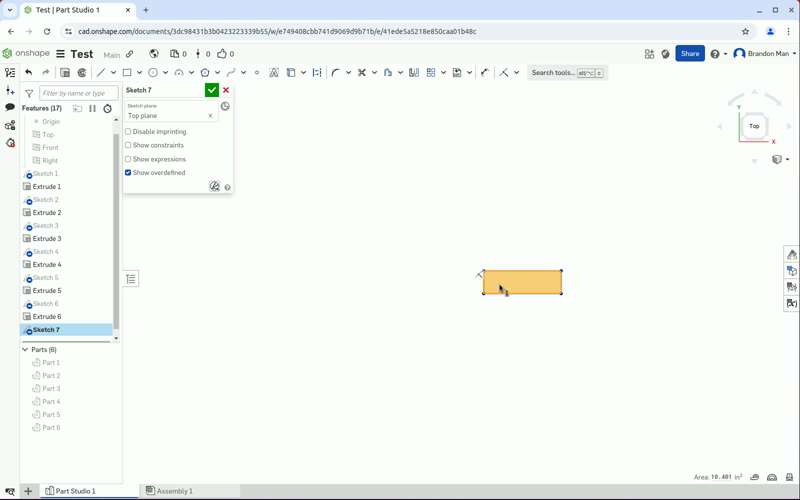
scroll(-6)
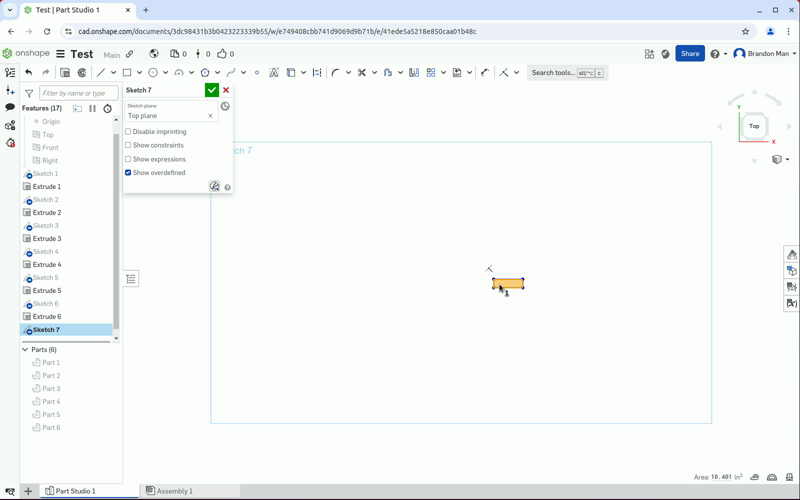
mouse_move(73, 352)
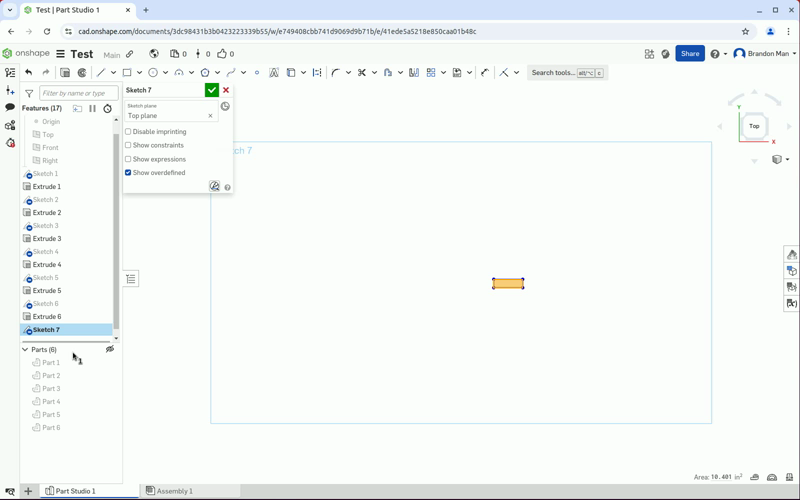
key(shift+y)
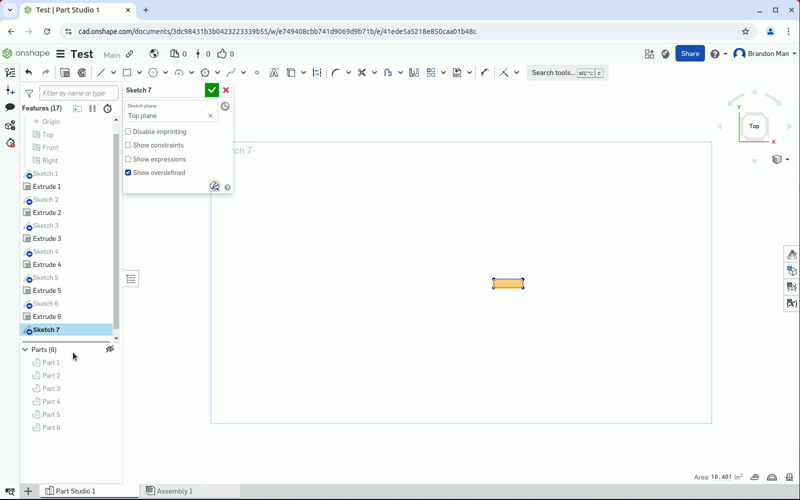
key(shift+e)
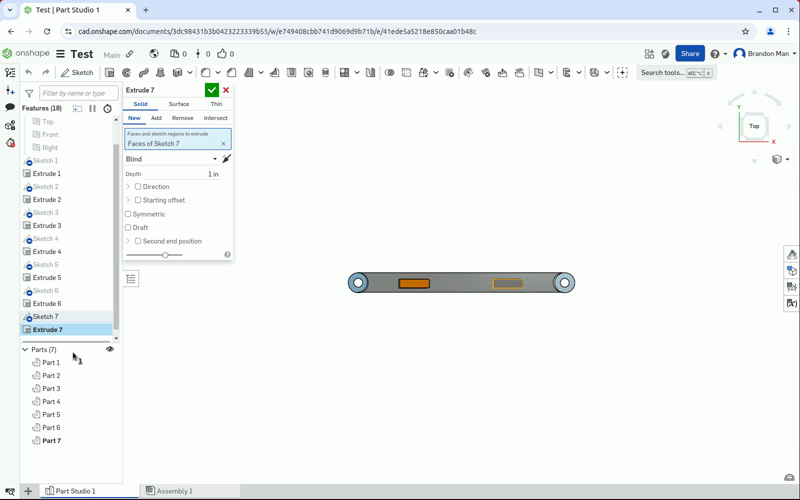
mouse_move(143, 106)
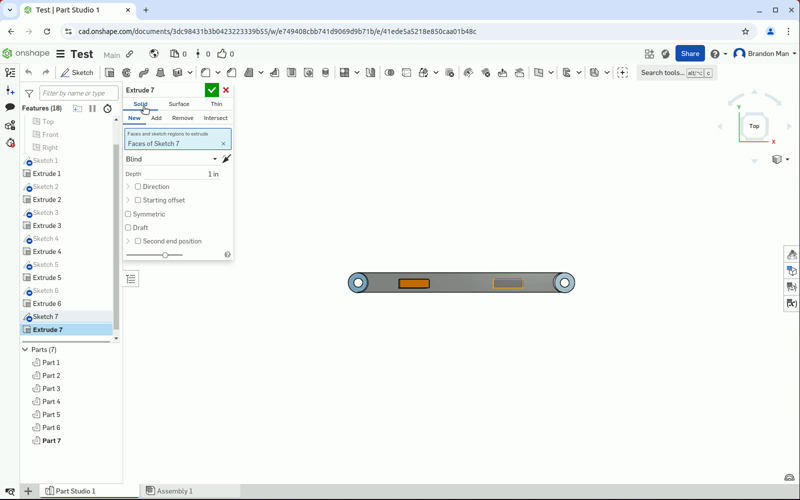
click(143, 106)
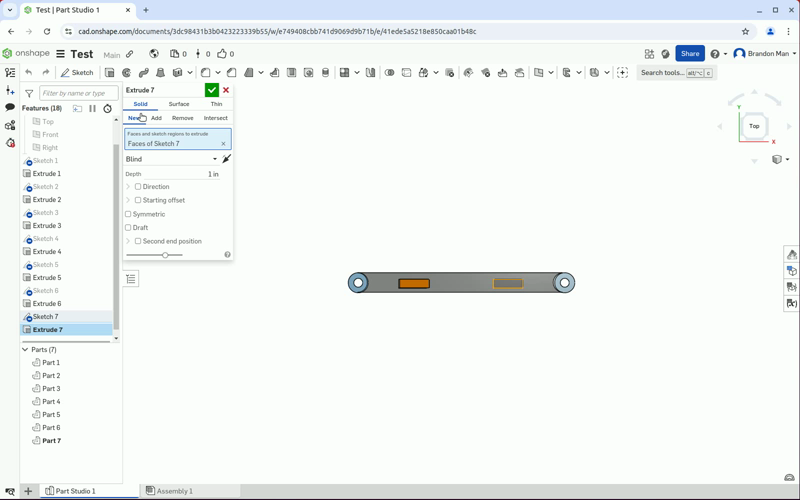
mouse_move(137, 120)
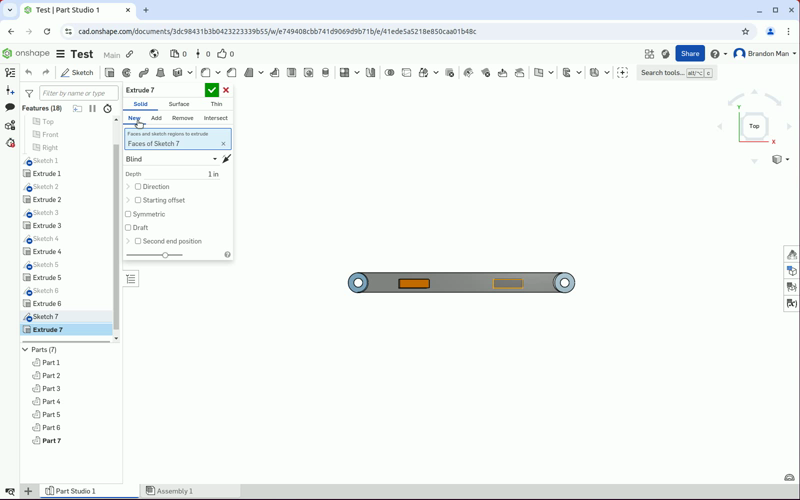
click(137, 120)
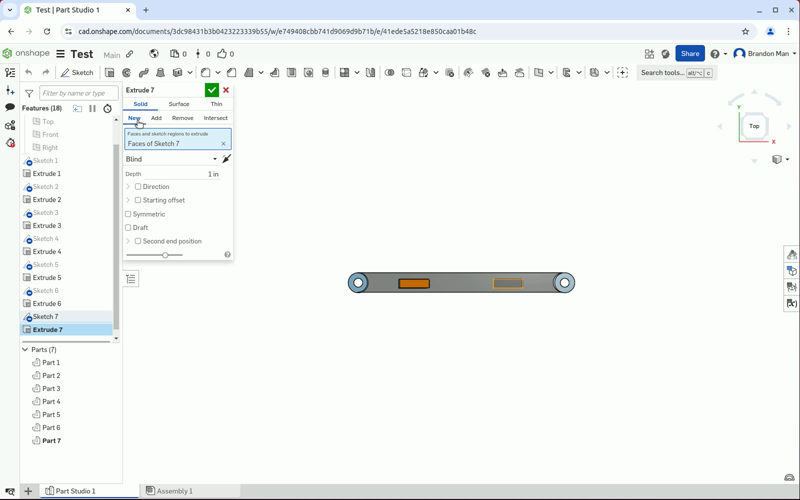
key(tab, 4)
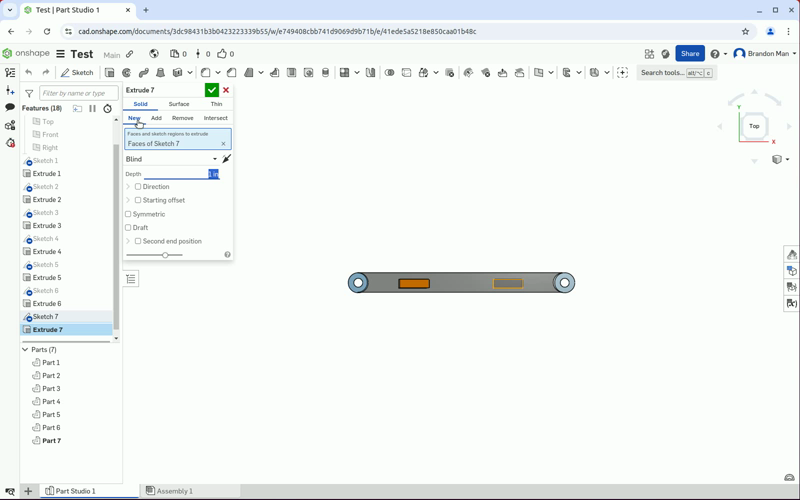
text(0.481)
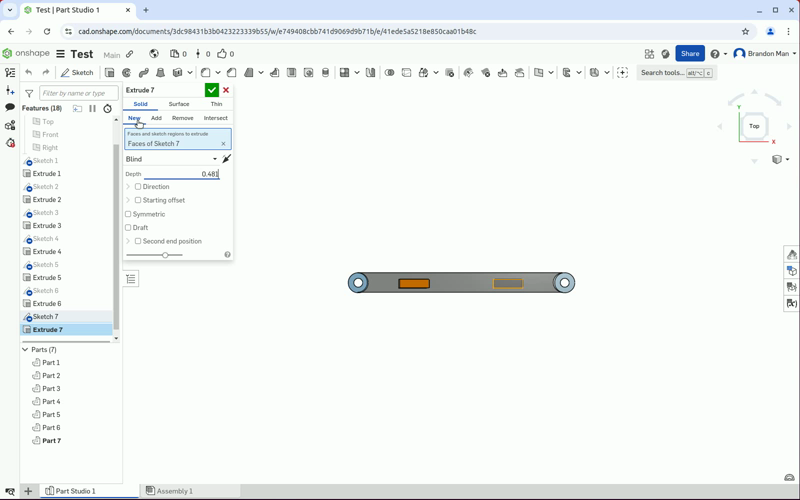
key(enter)
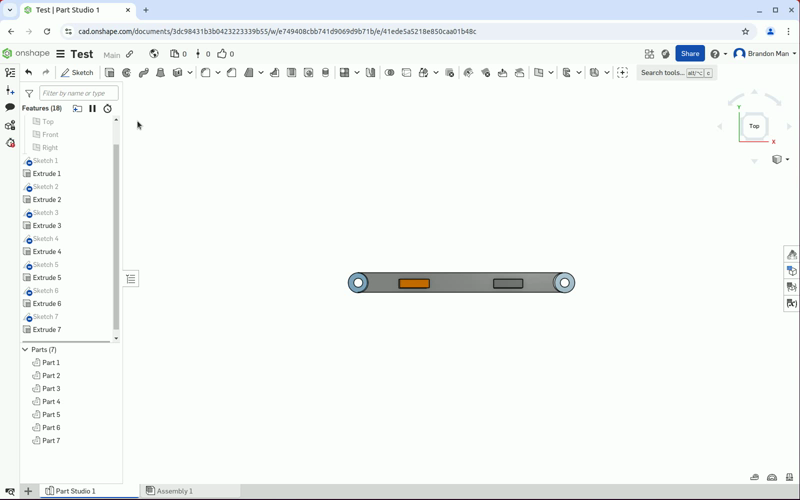
key(shift+h)
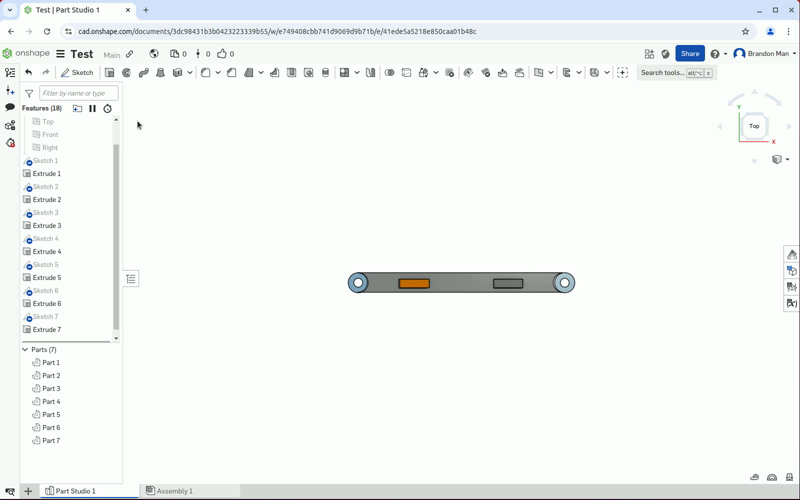
key(shift+h)
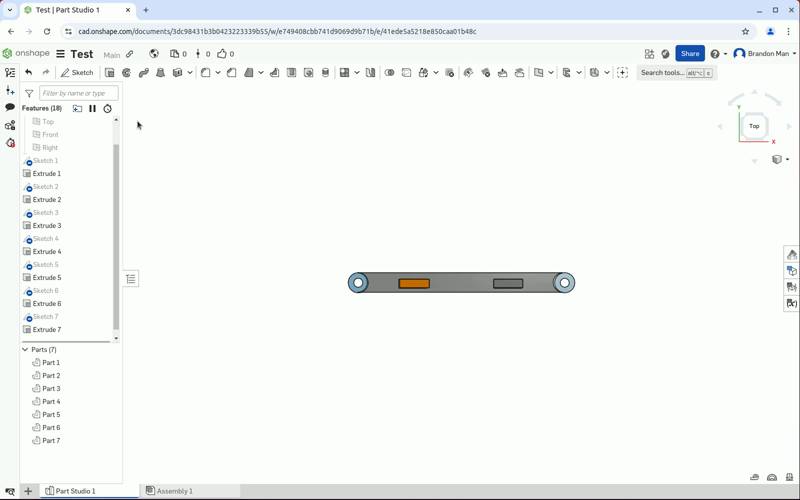
mouse_move(69, 163)
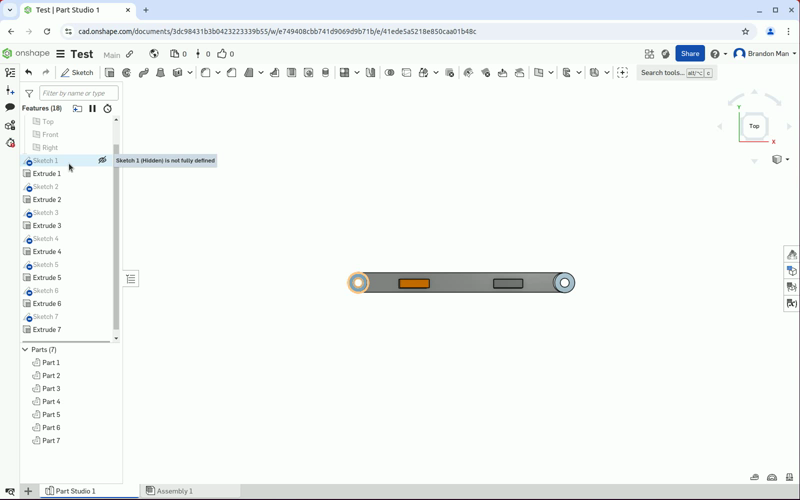
click(69, 163)
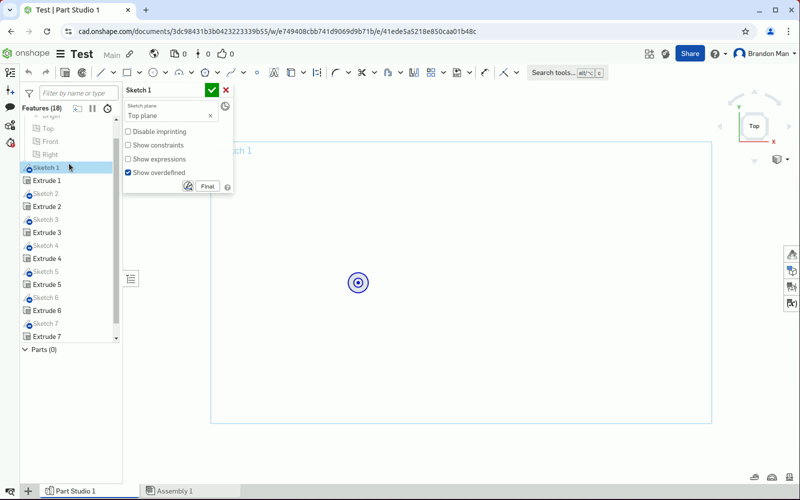
mouse_move(229, 92)
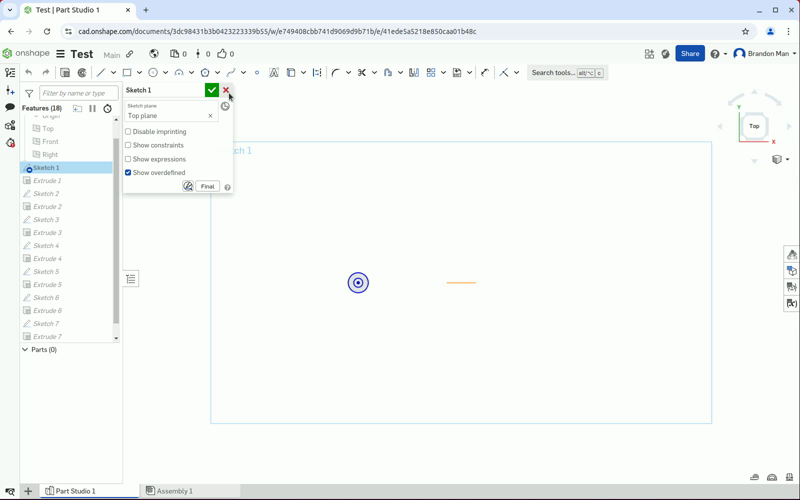
click(229, 92)
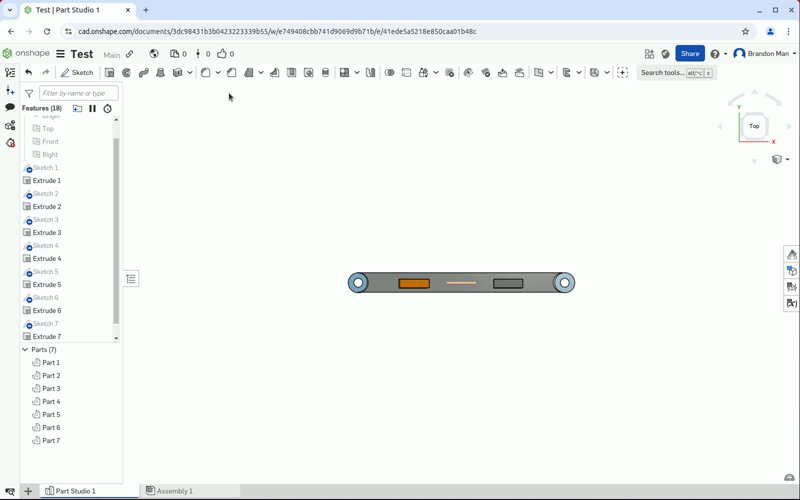
mouse_move(73, 352)
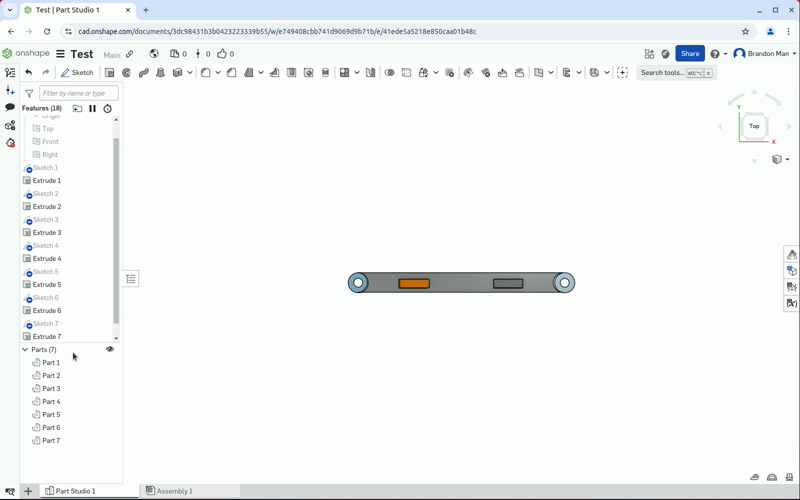
key(y)
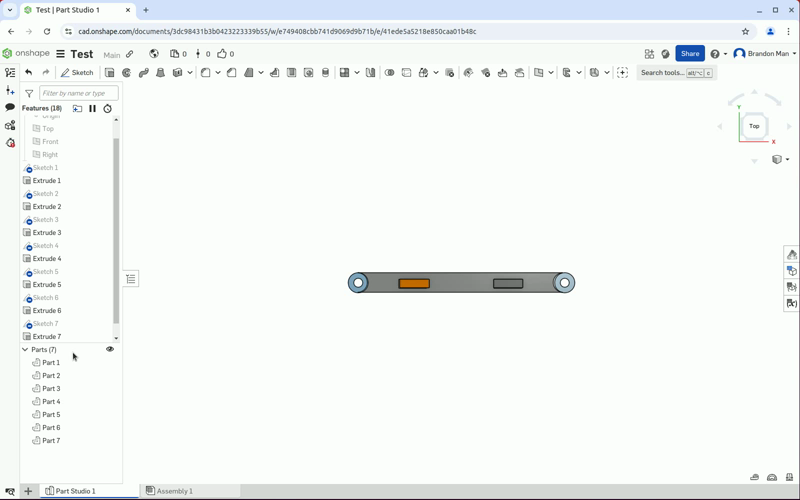
key(shift+p)
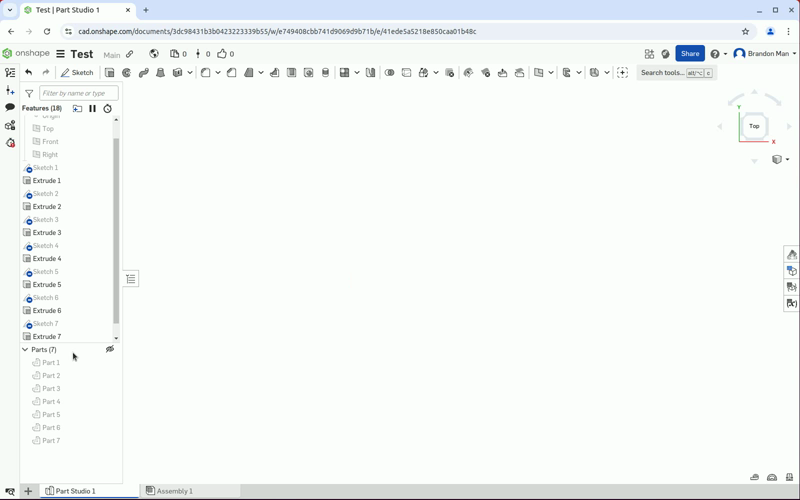
key(space)
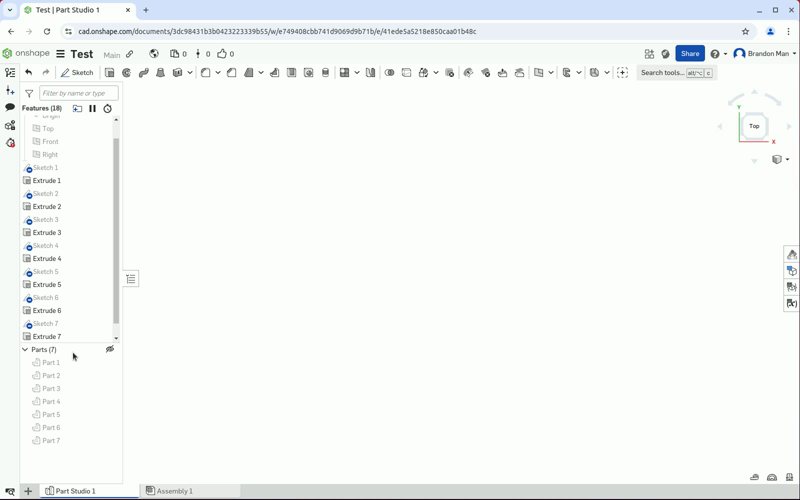
key_down(shift)
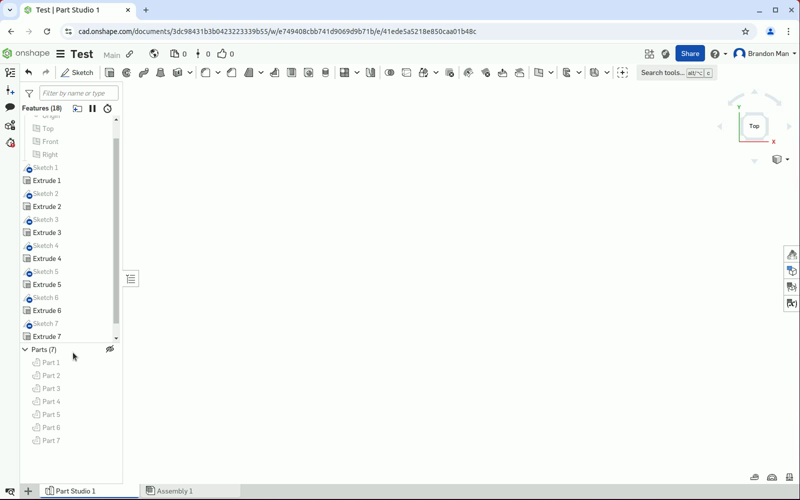
key(up)
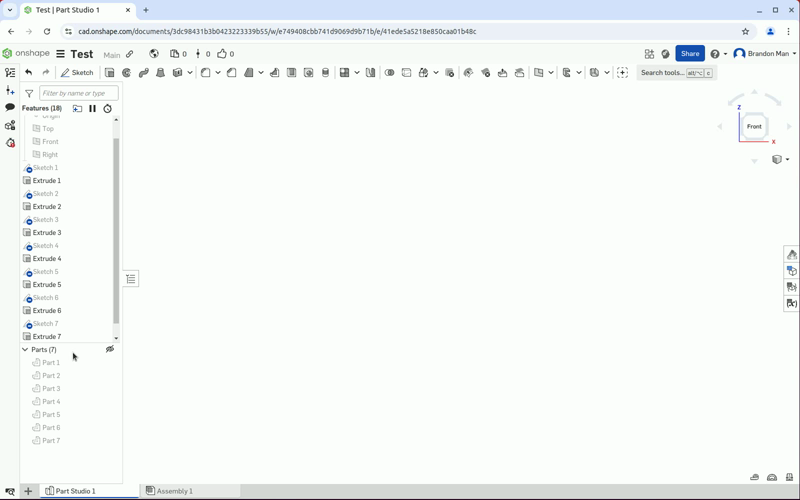
key_up(shift)
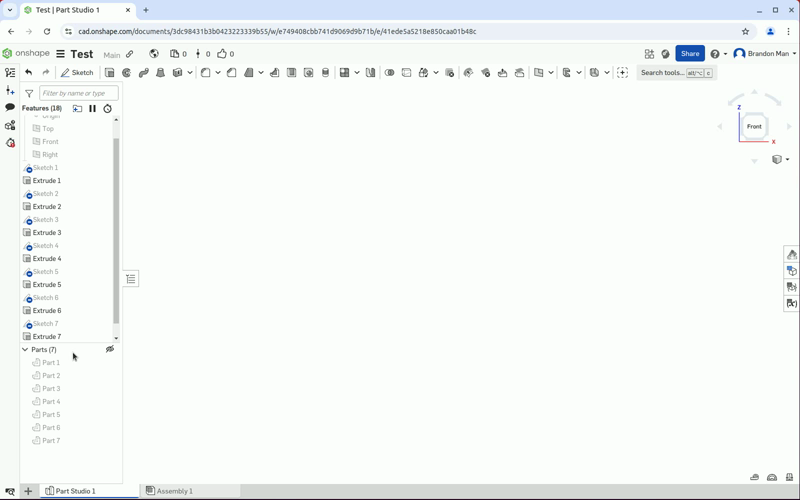
key(space)
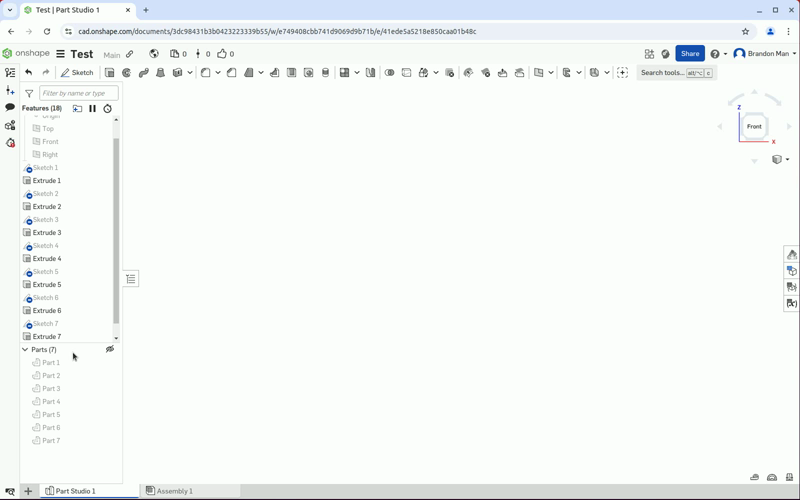
key_down(shift)
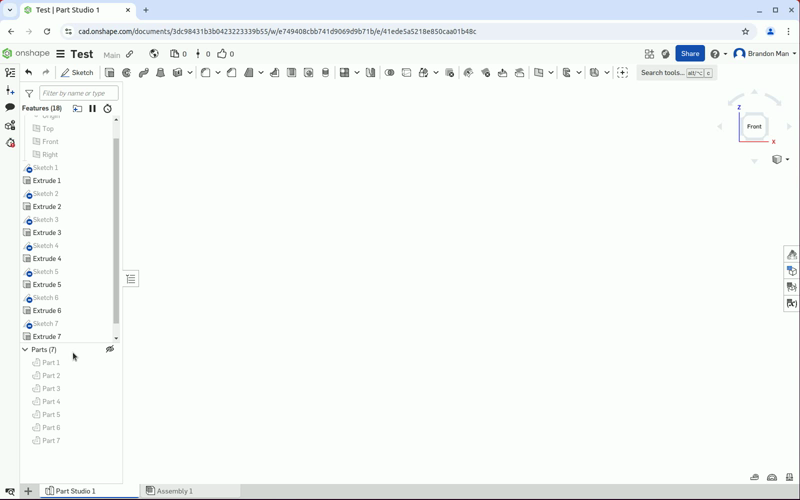
key(left)
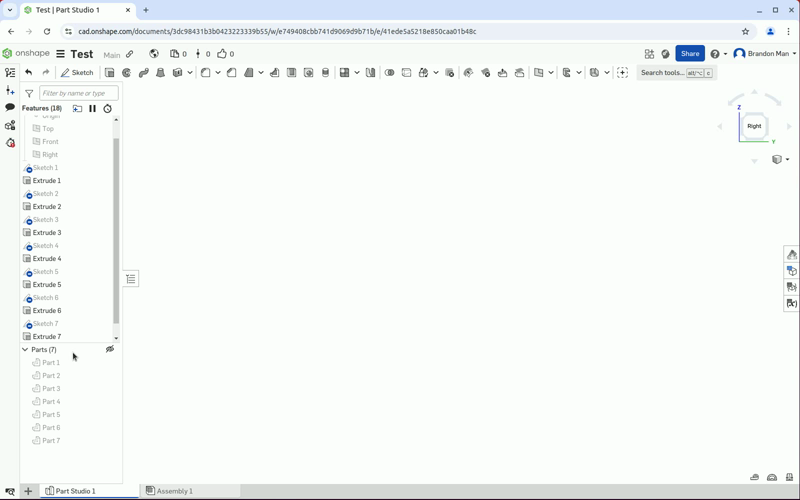
key_up(shift)
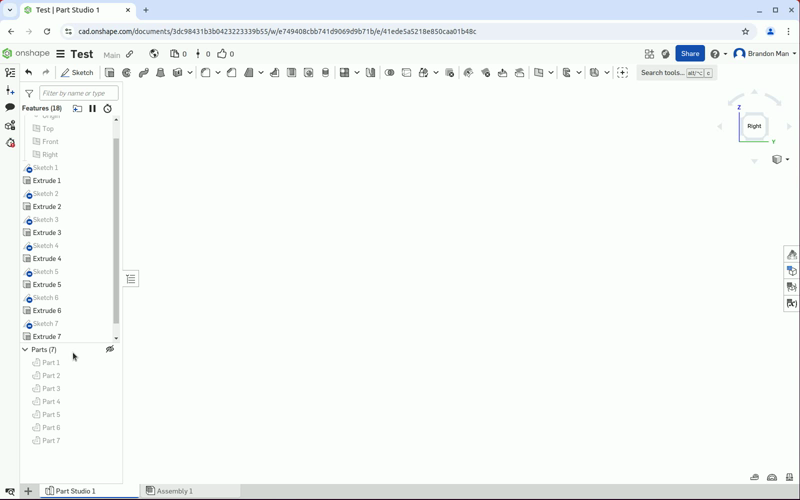
mouse_move(73, 352)
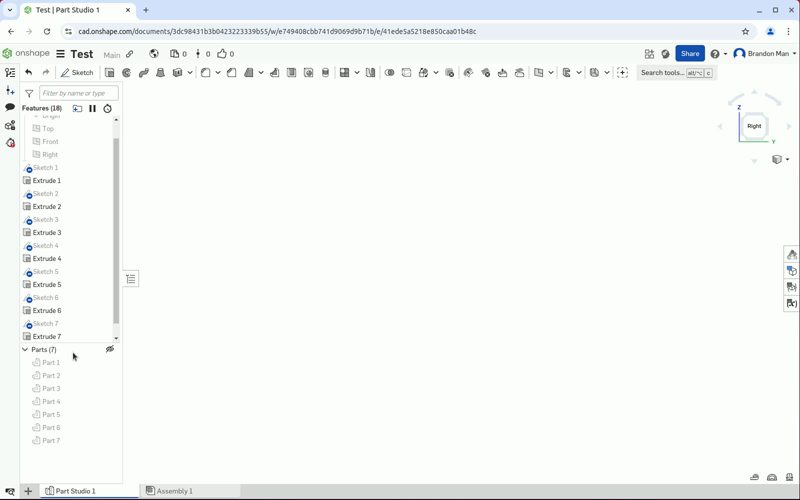
key(shift+y)
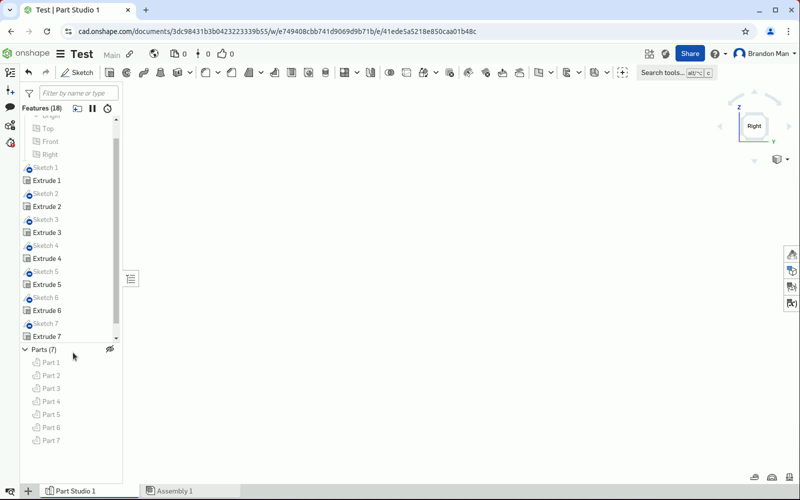
key(shift+s)
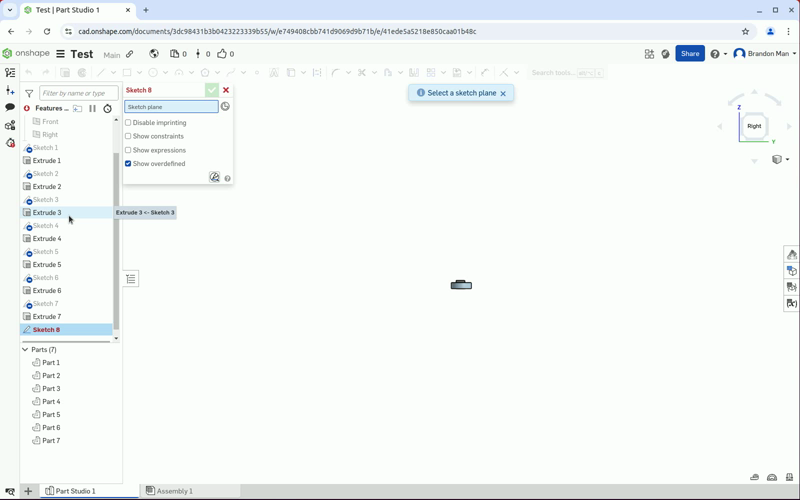
scroll(3)
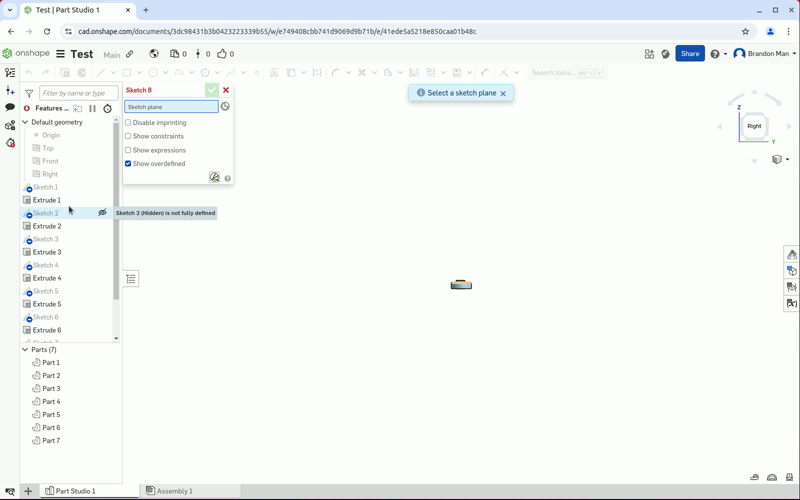
mouse_move(69, 176)
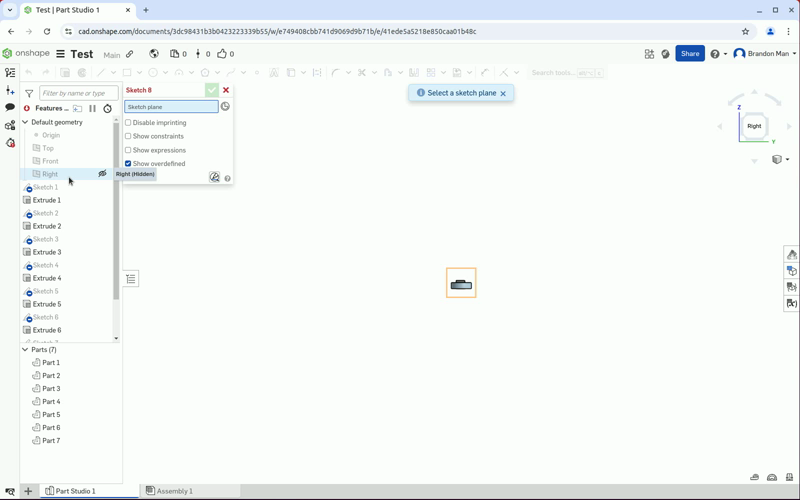
click(69, 176)
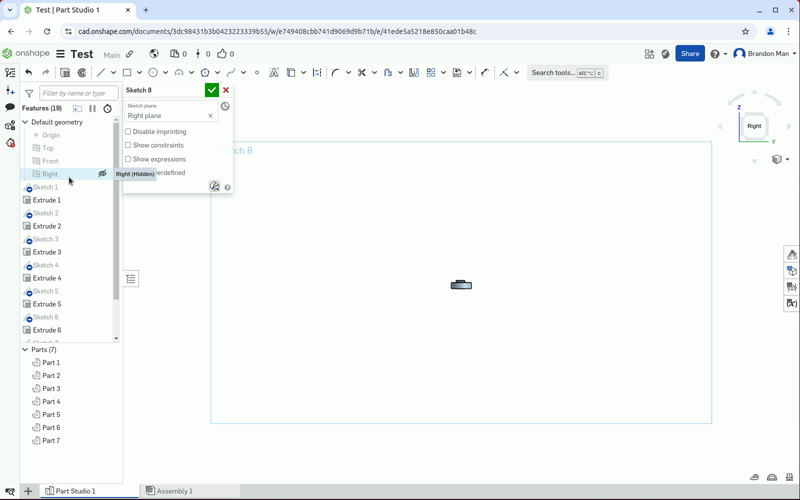
mouse_move(73, 352)
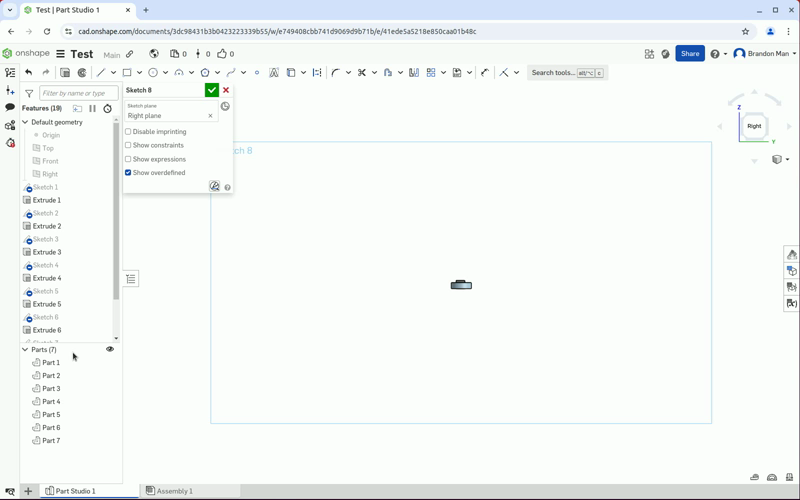
key(y)
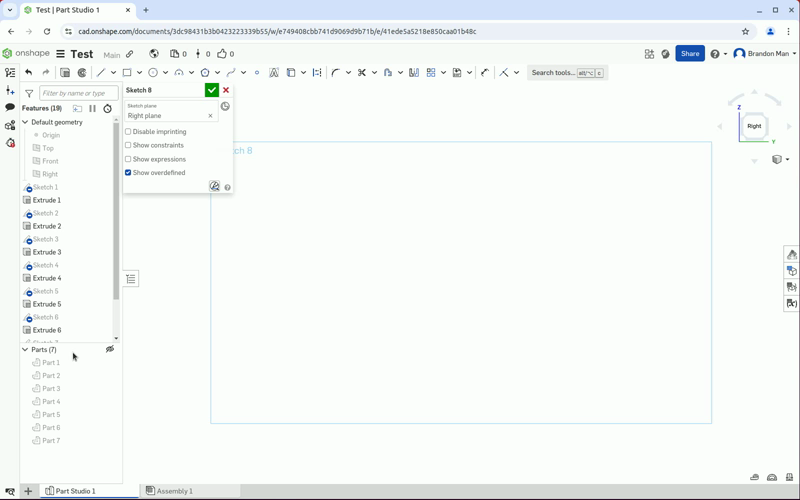
key(l)
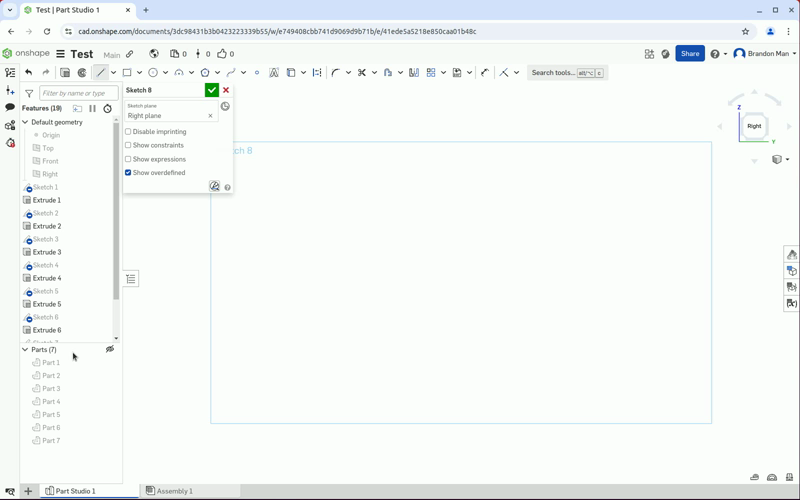
key_down(shift)
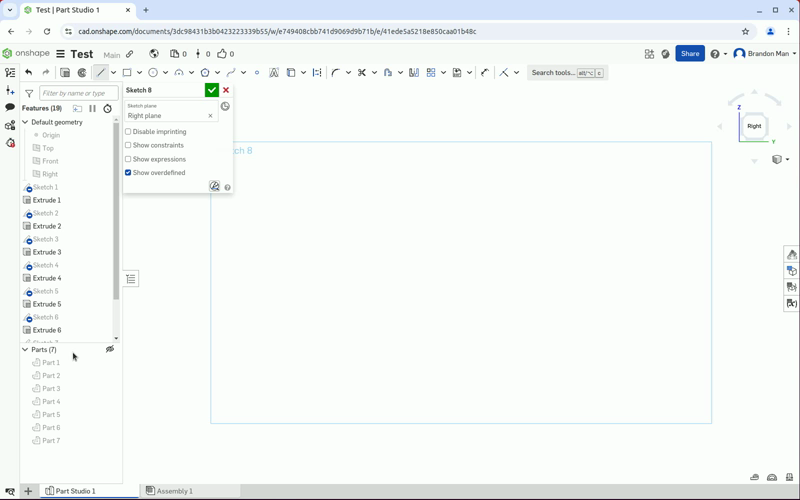
mouse_move(451, 307)
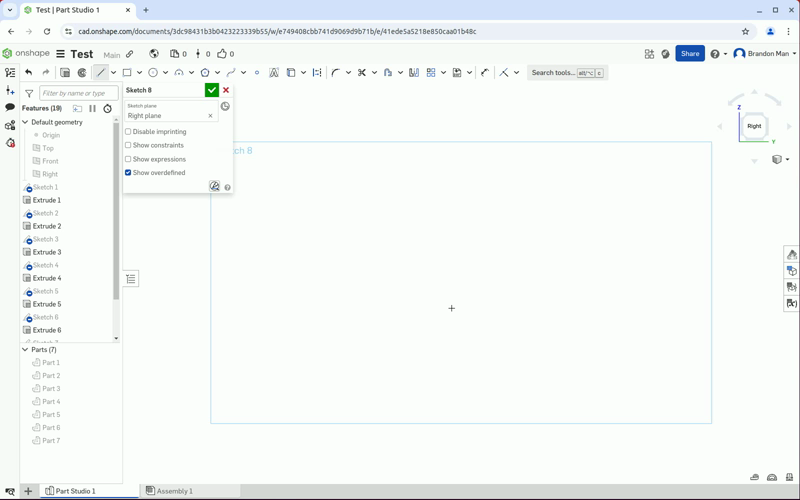
click(451, 307)
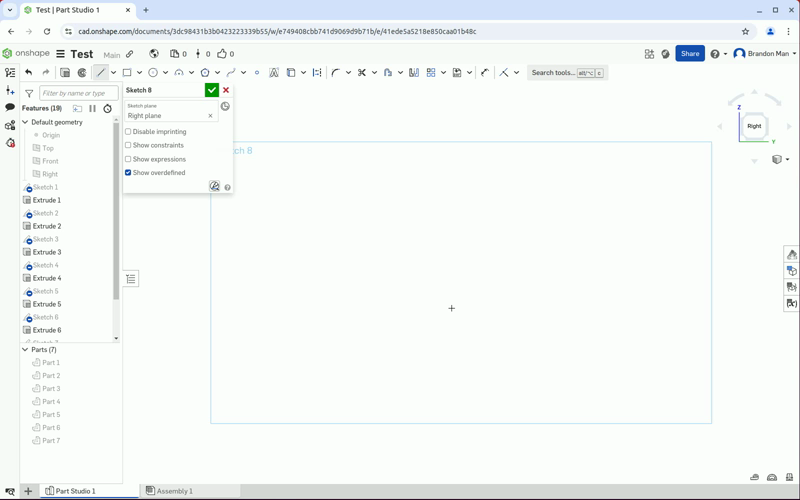
key_up(shift)
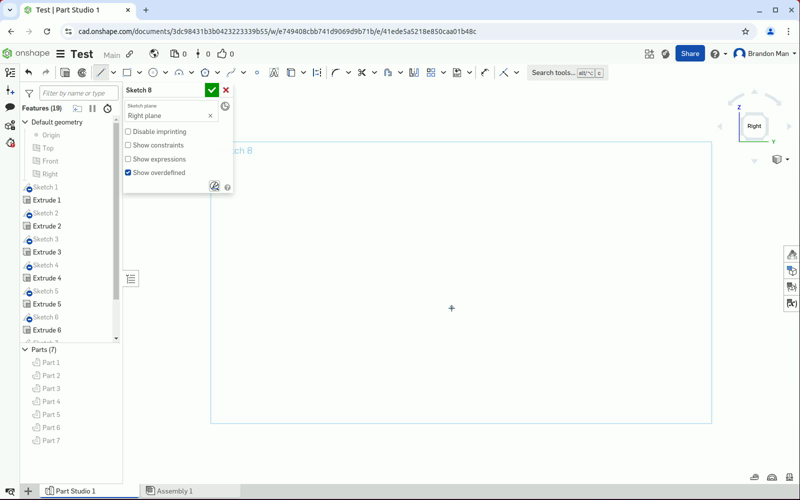
key_down(shift)
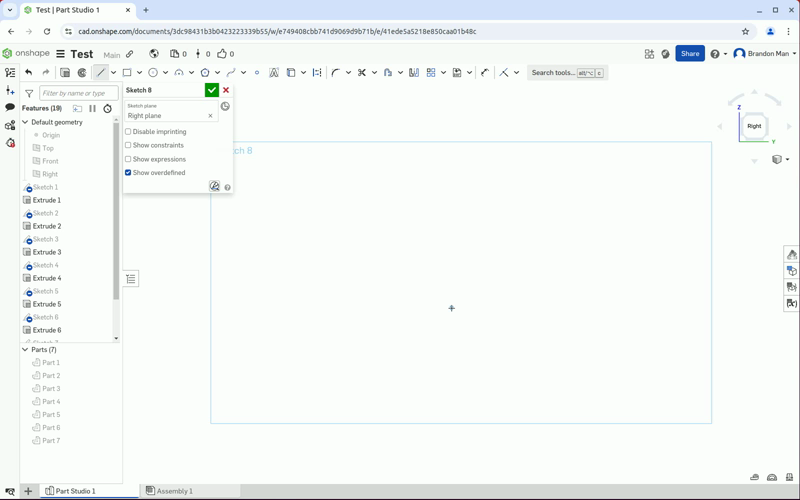
mouse_move(481, 307)
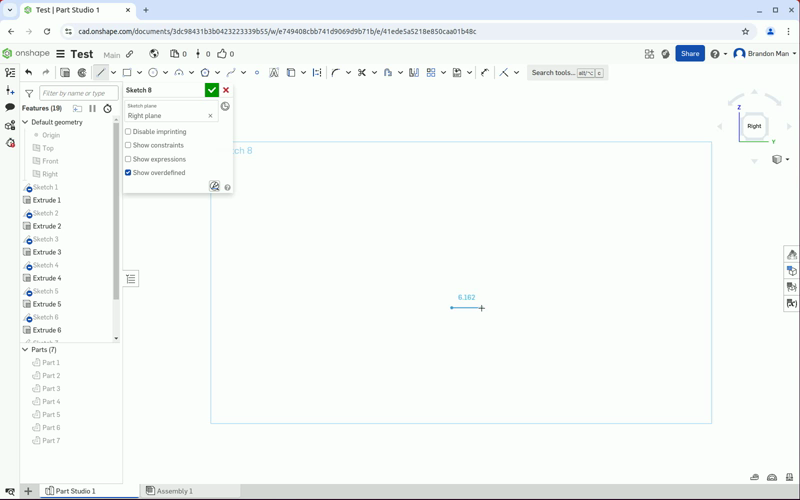
mouse_move(471, 287)
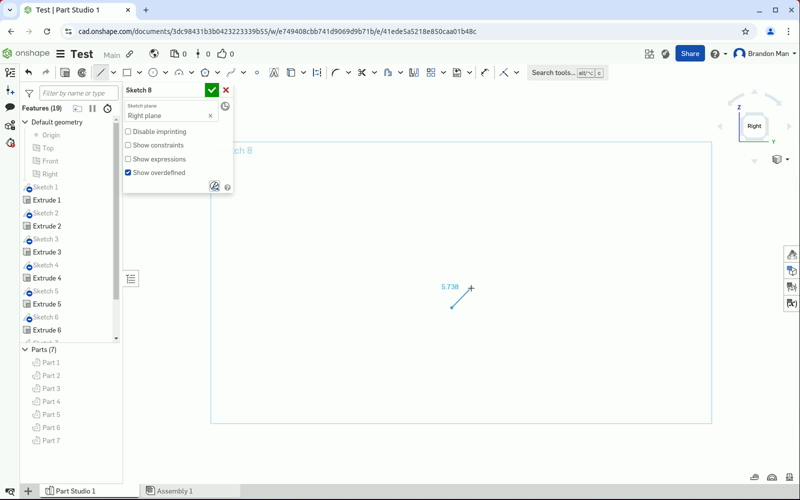
click(471, 287)
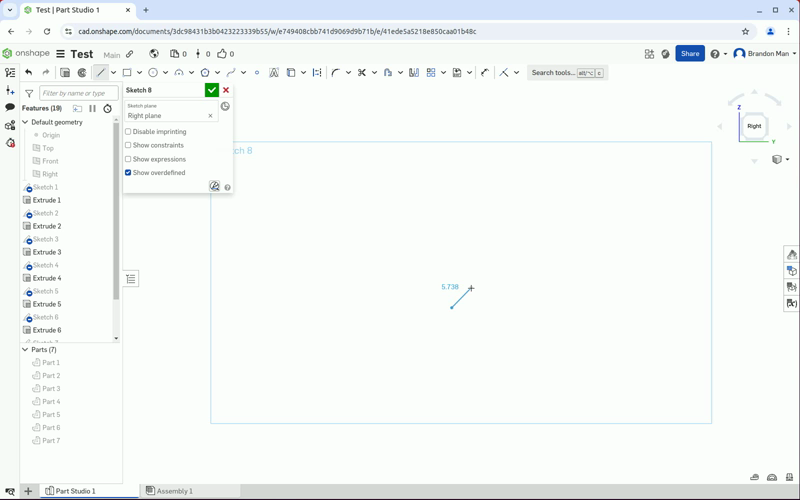
key_up(shift)
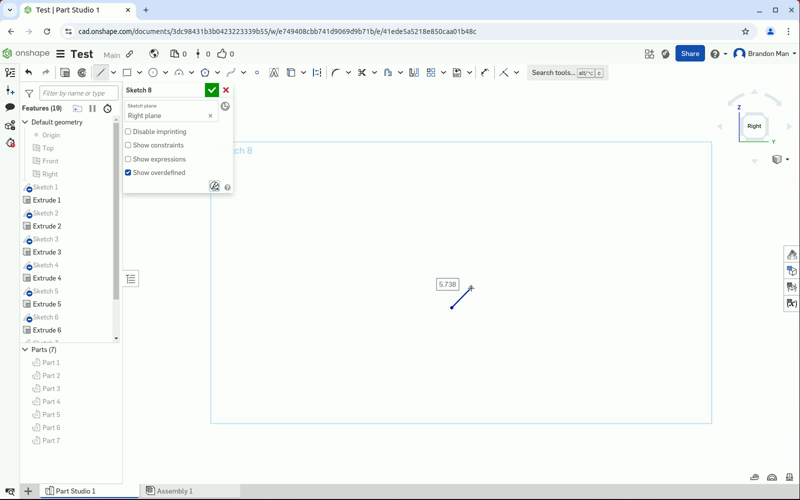
key_down(shift)
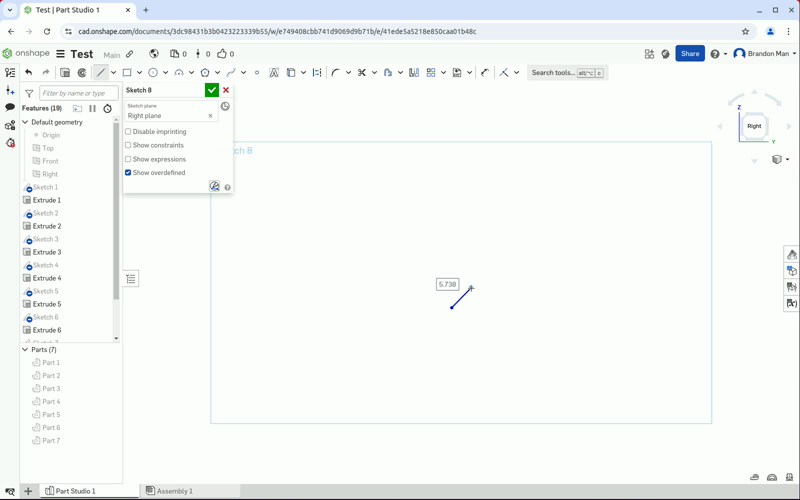
mouse_move(501, 287)
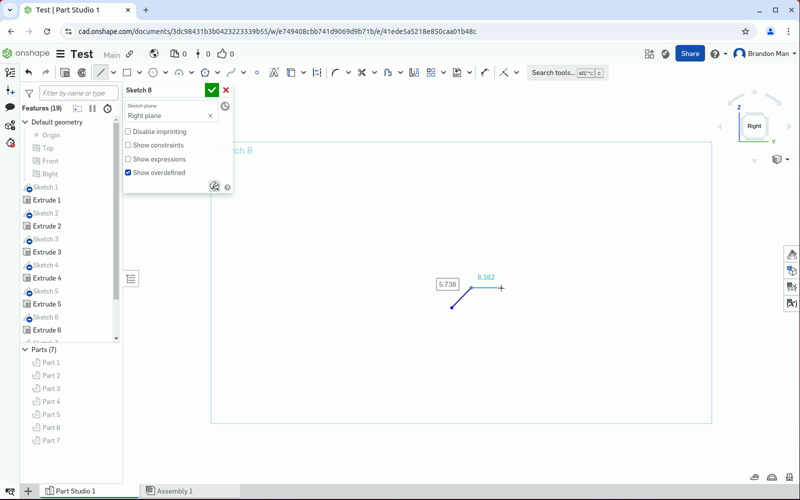
mouse_move(451, 287)
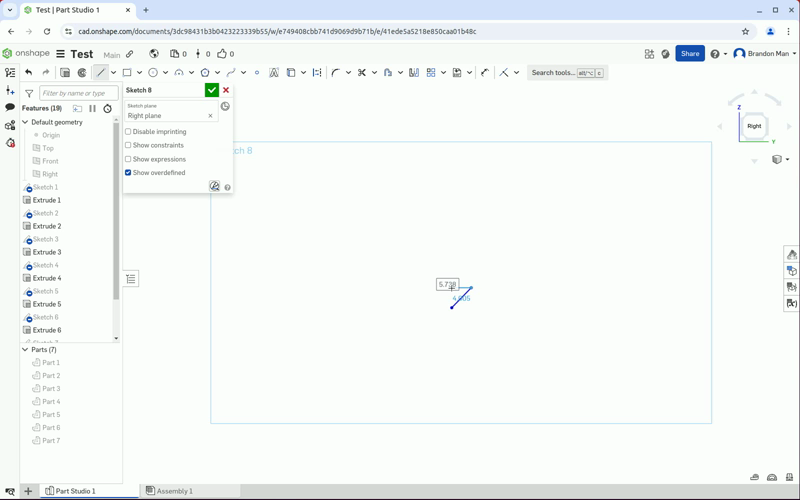
click(451, 287)
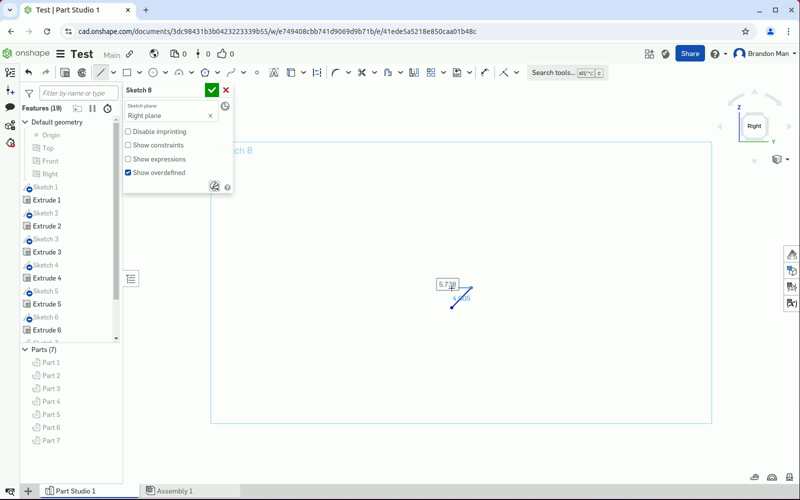
key_up(shift)
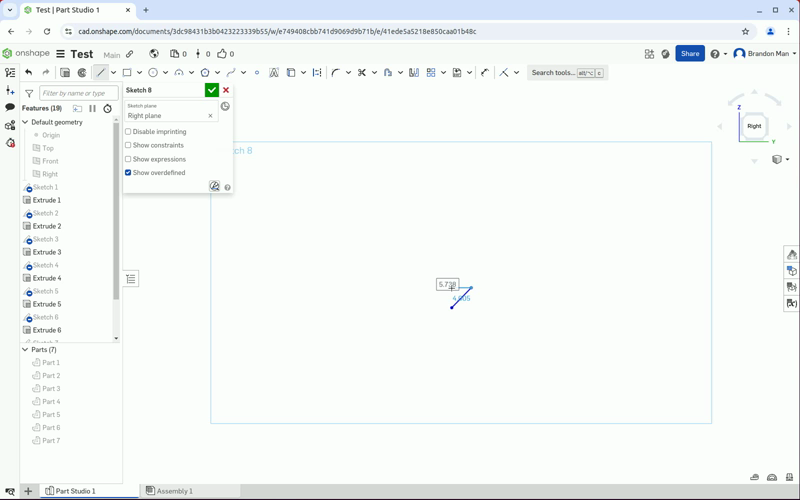
mouse_move(481, 287)
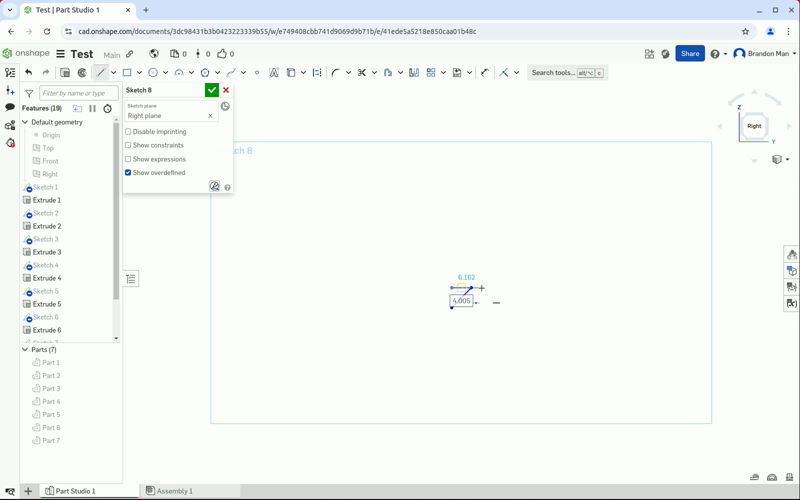
key_down(shift)
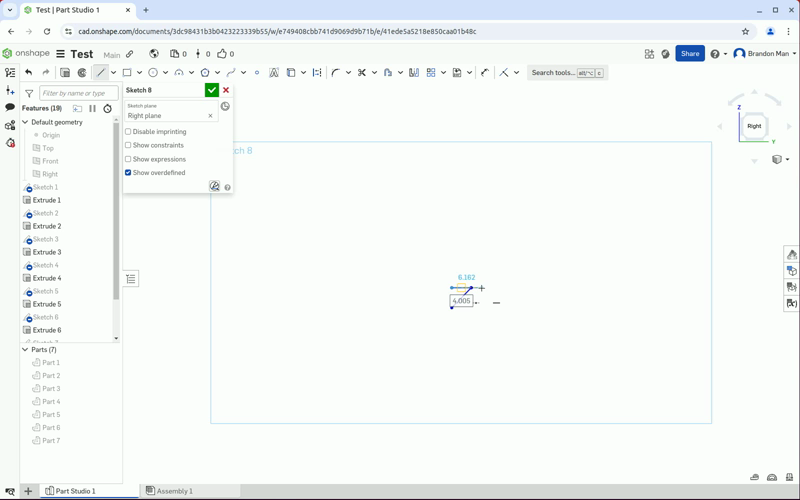
mouse_move(451, 307)
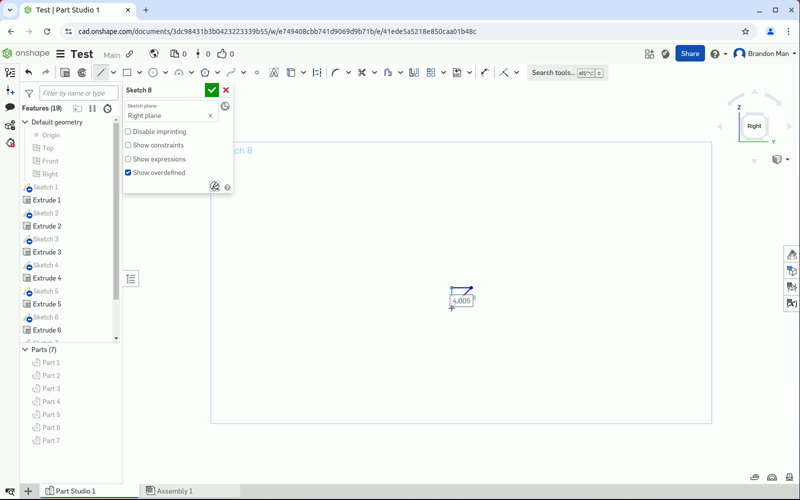
key_up(shift)
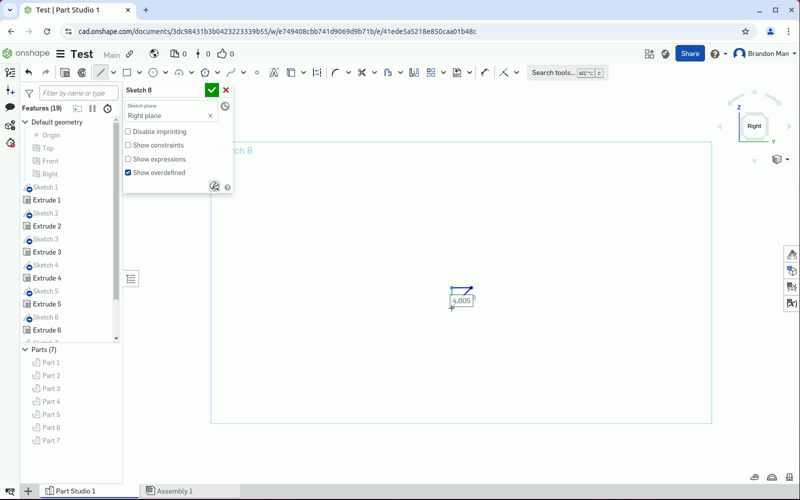
click(451, 307)
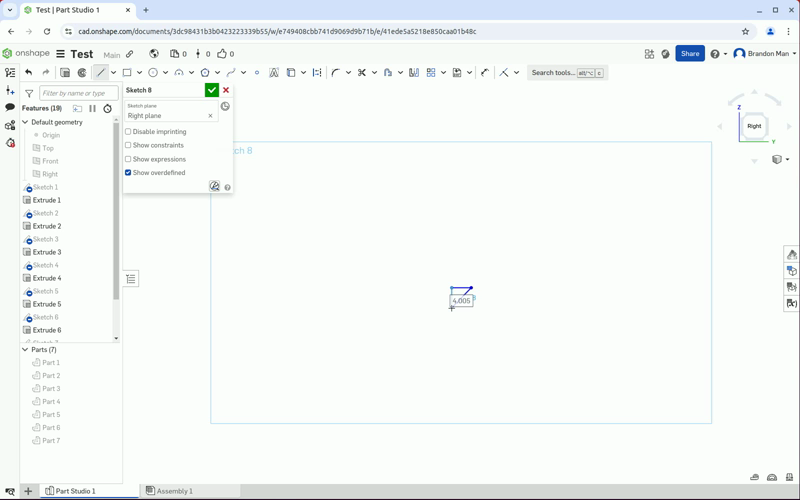
key(esc)
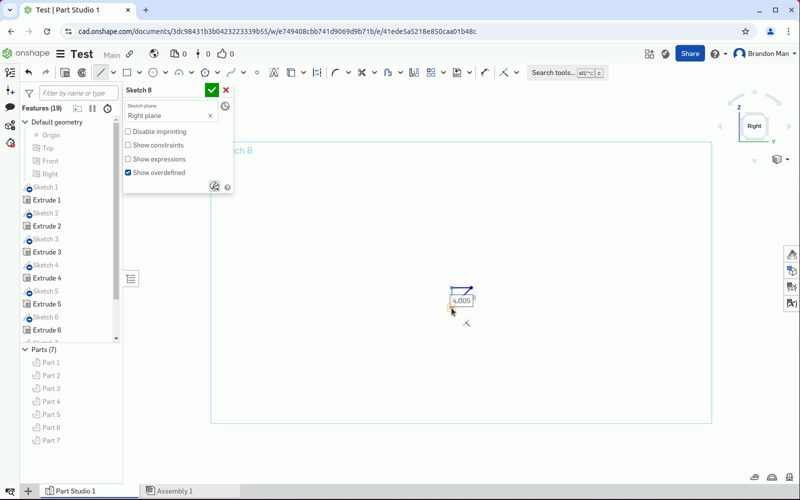
mouse_move(456, 300)
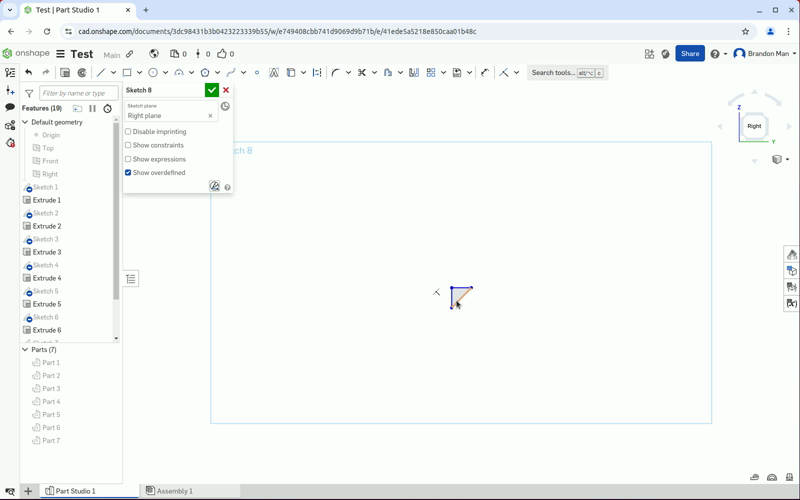
scroll(6)
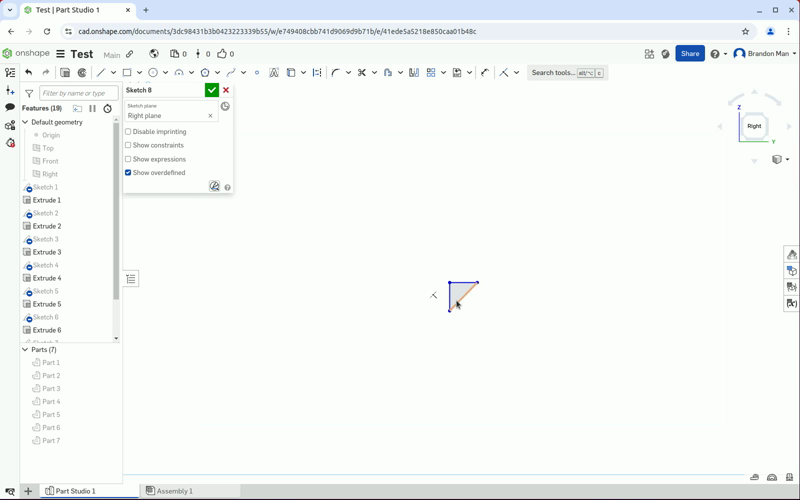
scroll(6)
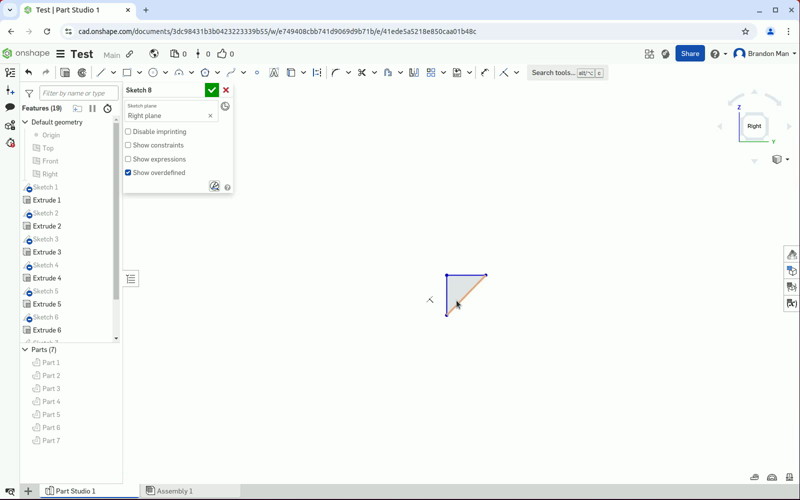
scroll(6)
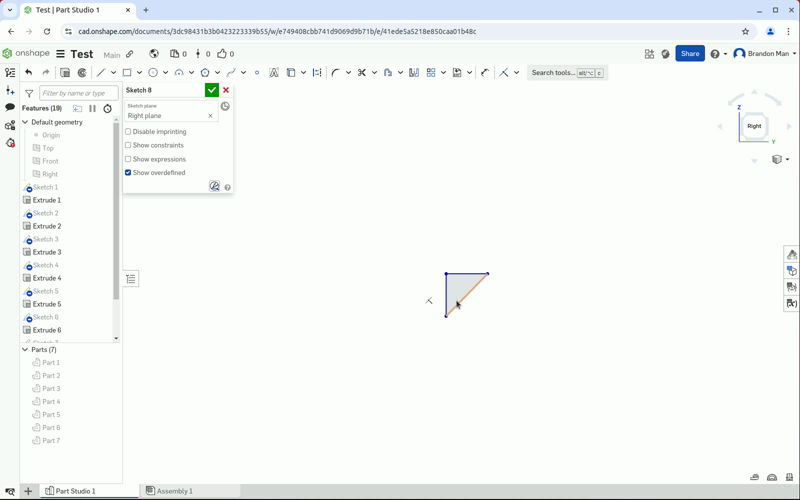
scroll(6)
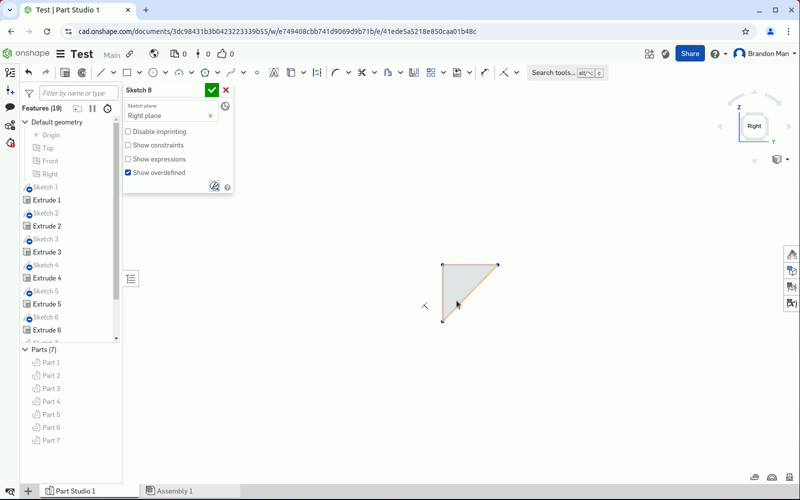
scroll(6)
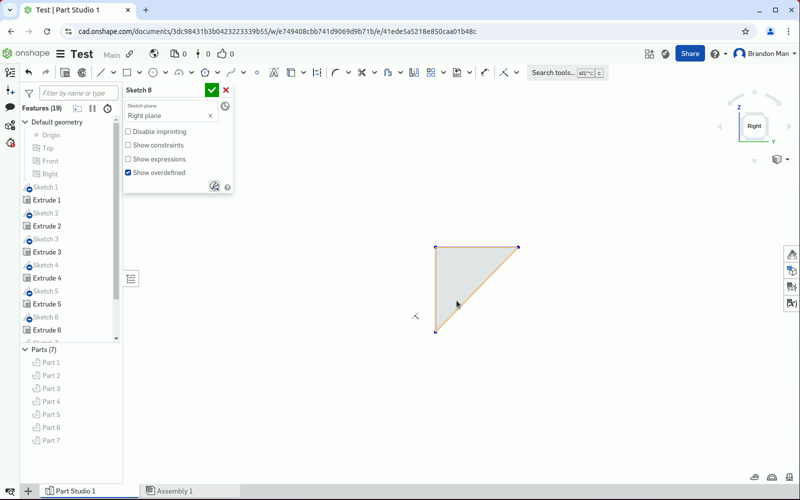
scroll(6)
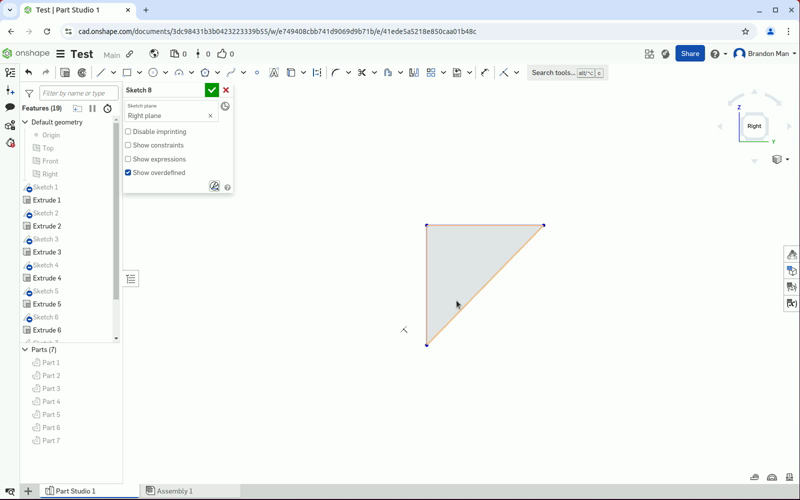
scroll(6)
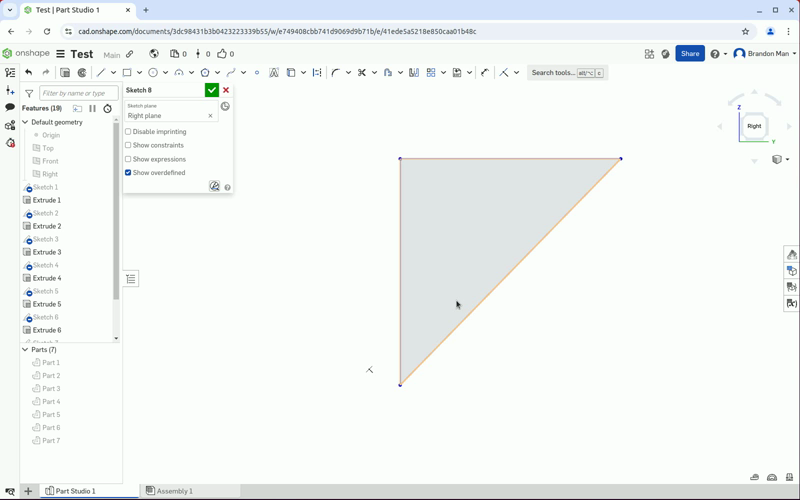
click(456, 300)
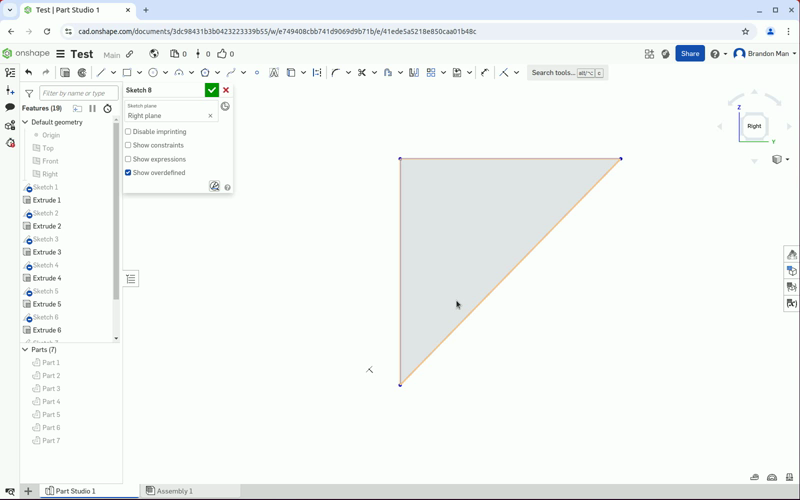
scroll(-6)
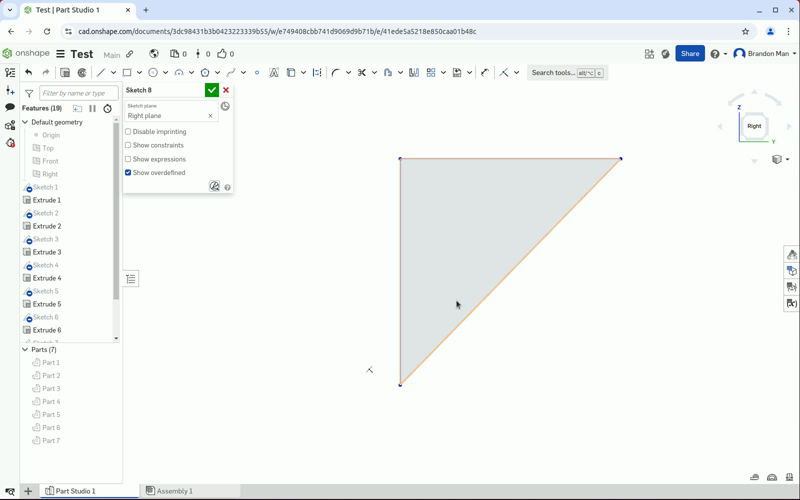
scroll(-6)
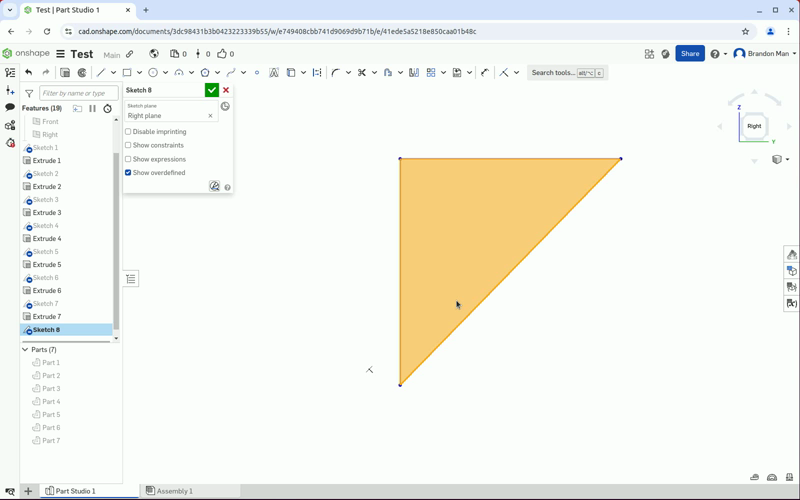
scroll(-6)
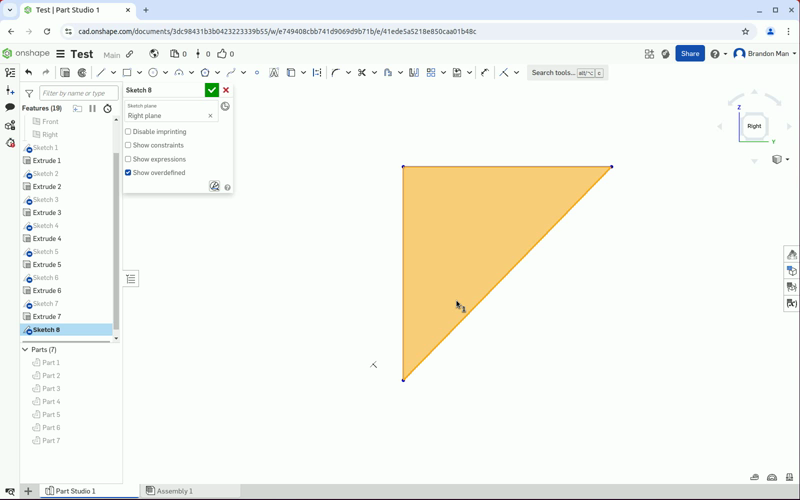
scroll(-6)
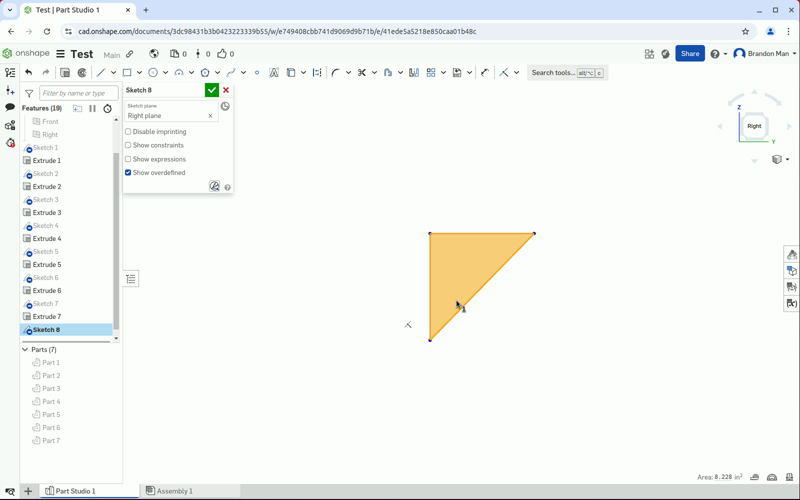
scroll(-6)
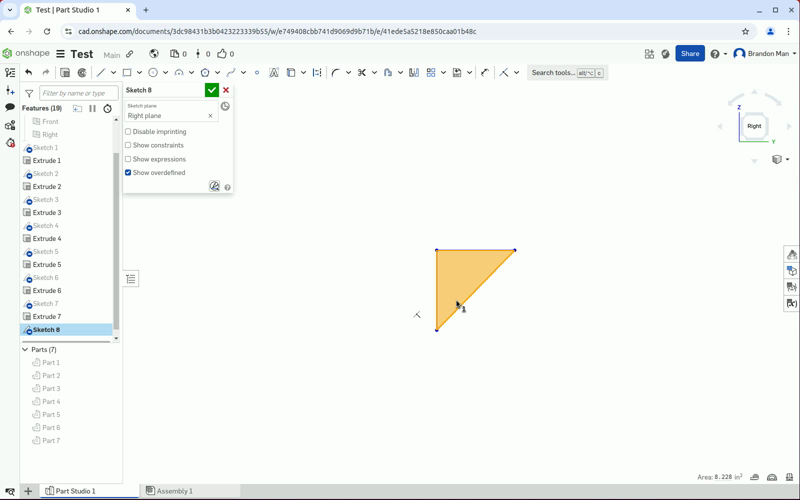
scroll(-6)
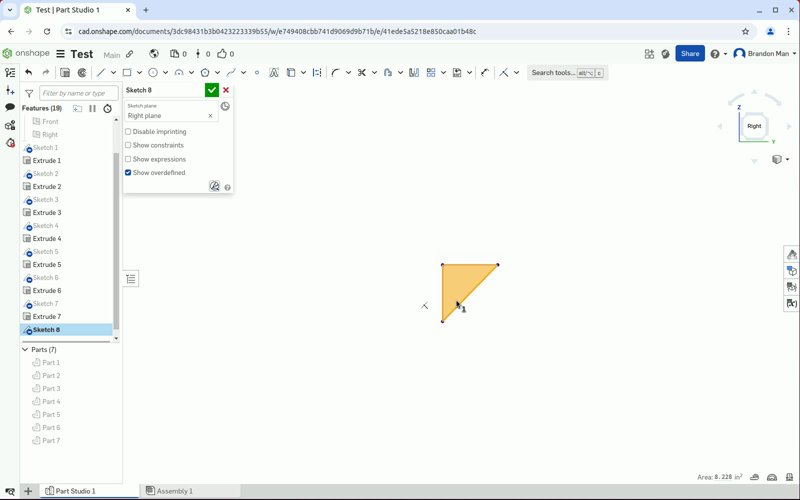
scroll(-6)
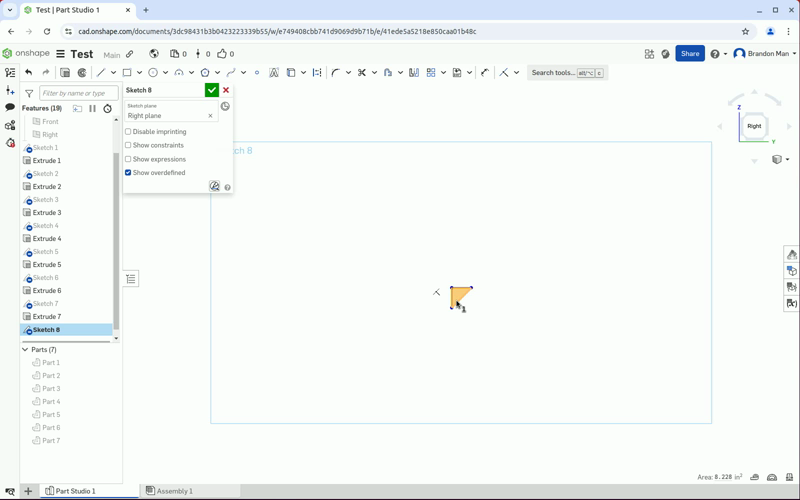
mouse_move(73, 352)
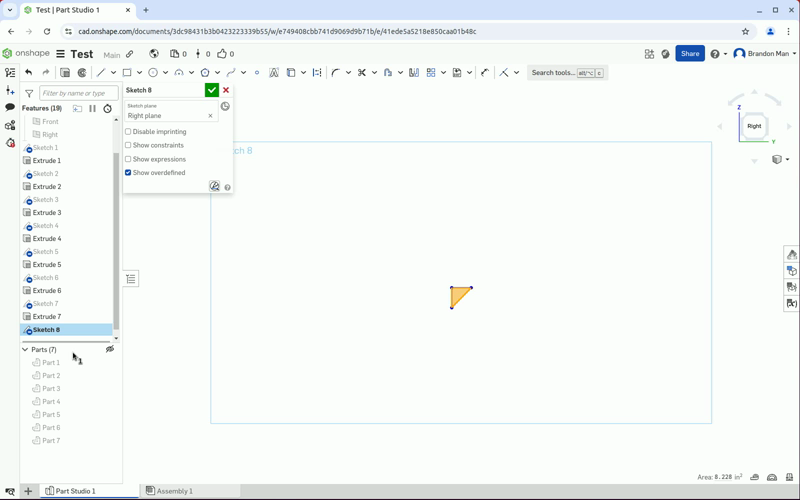
key(shift+y)
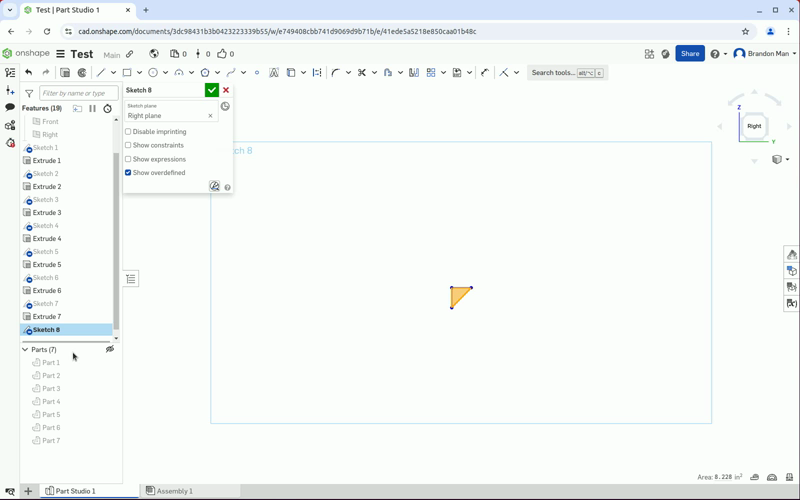
key(shift+e)
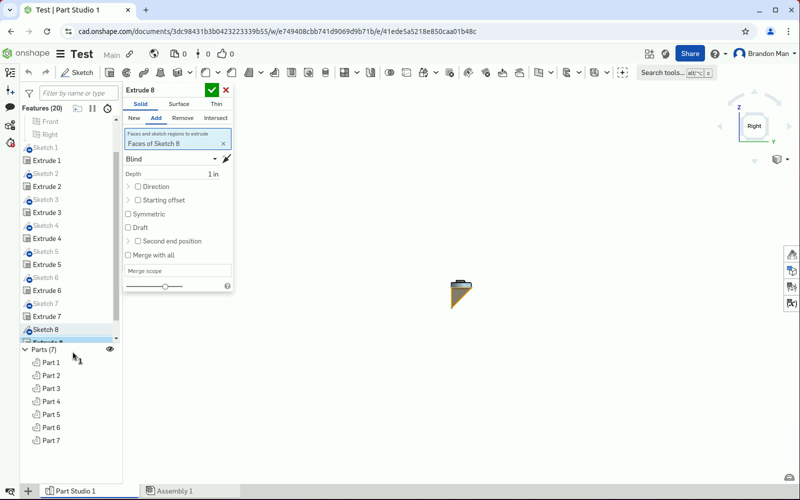
mouse_move(143, 106)
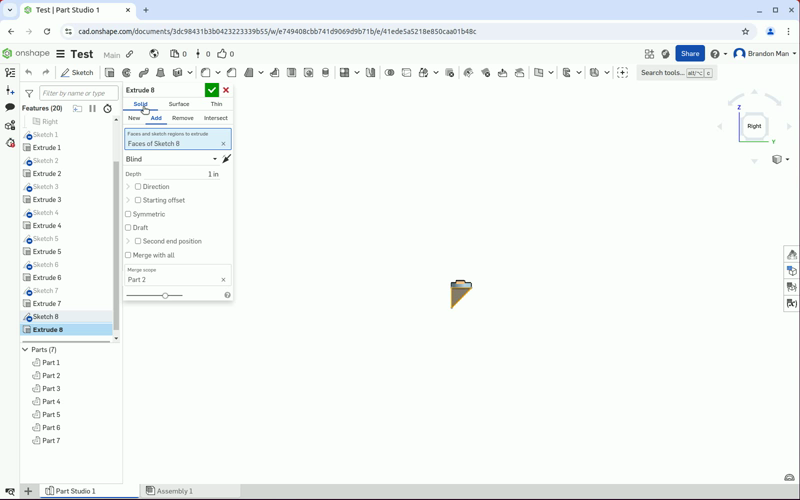
click(143, 106)
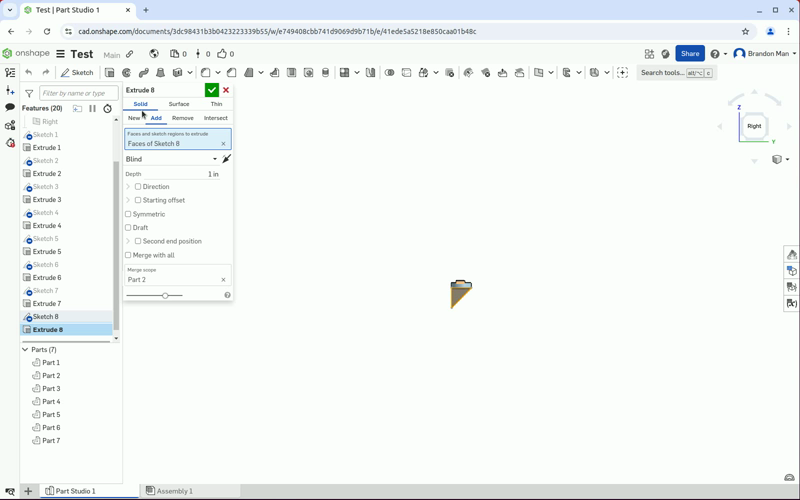
mouse_move(137, 120)
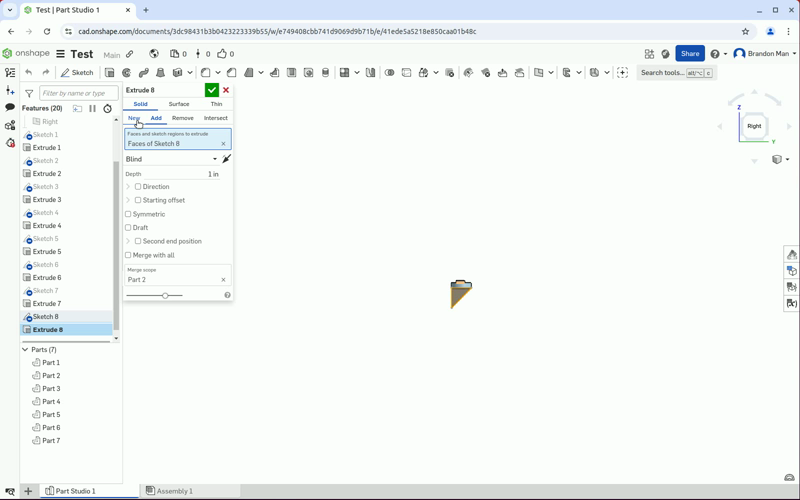
click(137, 120)
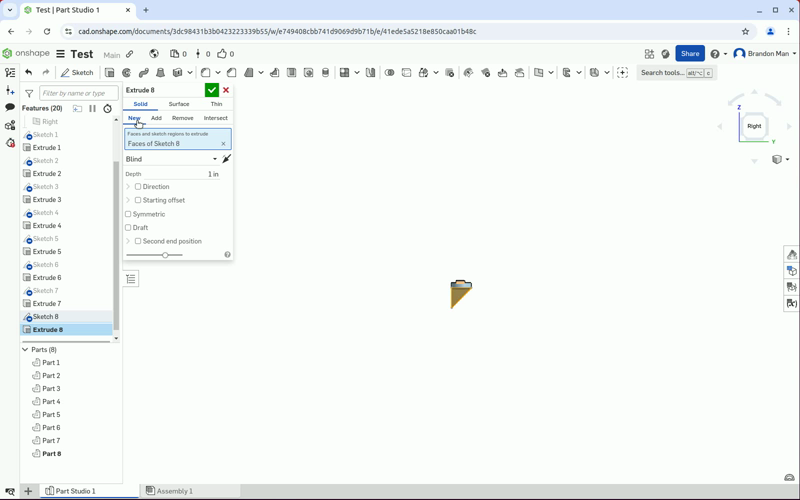
key(tab, 4)
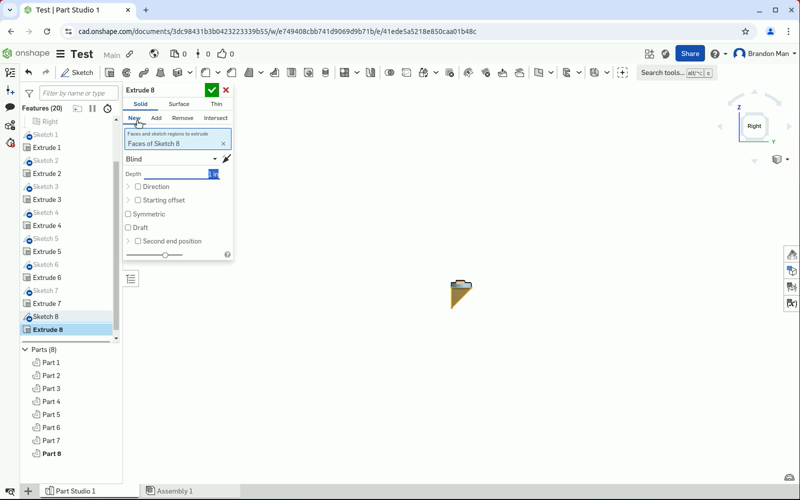
text(38.514)
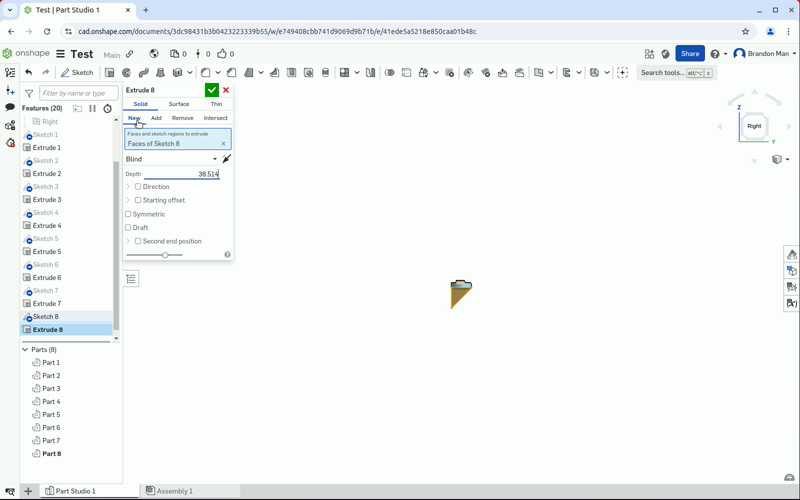
key(tab, 3)
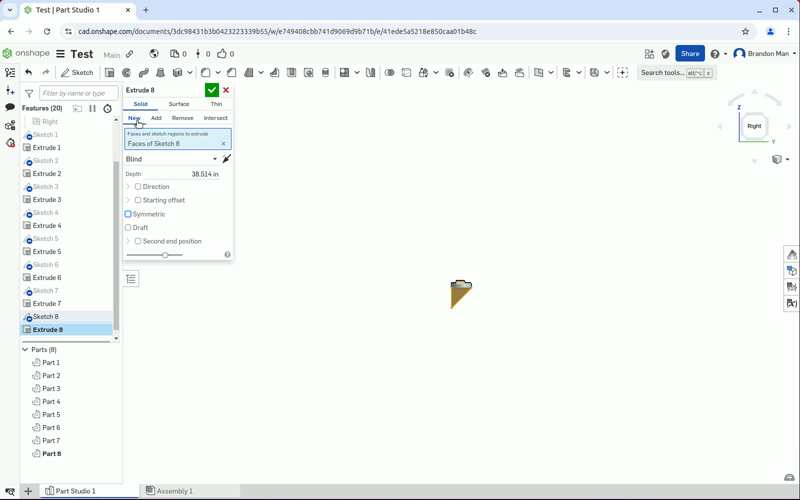
key(space)
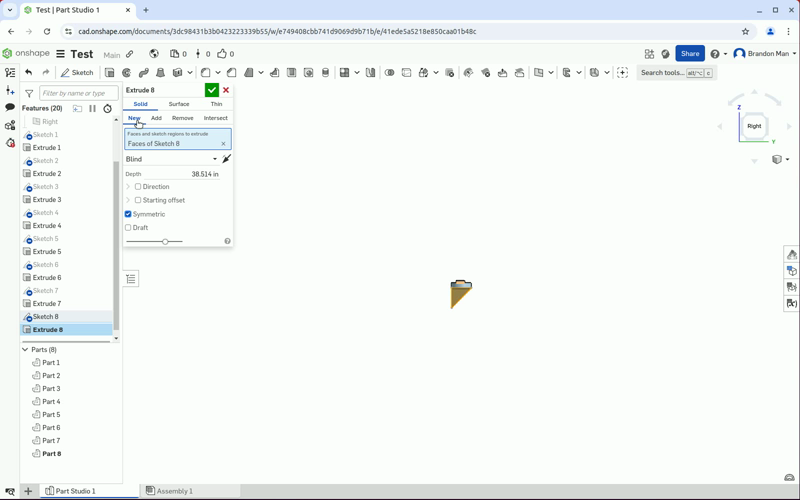
key(enter)
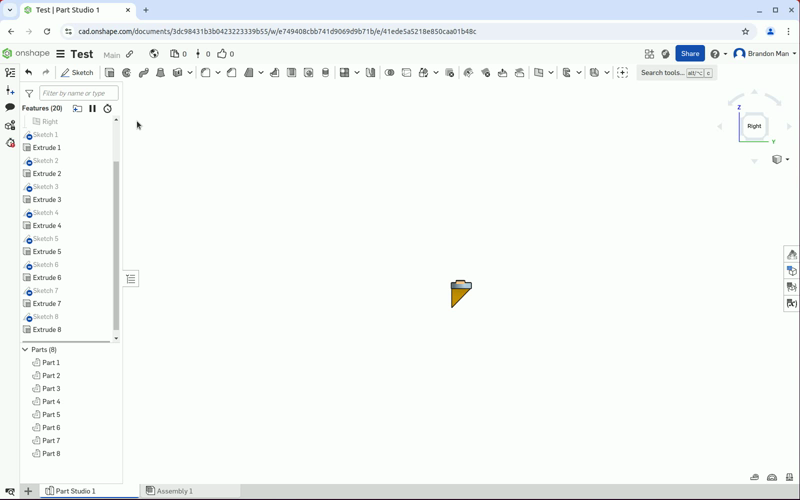
key(shift+h)
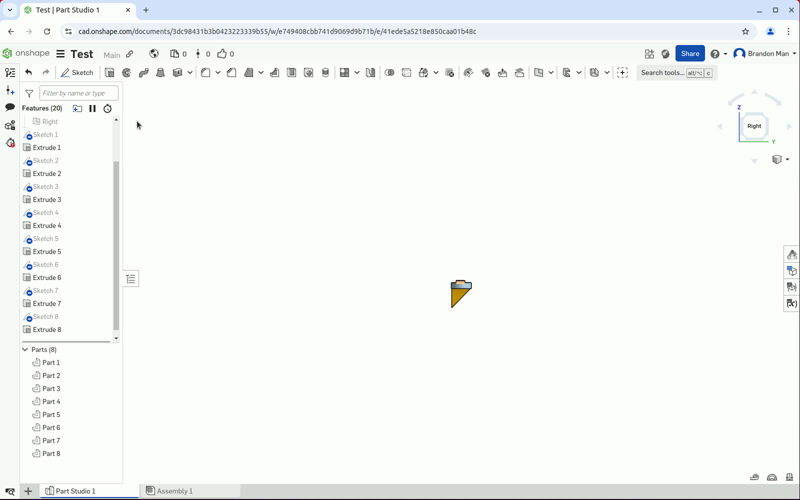
key(shift+h)
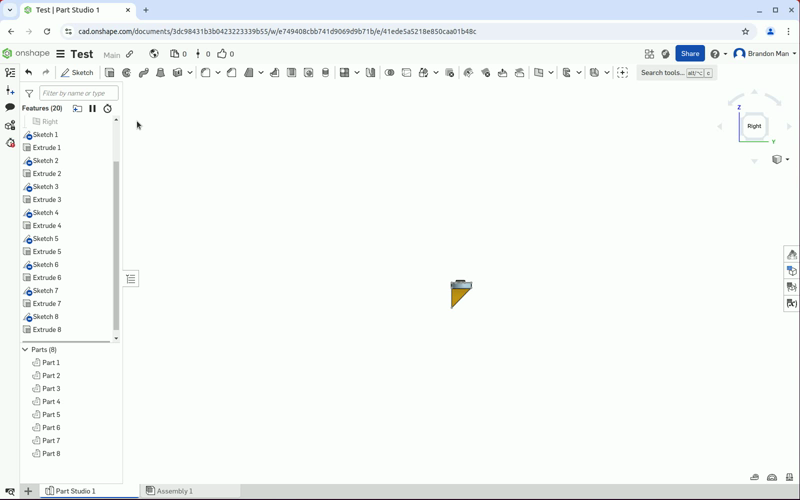
key(shift+7)
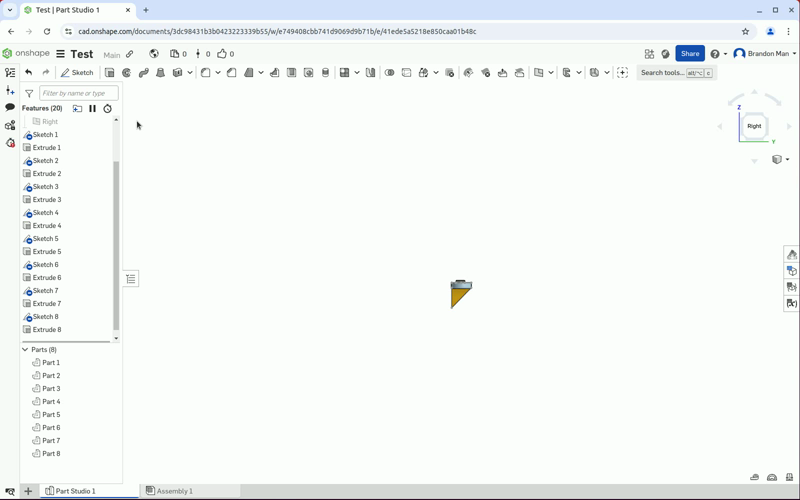
key(right, 2)
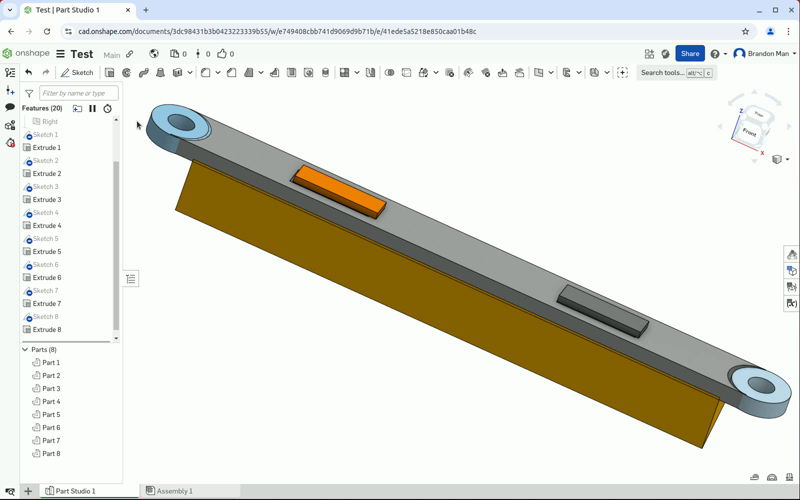
key(down, 2)
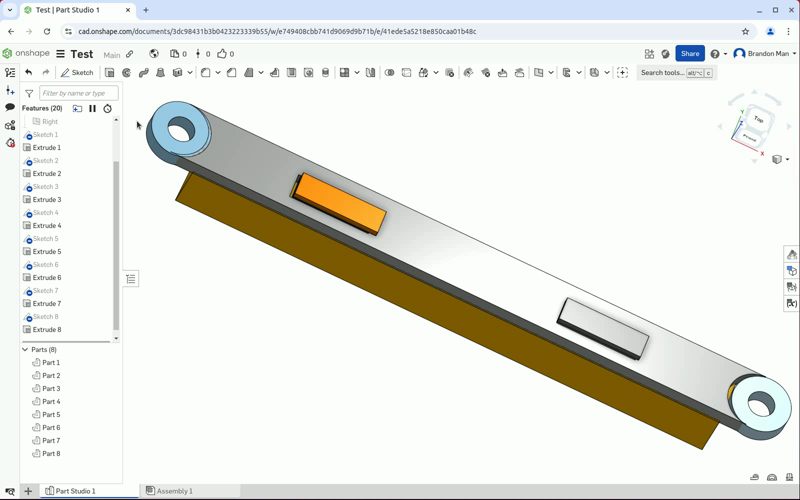
key(up, 2)
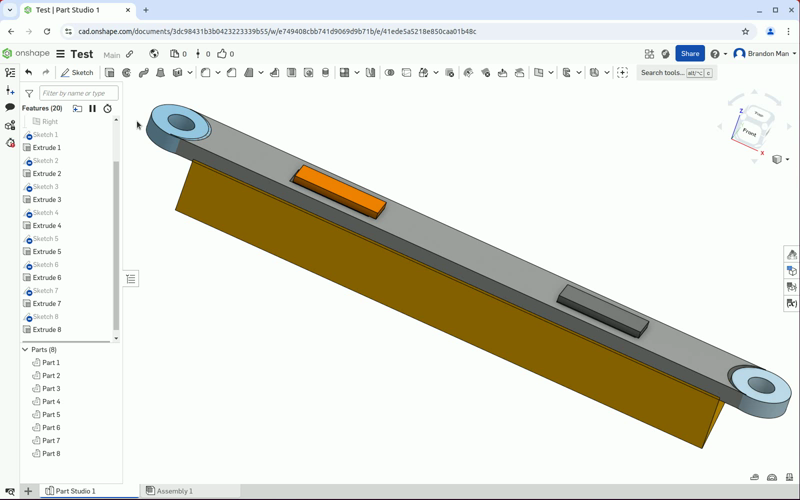
key(left, 2)
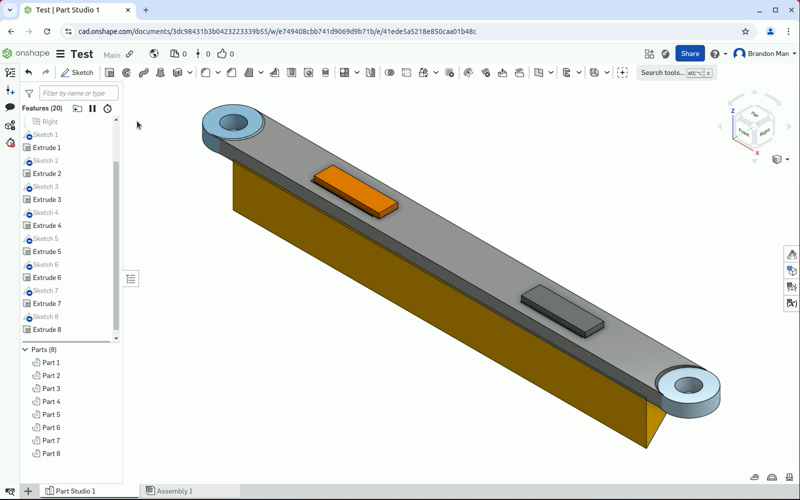
mouse_move(69, 137)
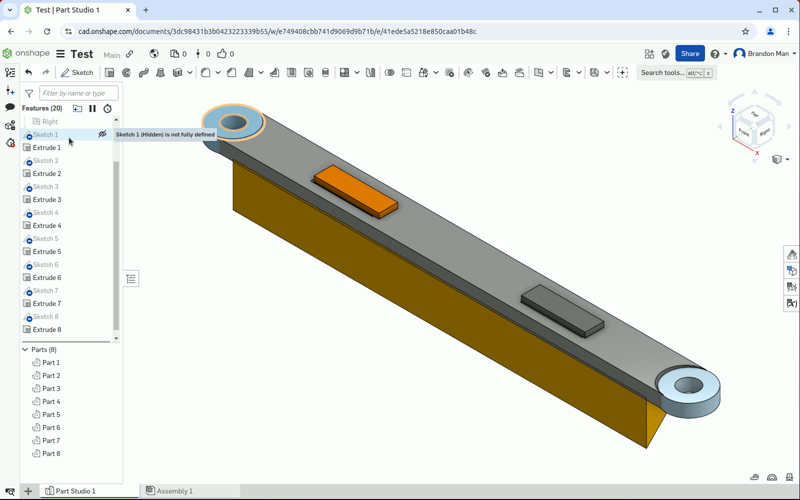
click(69, 137)